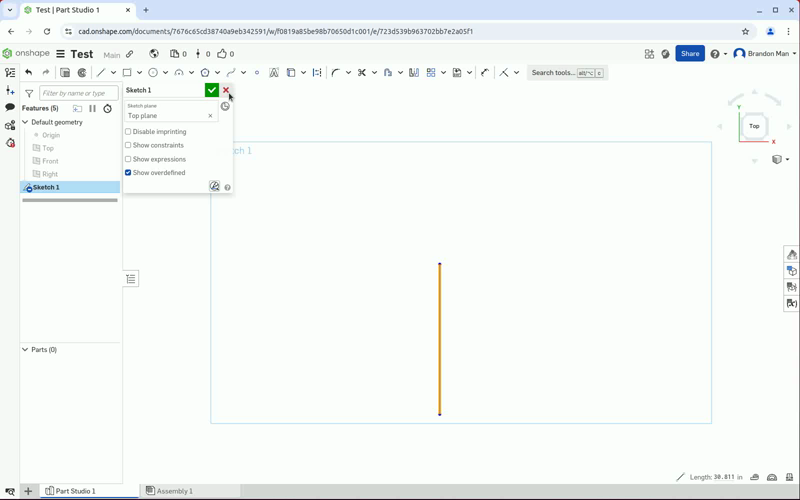
key(shift+h)
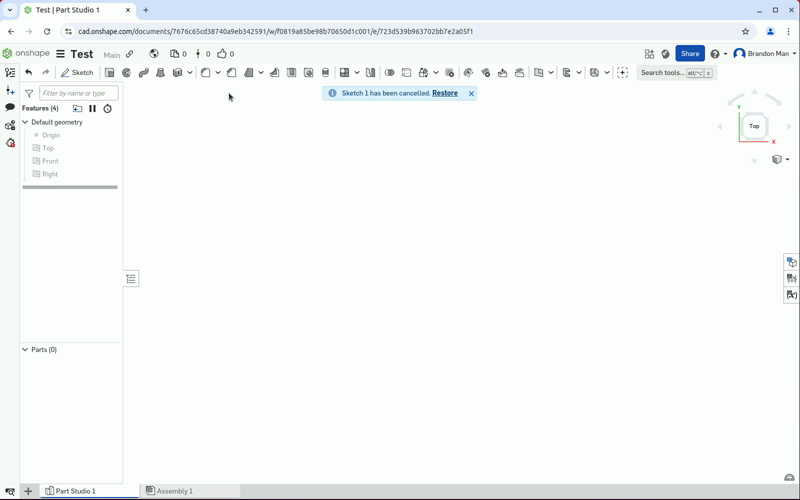
mouse_move(73, 352)
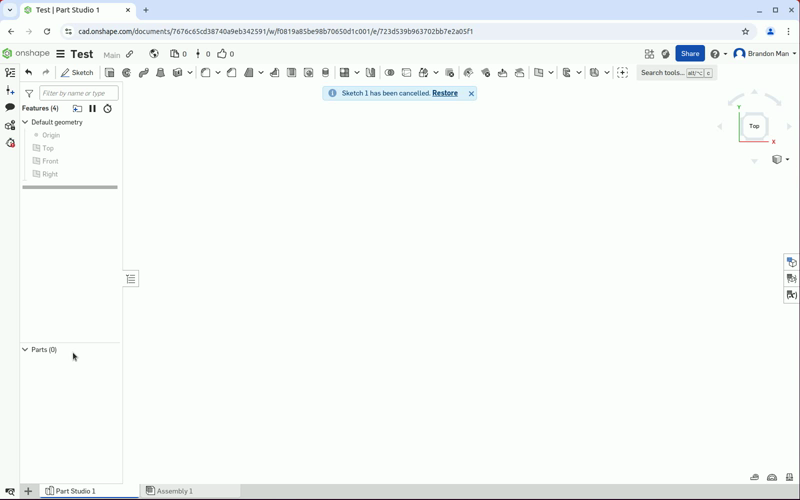
key(y)
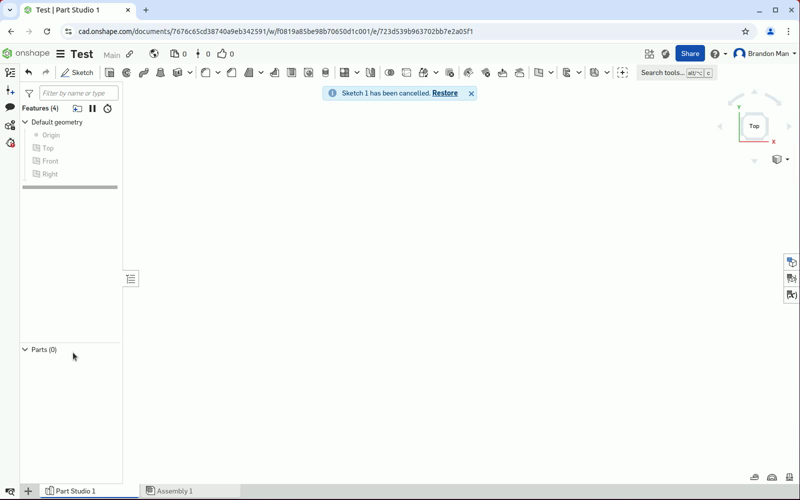
key(shift+p)
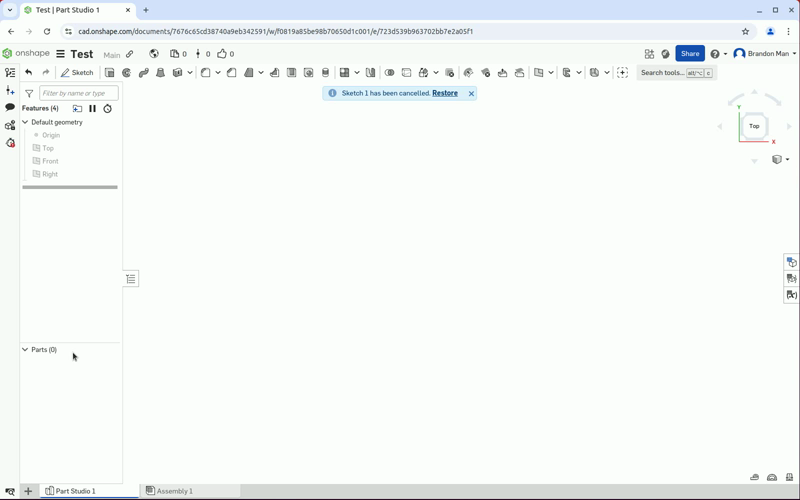
key(space)
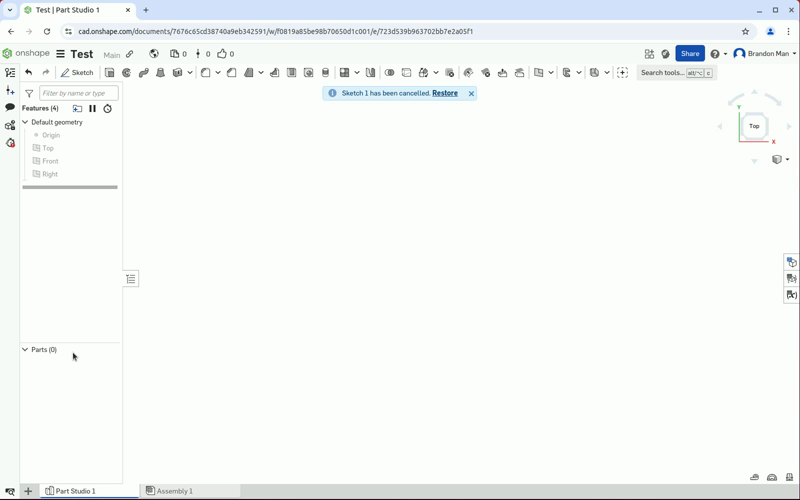
key_down(shift)
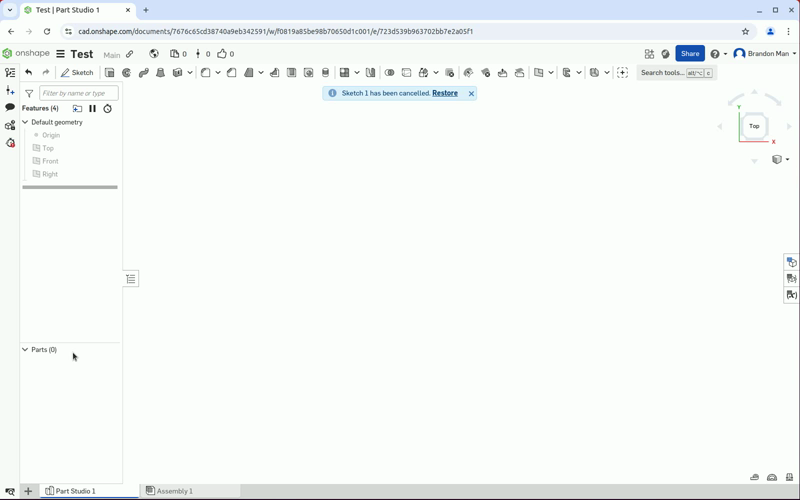
key(up)
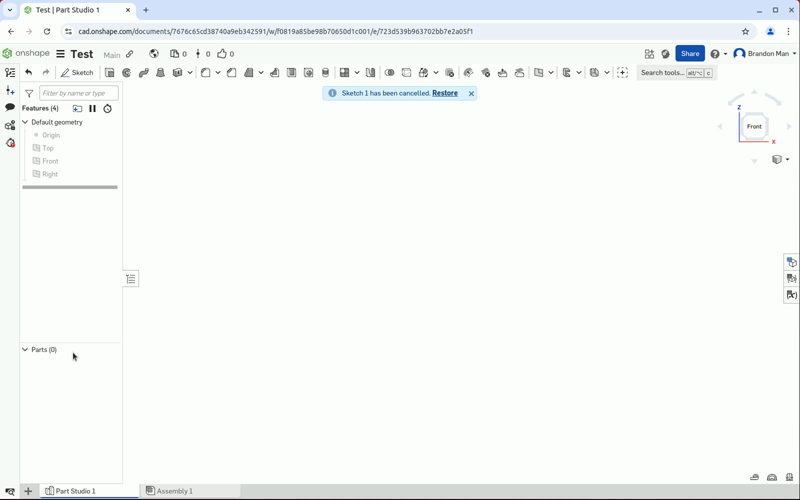
key_up(shift)
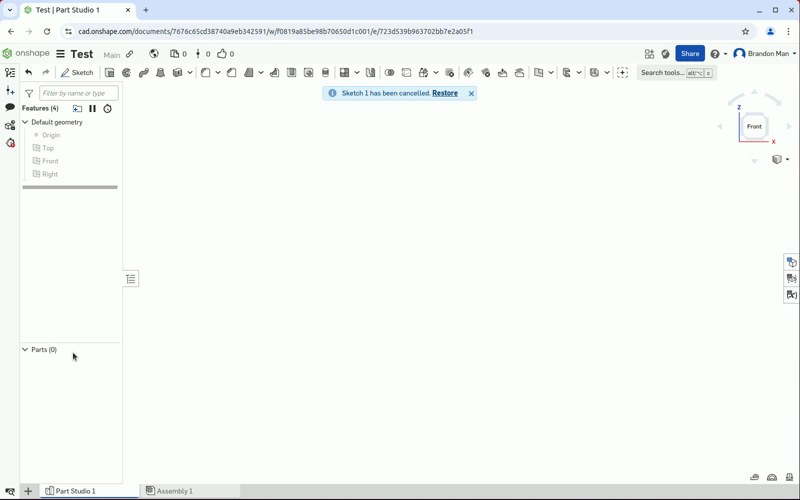
mouse_move(73, 352)
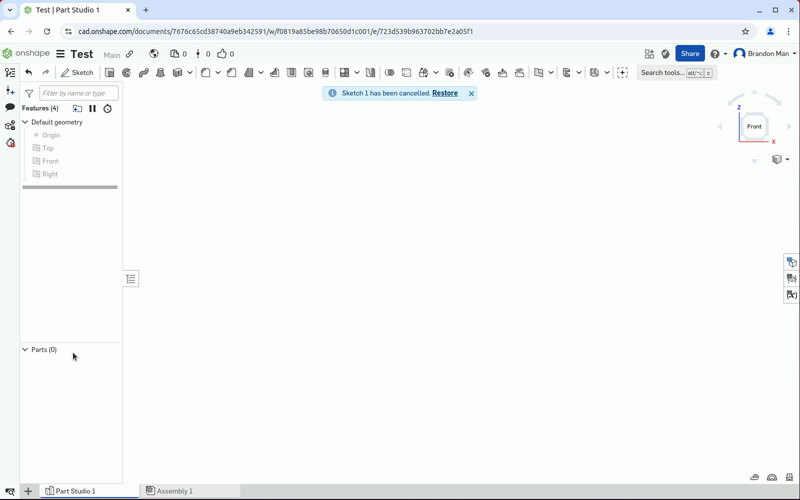
key(shift+y)
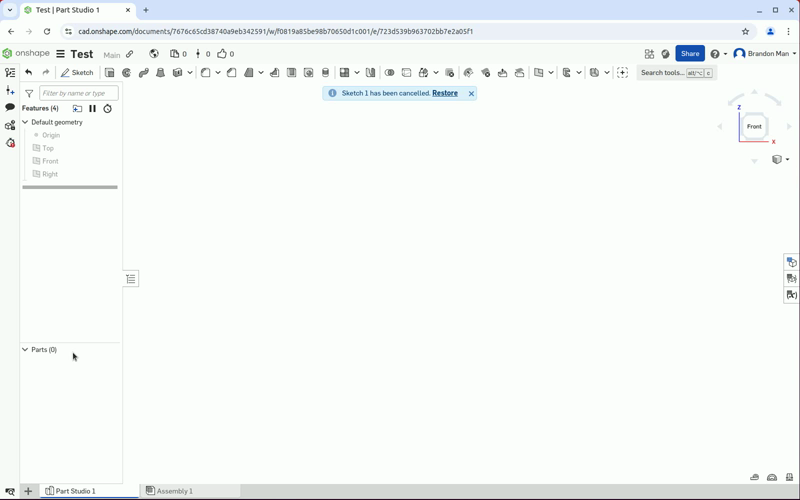
key(shift+s)
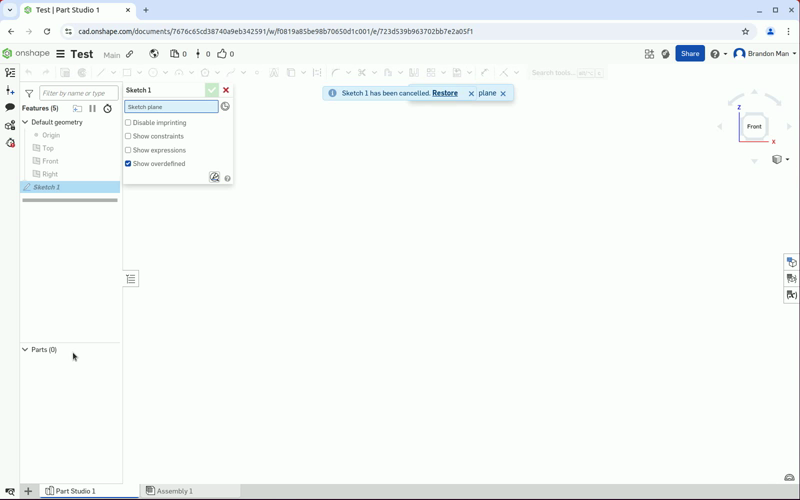
mouse_move(73, 163)
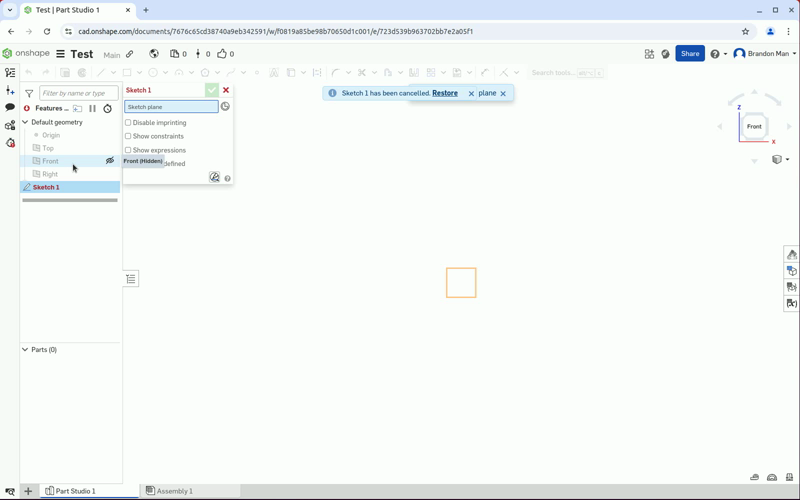
click(73, 163)
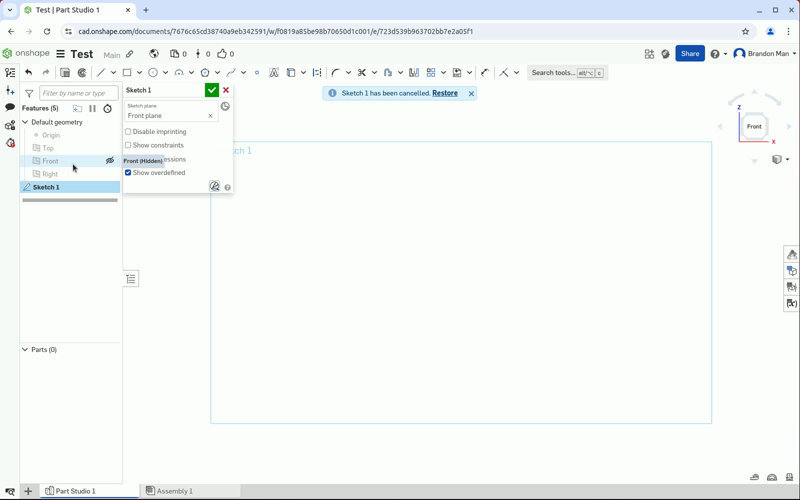
mouse_move(73, 352)
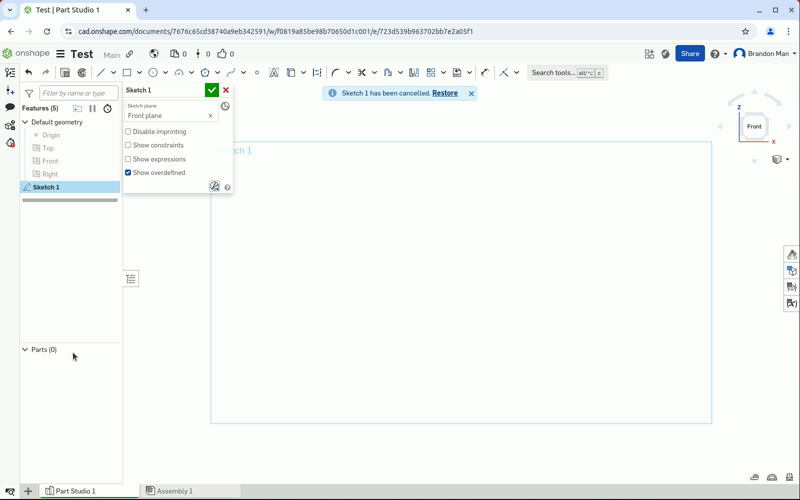
key(y)
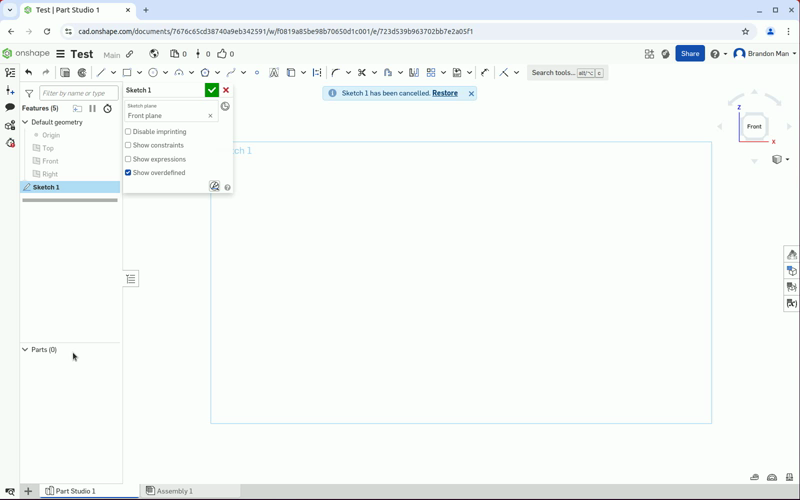
key(l)
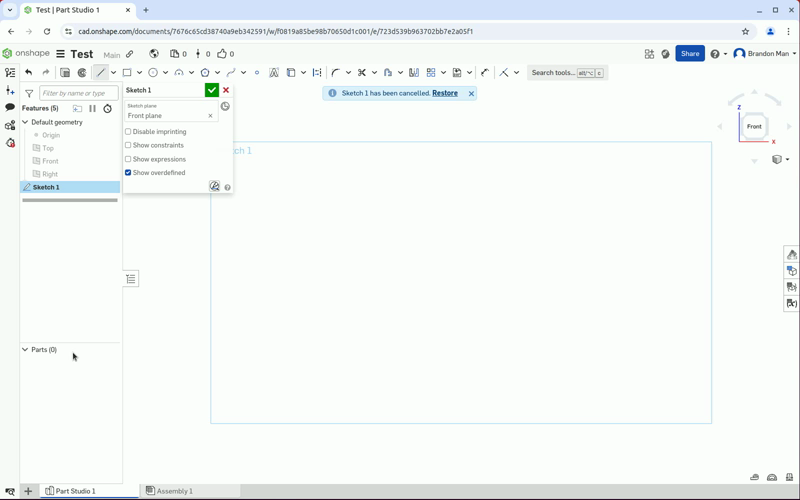
key_down(shift)
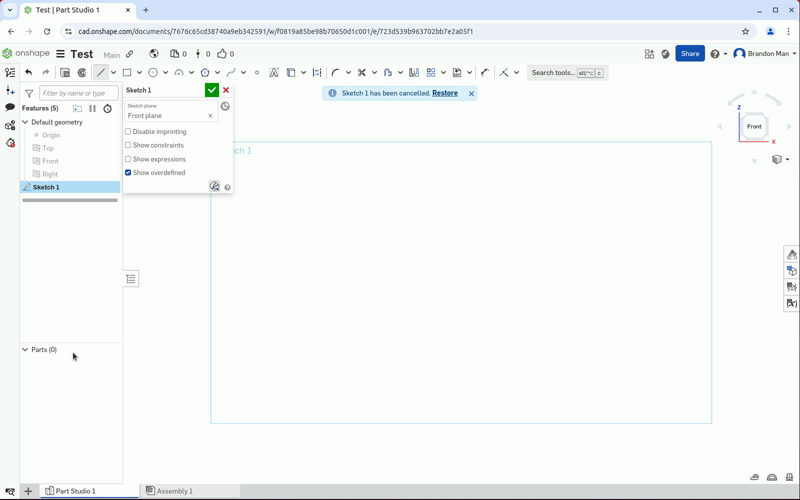
mouse_move(348, 282)
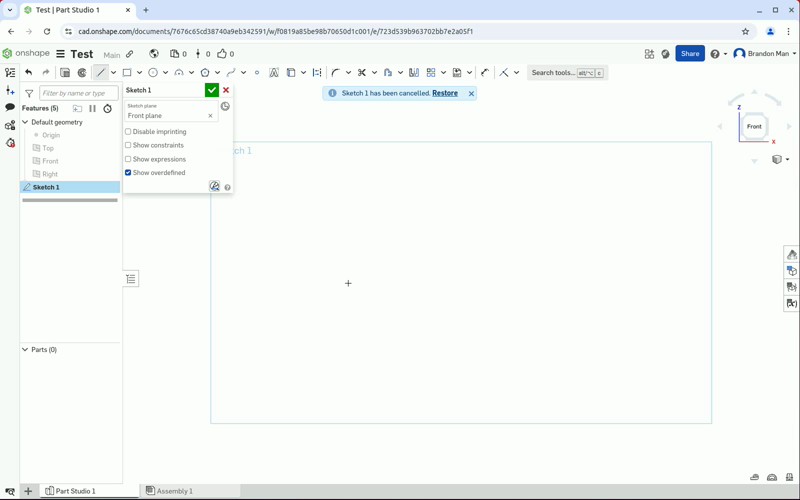
click(348, 282)
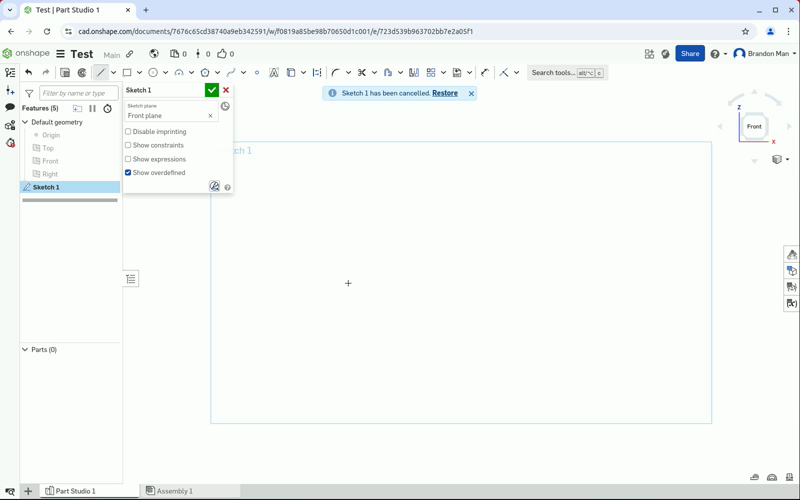
key_up(shift)
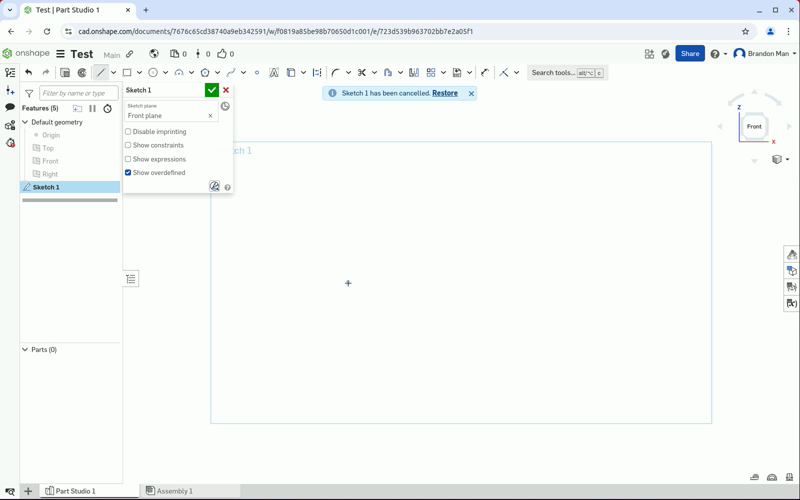
key_down(shift)
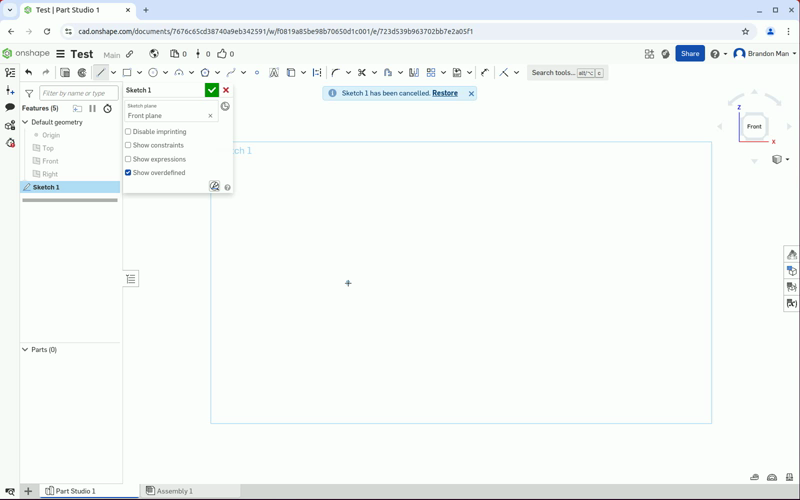
mouse_move(460, 282)
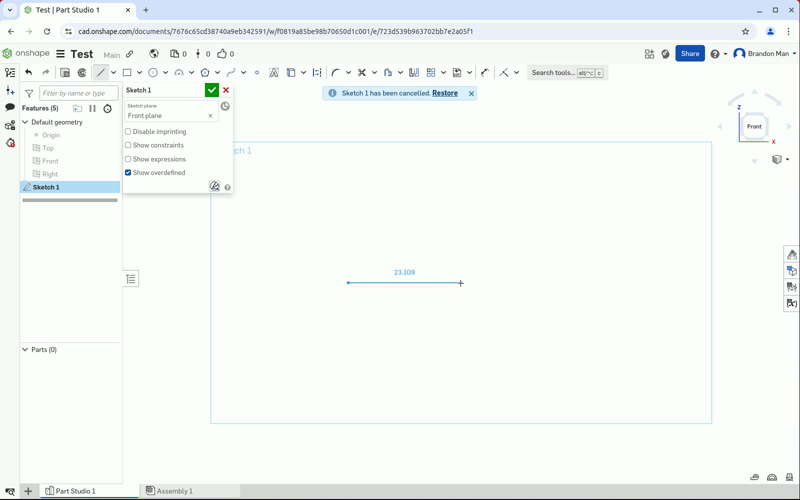
click(460, 282)
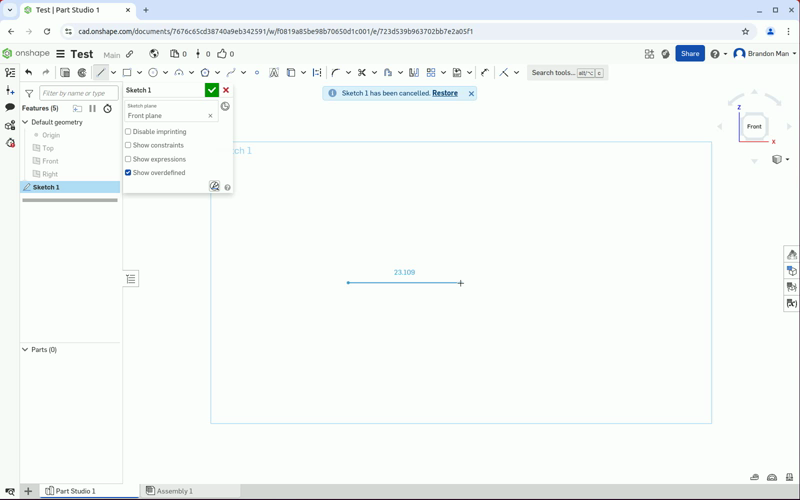
key_up(shift)
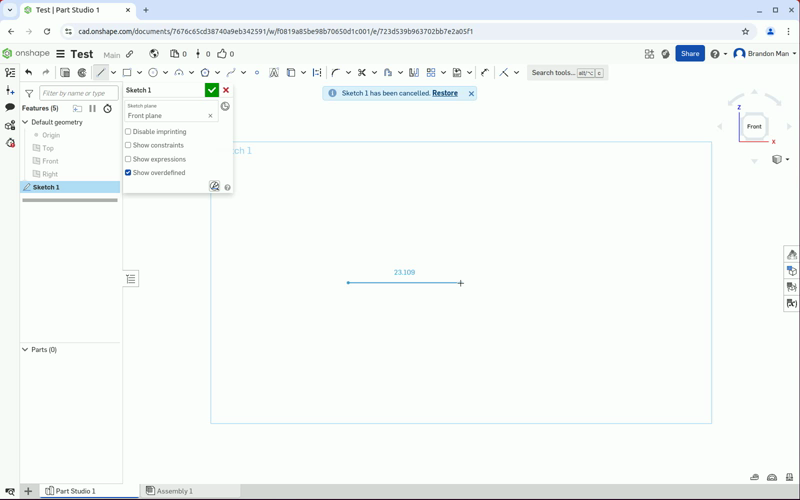
key_down(shift)
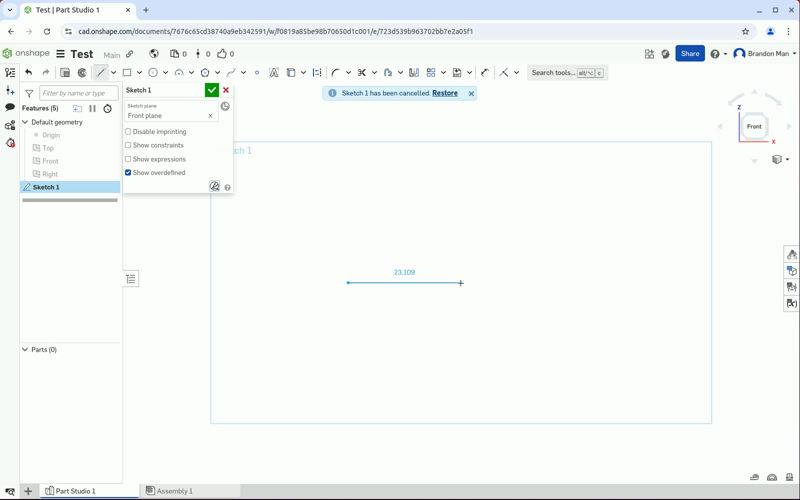
mouse_move(460, 170)
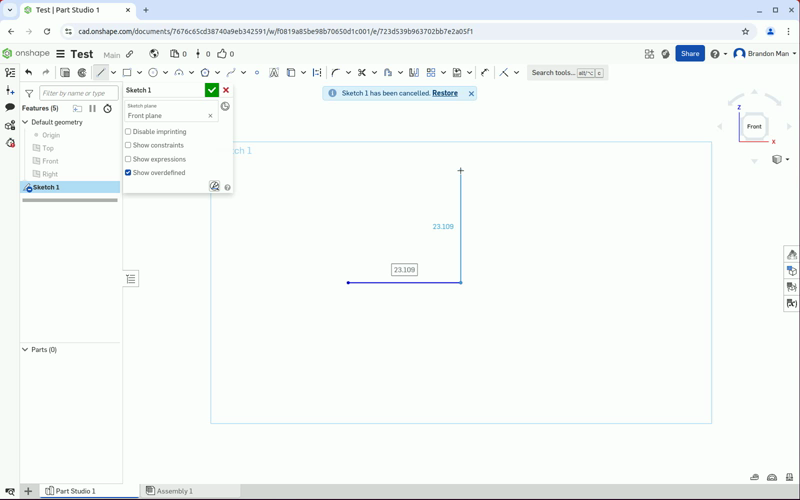
click(460, 170)
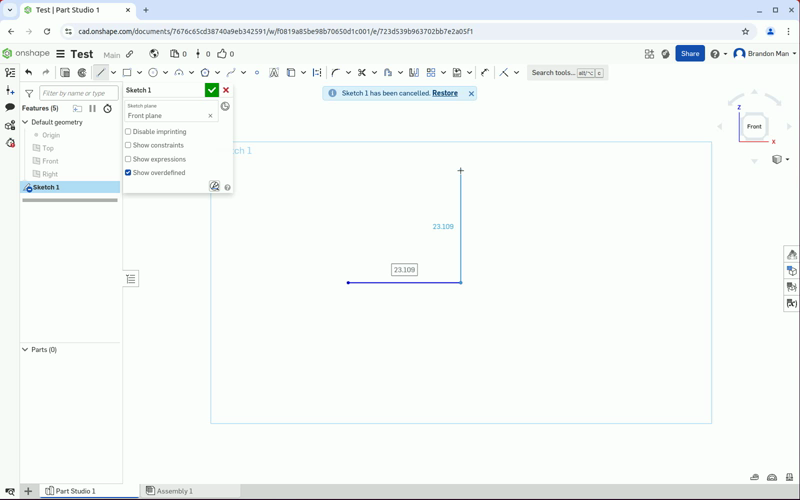
key_up(shift)
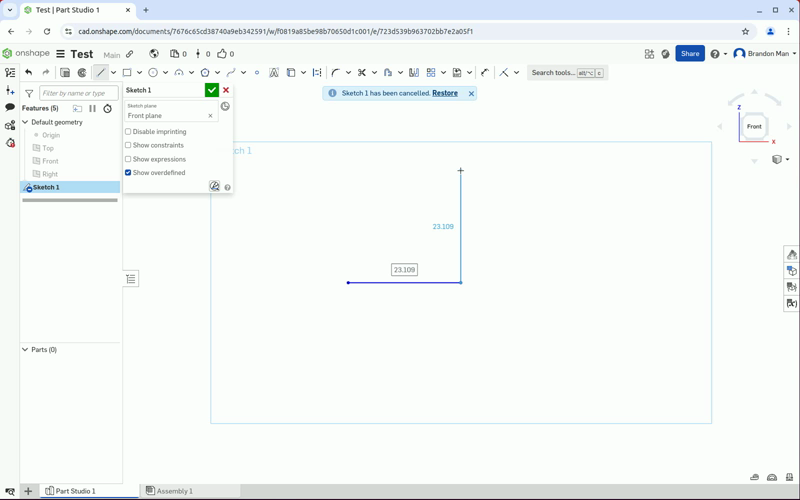
key_down(shift)
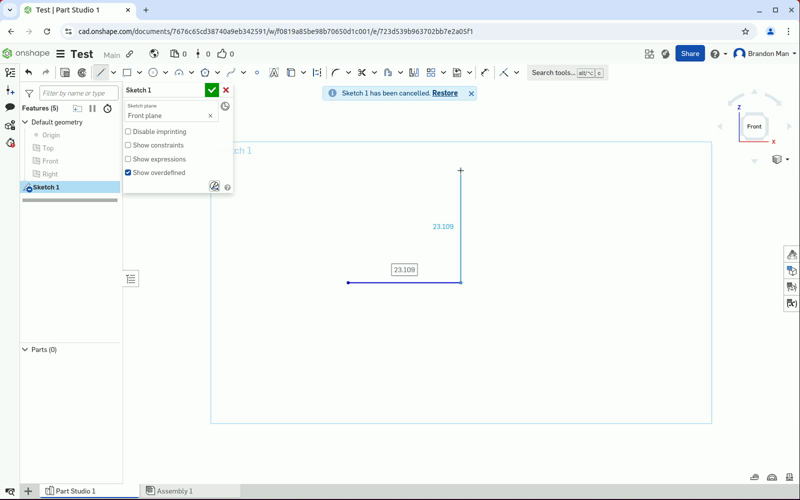
mouse_move(348, 170)
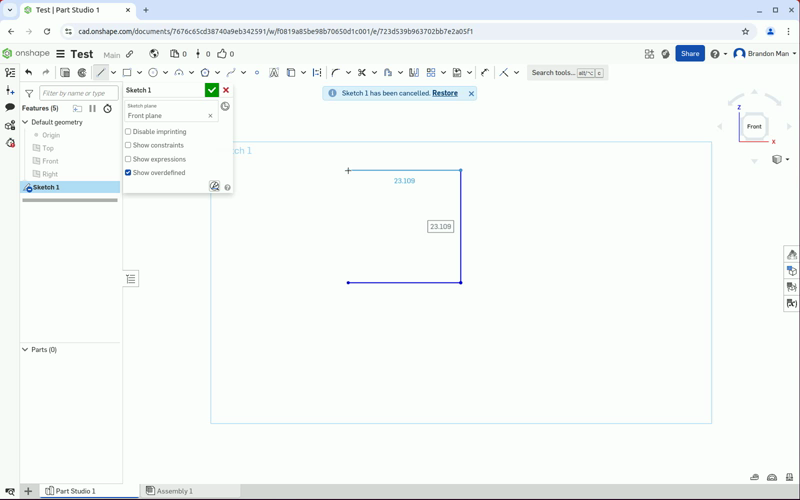
click(348, 170)
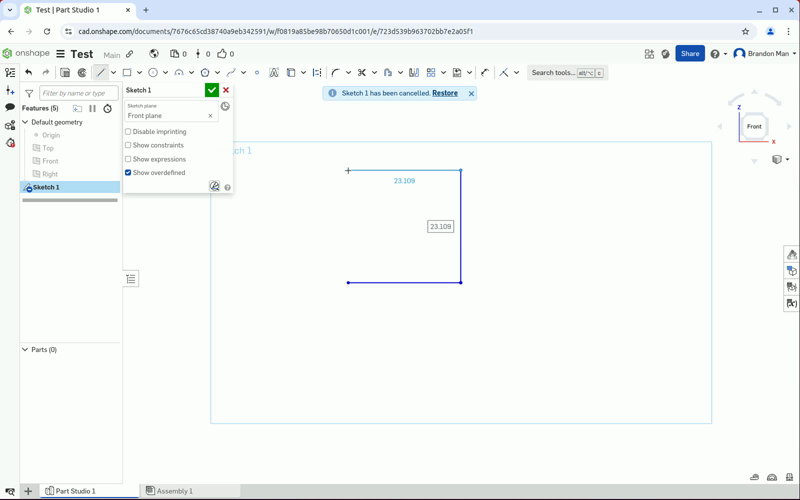
key_up(shift)
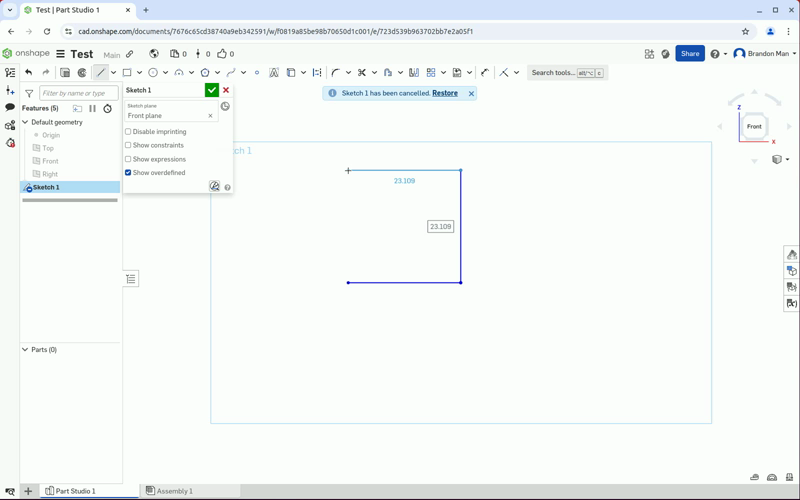
key_down(shift)
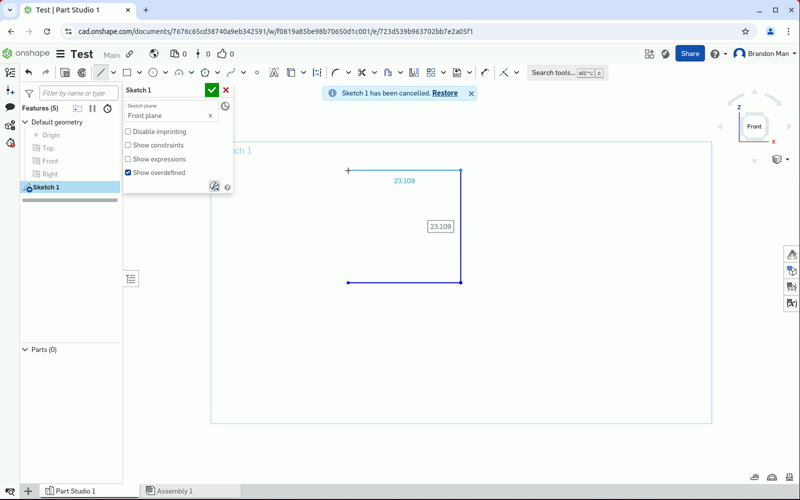
mouse_move(348, 282)
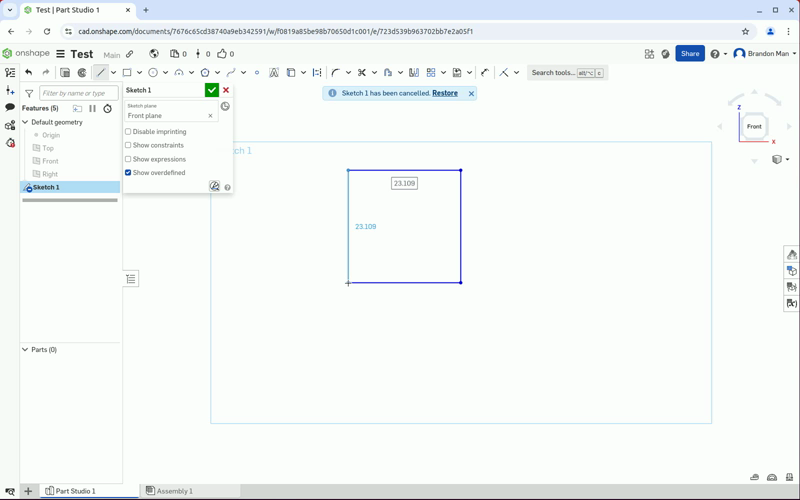
key_up(shift)
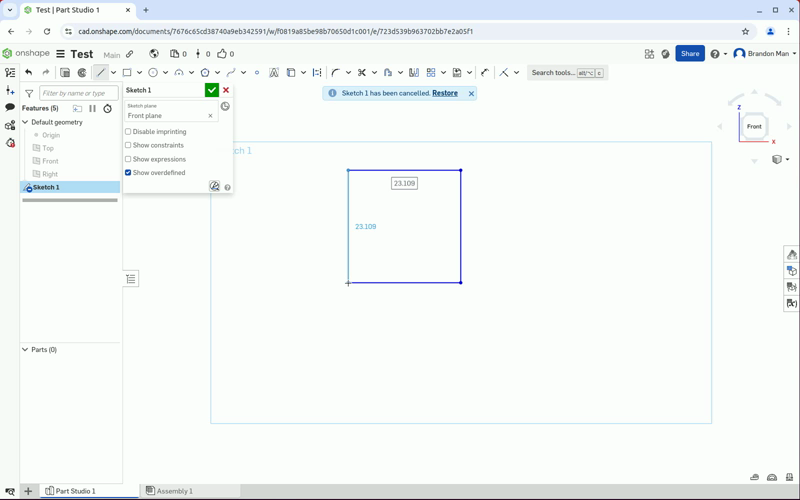
click(348, 282)
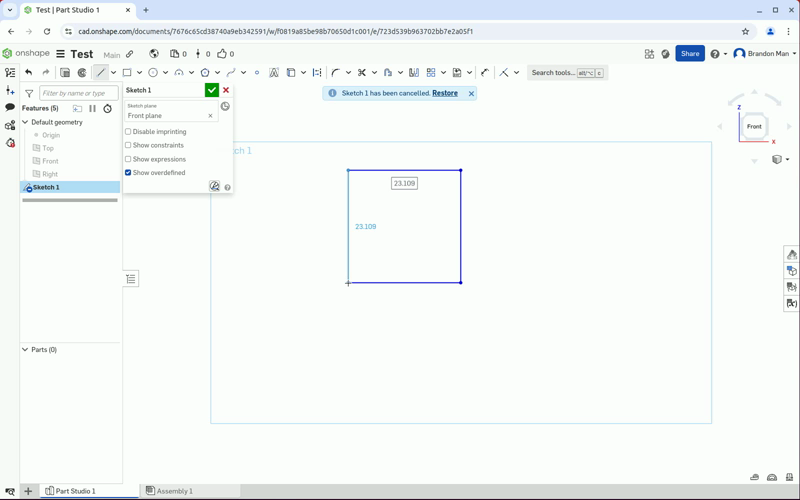
key(esc)
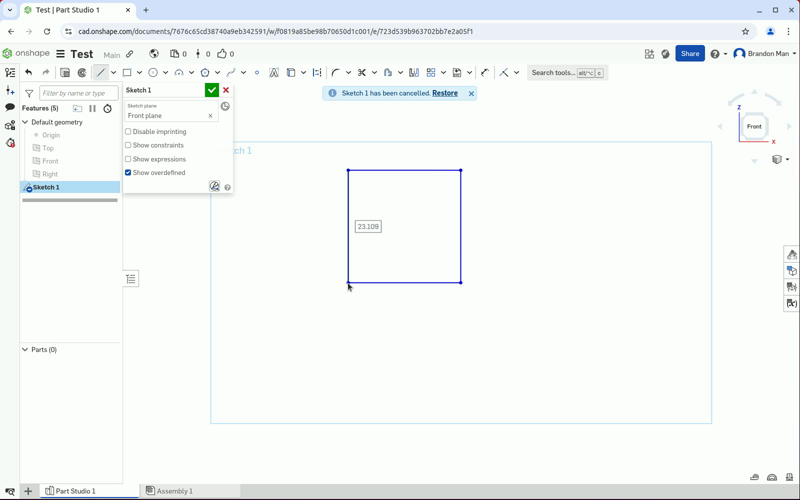
mouse_move(392, 201)
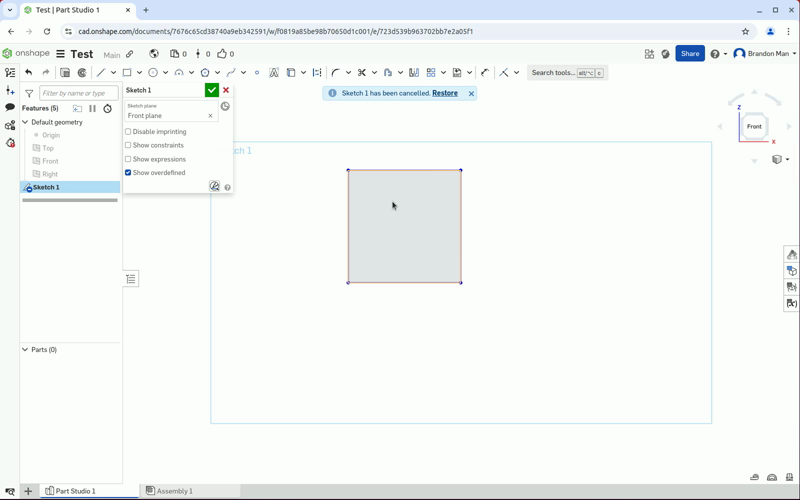
click(392, 201)
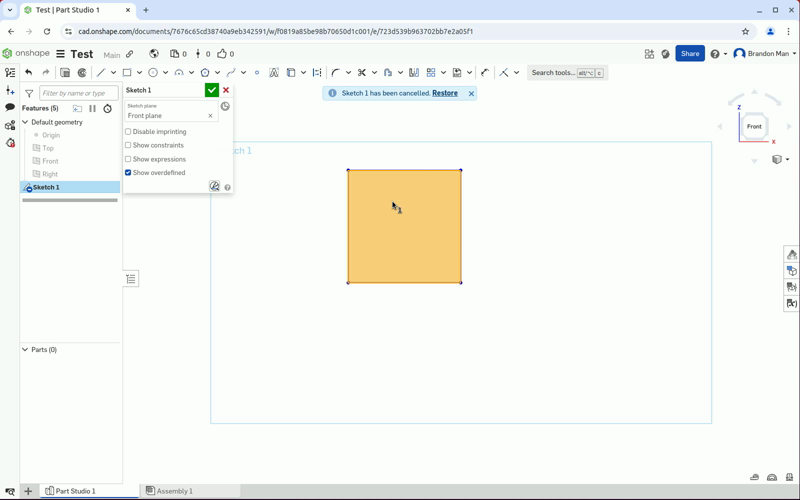
mouse_move(73, 352)
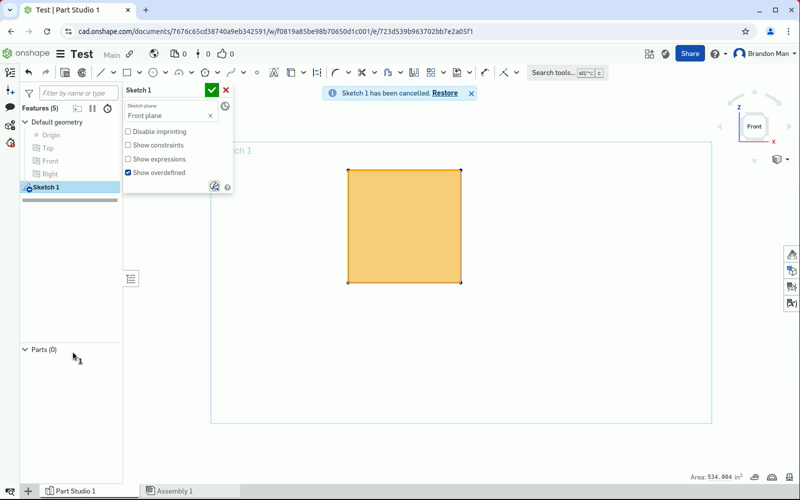
key(shift+y)
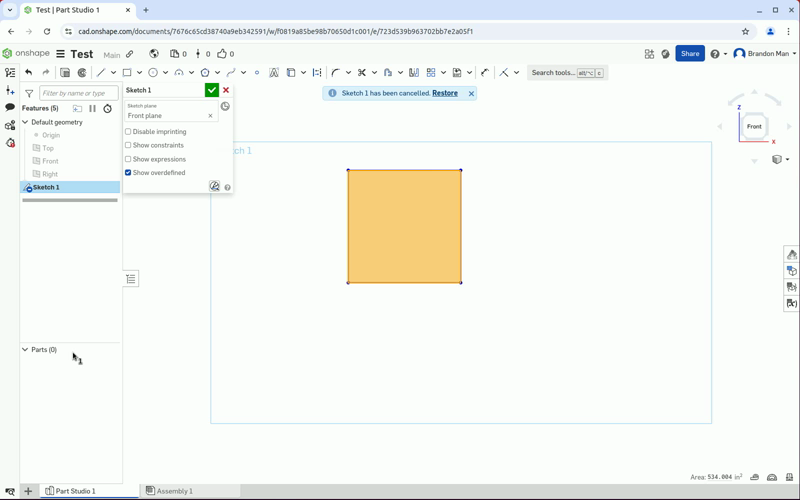
key(shift+e)
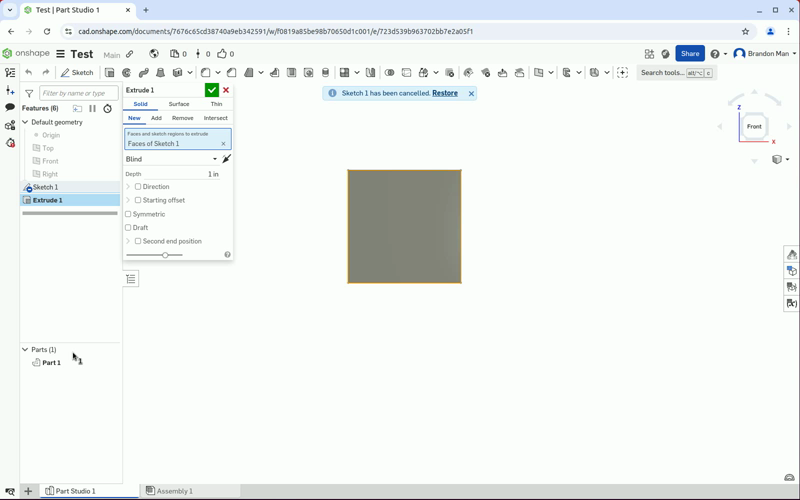
mouse_move(143, 106)
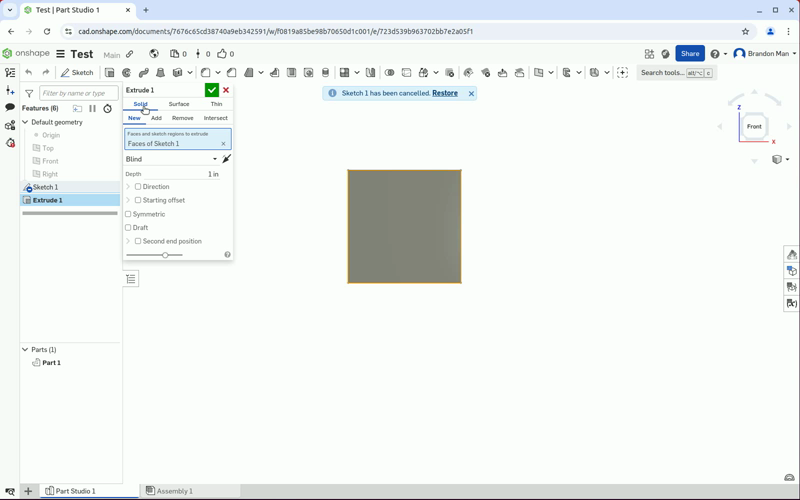
click(143, 106)
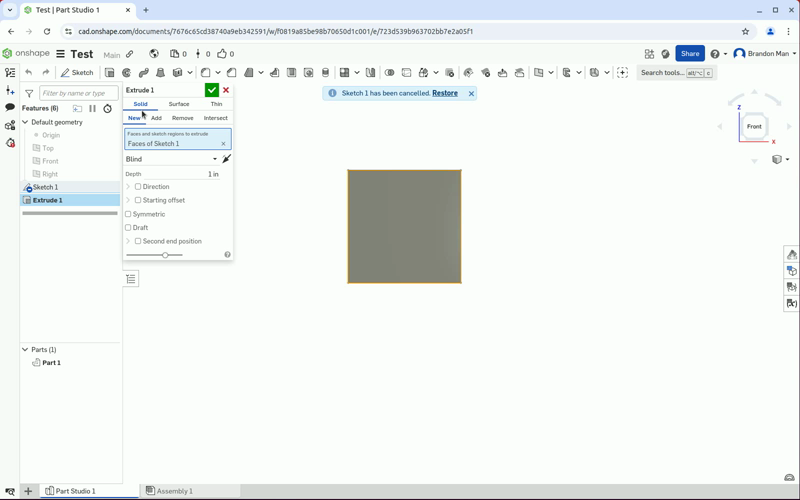
mouse_move(137, 120)
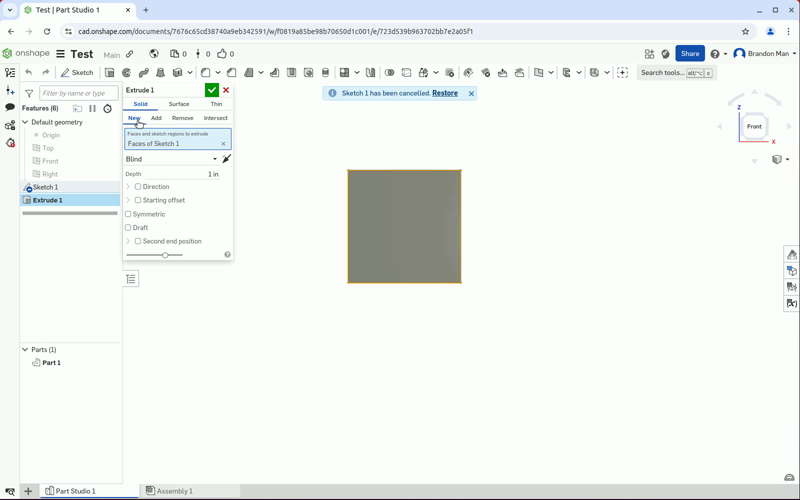
click(137, 120)
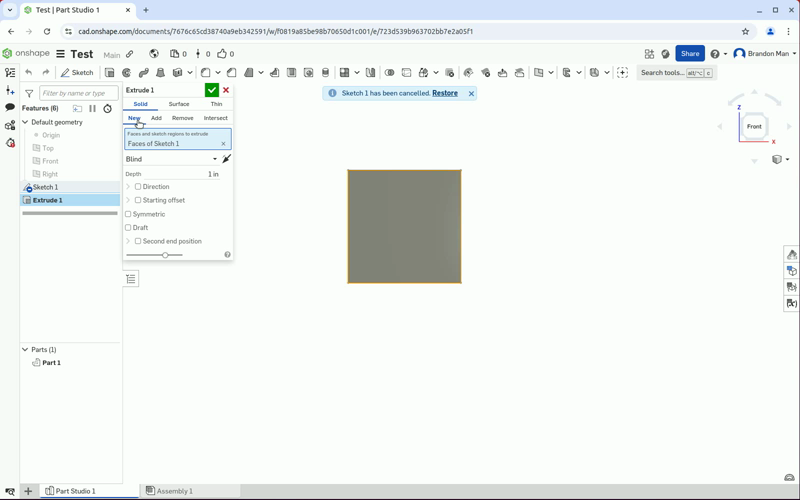
key(tab, 4)
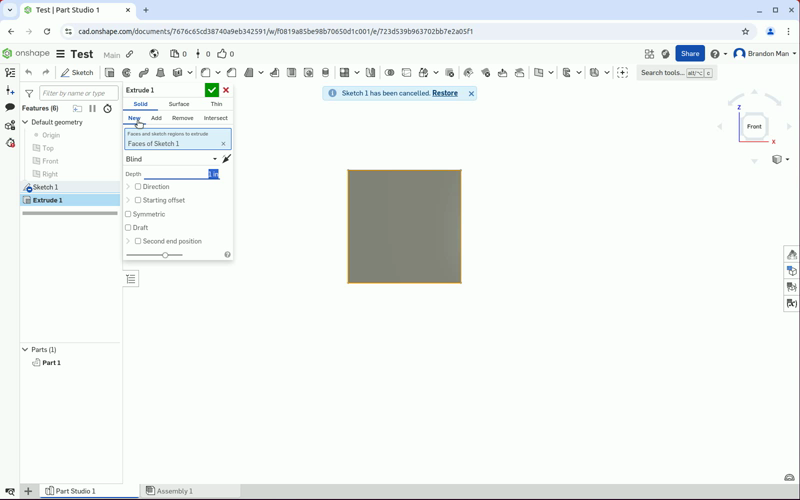
text(-15.405)
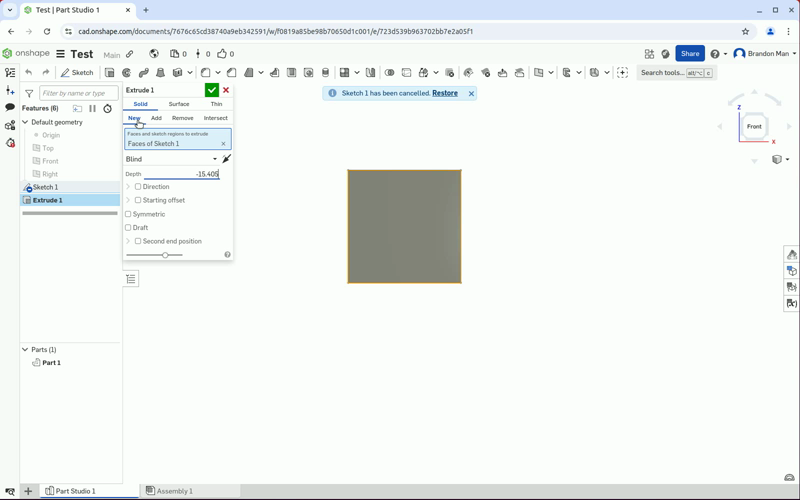
key(enter)
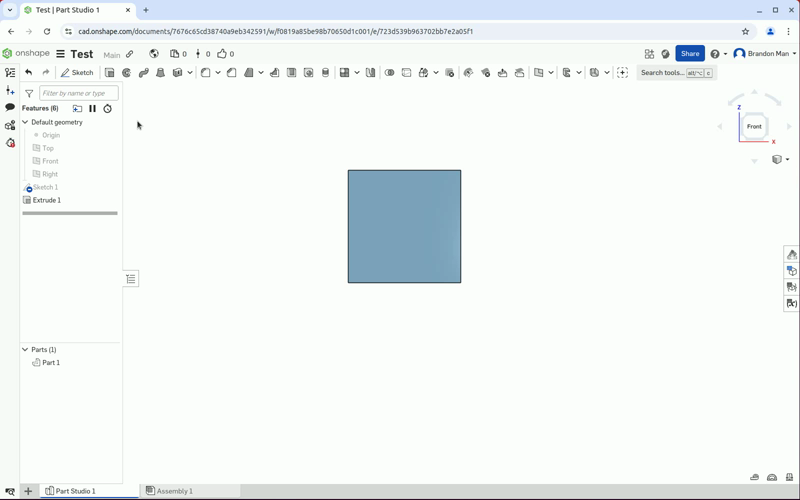
key(shift+h)
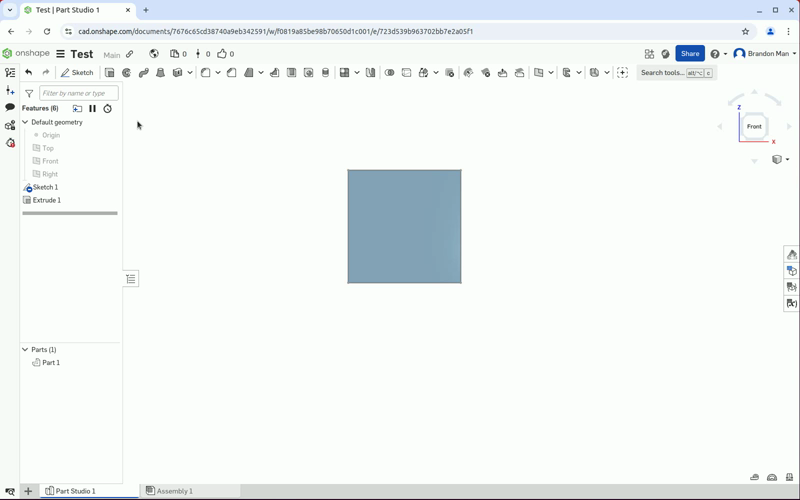
key(shift+h)
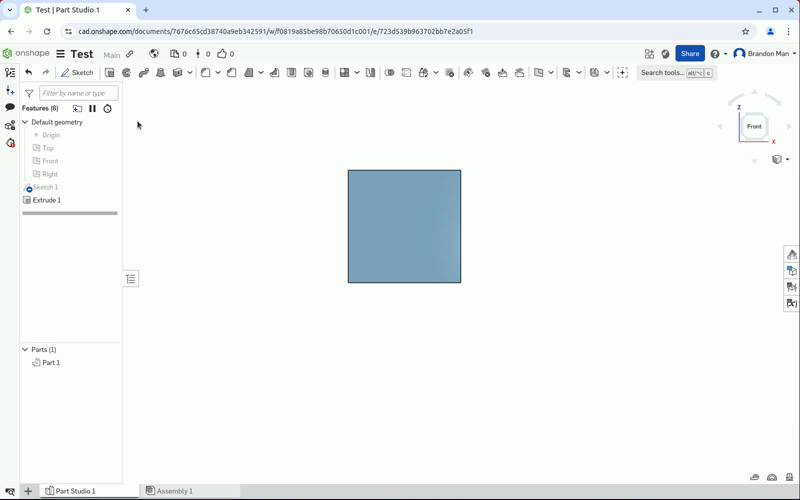
mouse_move(73, 189)
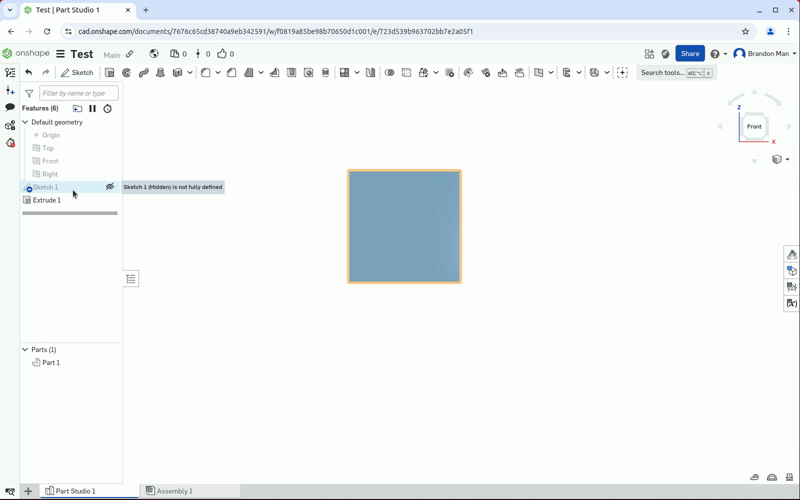
click(73, 189)
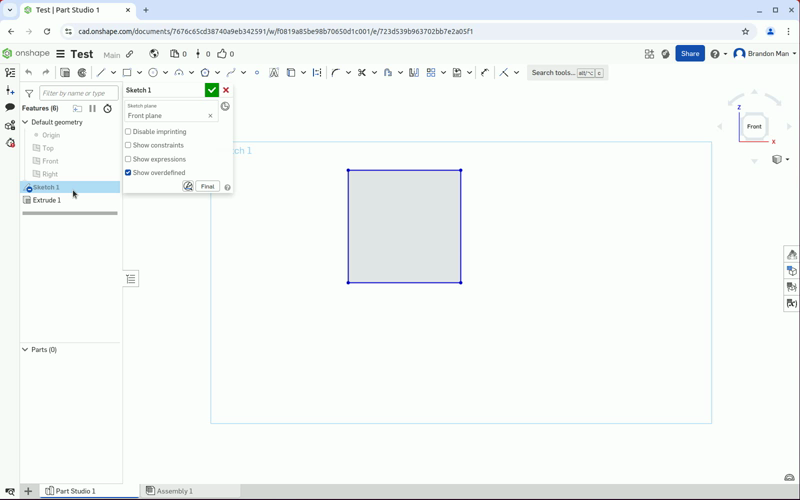
mouse_move(229, 92)
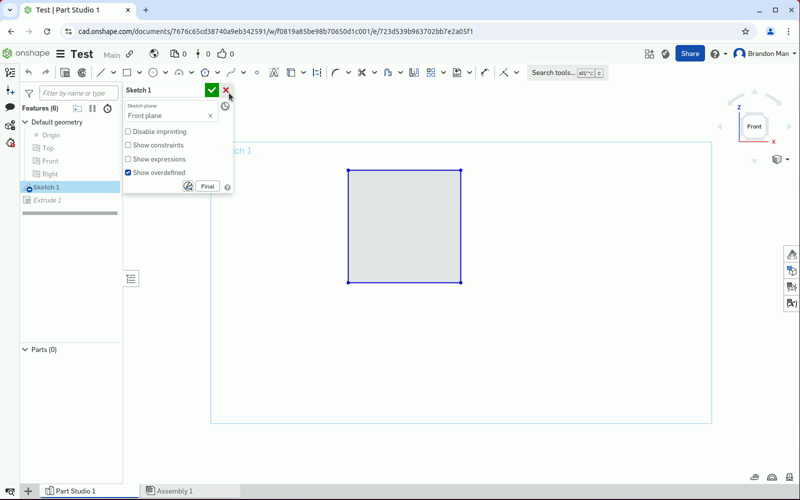
click(229, 92)
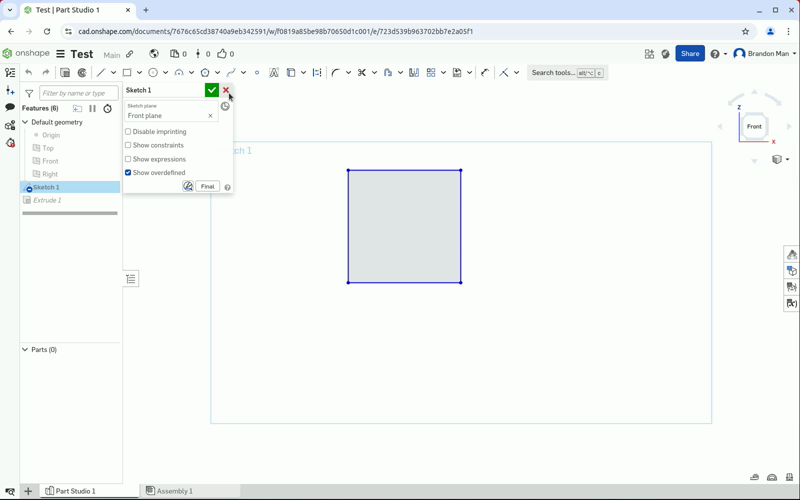
key(shift+s)
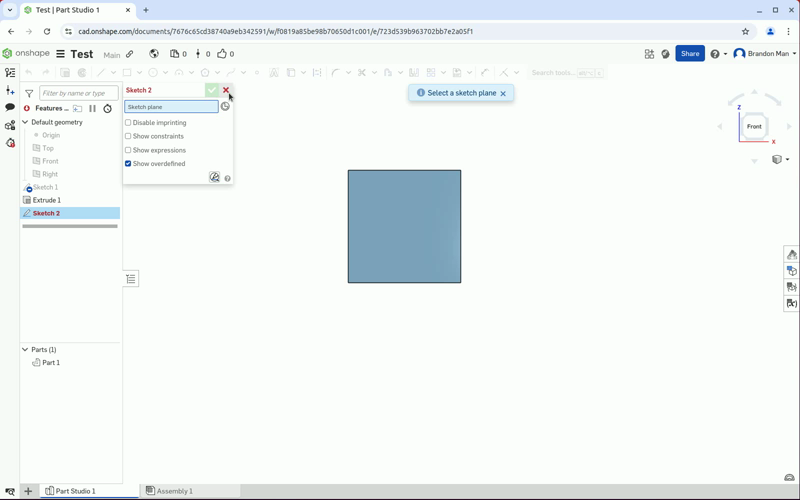
mouse_move(73, 163)
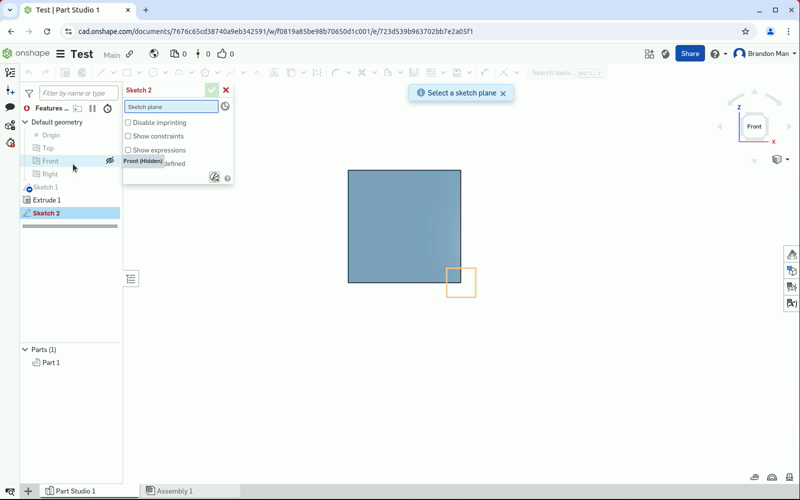
click(73, 163)
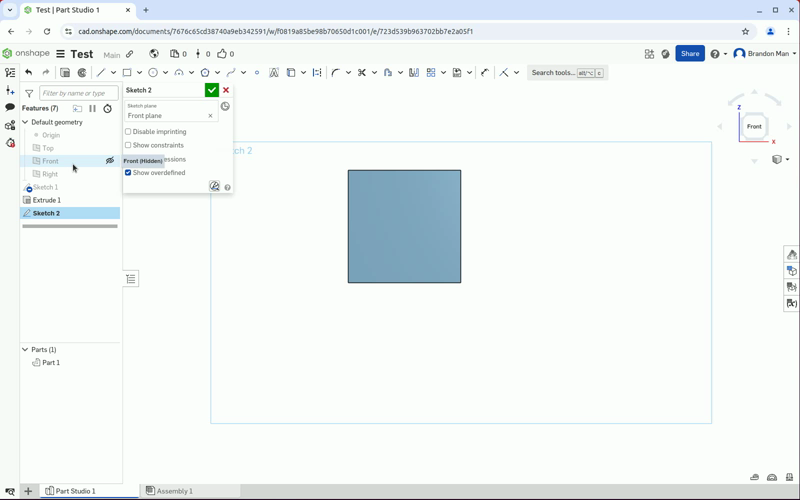
mouse_move(73, 352)
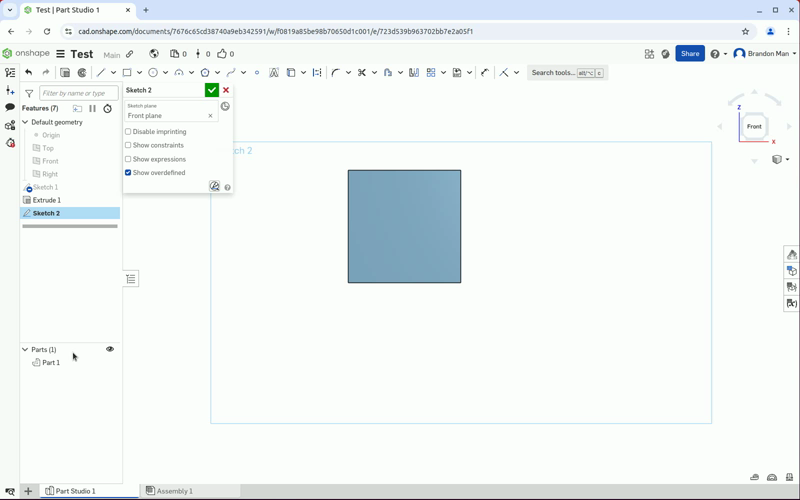
key(y)
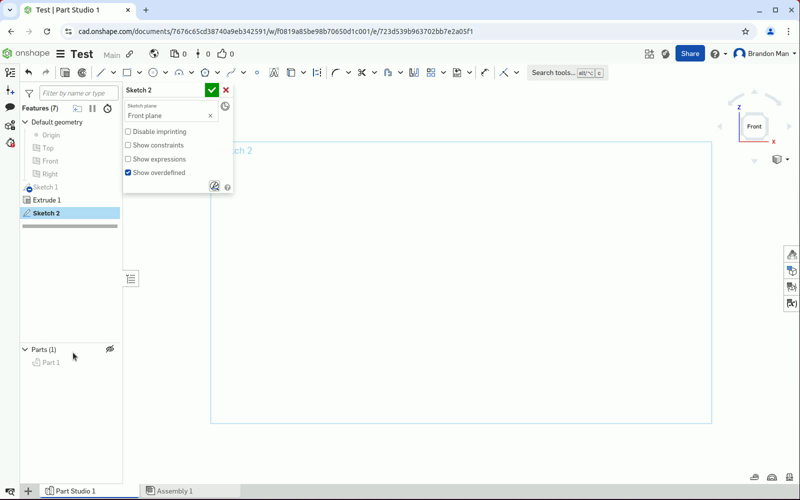
key(l)
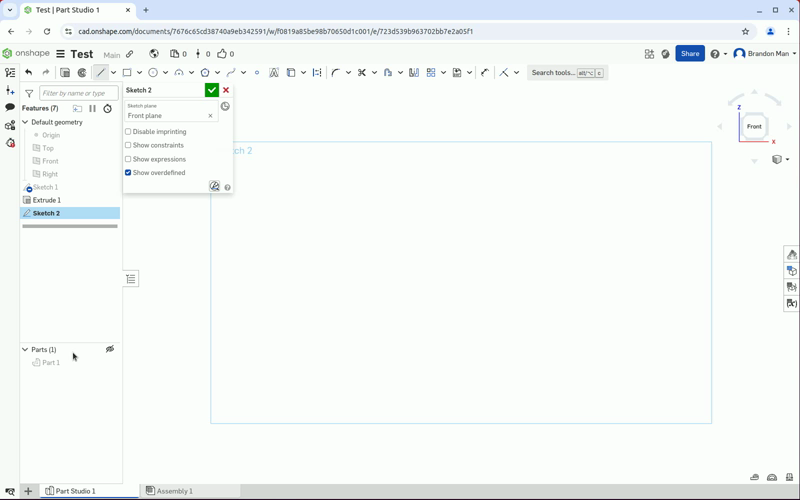
key_down(shift)
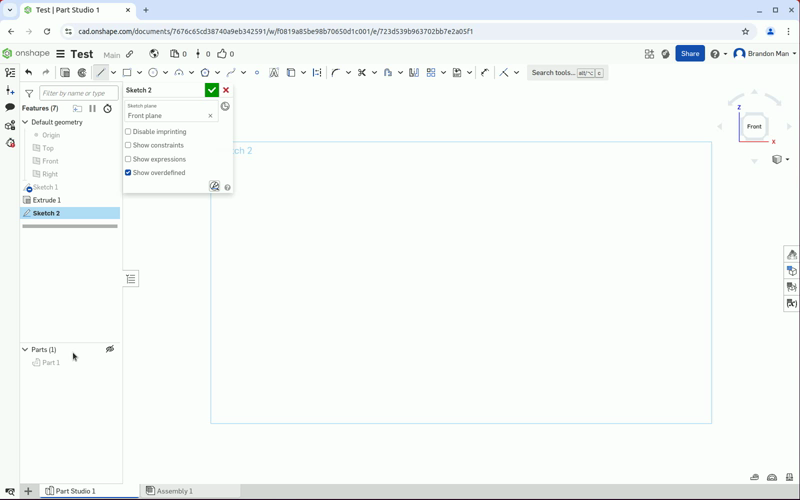
mouse_move(460, 282)
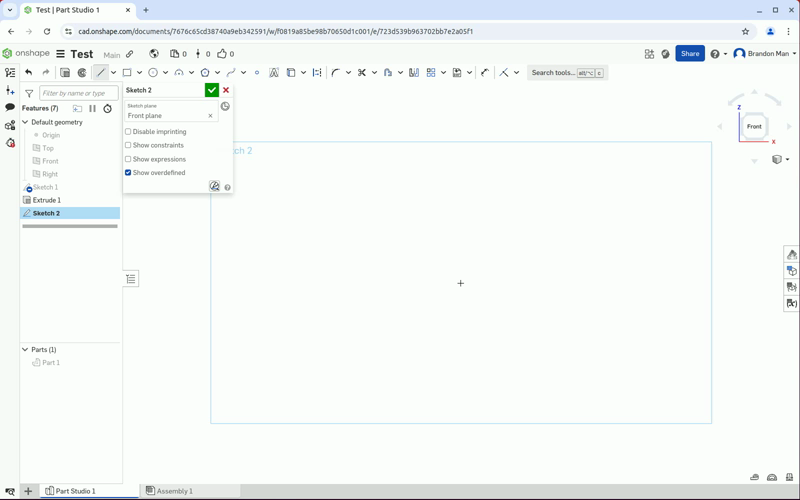
click(460, 282)
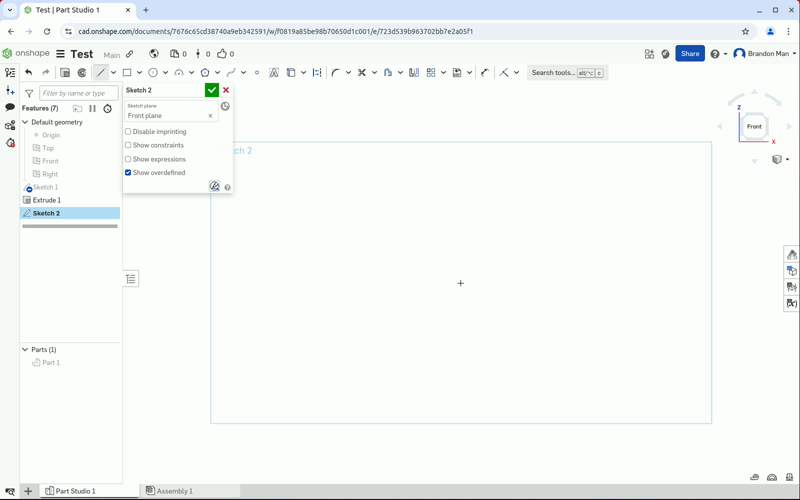
key_up(shift)
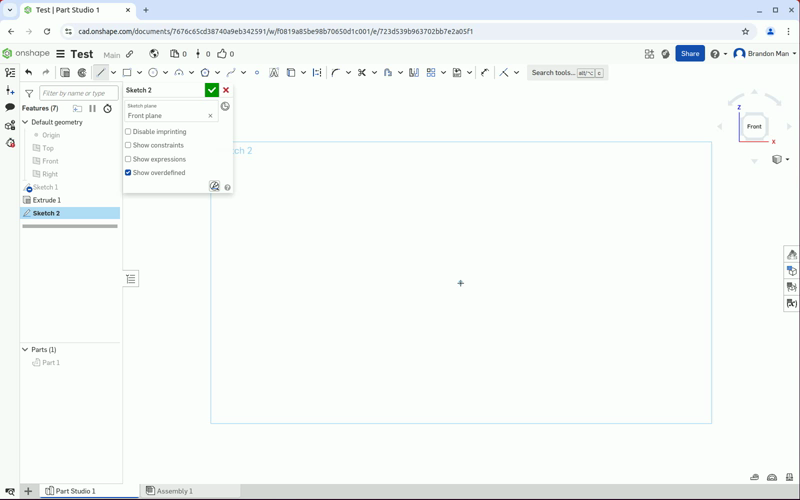
key_down(shift)
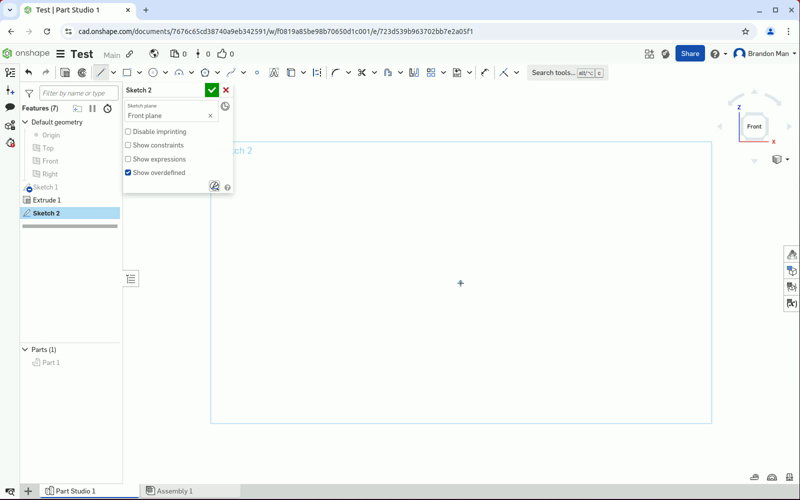
mouse_move(573, 282)
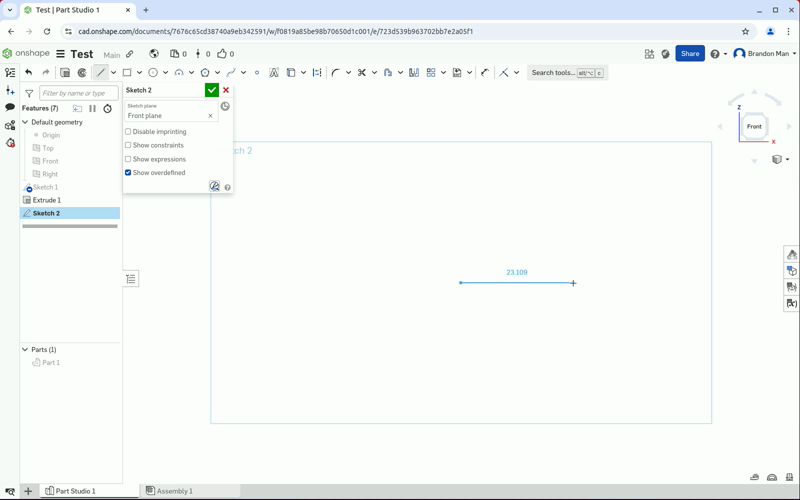
click(573, 282)
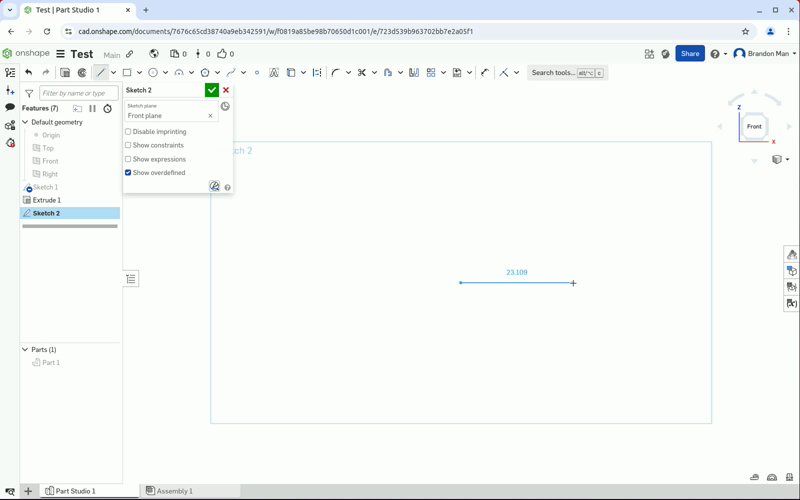
key_up(shift)
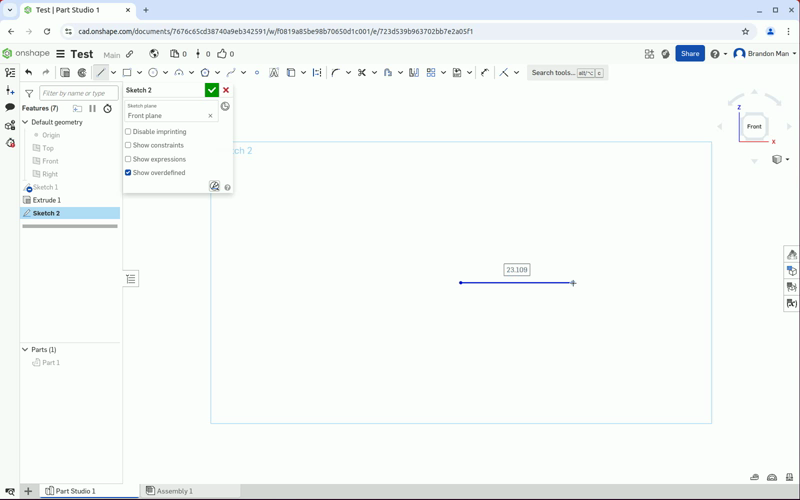
key_down(shift)
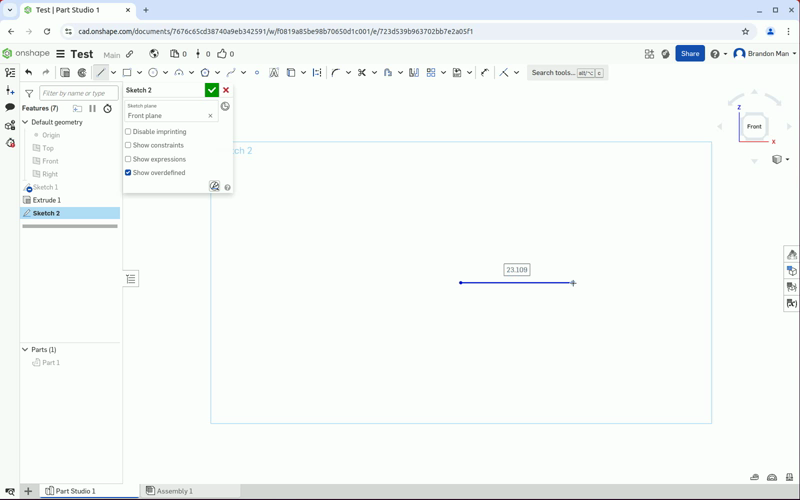
mouse_move(573, 170)
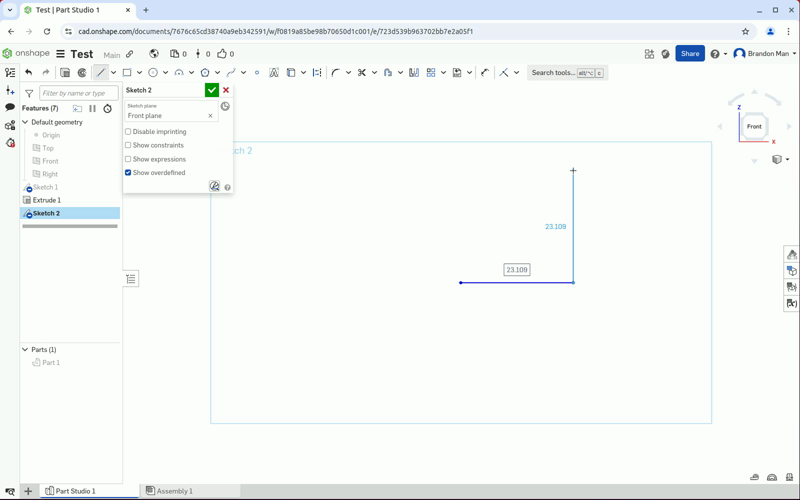
click(573, 170)
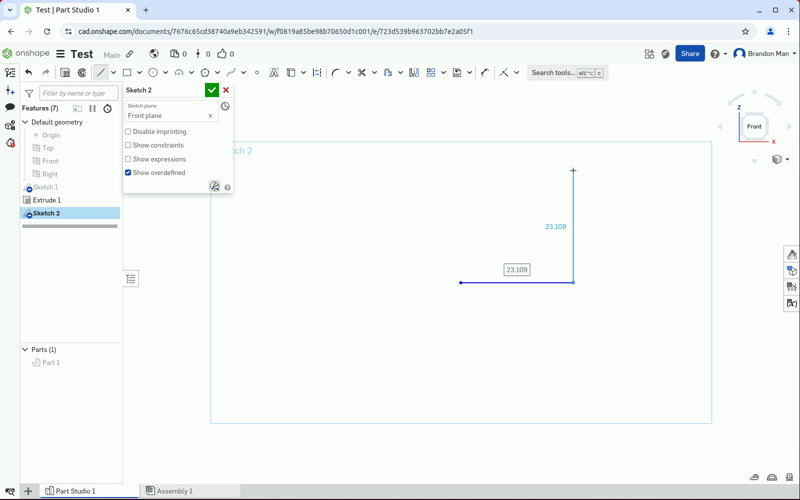
key_up(shift)
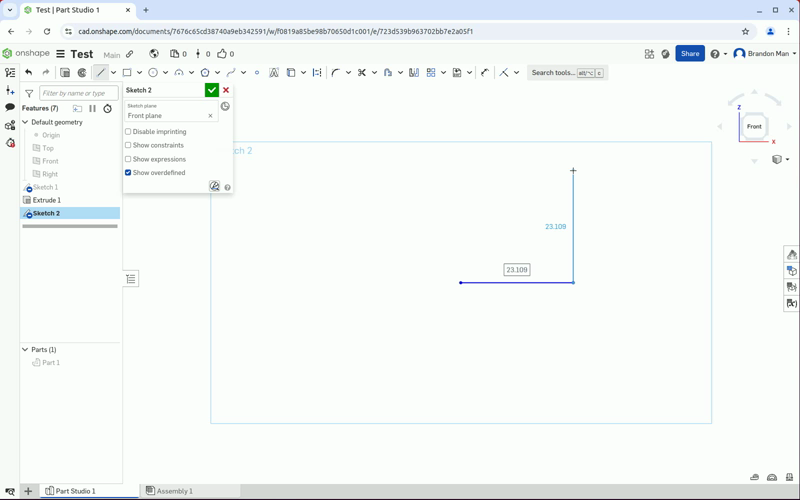
key_down(shift)
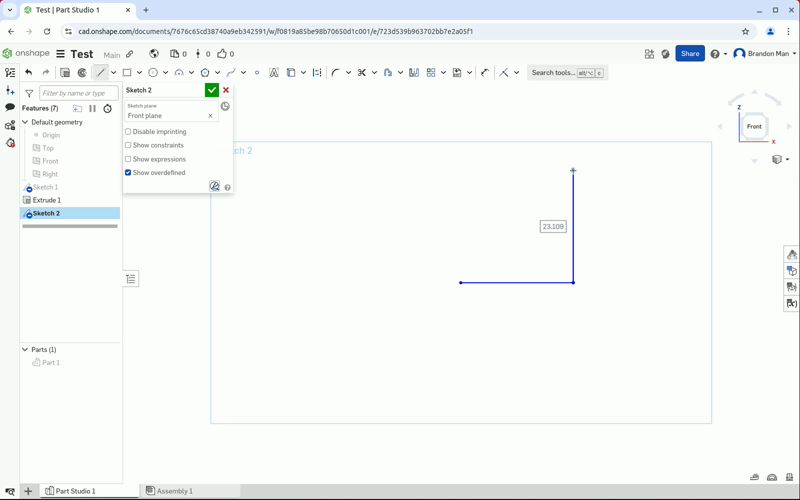
mouse_move(460, 170)
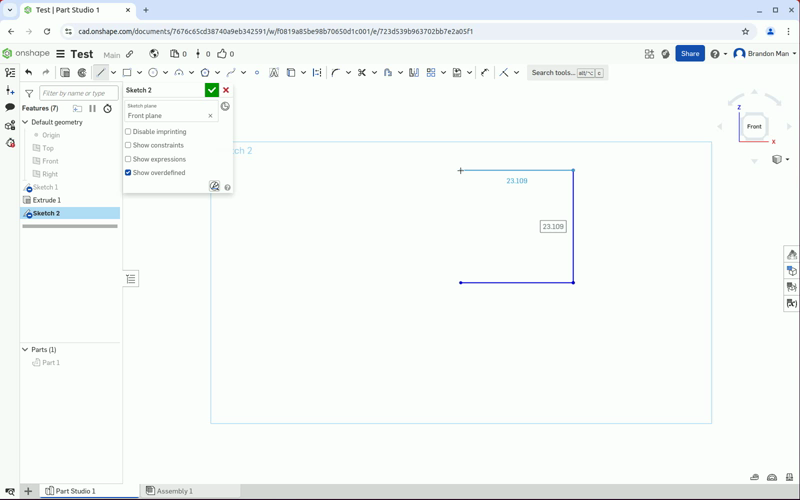
click(460, 170)
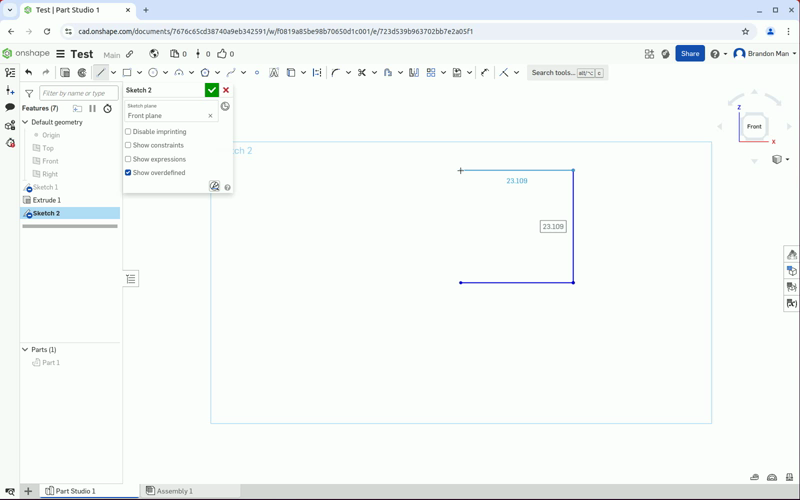
key_up(shift)
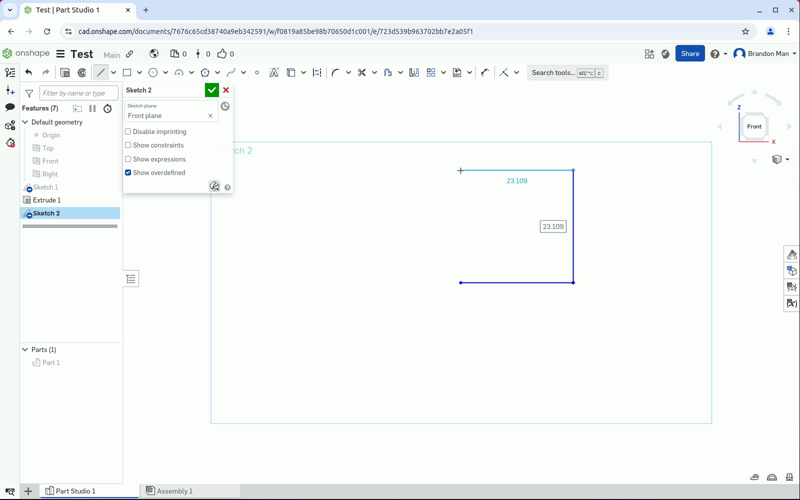
key_down(shift)
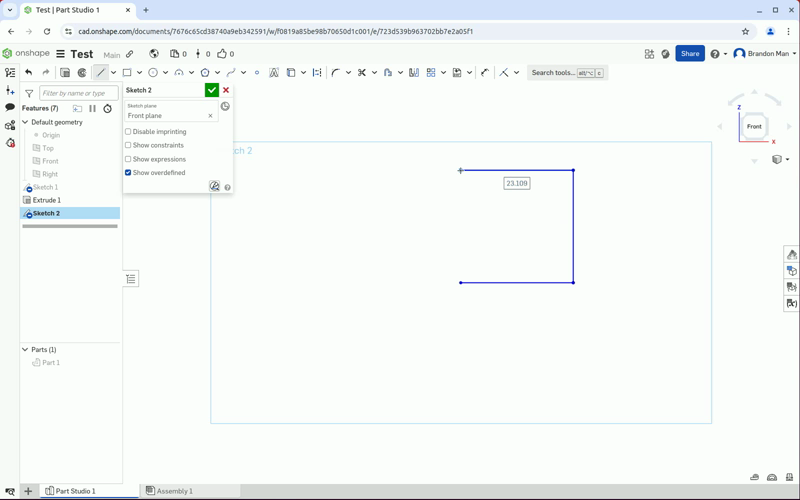
mouse_move(460, 282)
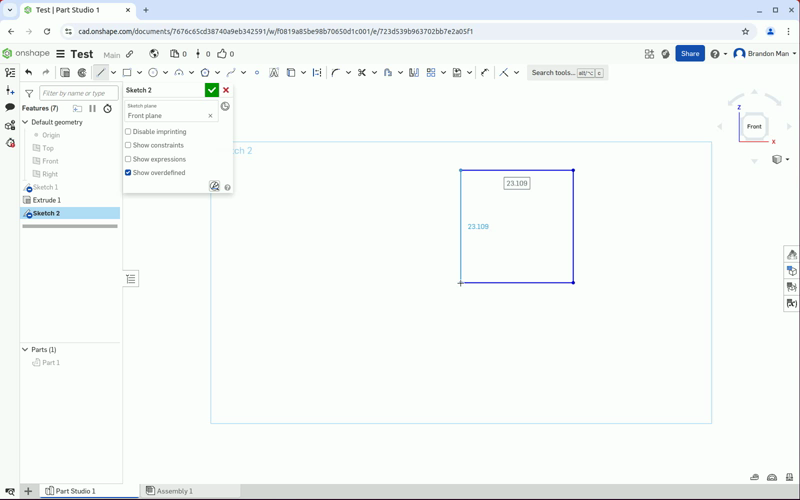
key_up(shift)
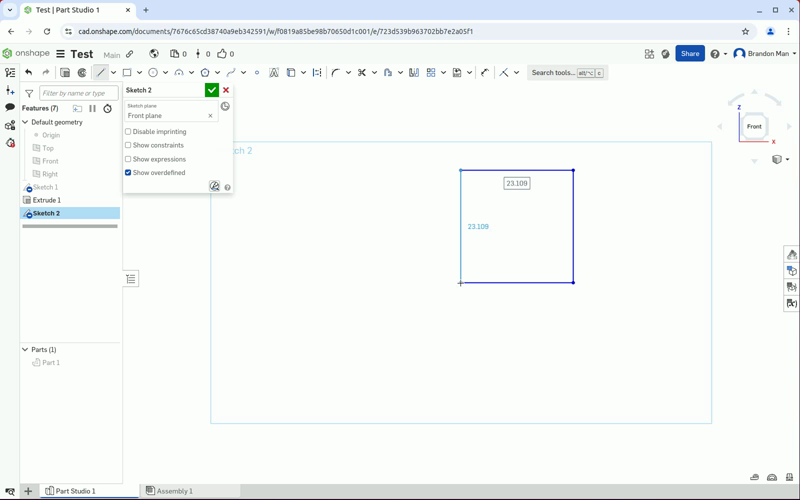
click(460, 282)
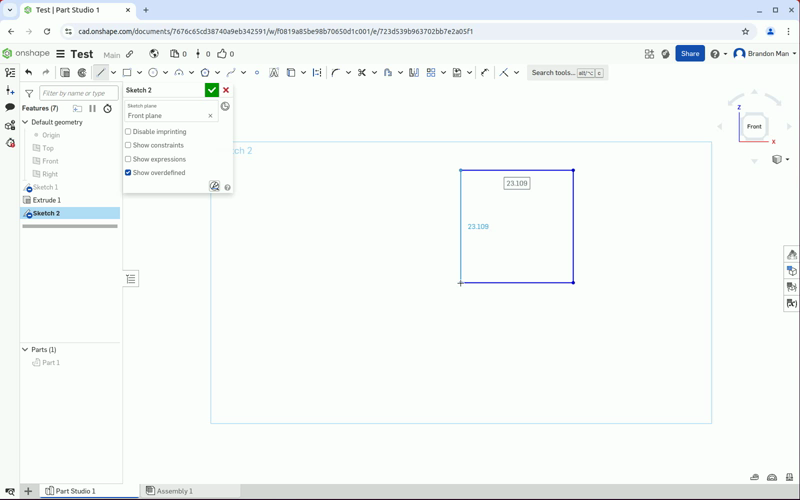
key(esc)
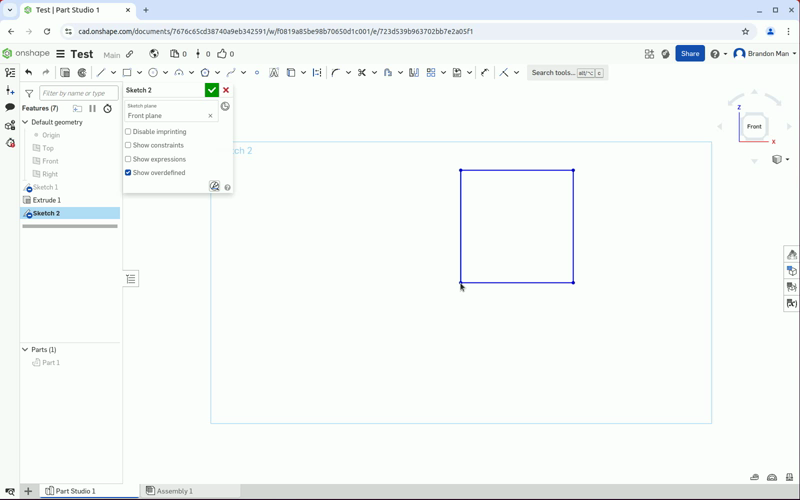
mouse_move(487, 242)
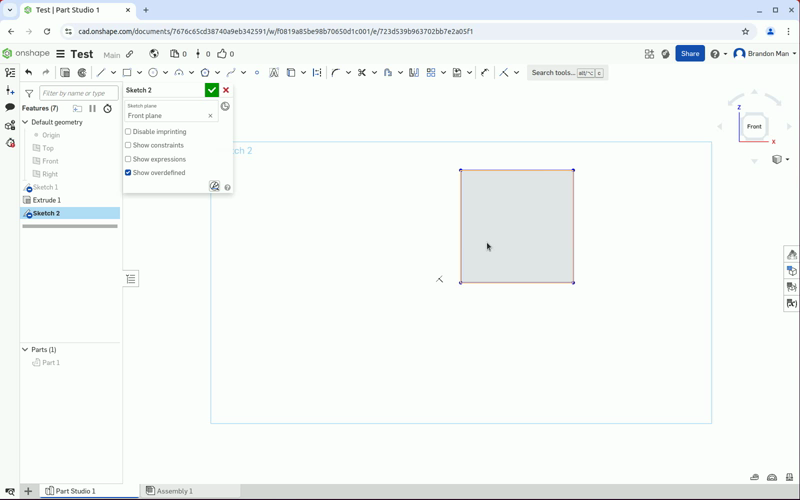
click(487, 242)
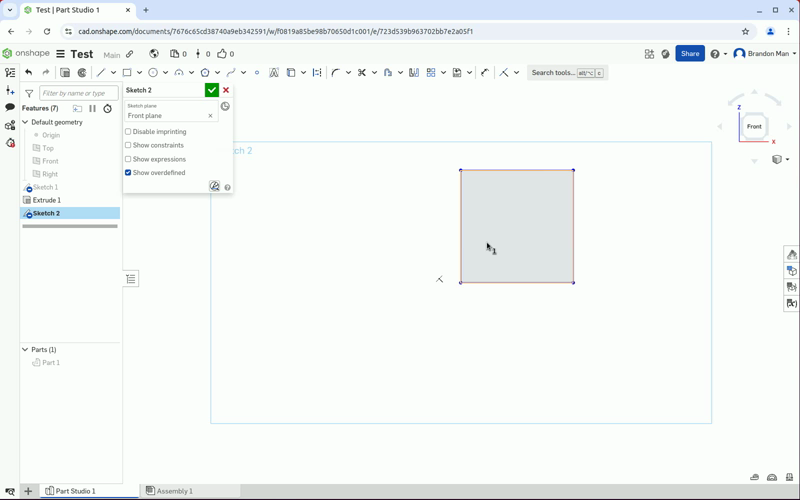
mouse_move(73, 352)
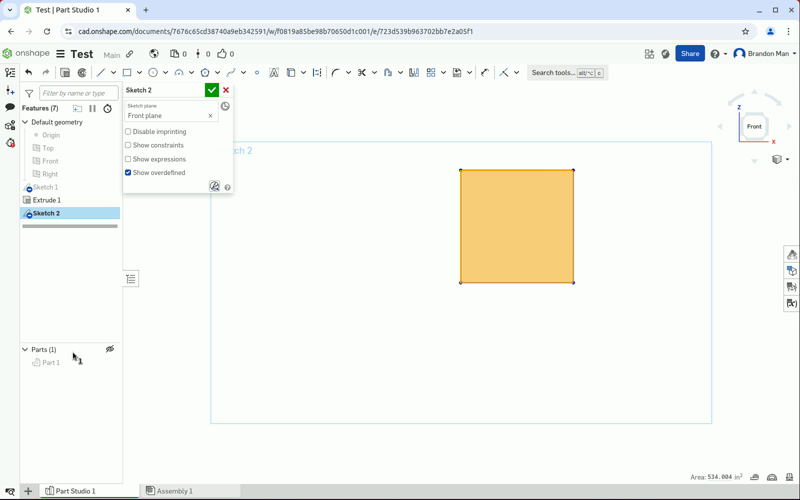
key(shift+y)
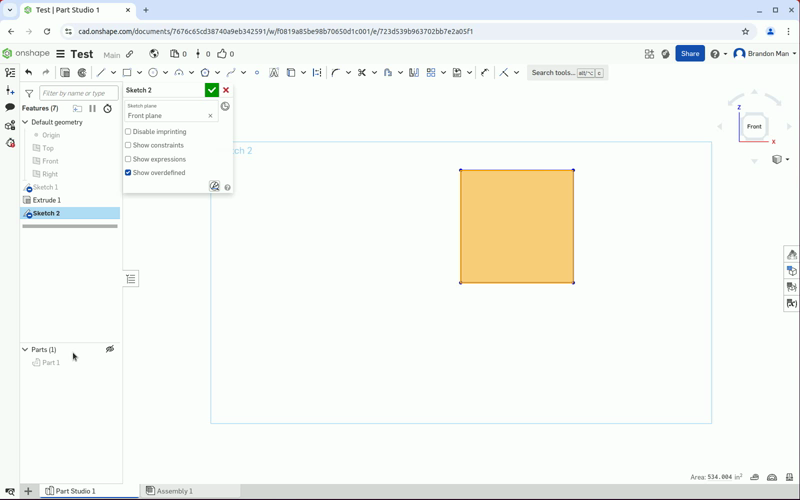
key(shift+e)
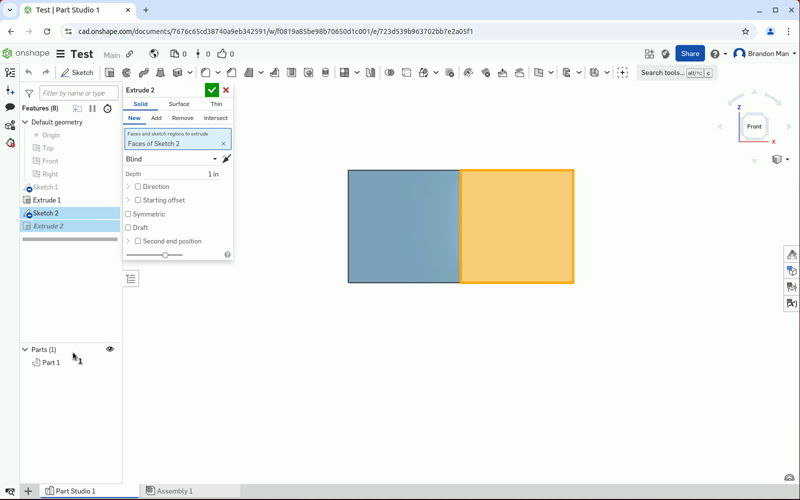
mouse_move(143, 106)
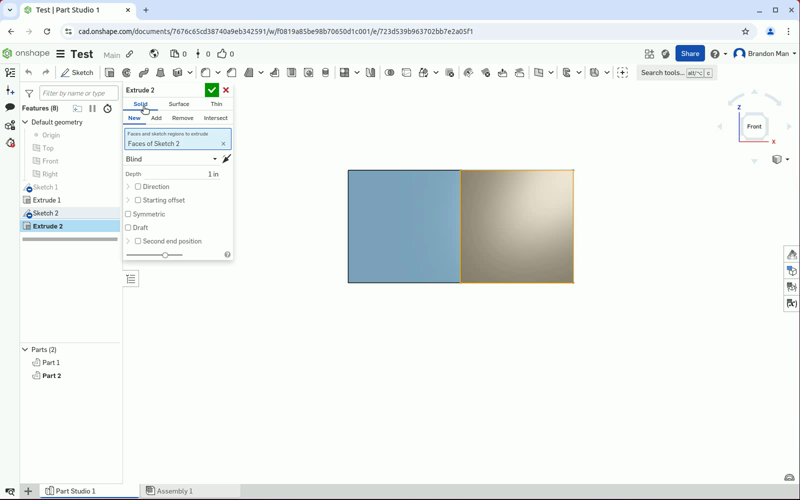
click(143, 106)
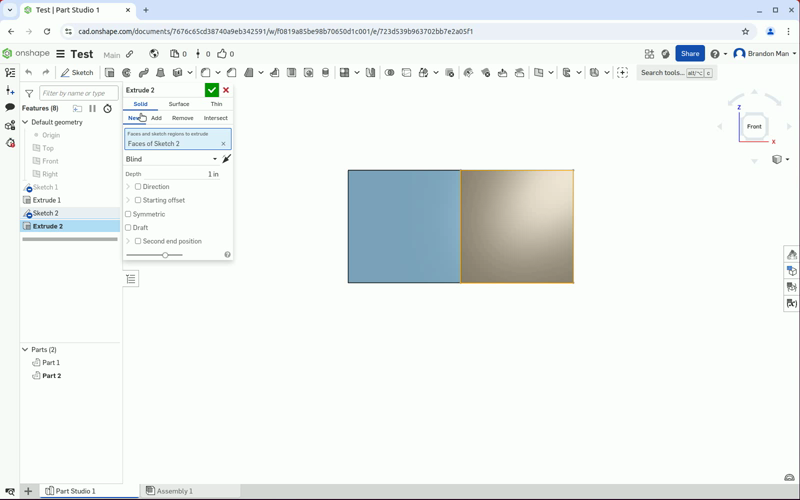
mouse_move(137, 120)
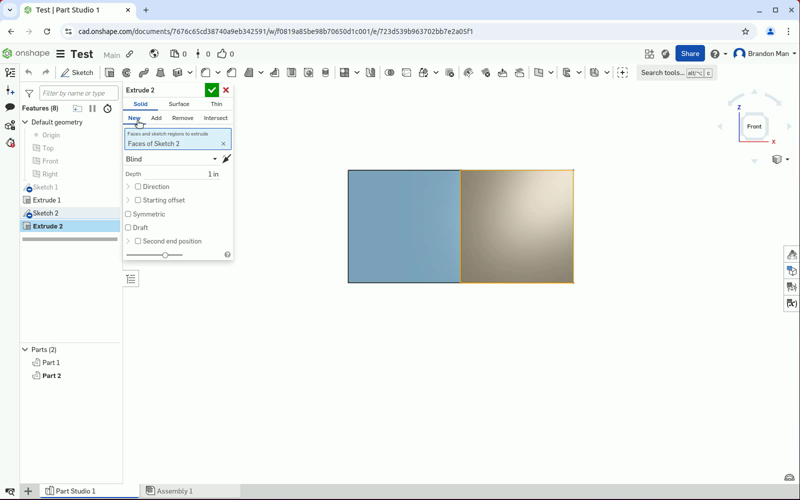
click(137, 120)
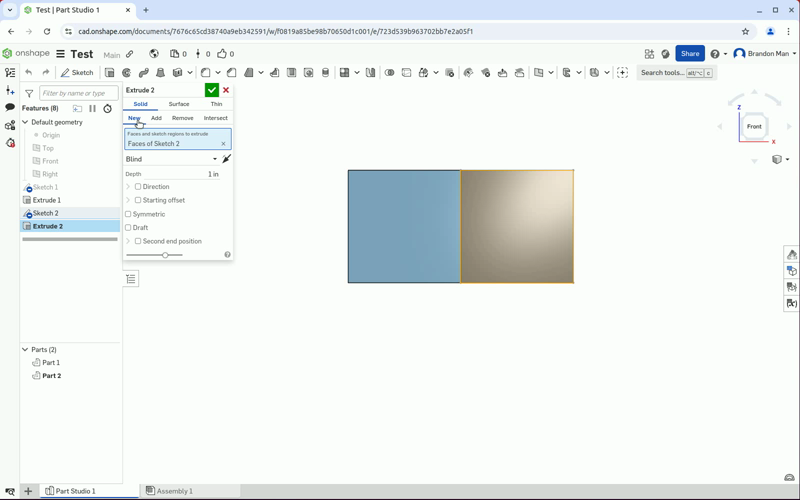
key(tab, 4)
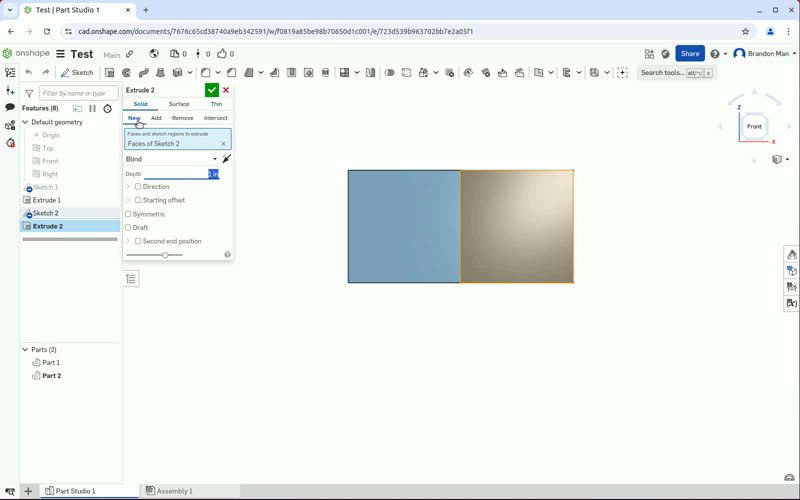
text(-15.405)
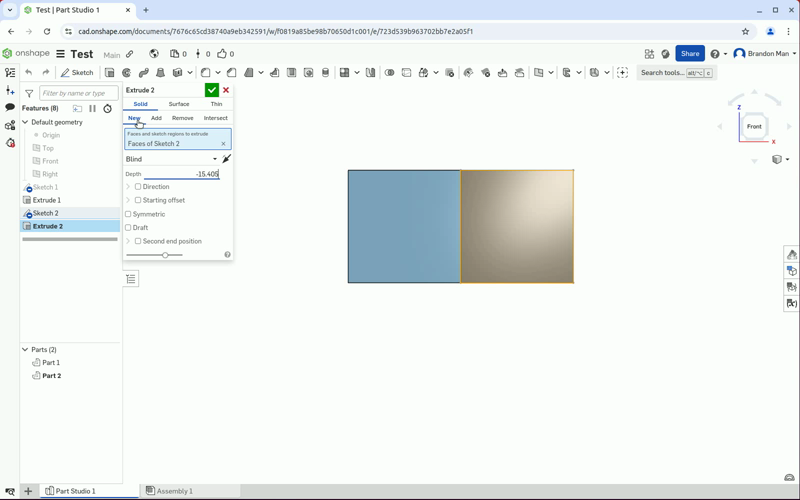
key(enter)
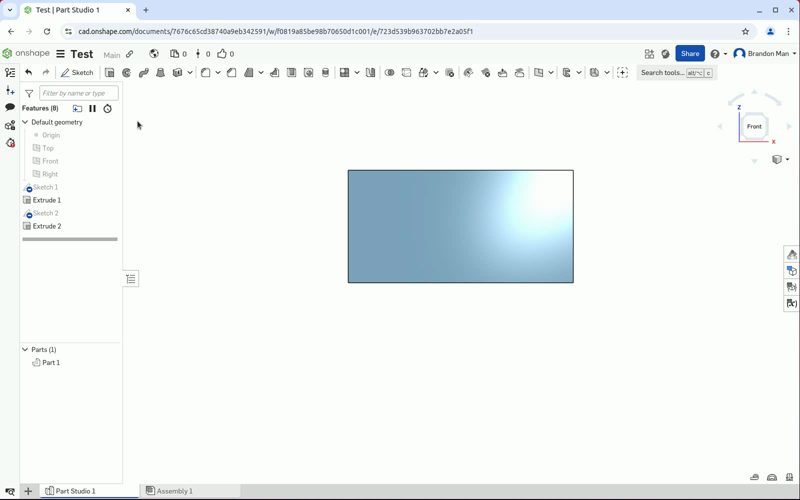
key(shift+h)
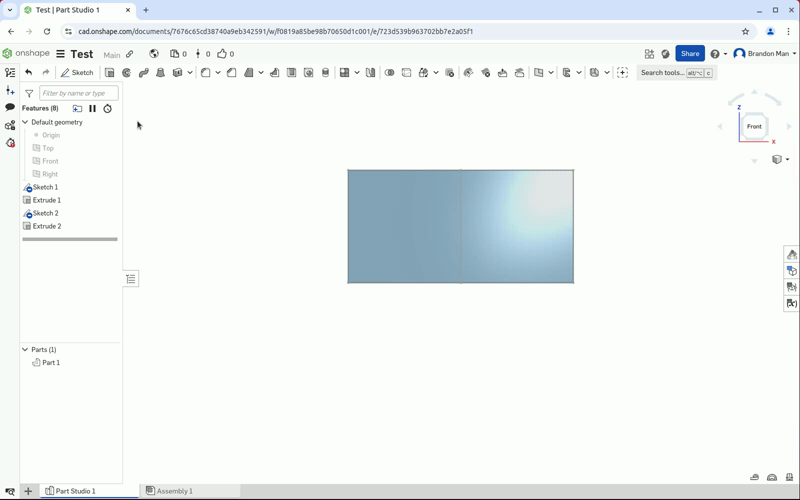
key(shift+h)
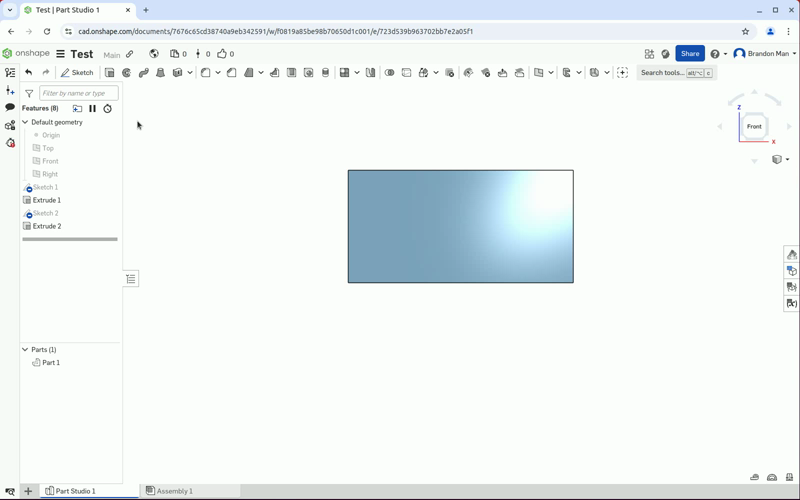
mouse_move(73, 189)
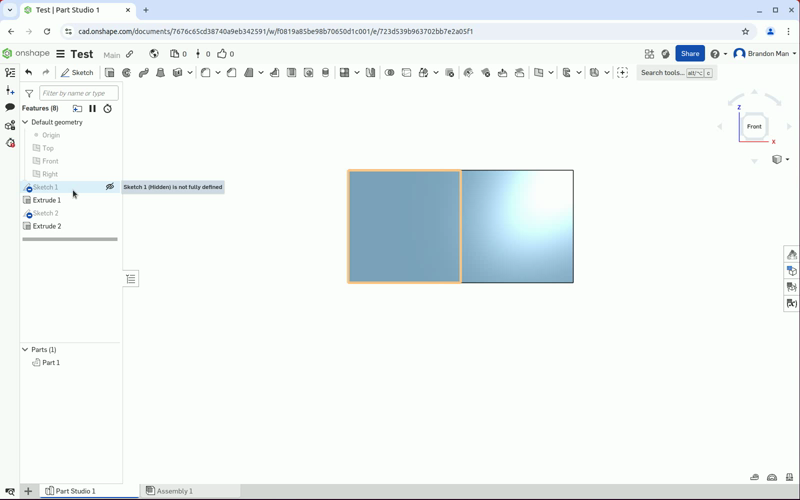
click(73, 189)
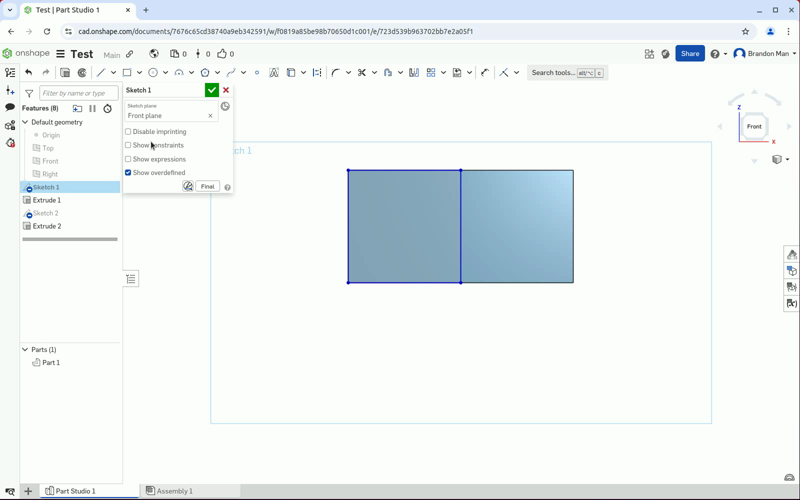
mouse_move(229, 92)
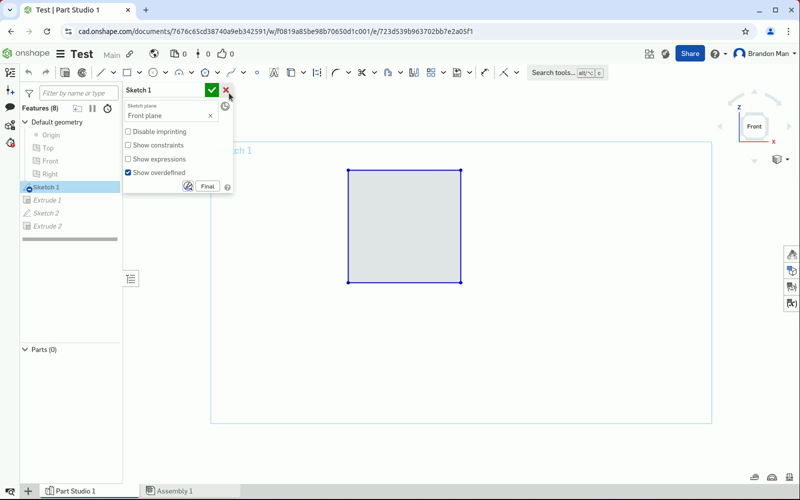
click(229, 92)
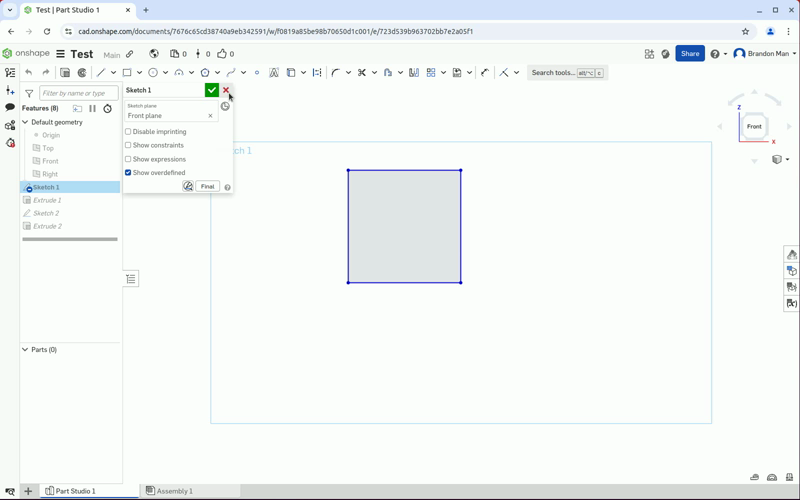
key(shift+s)
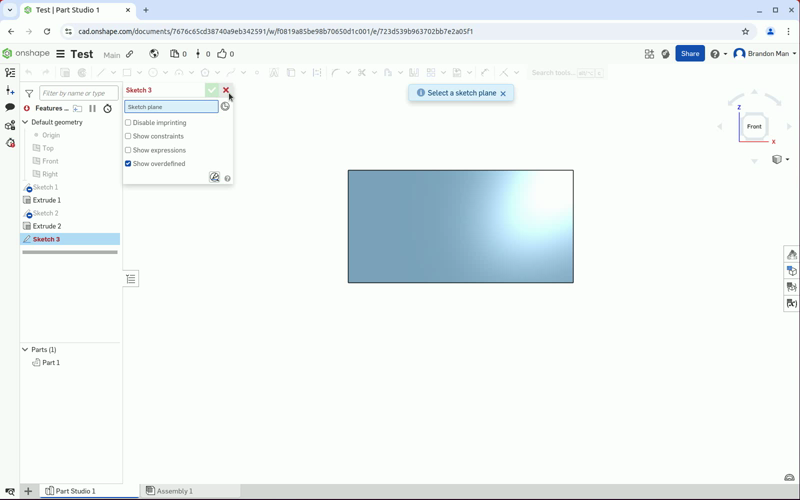
mouse_move(73, 163)
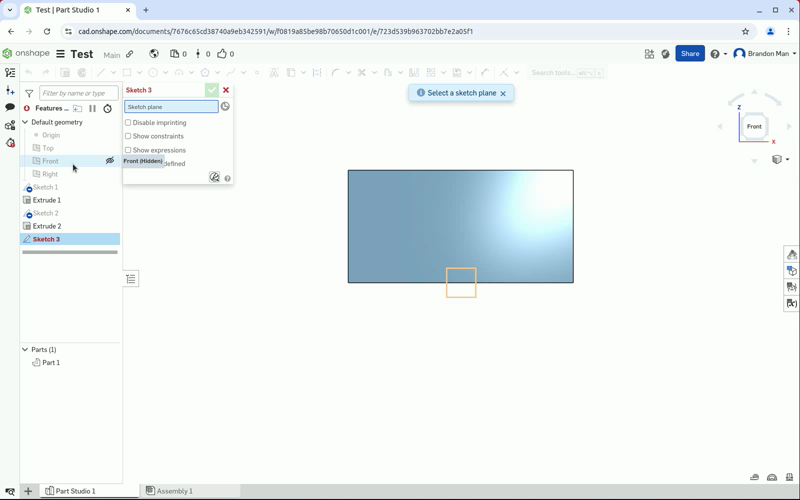
click(73, 163)
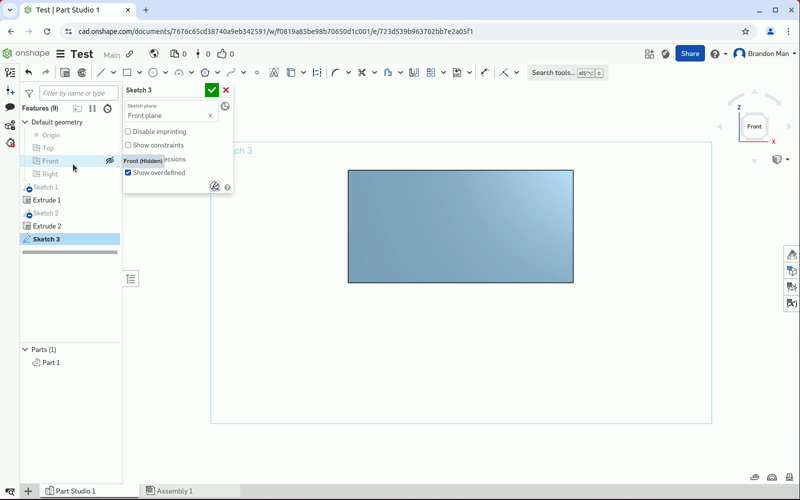
mouse_move(73, 352)
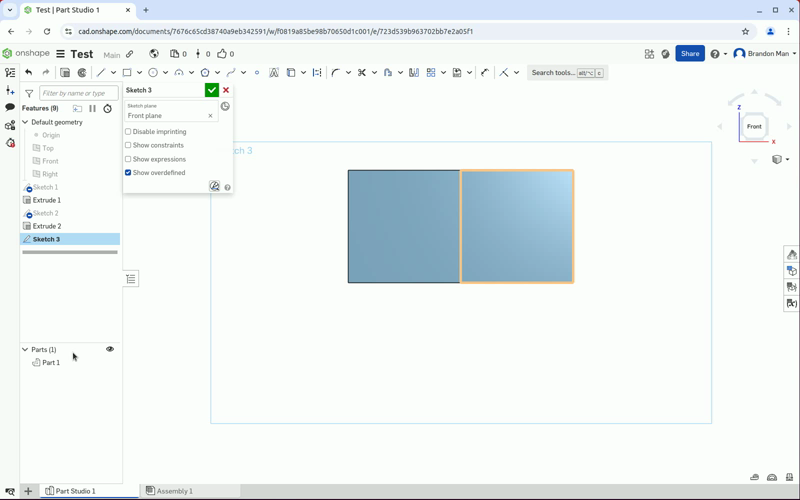
key(y)
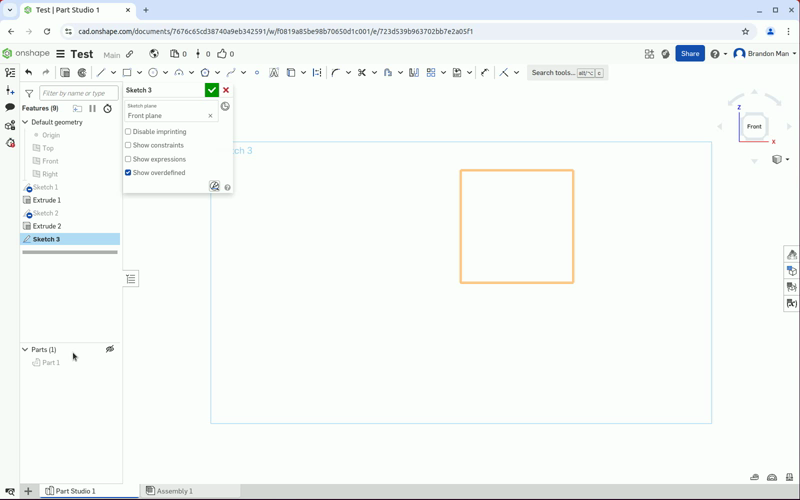
key(c)
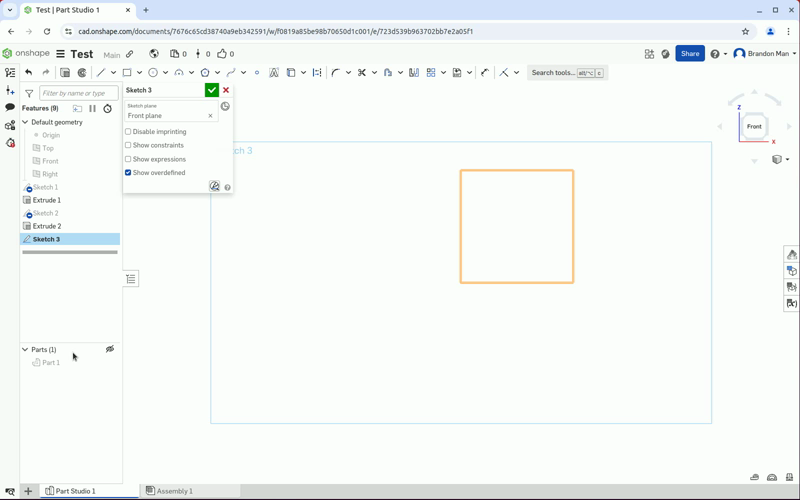
key_down(shift)
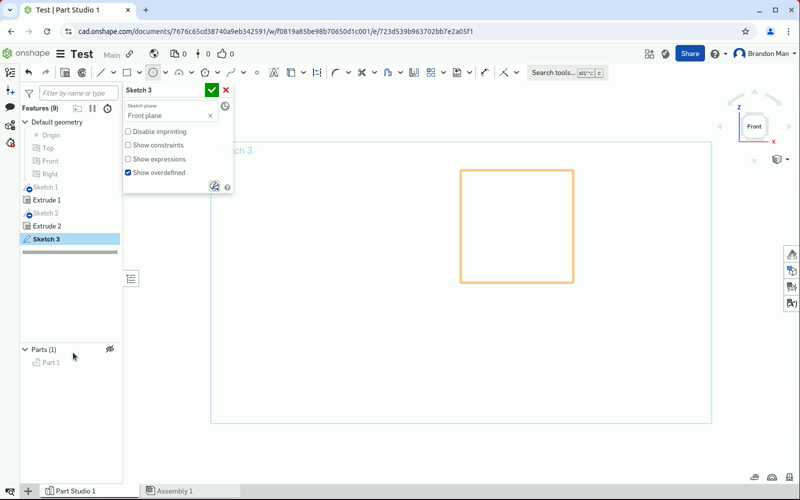
mouse_move(376, 198)
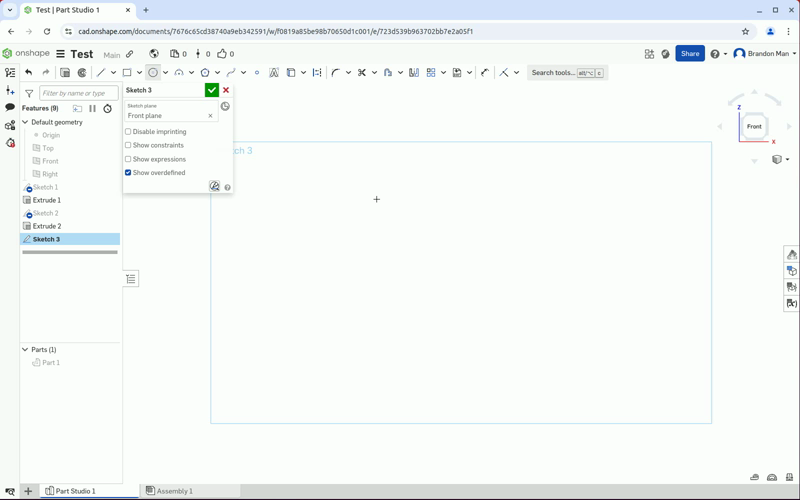
click(376, 198)
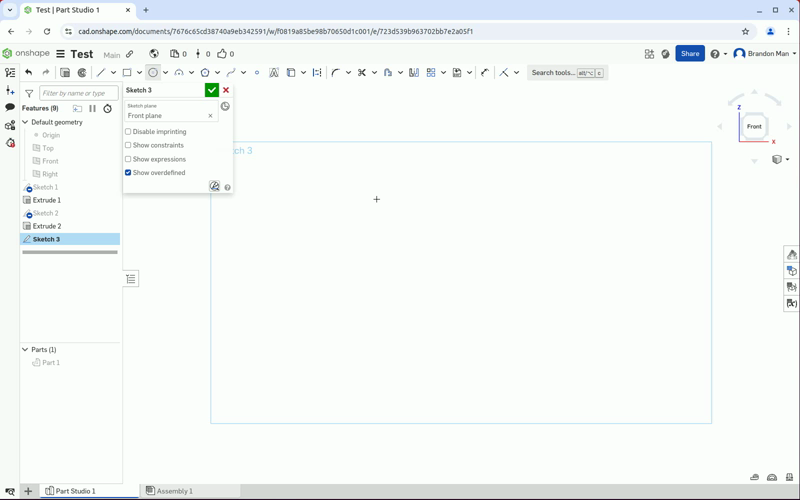
key_up(shift)
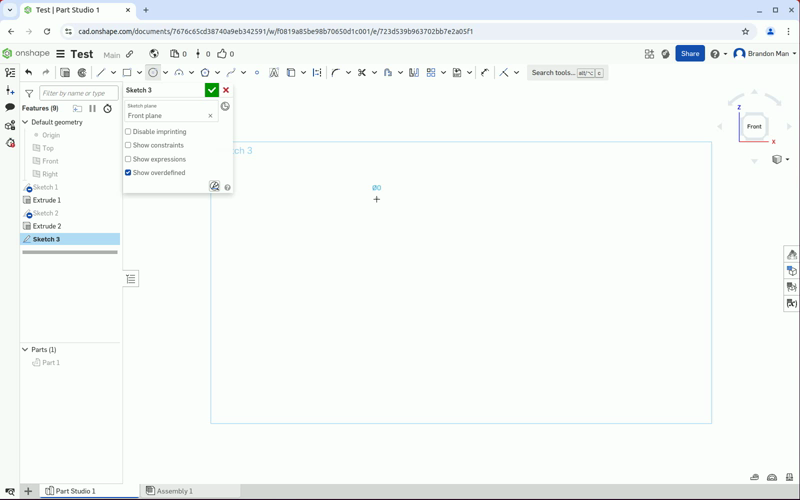
mouse_move(395, 198)
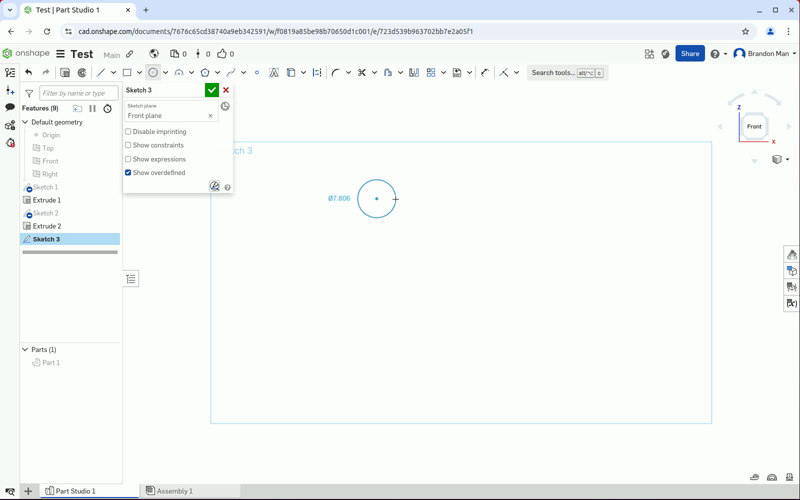
click(395, 198)
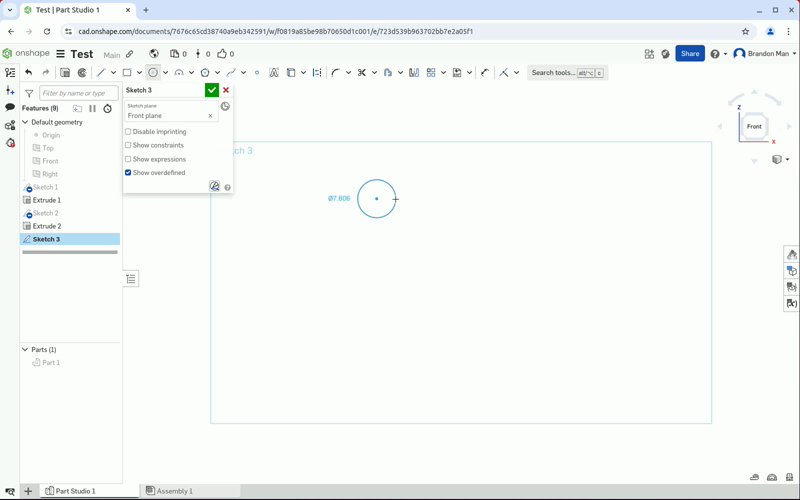
key(esc)
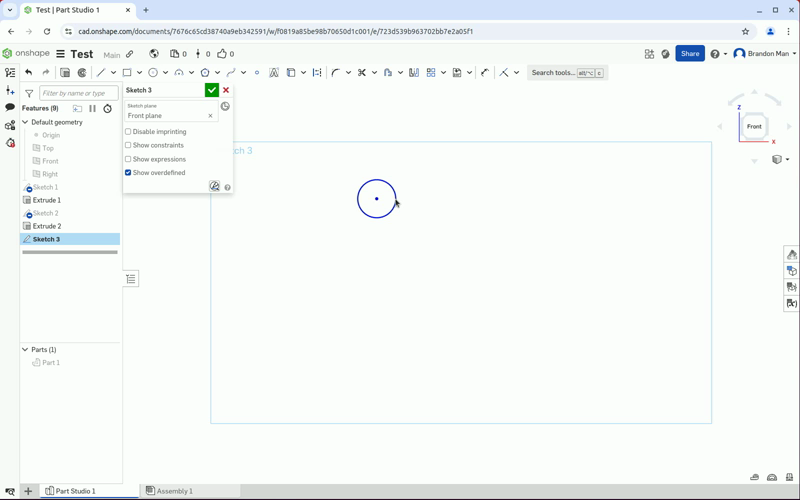
mouse_move(387, 186)
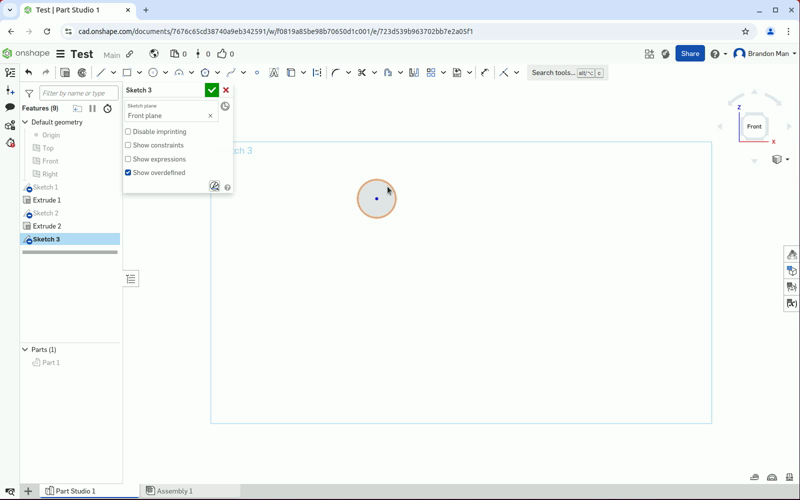
scroll(6)
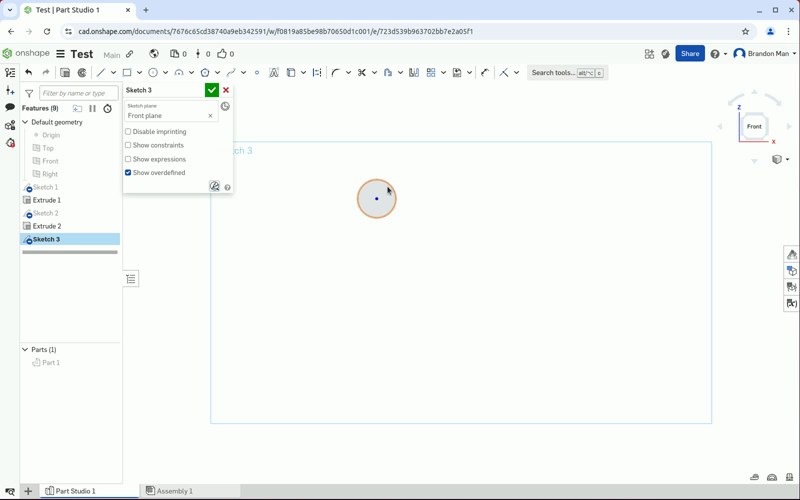
scroll(6)
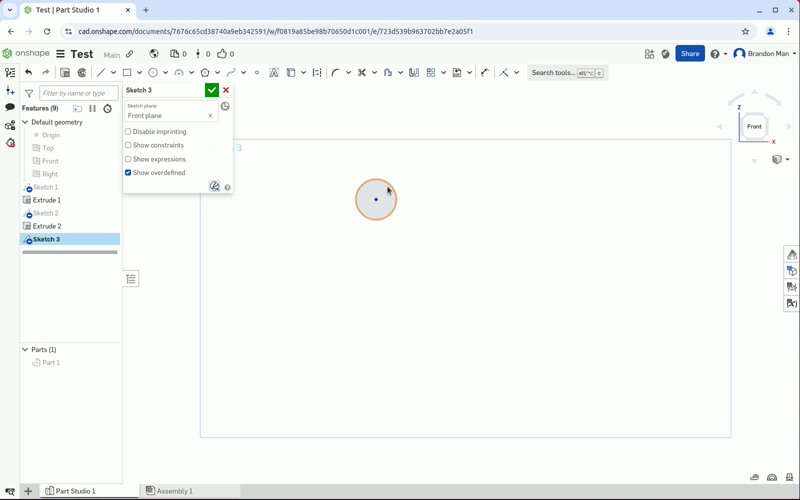
scroll(6)
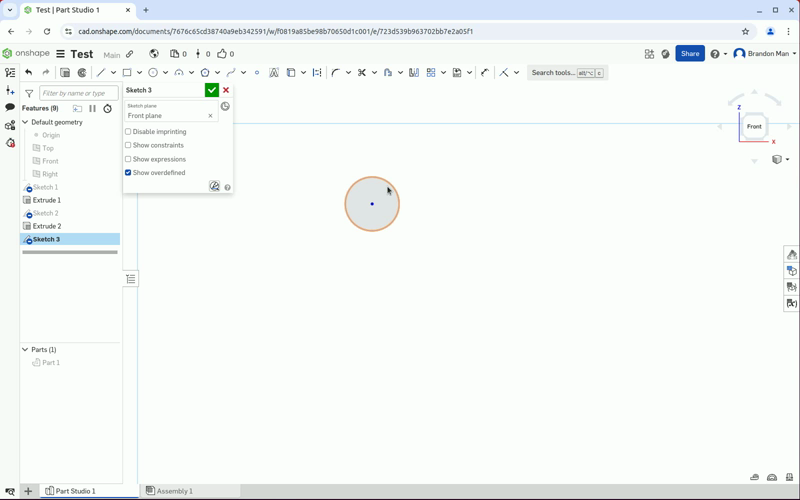
scroll(6)
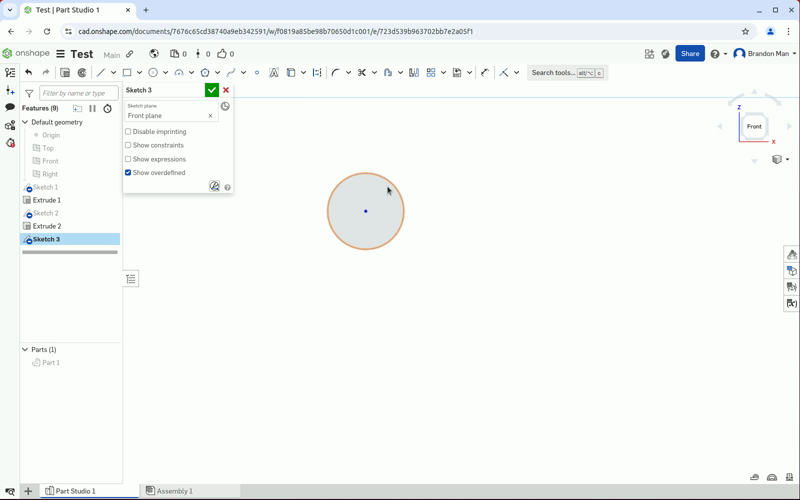
scroll(6)
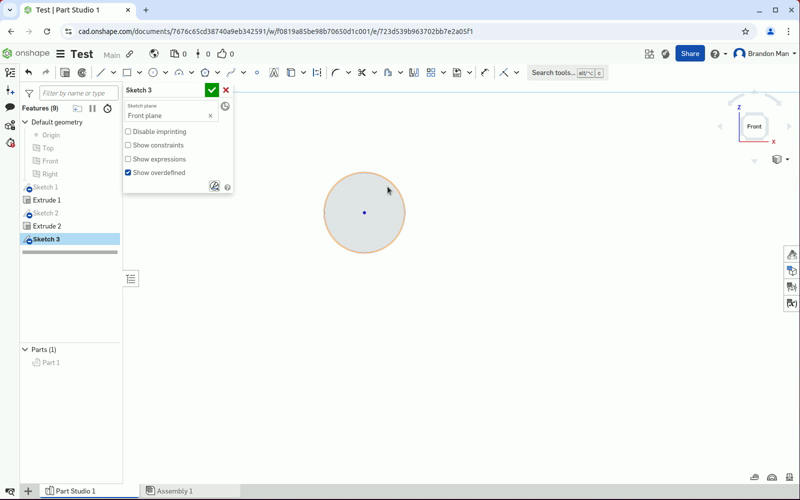
scroll(6)
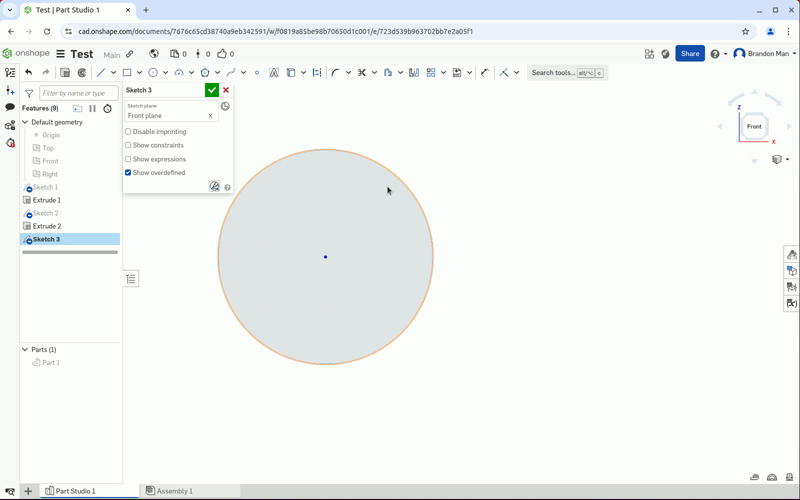
scroll(6)
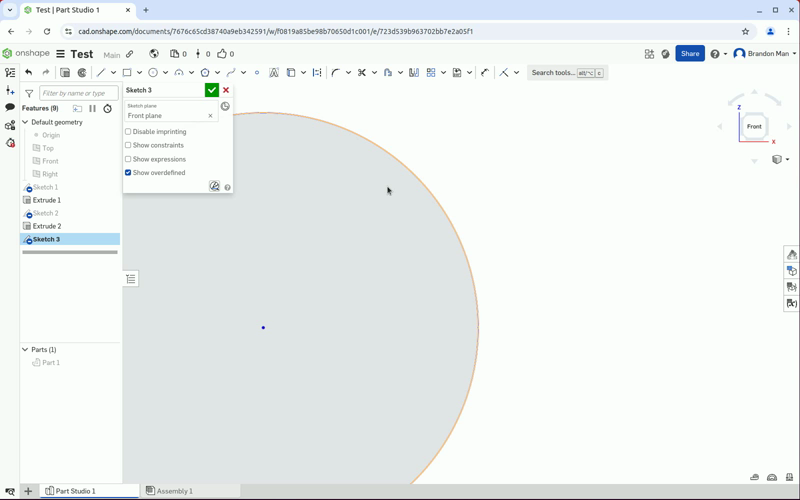
click(387, 186)
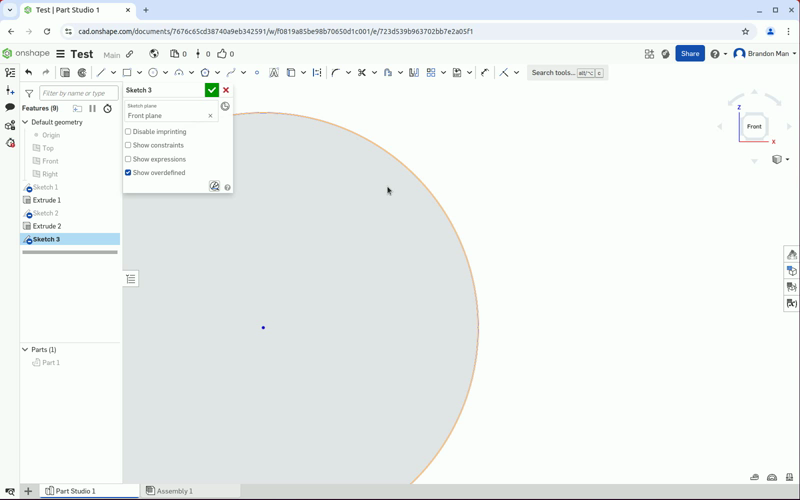
scroll(-6)
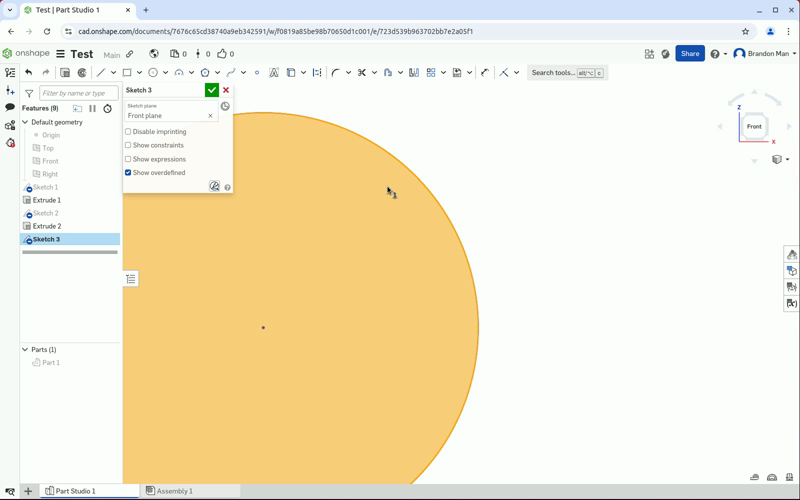
scroll(-6)
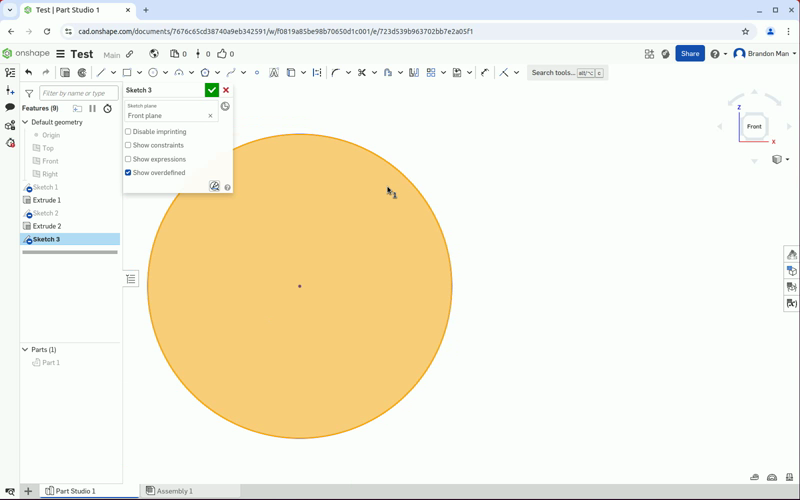
scroll(-6)
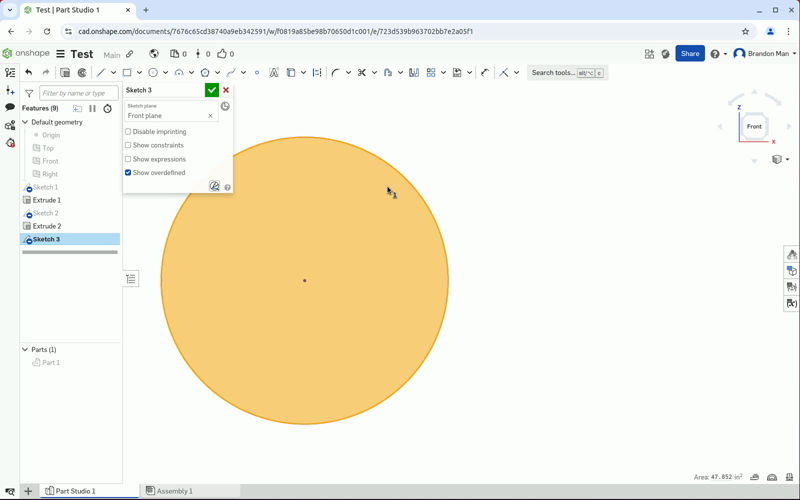
scroll(-6)
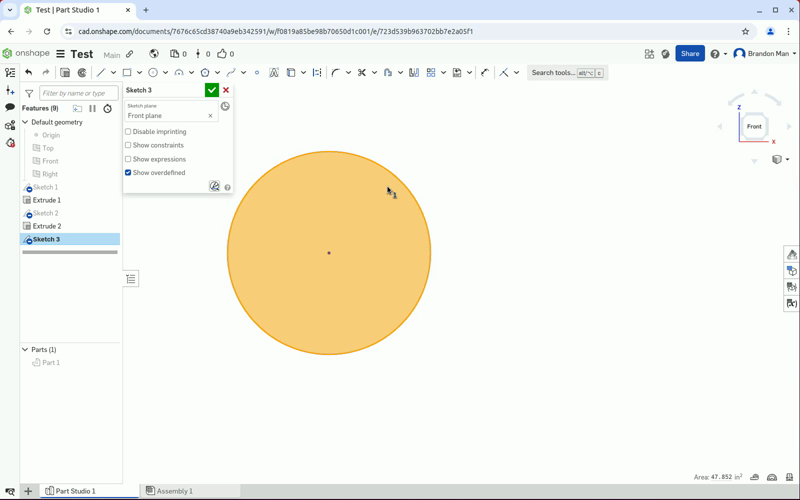
scroll(-6)
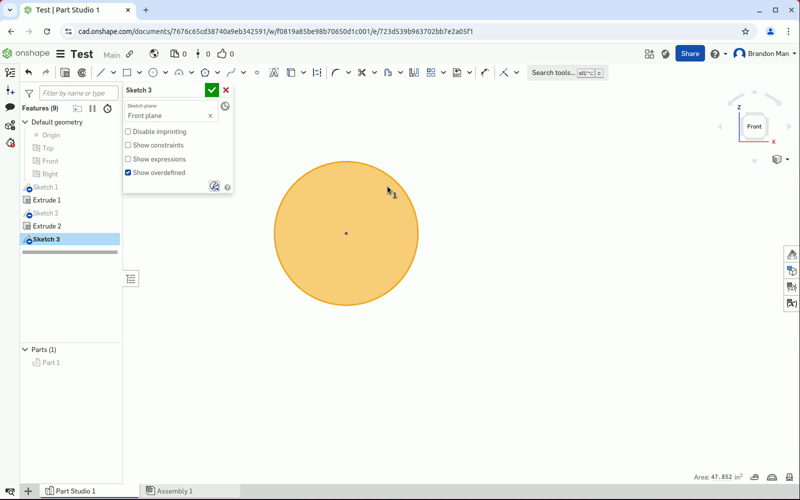
scroll(-6)
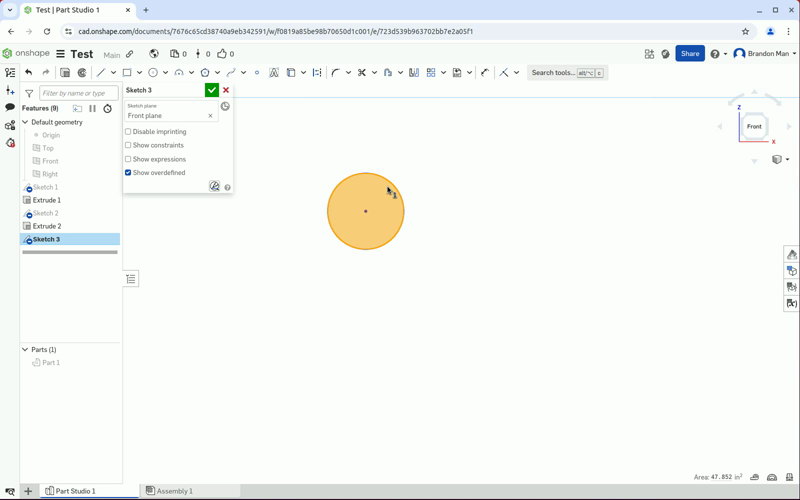
scroll(-6)
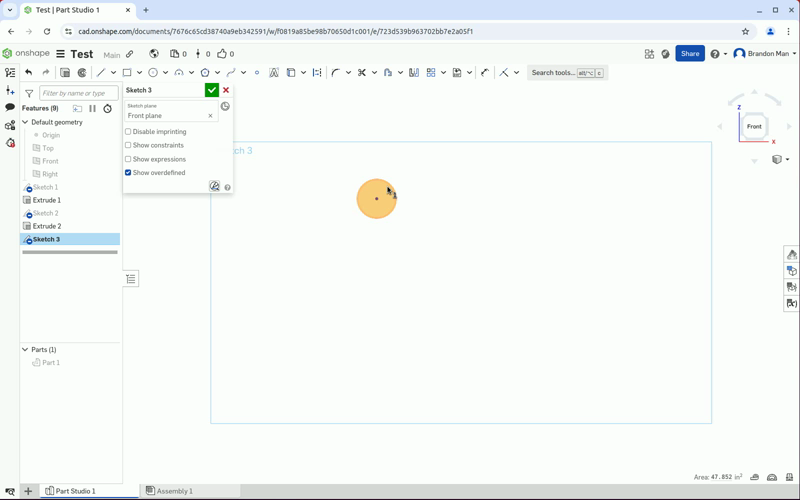
mouse_move(73, 352)
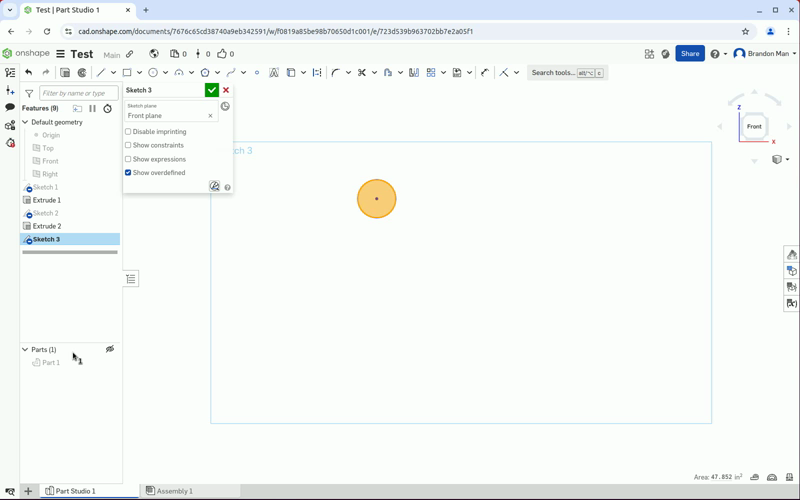
key(shift+y)
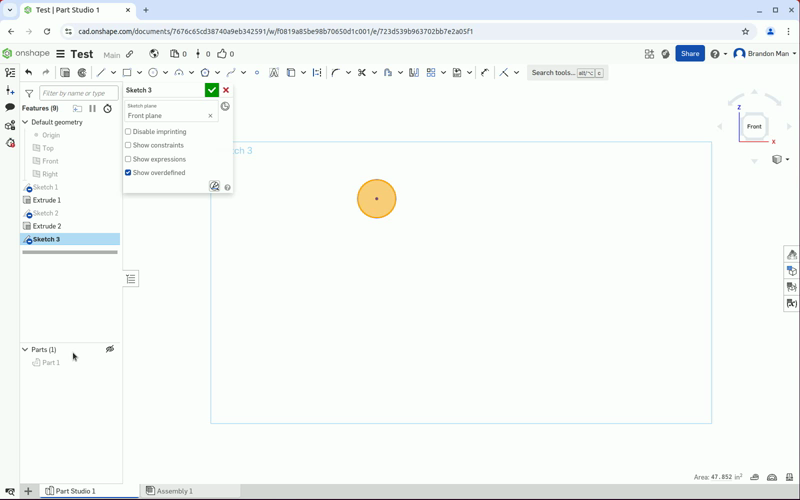
key(shift+e)
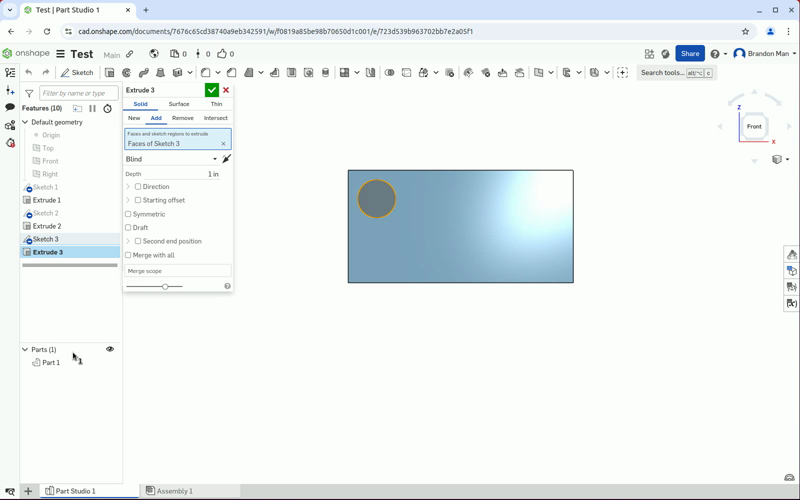
mouse_move(143, 106)
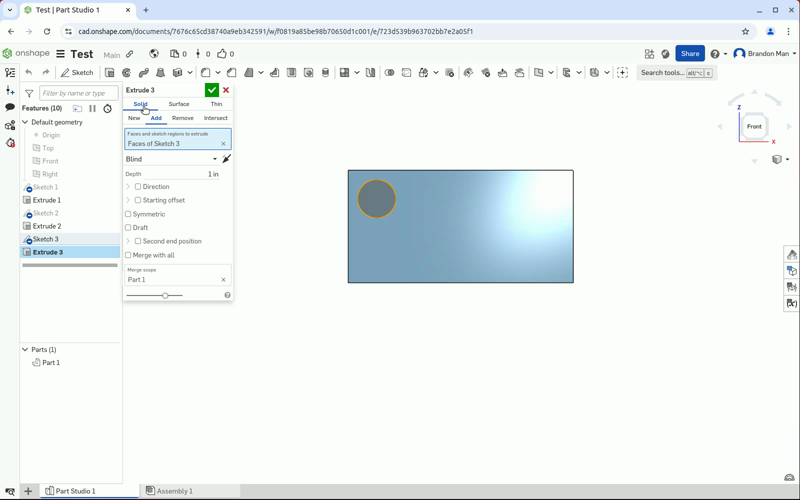
click(143, 106)
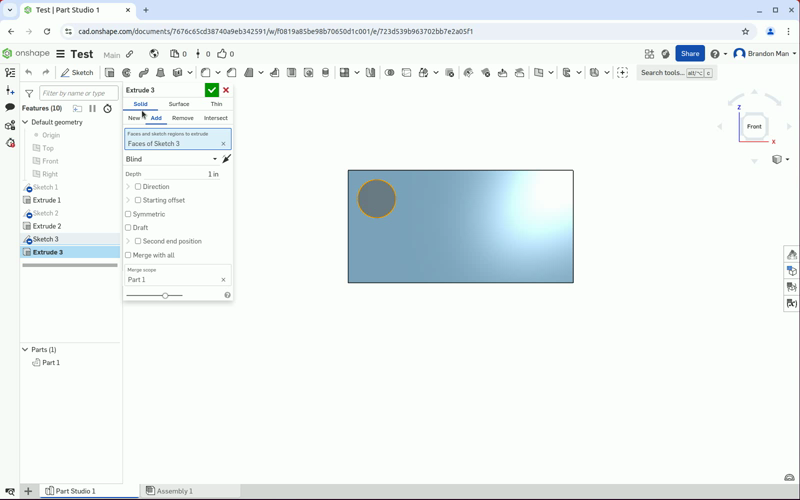
mouse_move(137, 120)
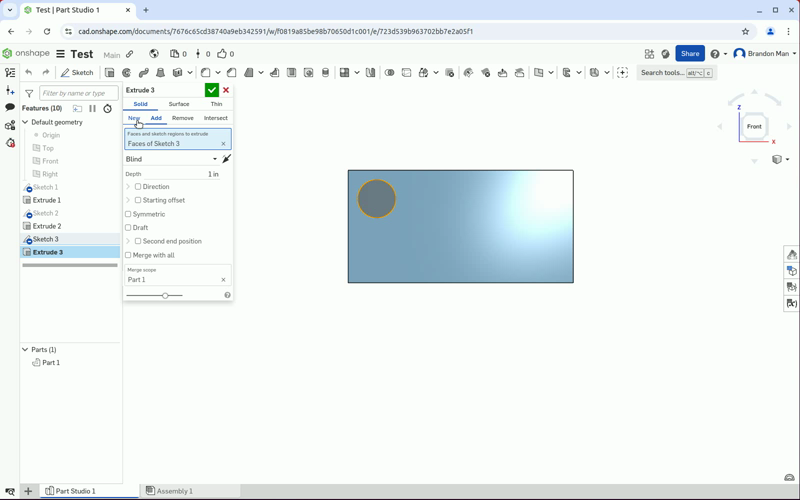
click(137, 120)
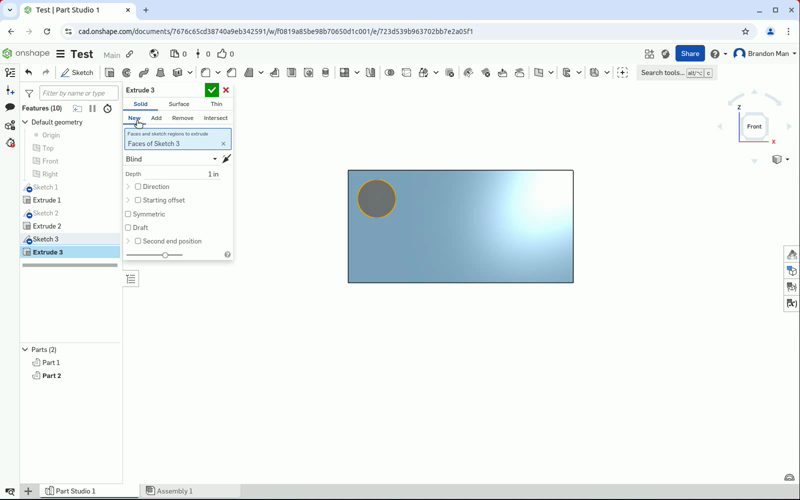
key(tab, 4)
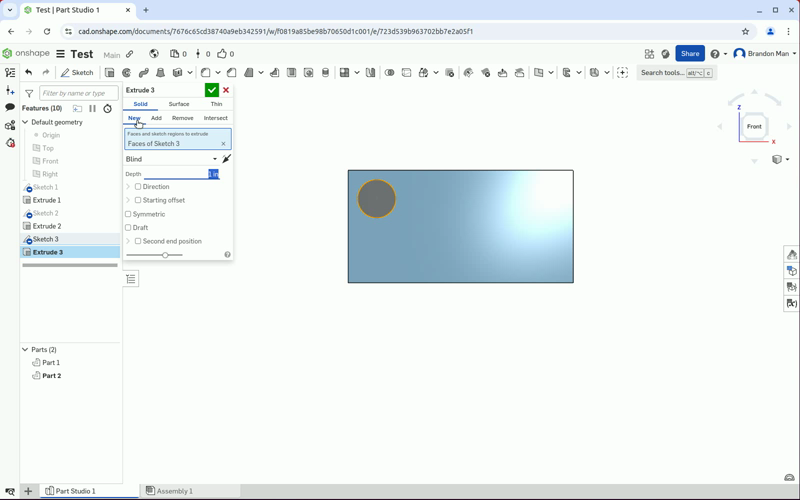
text(1.926)
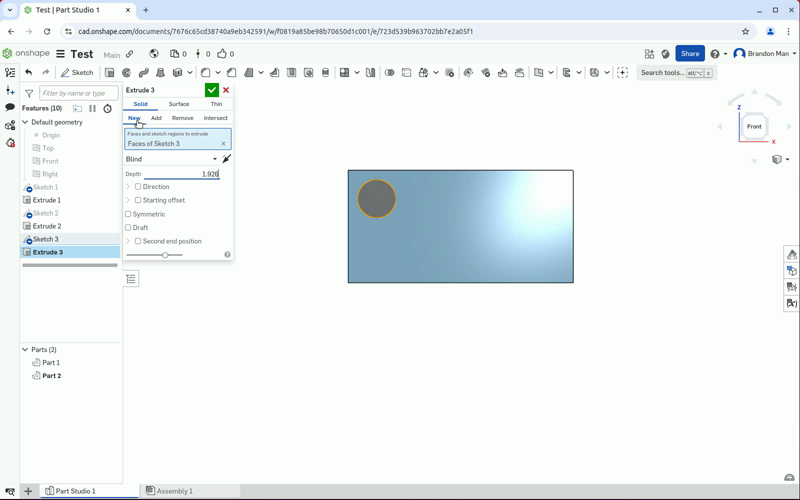
key(enter)
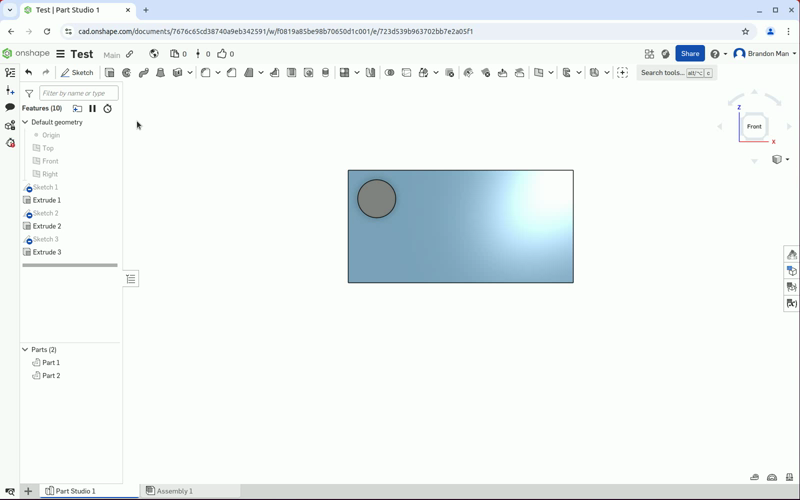
key(shift+h)
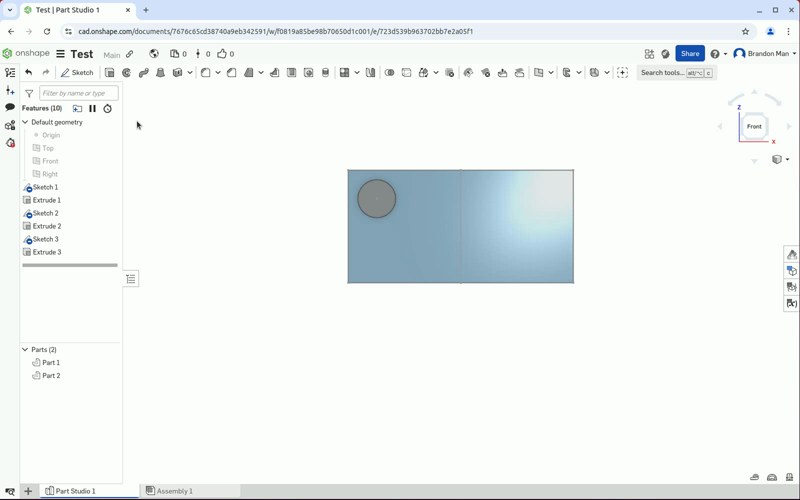
key(shift+h)
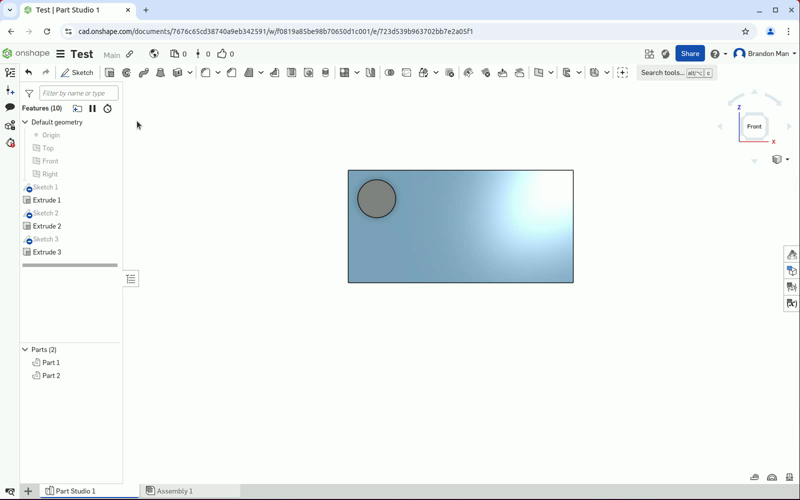
mouse_move(73, 189)
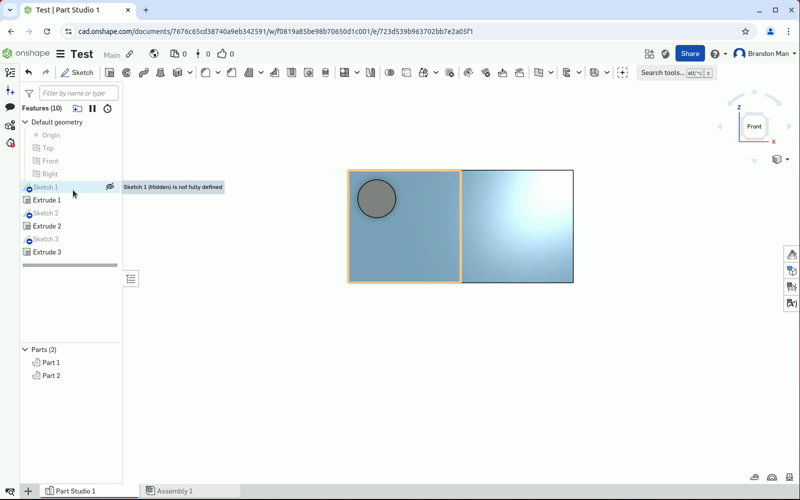
click(73, 189)
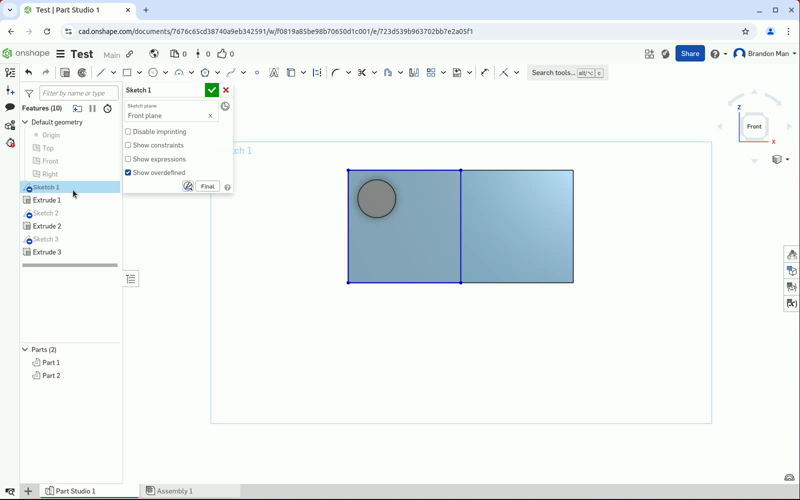
mouse_move(229, 92)
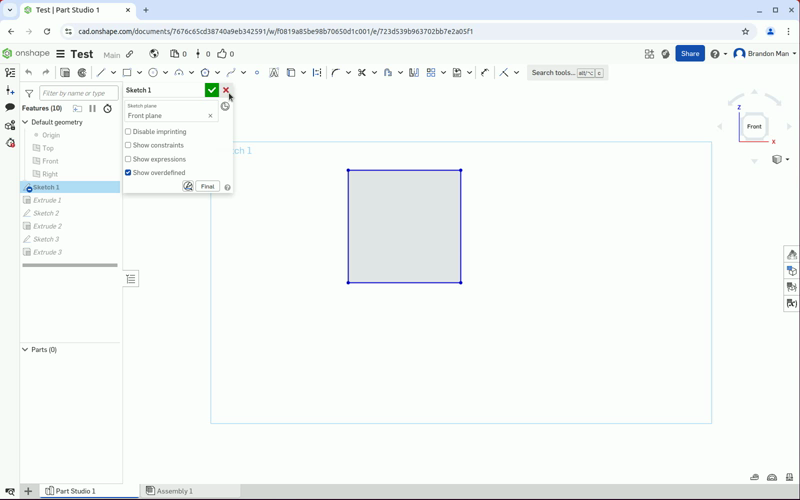
click(229, 92)
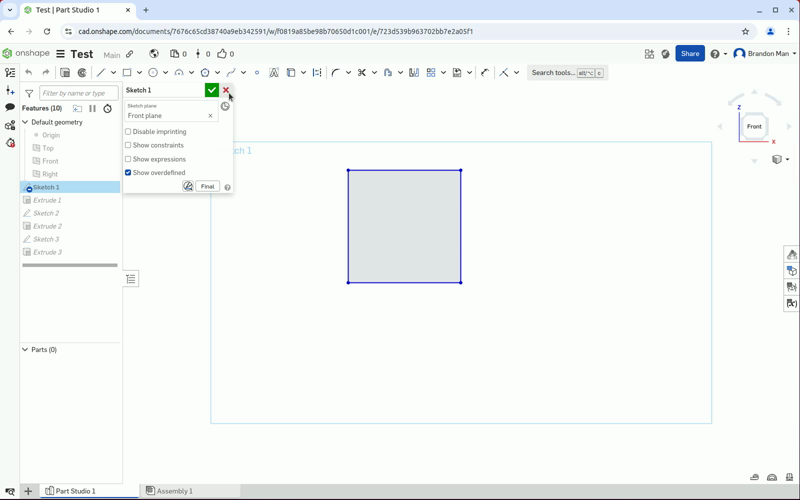
key(shift+s)
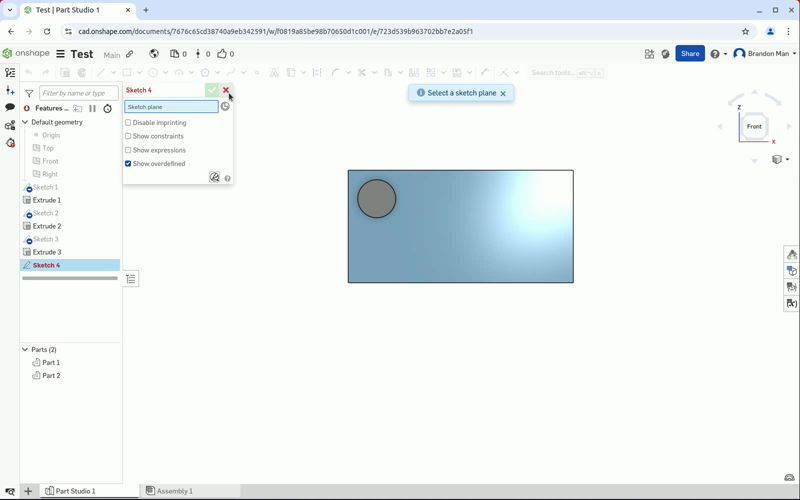
mouse_move(73, 163)
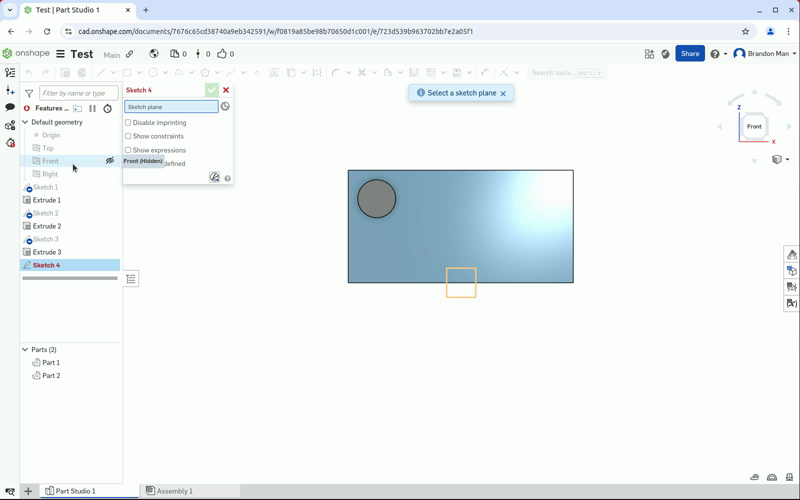
click(73, 163)
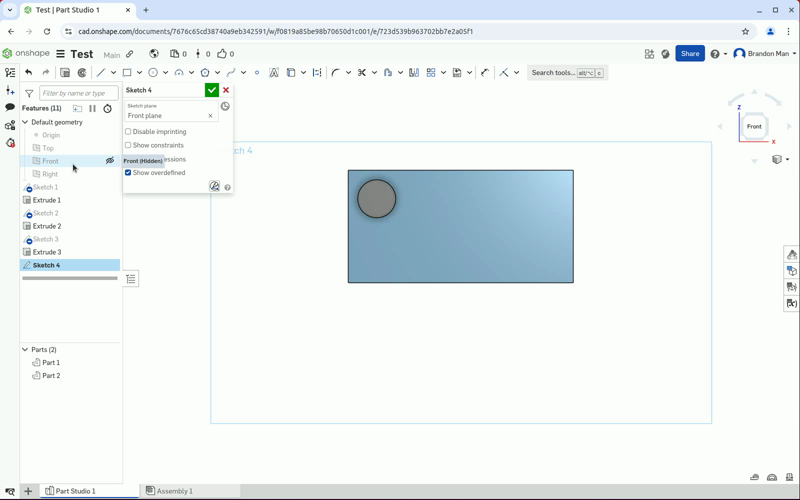
mouse_move(73, 352)
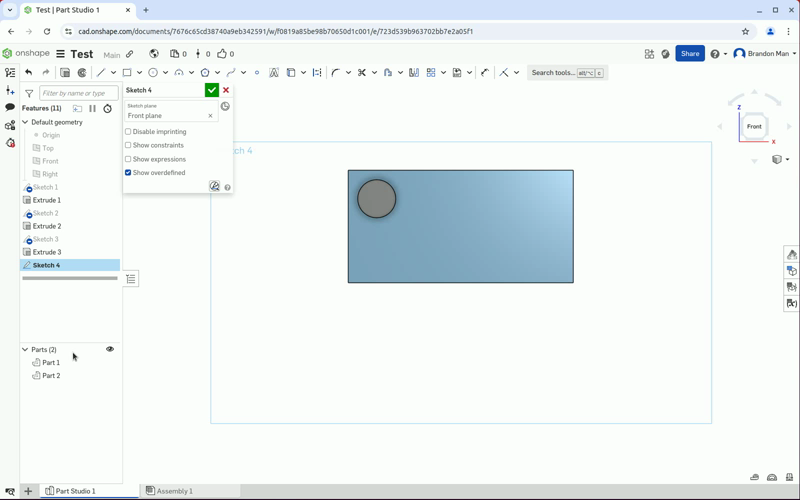
key(y)
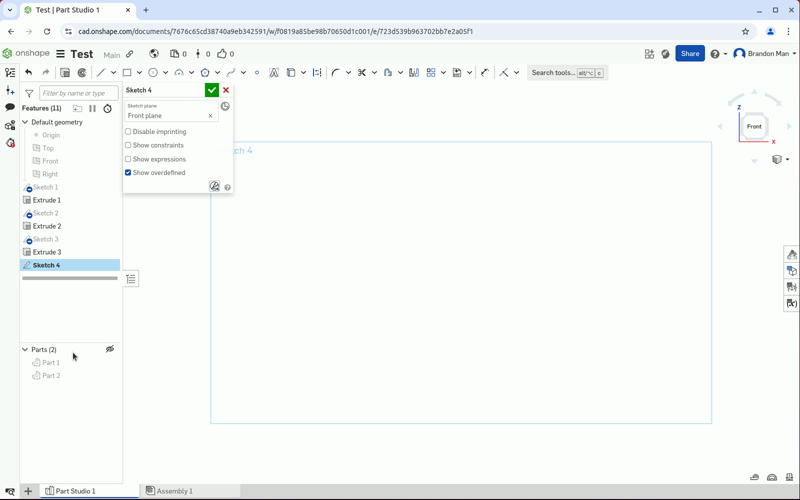
key(c)
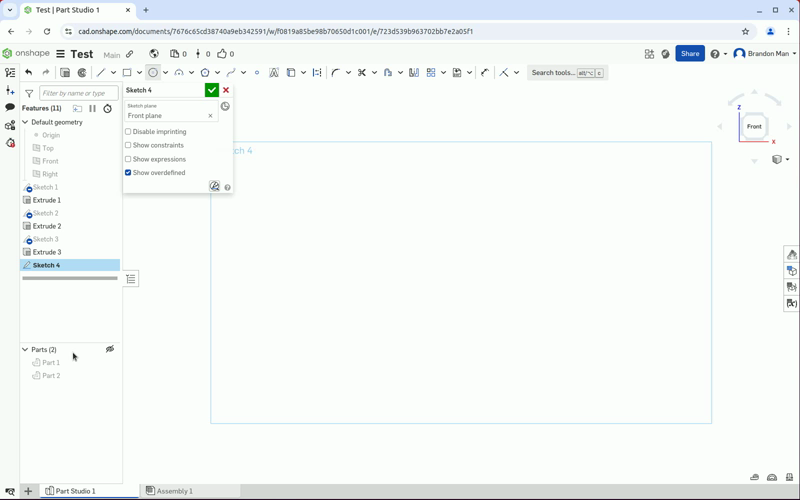
key_down(shift)
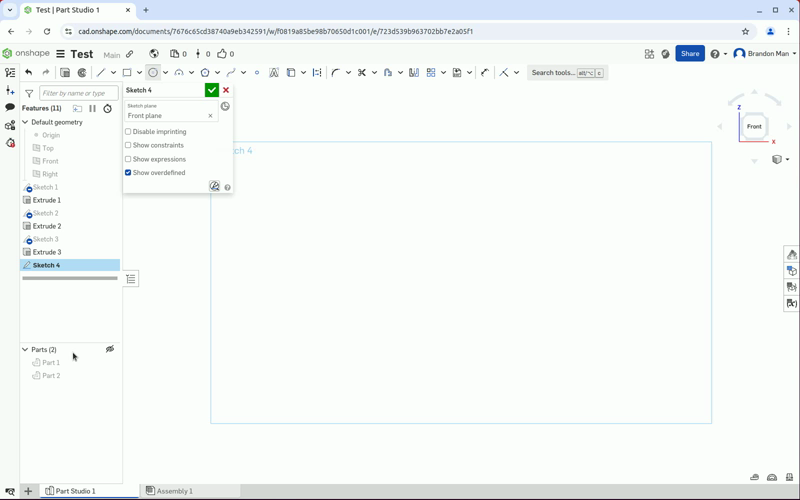
mouse_move(433, 198)
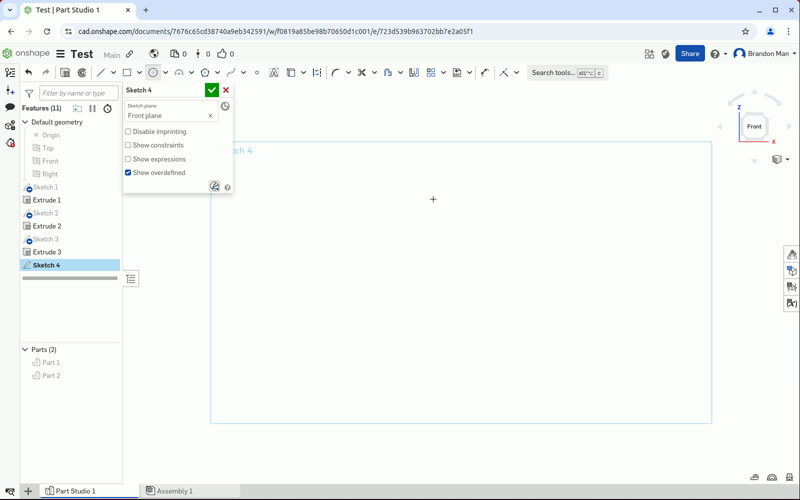
click(433, 198)
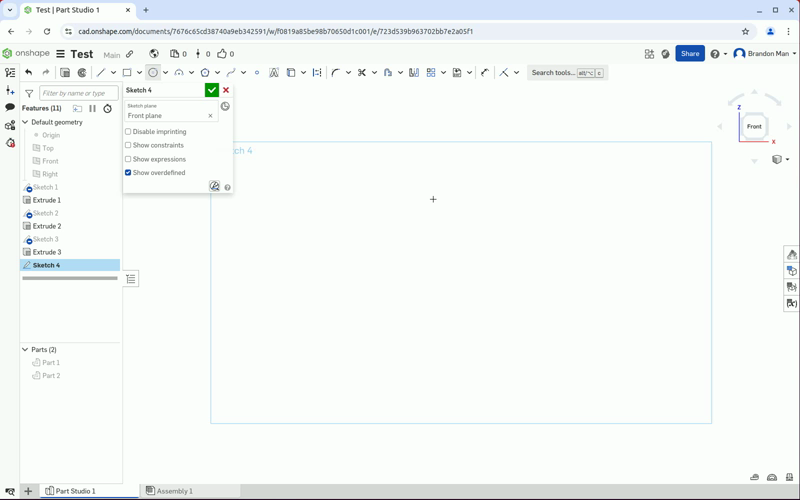
key_up(shift)
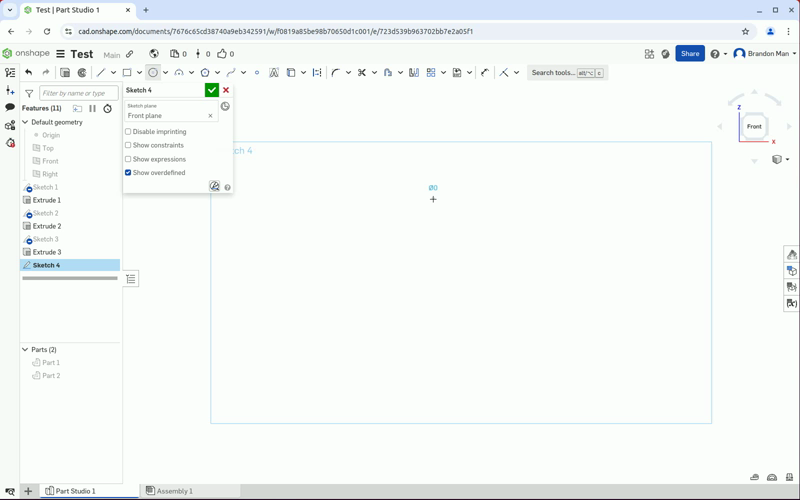
mouse_move(452, 198)
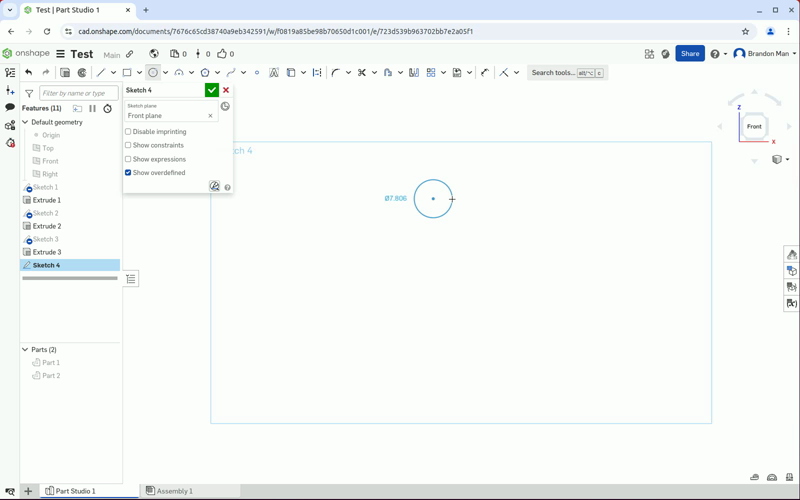
click(452, 198)
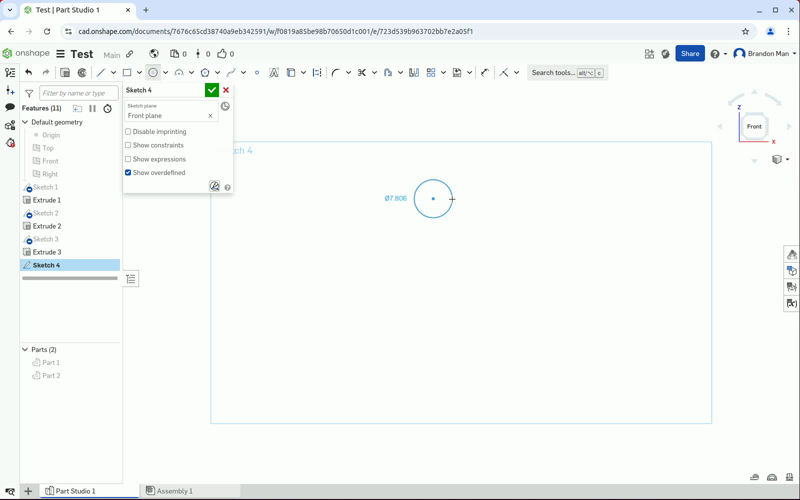
key(esc)
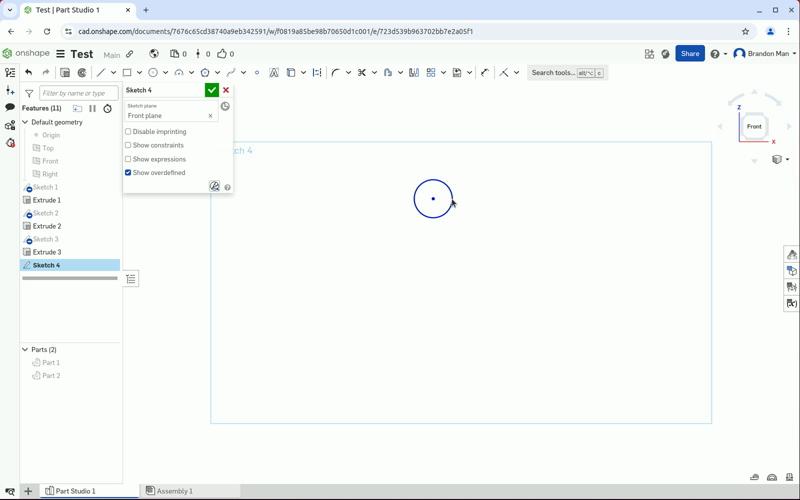
mouse_move(421, 195)
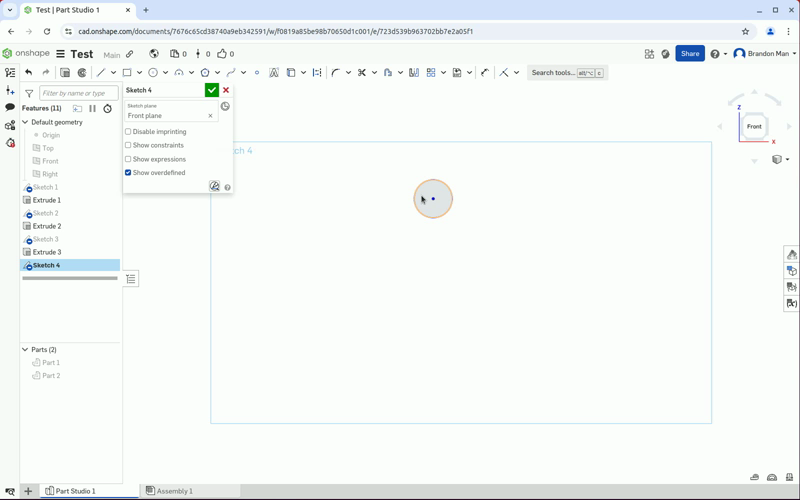
scroll(6)
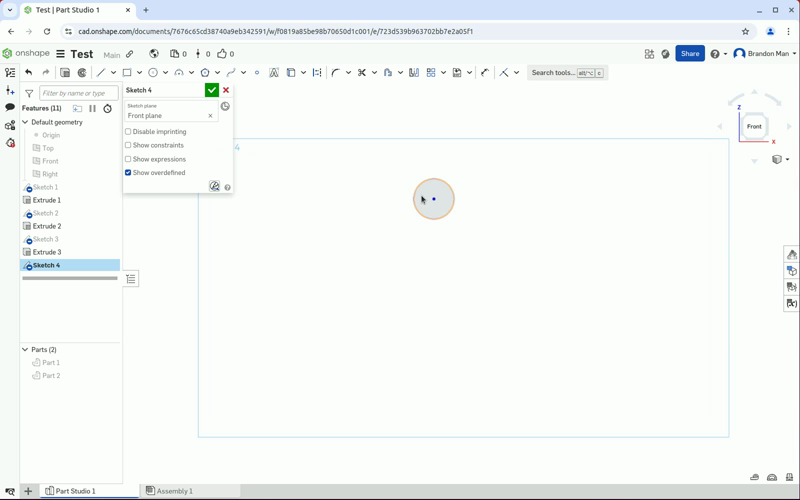
scroll(6)
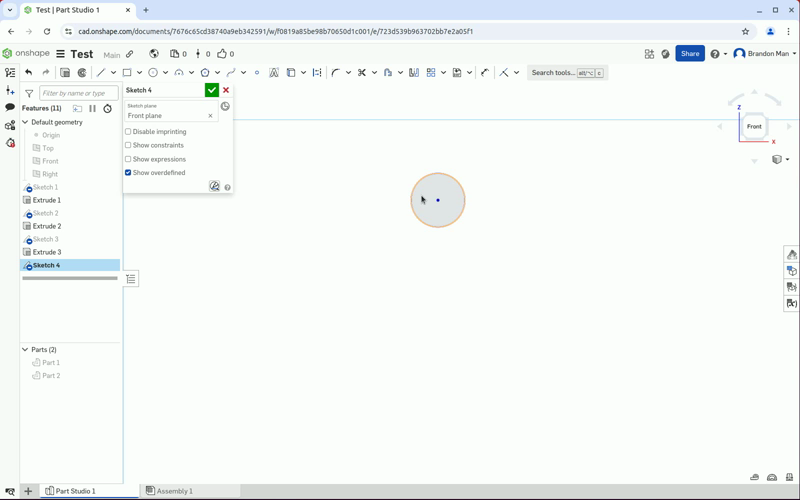
scroll(6)
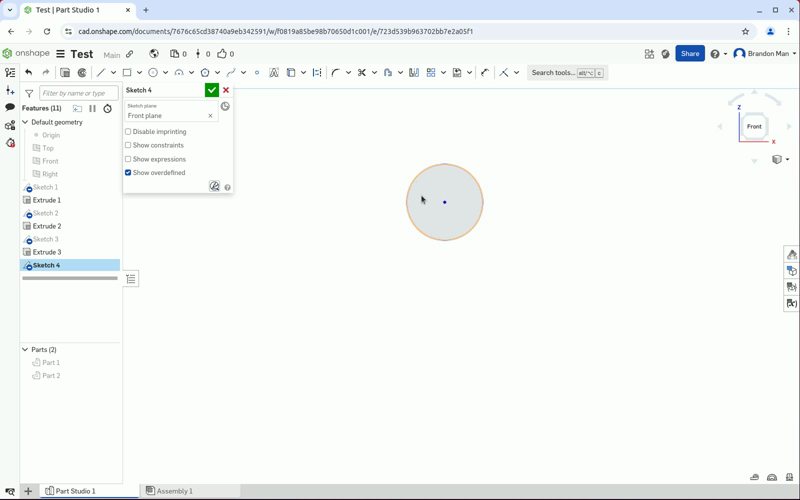
scroll(6)
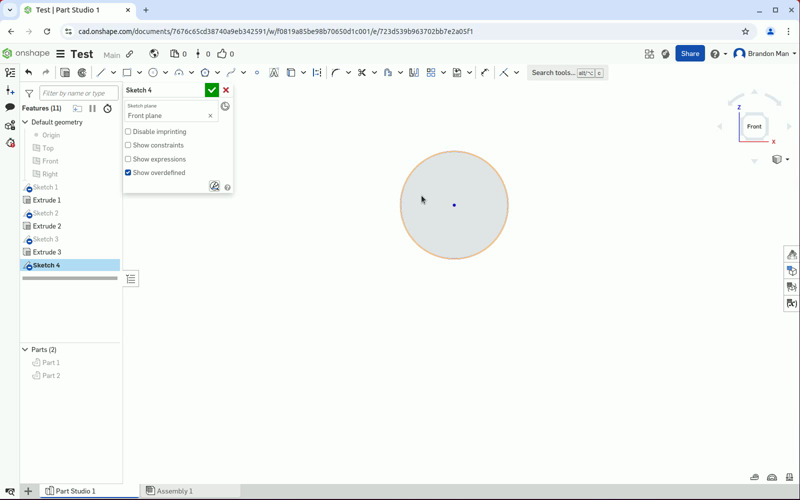
scroll(6)
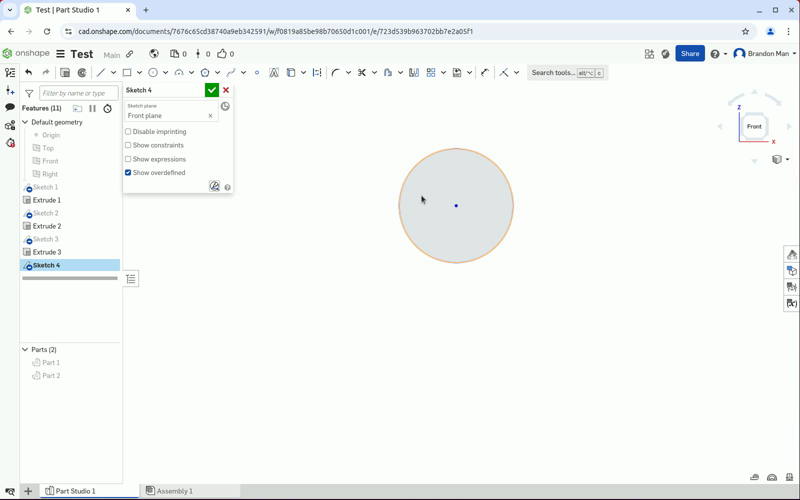
scroll(6)
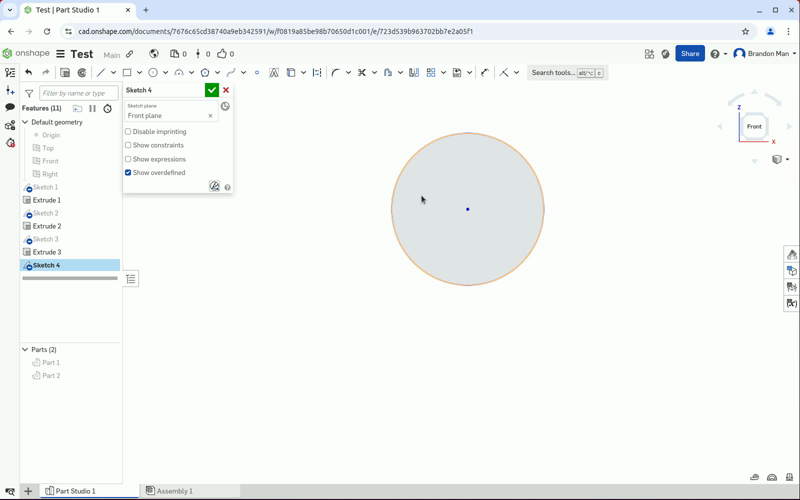
scroll(6)
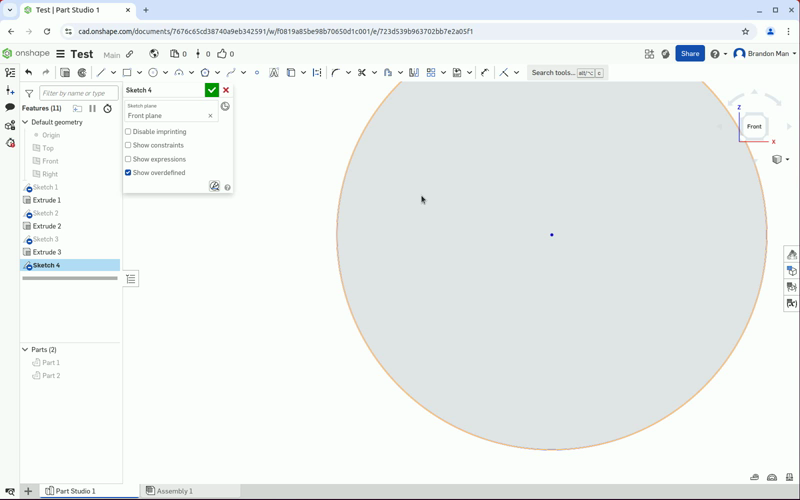
click(421, 195)
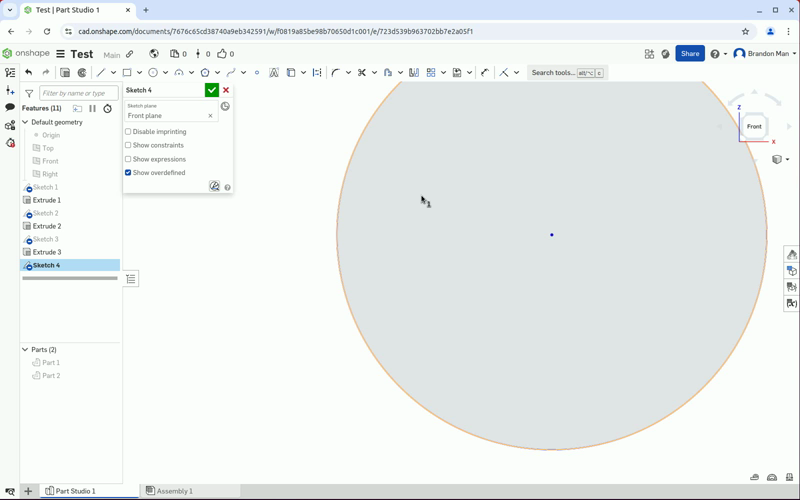
scroll(-6)
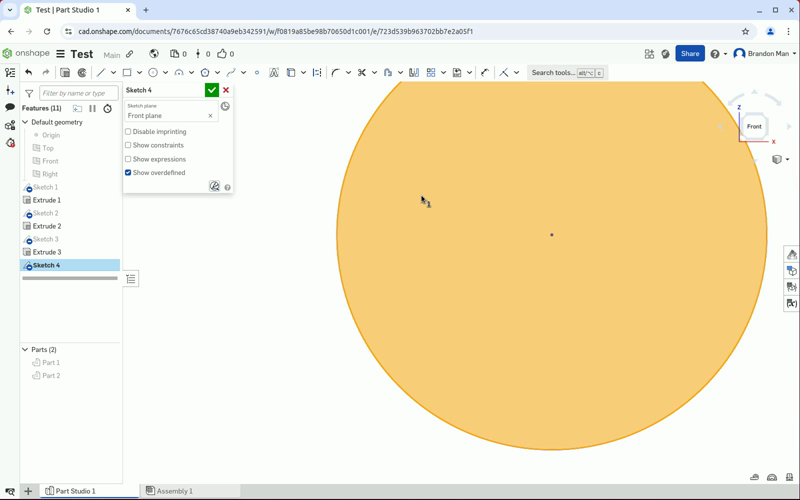
scroll(-6)
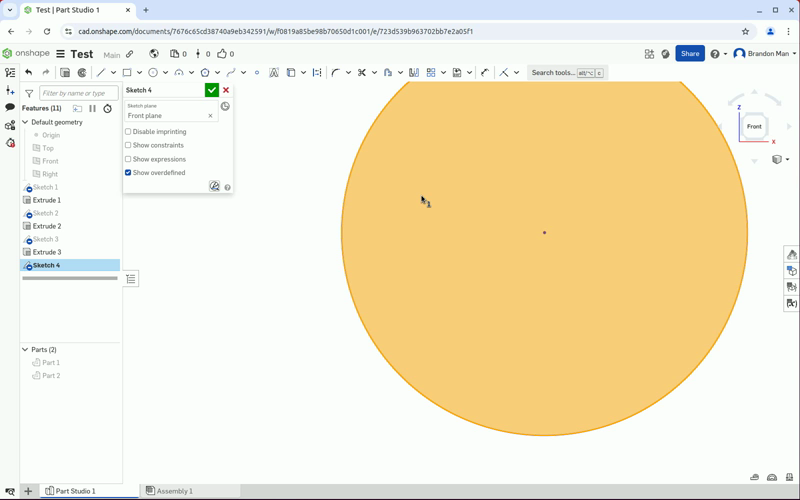
scroll(-6)
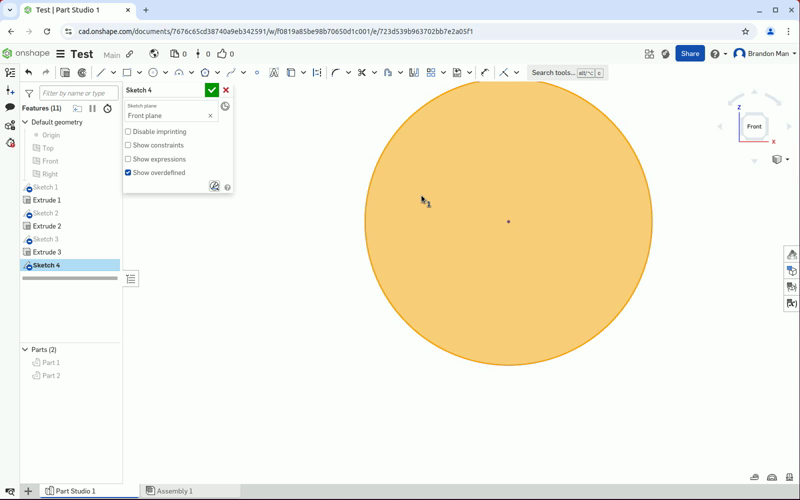
scroll(-6)
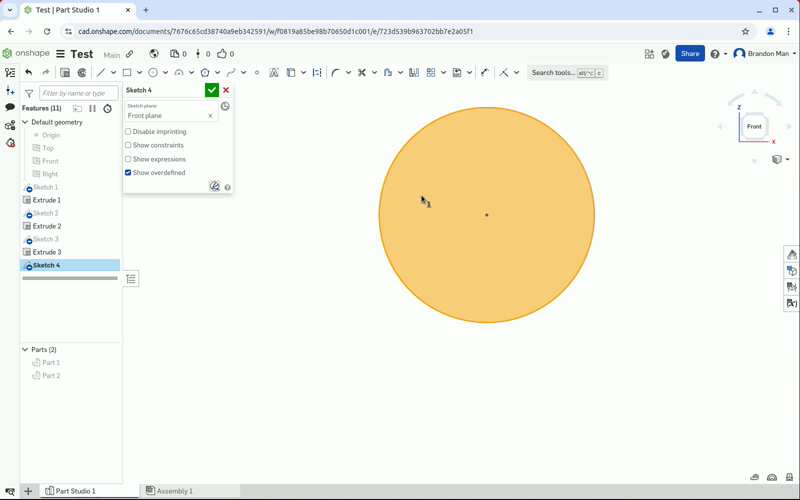
scroll(-6)
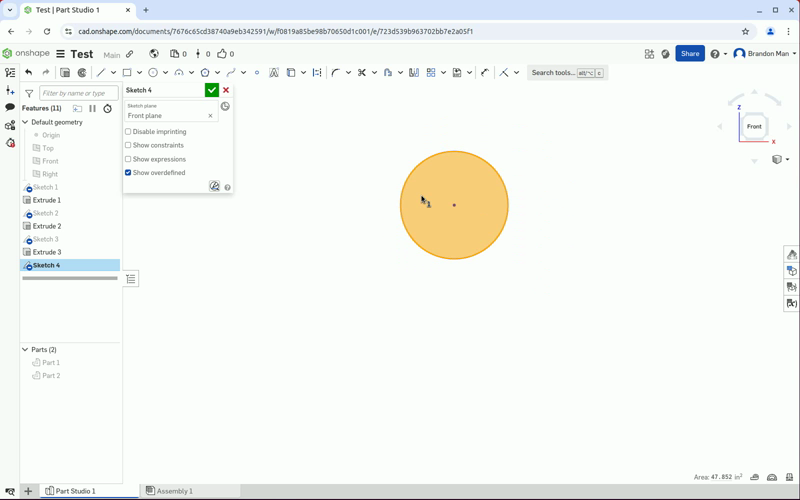
scroll(-6)
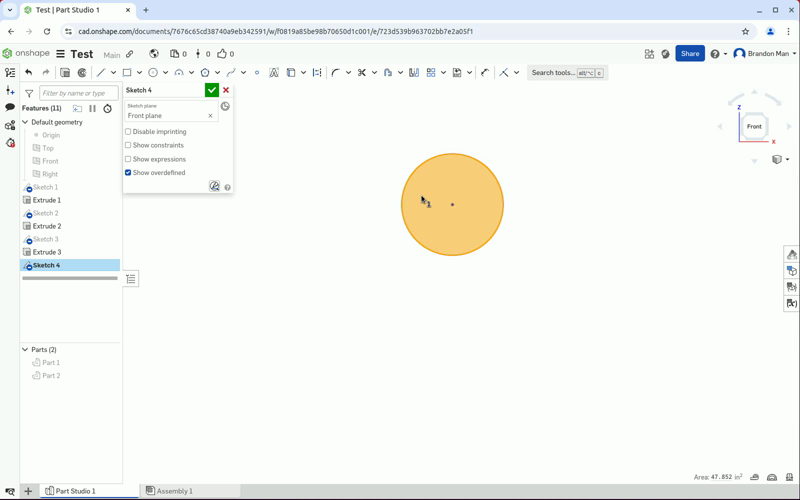
scroll(-6)
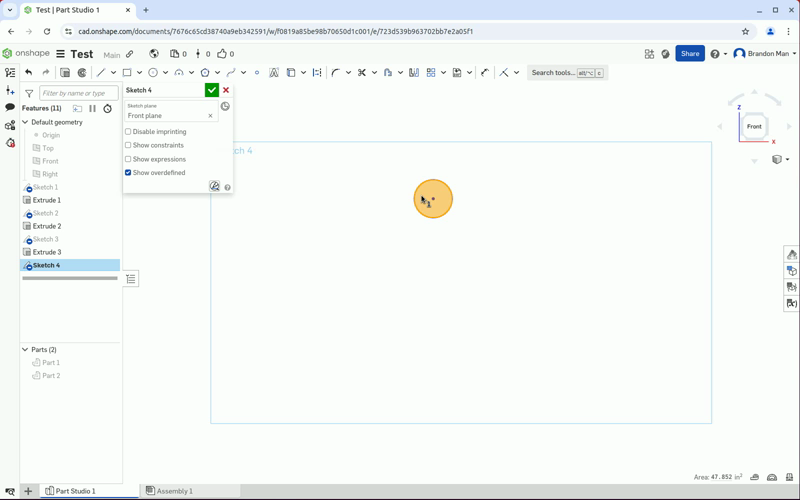
mouse_move(73, 352)
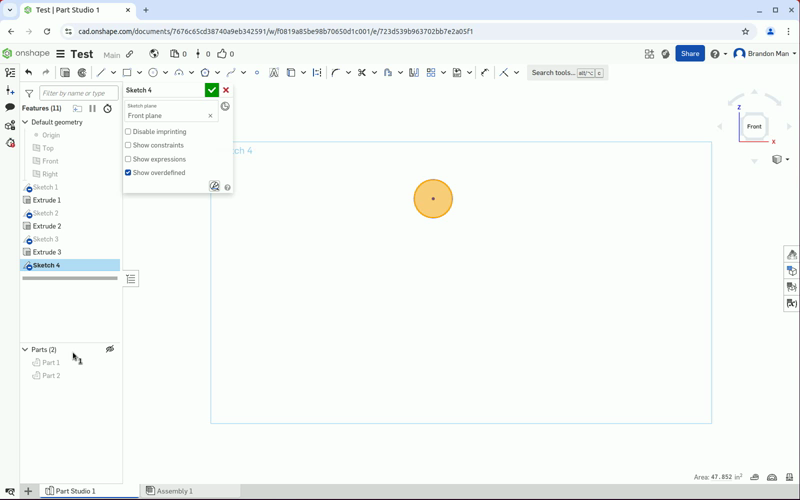
key(shift+y)
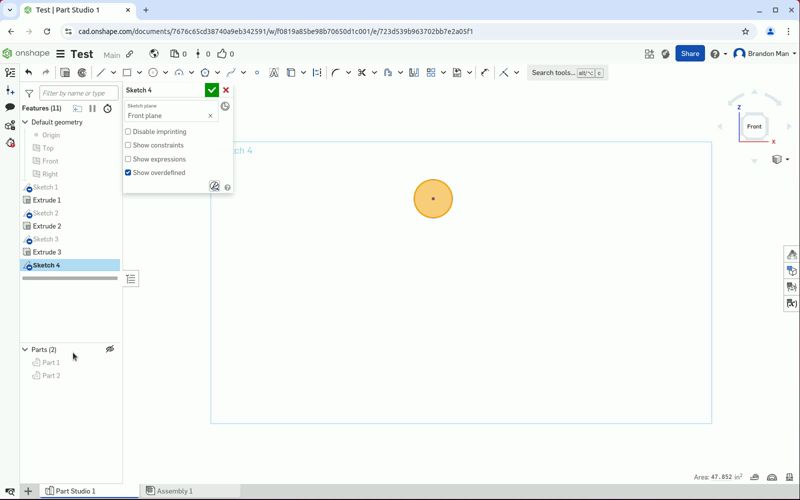
key(shift+e)
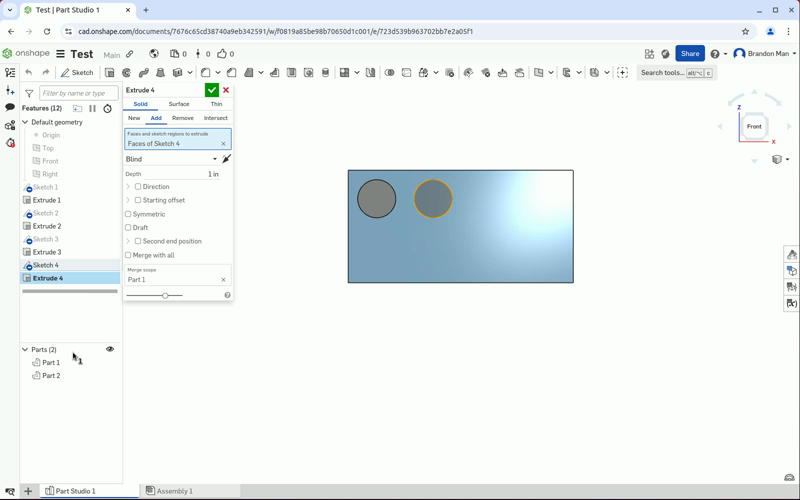
mouse_move(143, 106)
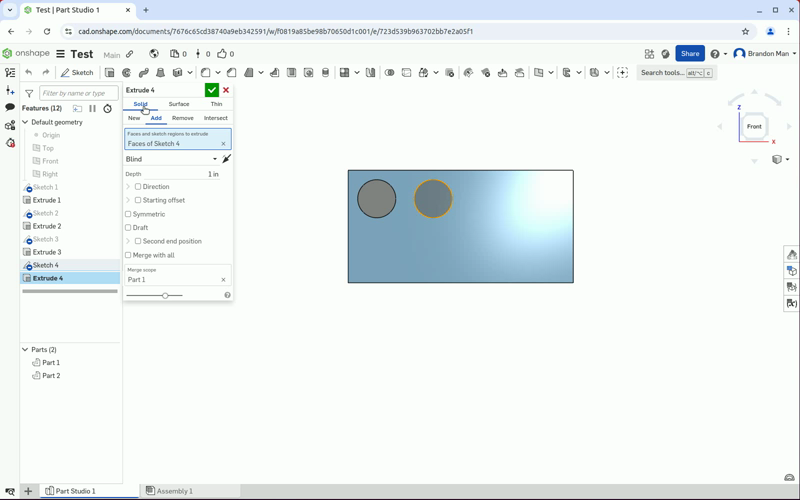
click(143, 106)
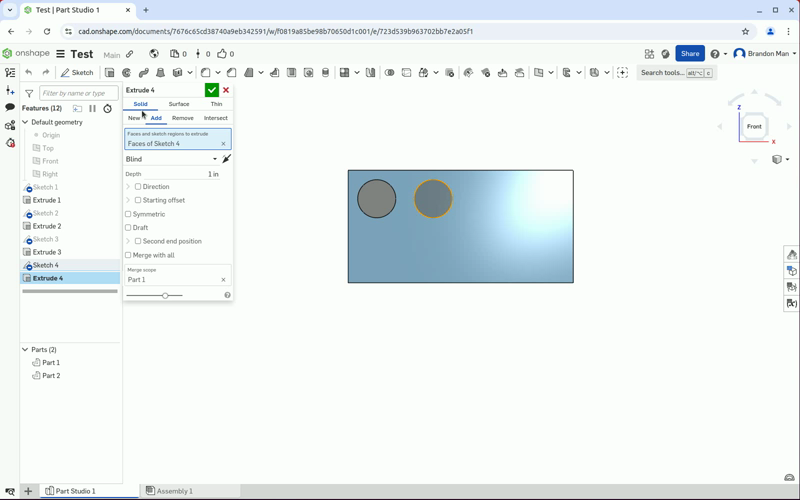
mouse_move(137, 120)
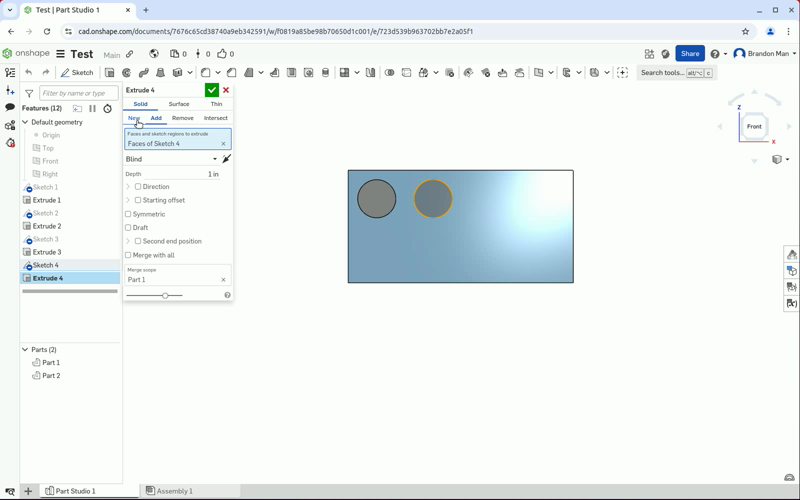
click(137, 120)
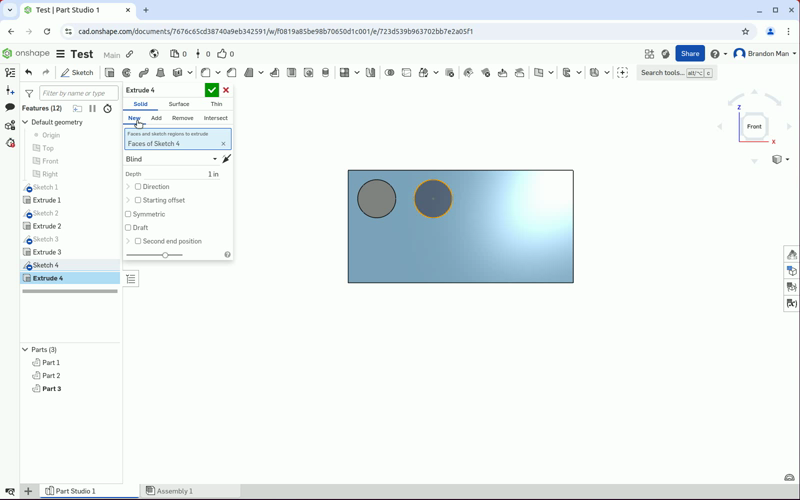
key(tab, 4)
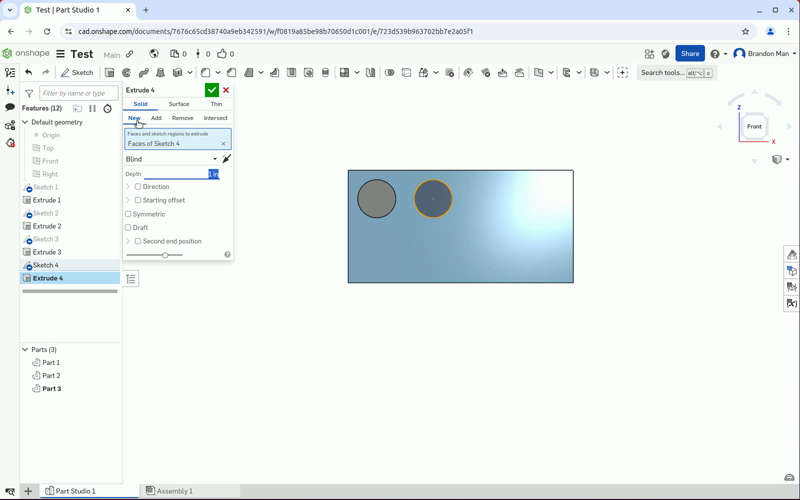
text(1.926)
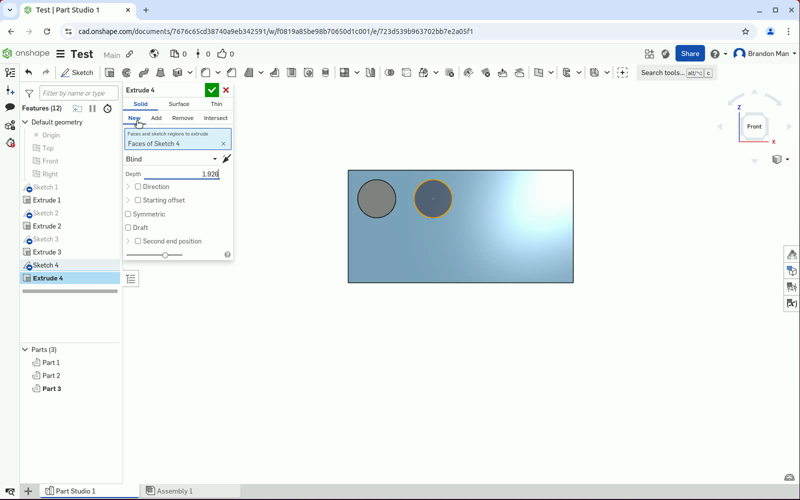
key(enter)
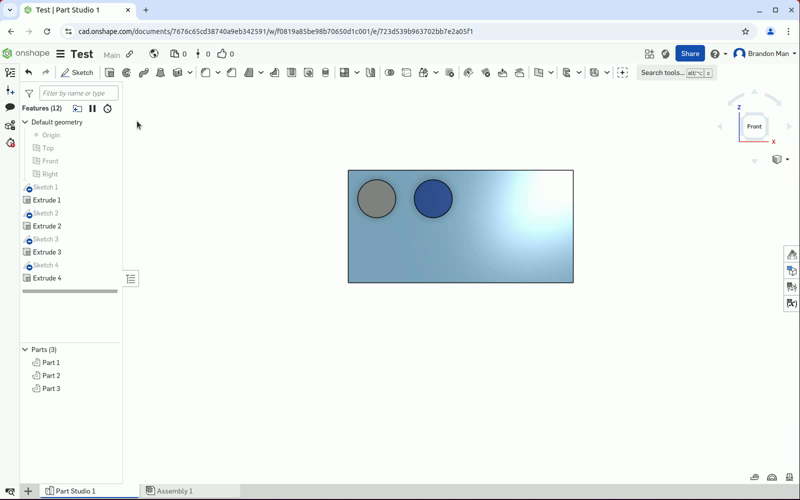
key(shift+h)
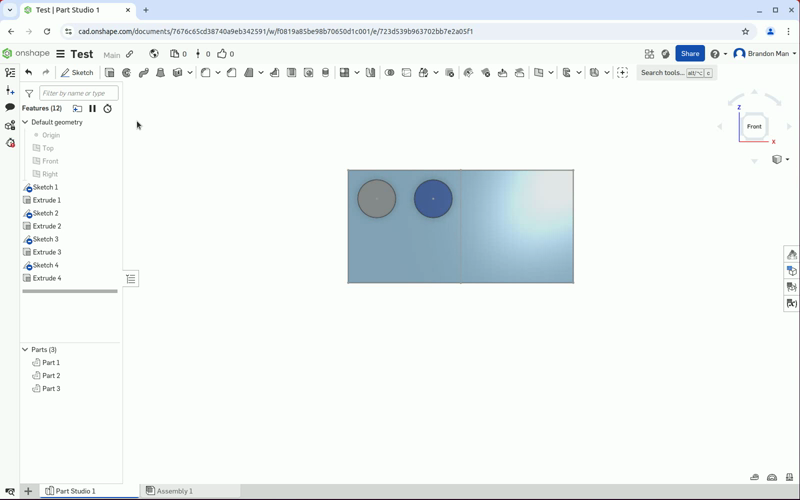
key(shift+h)
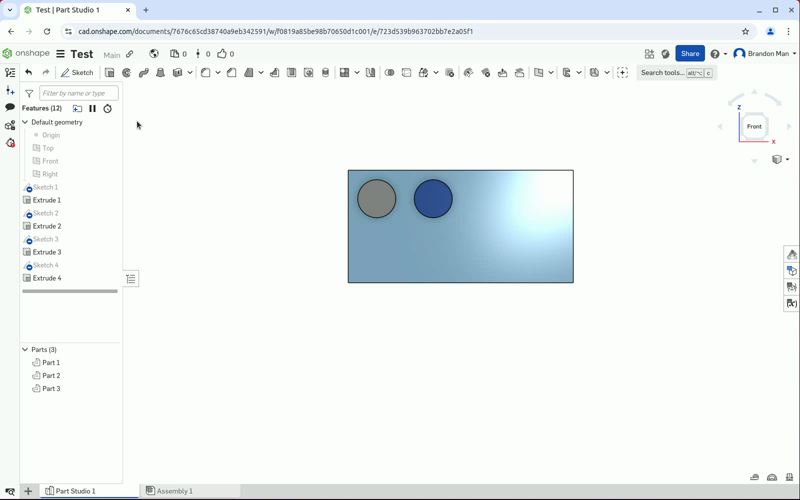
mouse_move(73, 189)
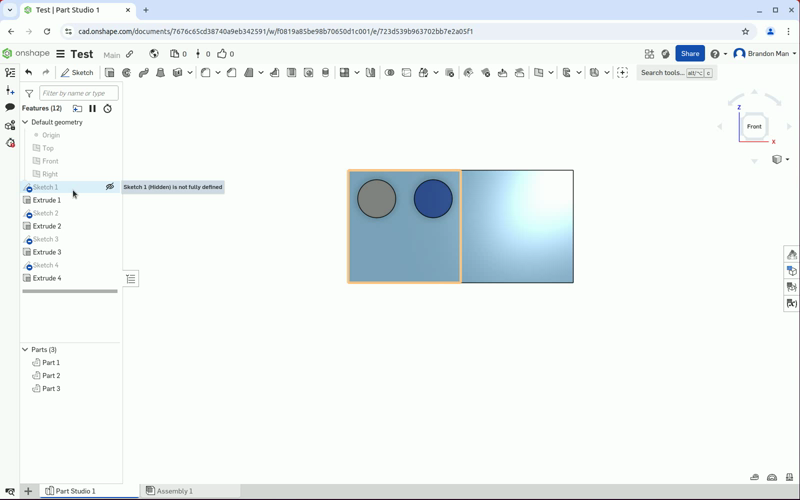
click(73, 189)
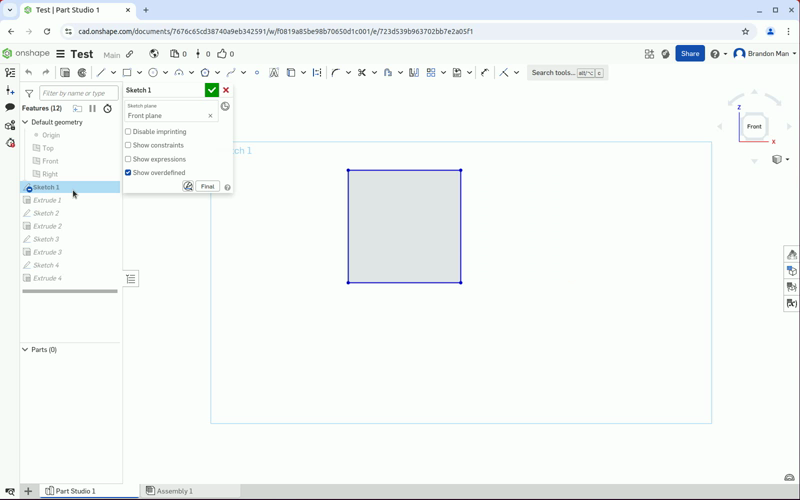
mouse_move(229, 92)
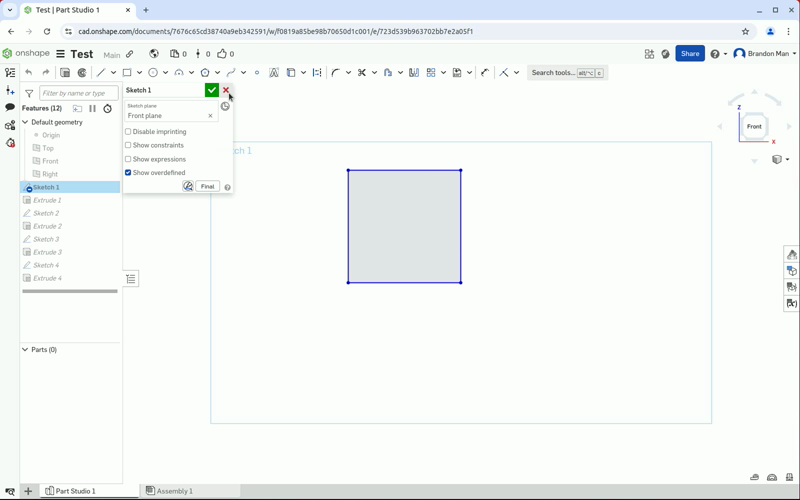
click(229, 92)
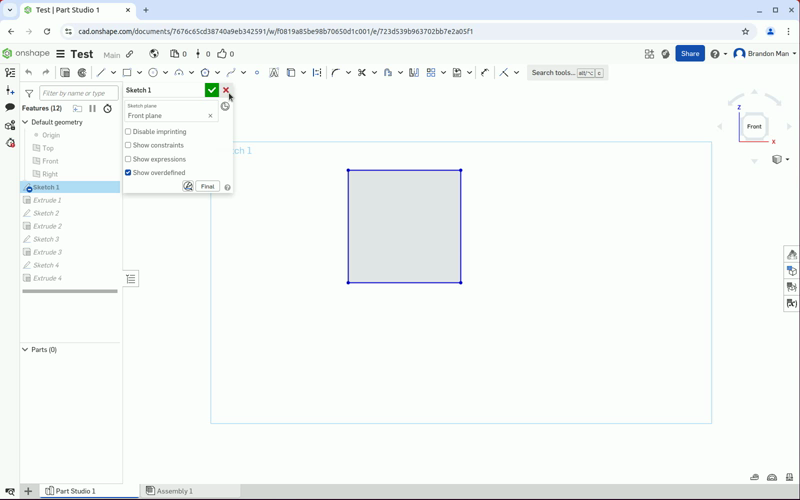
key(shift+s)
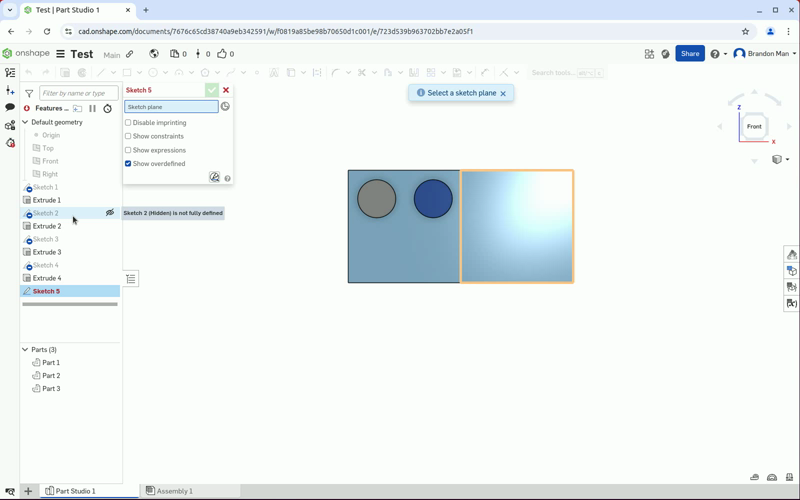
scroll(3)
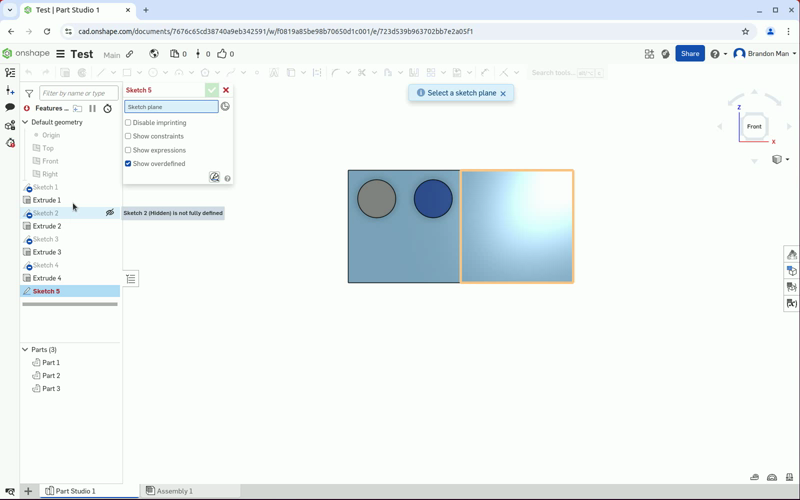
mouse_move(73, 163)
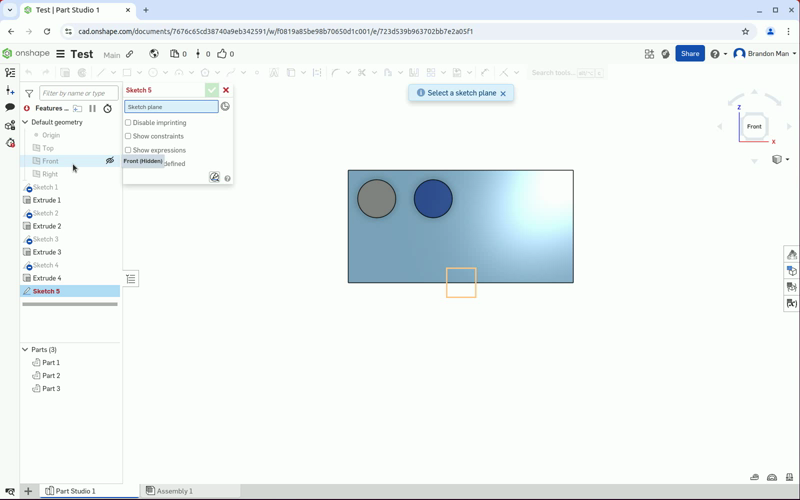
click(73, 163)
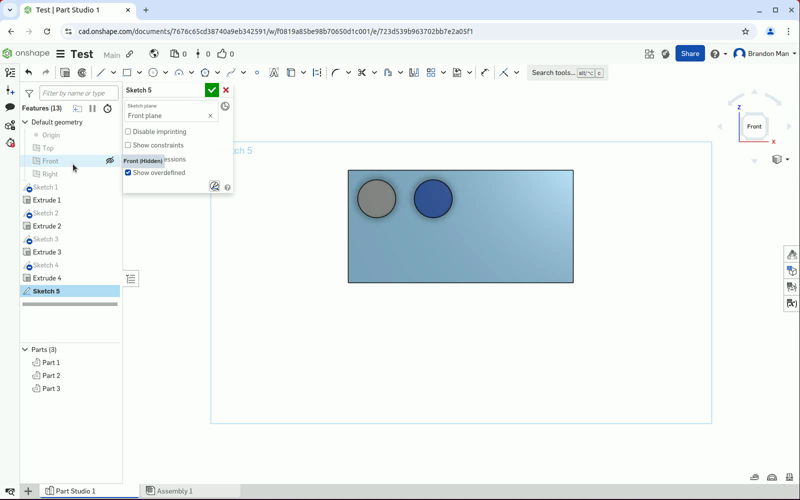
mouse_move(73, 352)
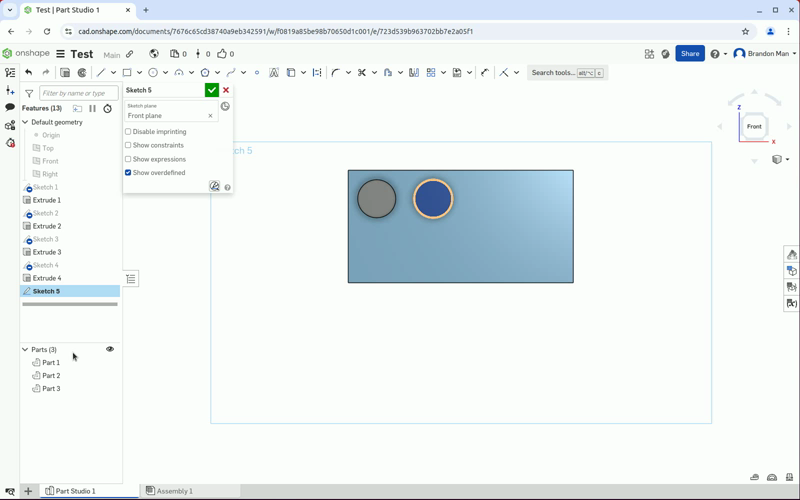
key(y)
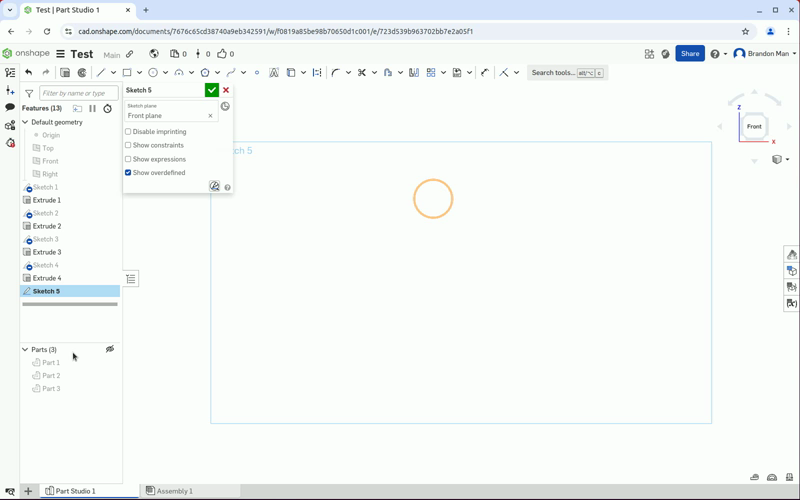
key(c)
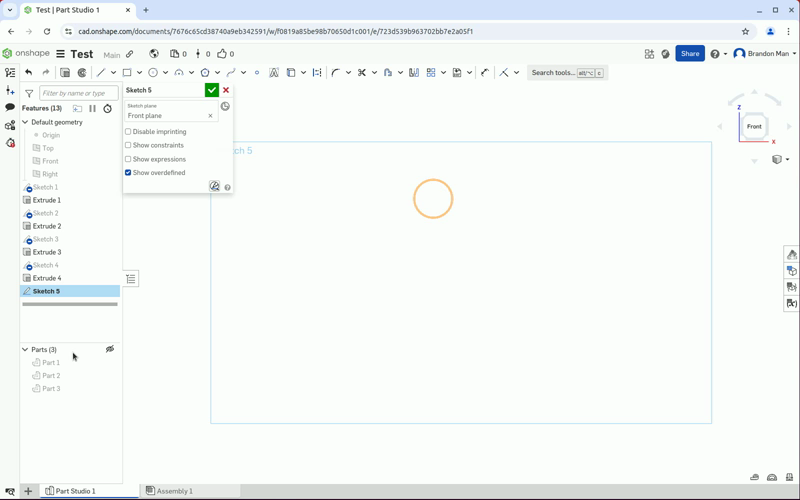
key_down(shift)
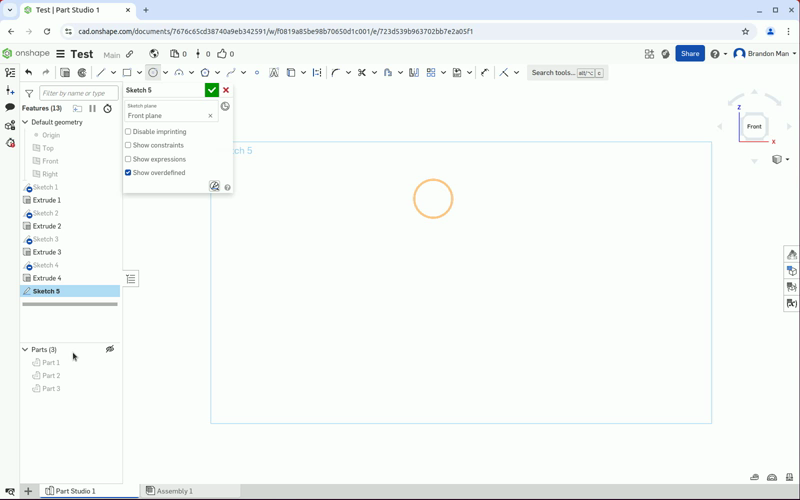
mouse_move(489, 198)
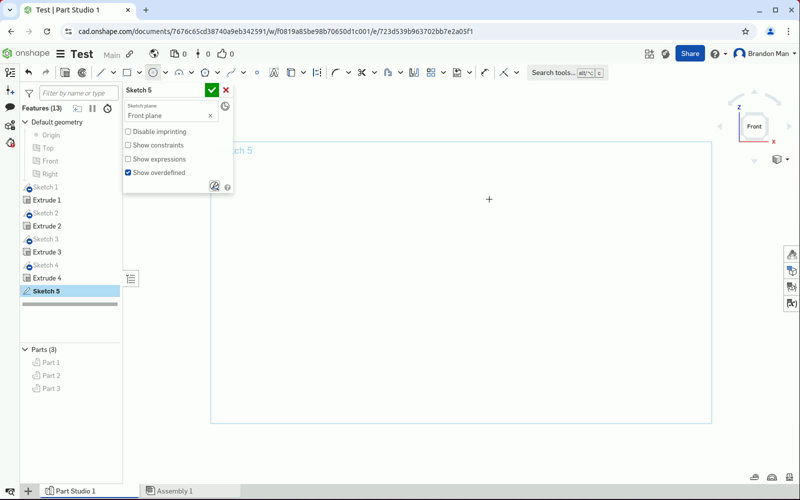
click(489, 198)
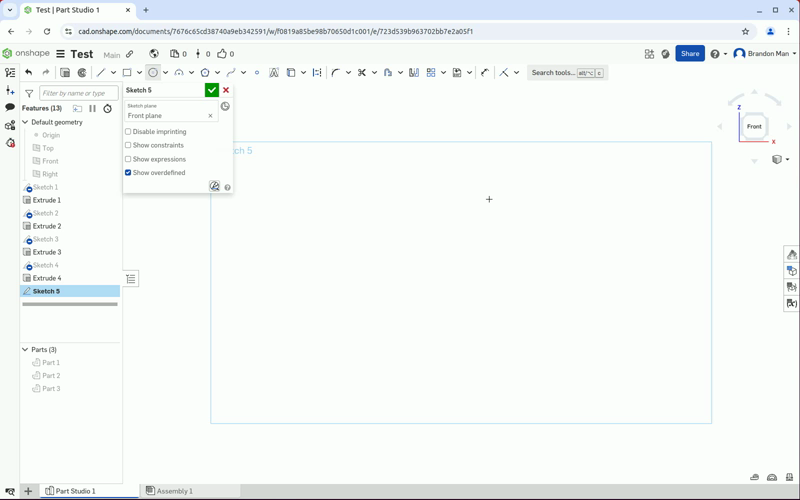
key_up(shift)
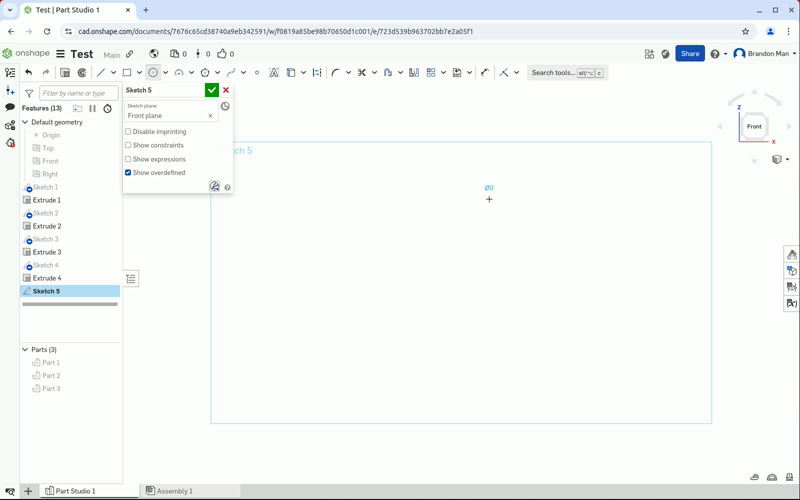
mouse_move(508, 198)
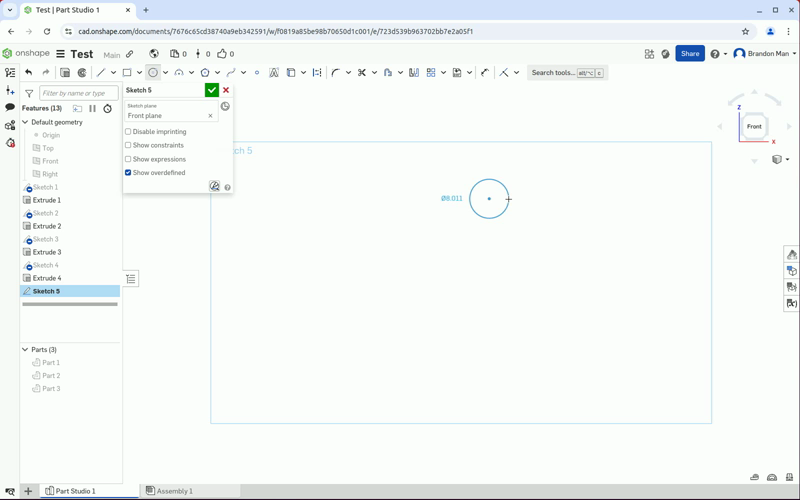
click(508, 198)
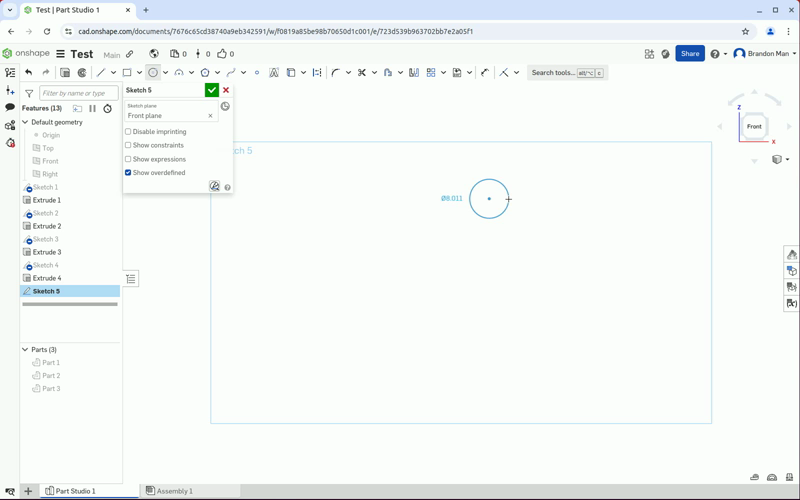
key(esc)
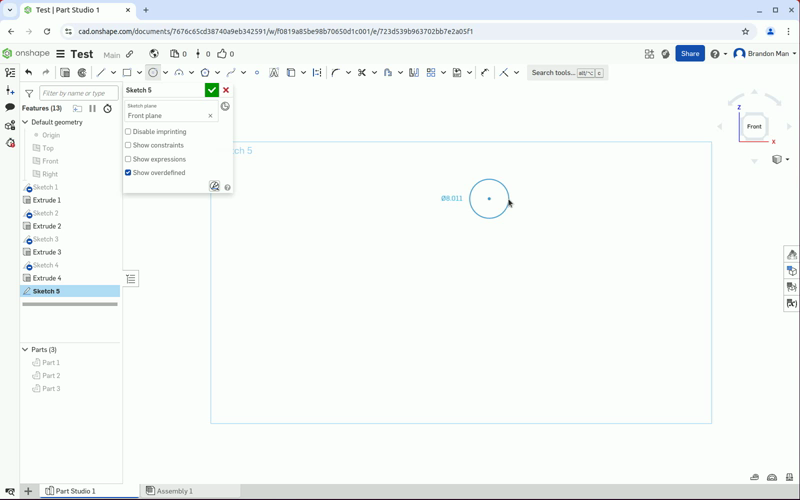
mouse_move(504, 199)
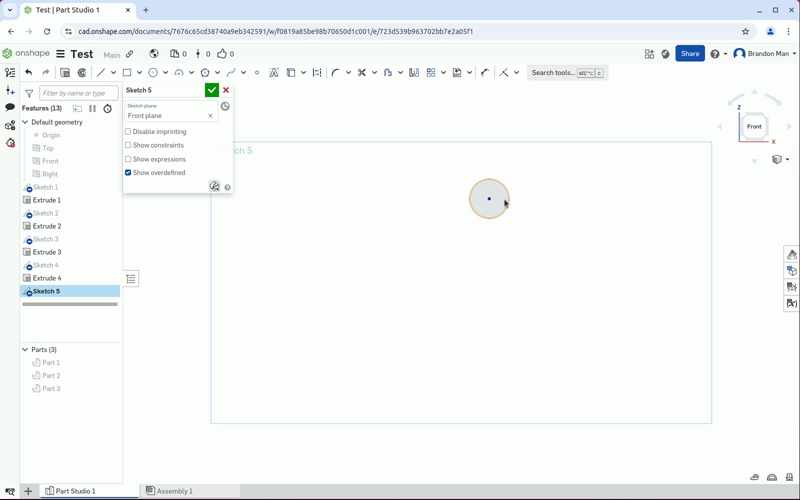
scroll(6)
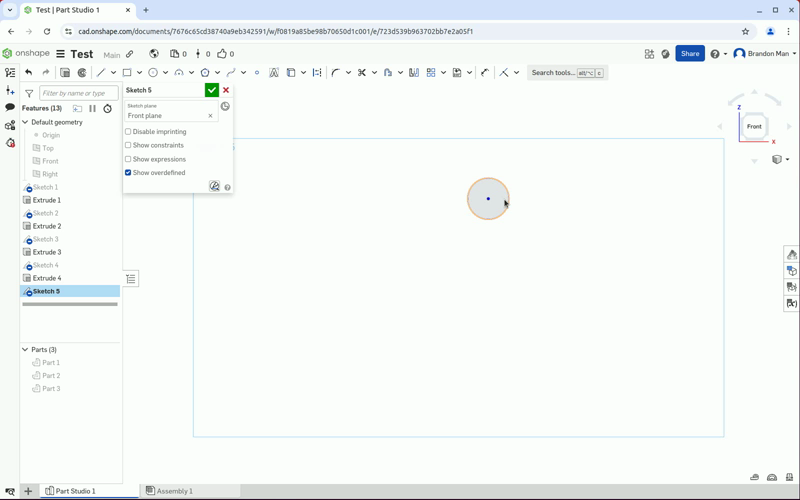
scroll(6)
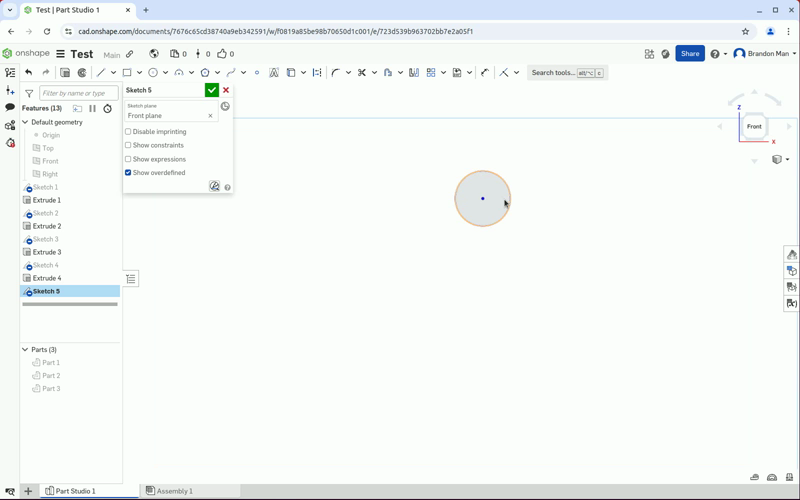
scroll(6)
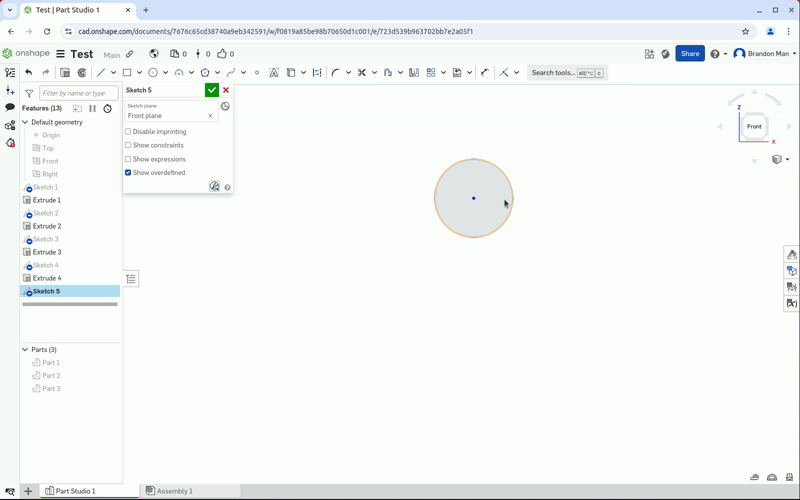
scroll(6)
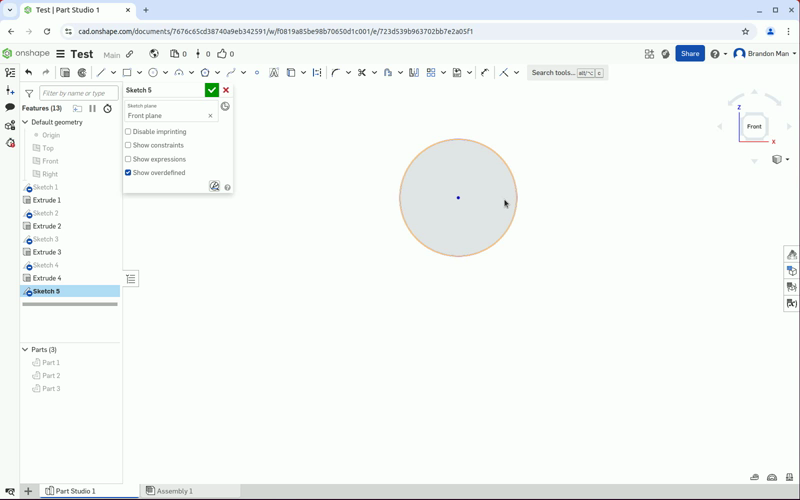
scroll(6)
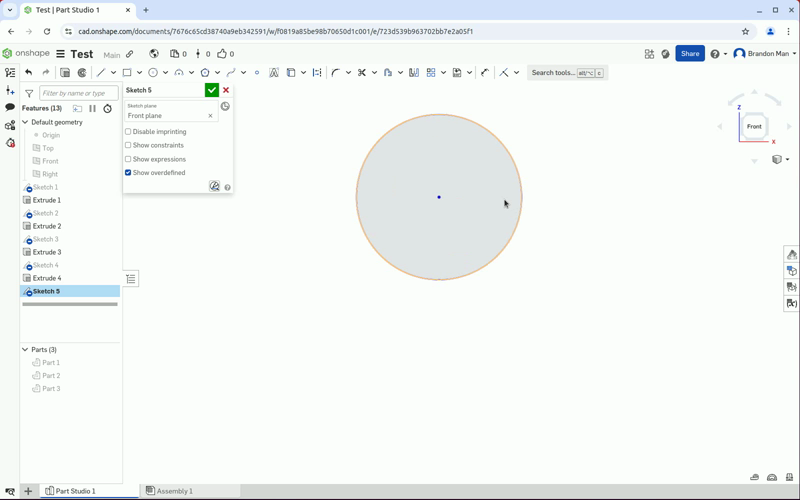
scroll(6)
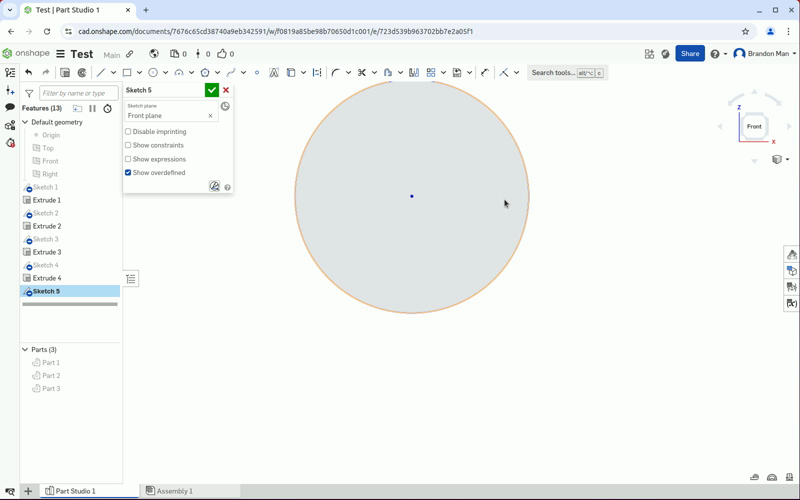
scroll(6)
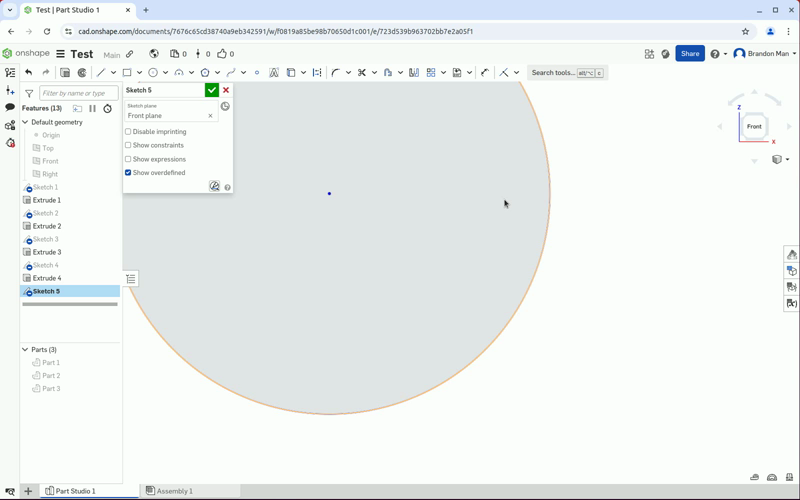
click(504, 199)
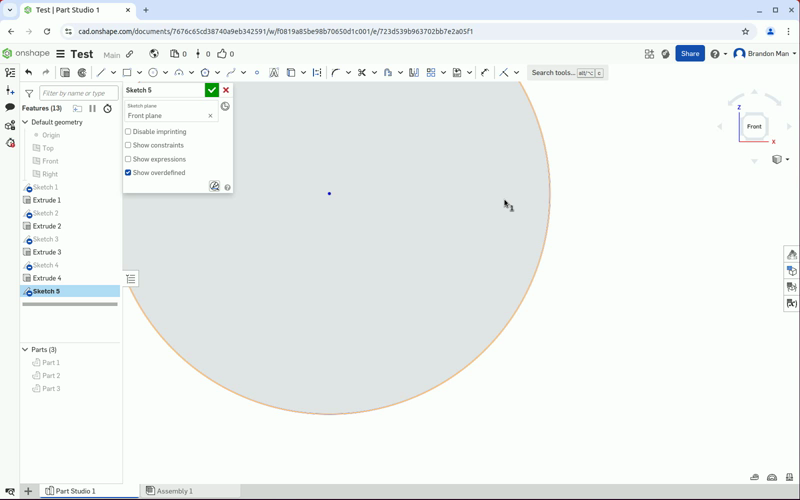
scroll(-6)
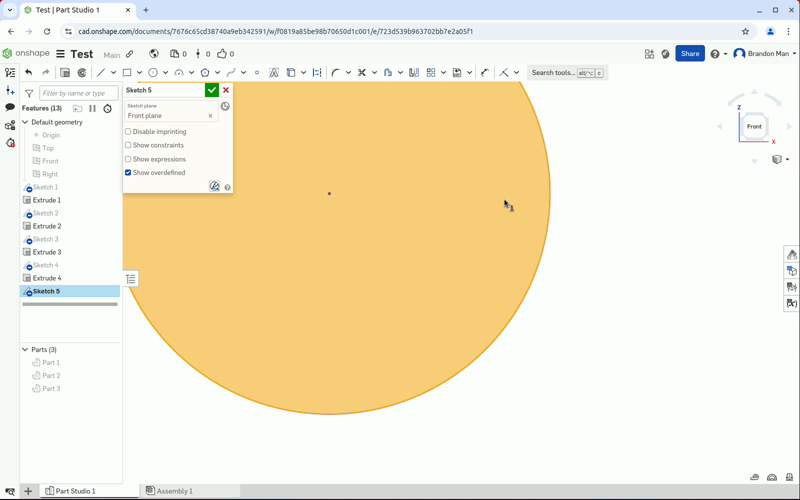
scroll(-6)
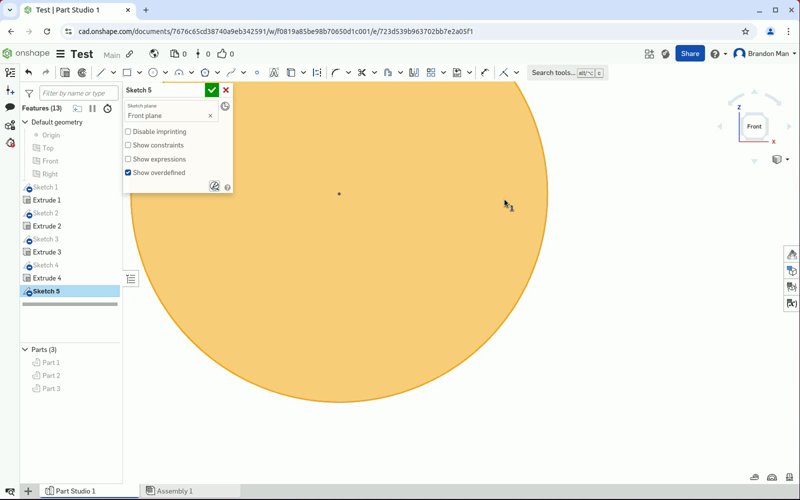
scroll(-6)
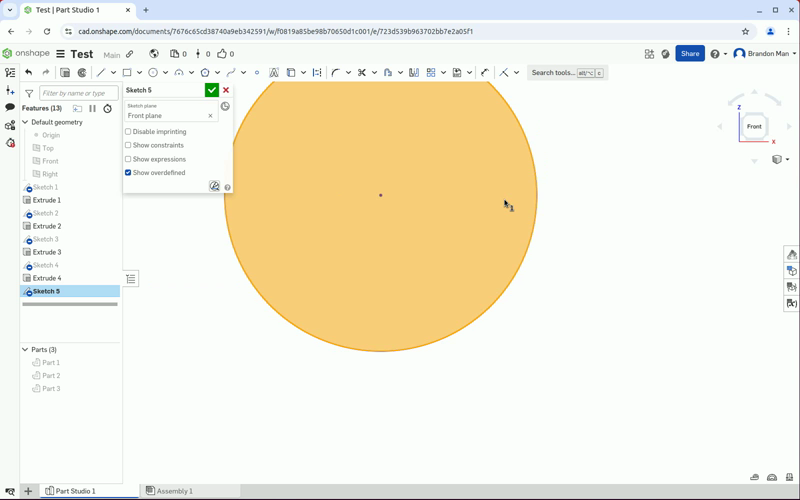
scroll(-6)
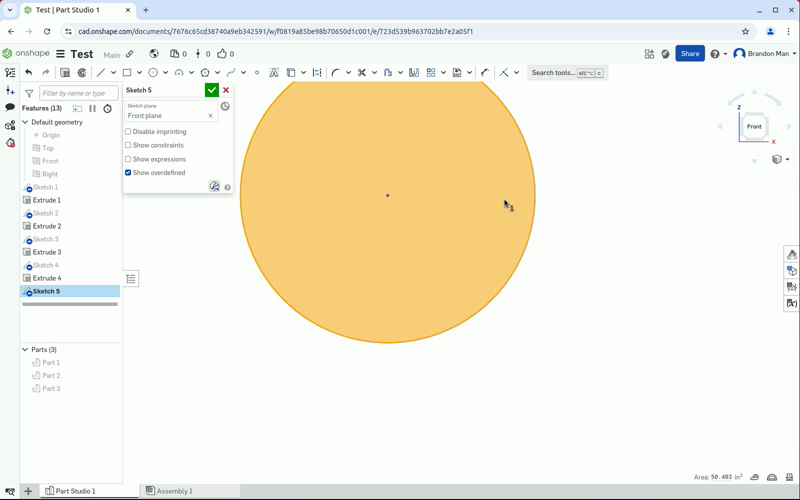
scroll(-6)
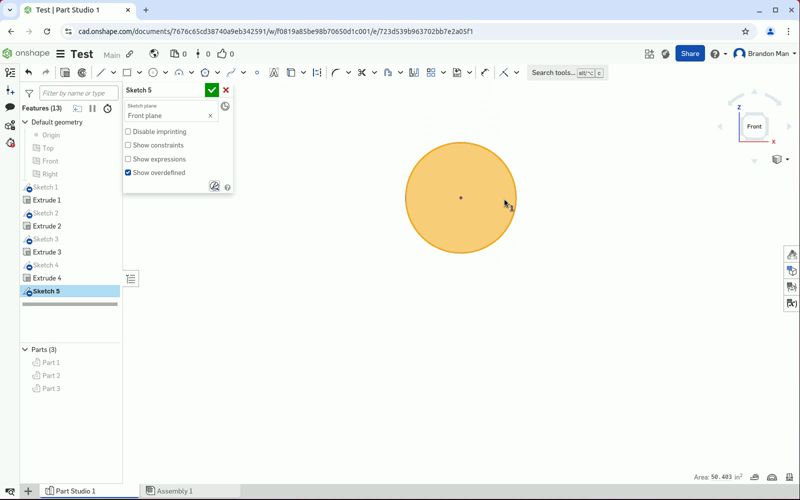
scroll(-6)
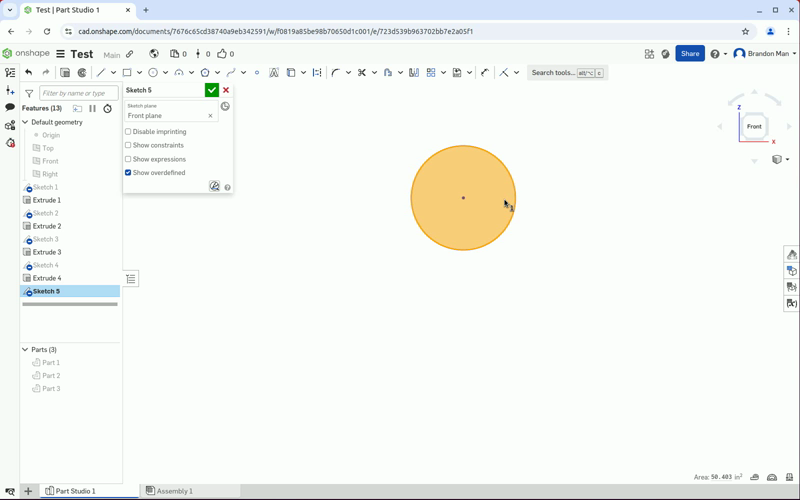
scroll(-6)
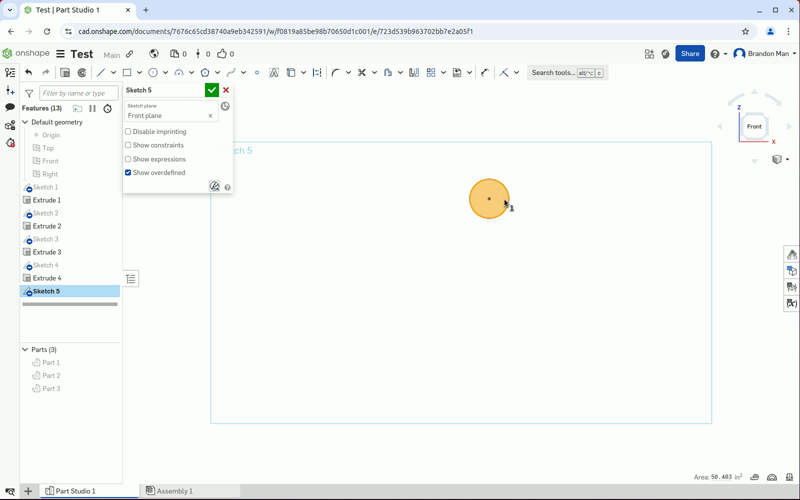
mouse_move(73, 352)
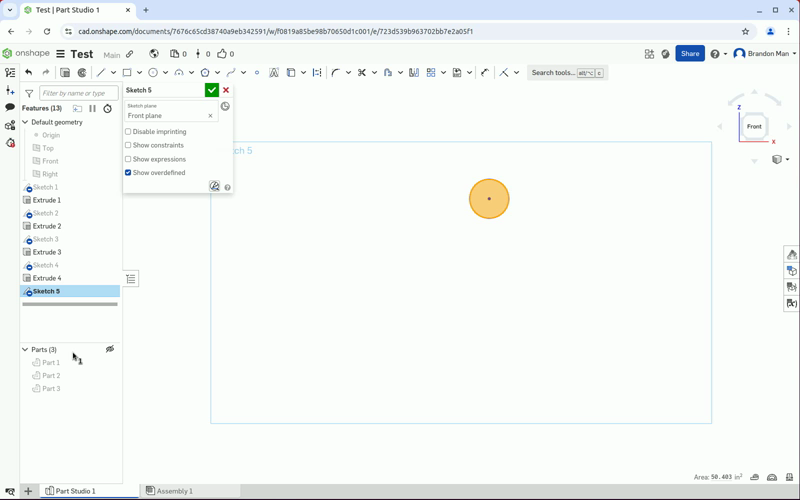
key(shift+y)
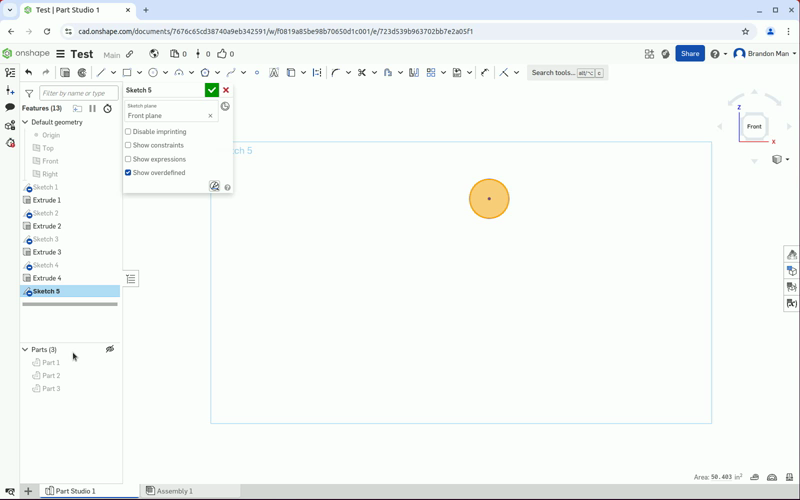
key(shift+e)
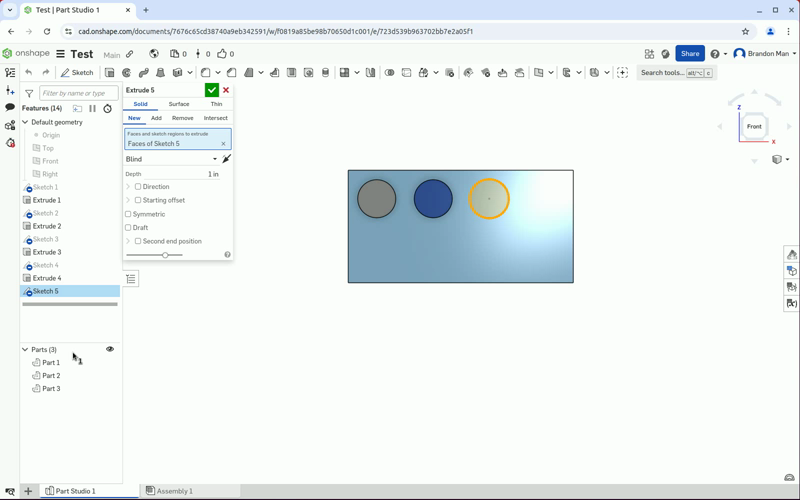
mouse_move(143, 106)
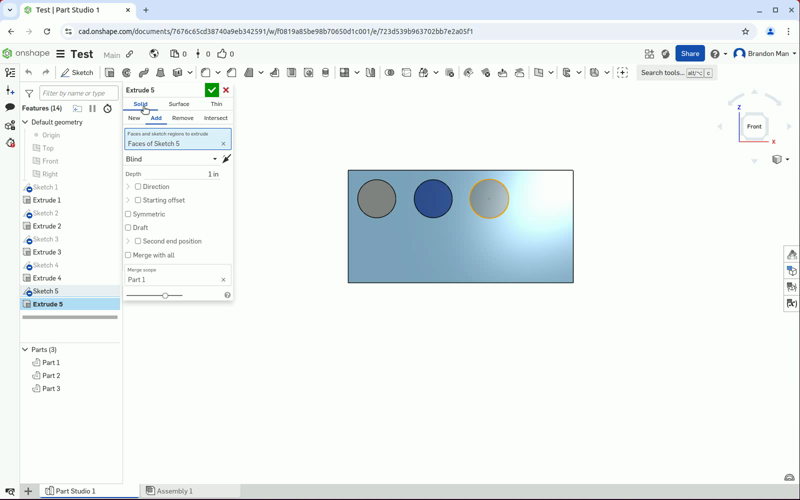
click(143, 106)
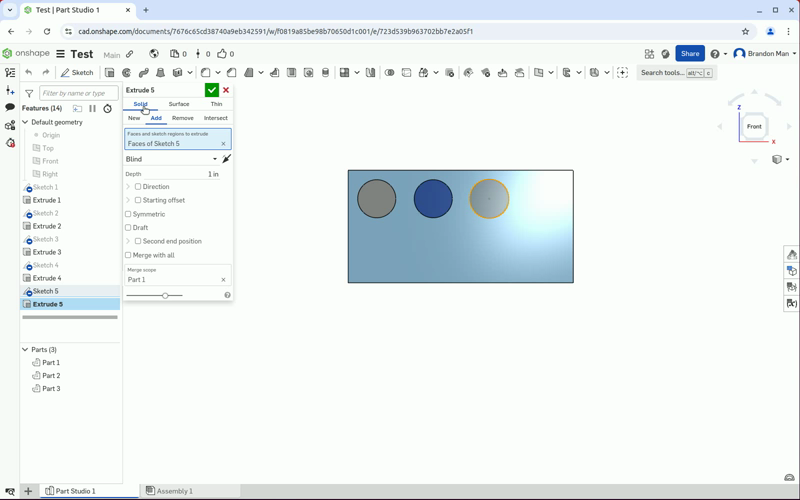
mouse_move(137, 120)
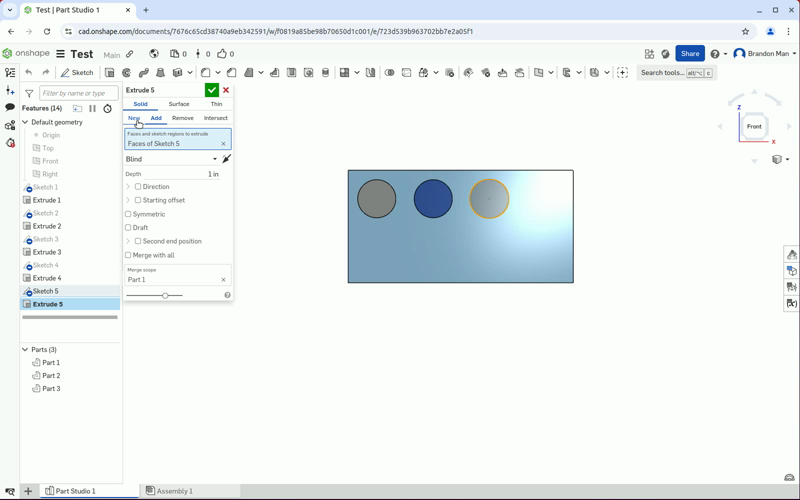
click(137, 120)
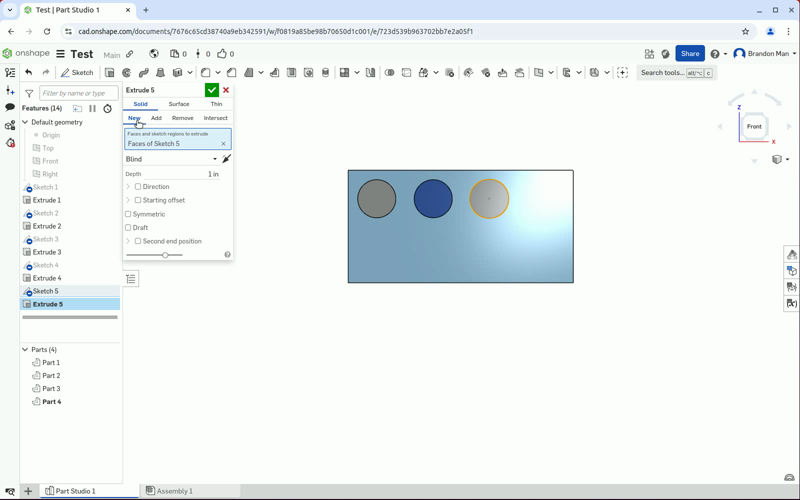
key(tab, 4)
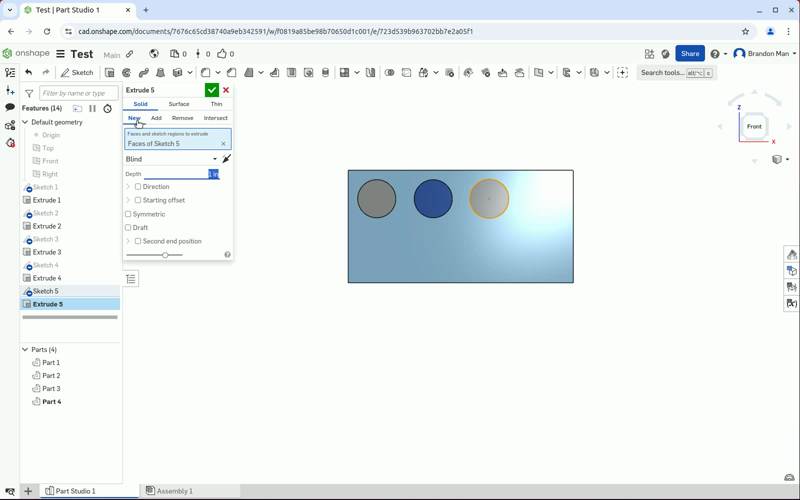
text(1.926)
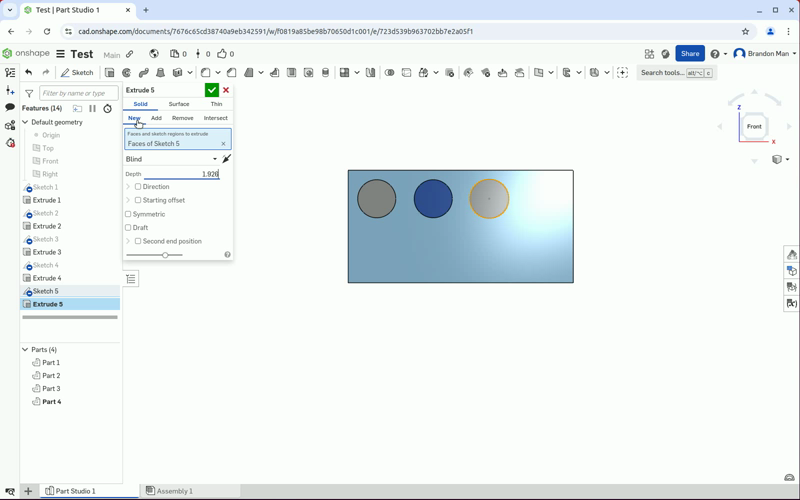
key(enter)
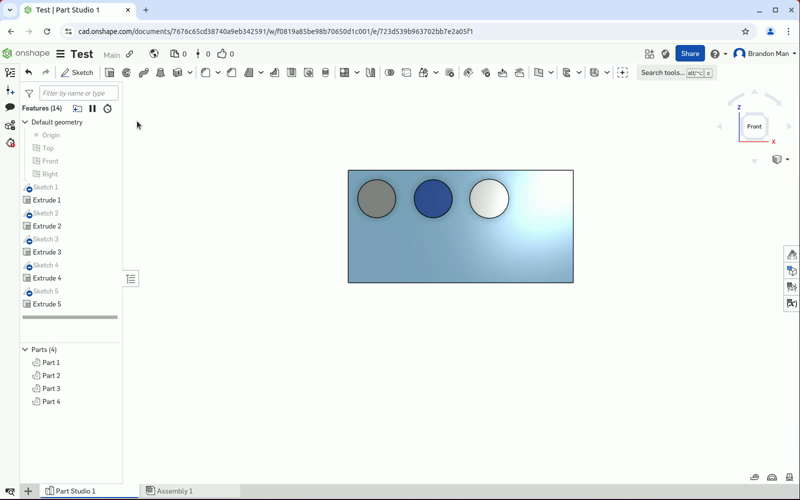
key(shift+h)
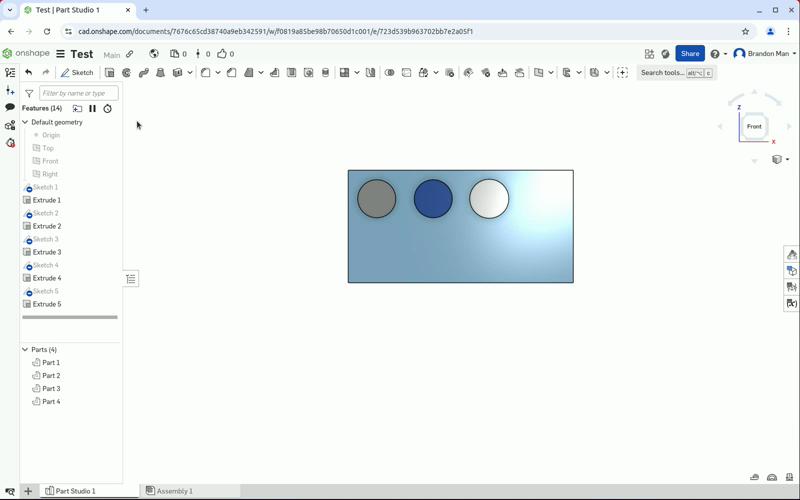
key(shift+h)
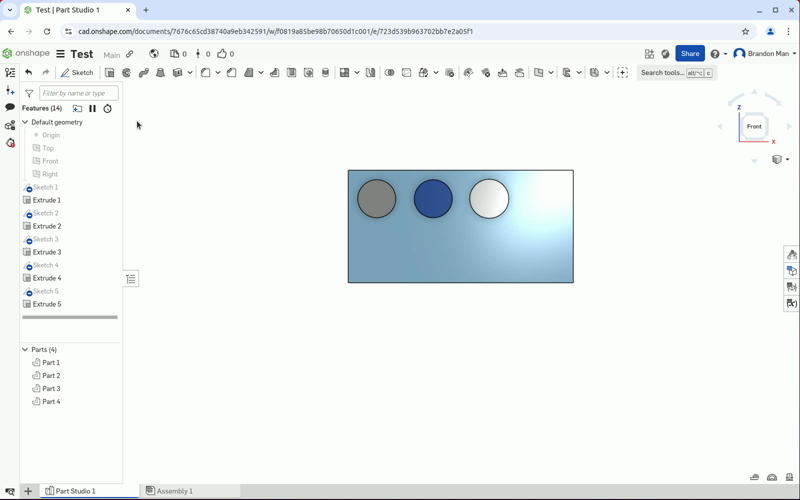
mouse_move(73, 189)
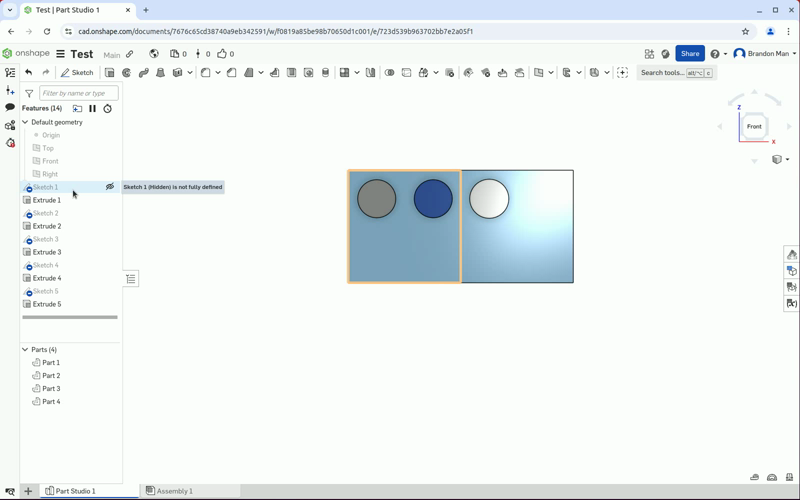
click(73, 189)
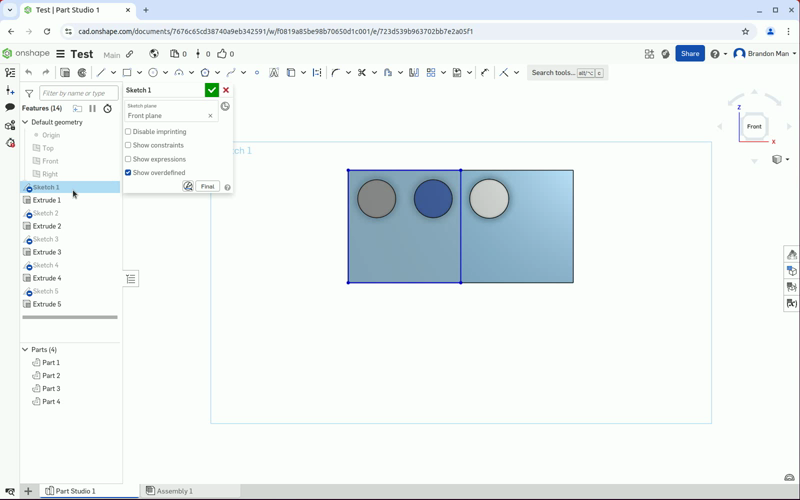
mouse_move(229, 92)
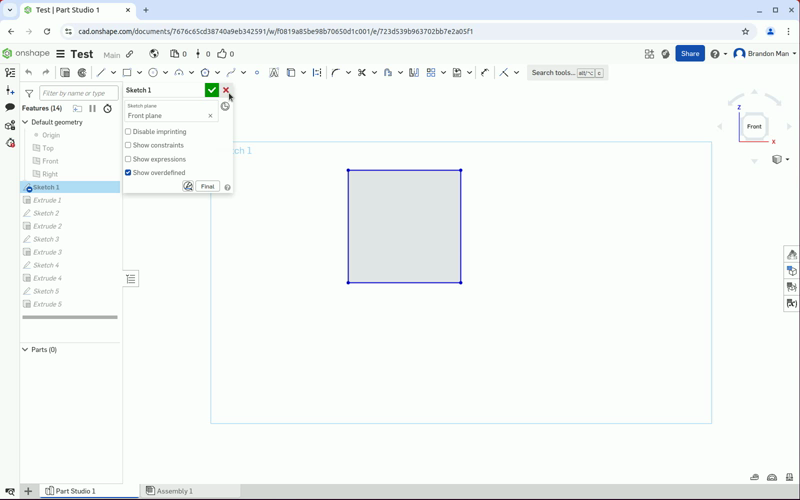
click(229, 92)
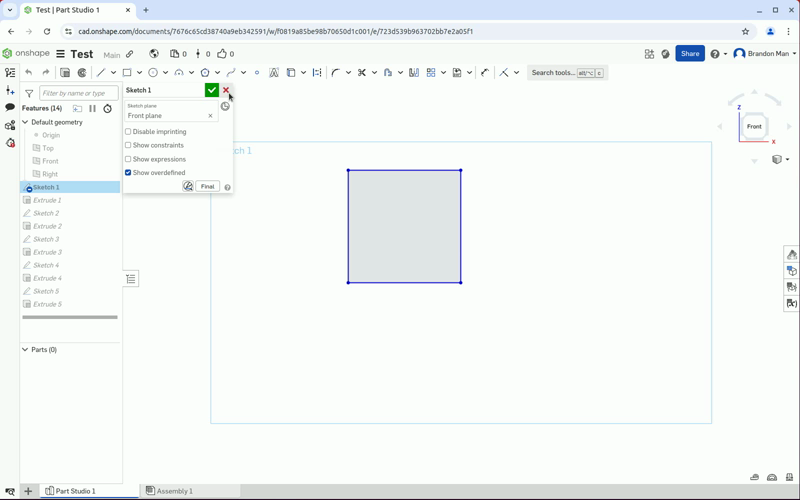
key(shift+s)
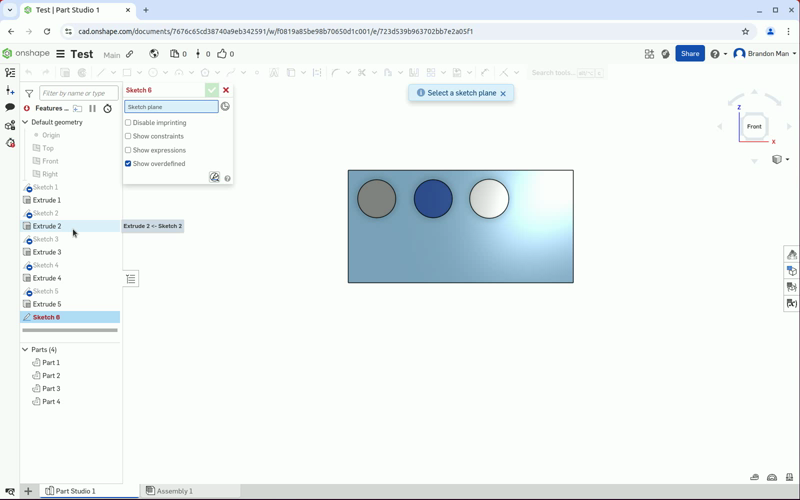
scroll(3)
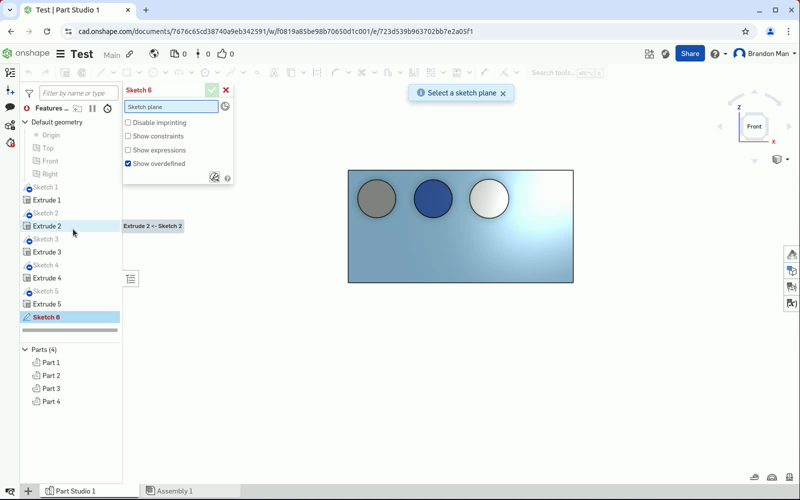
mouse_move(73, 163)
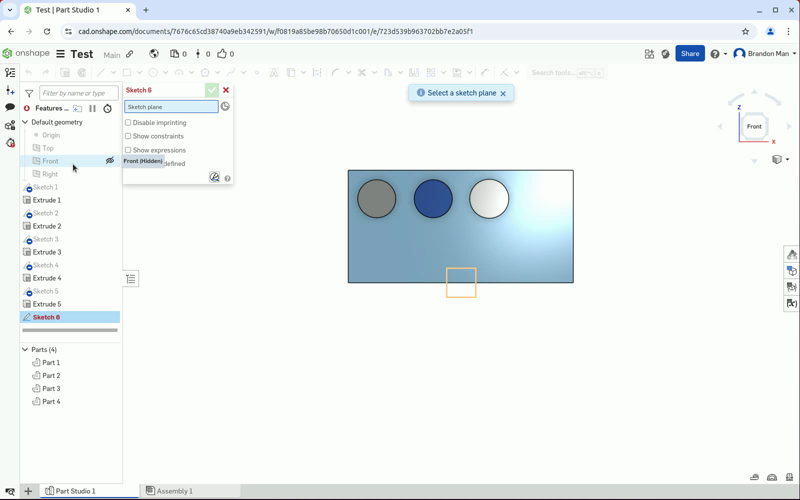
click(73, 163)
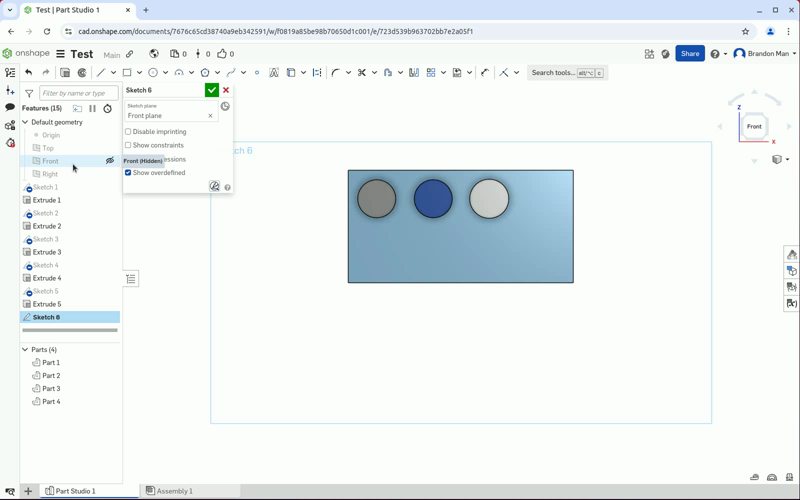
mouse_move(73, 352)
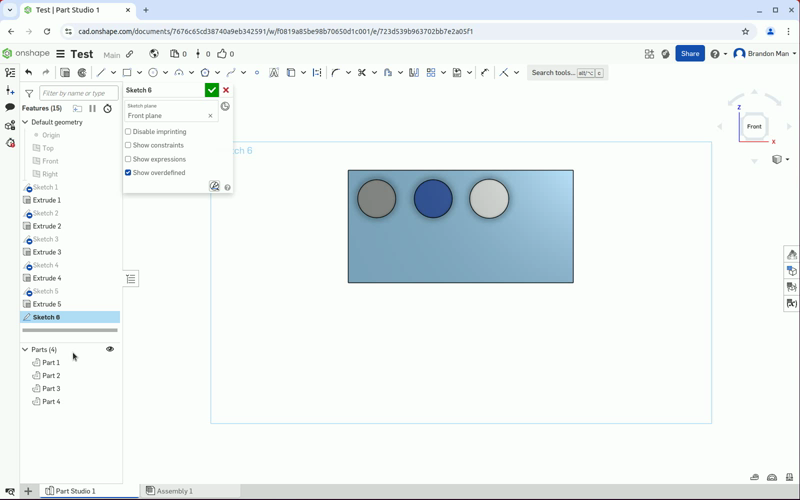
key(y)
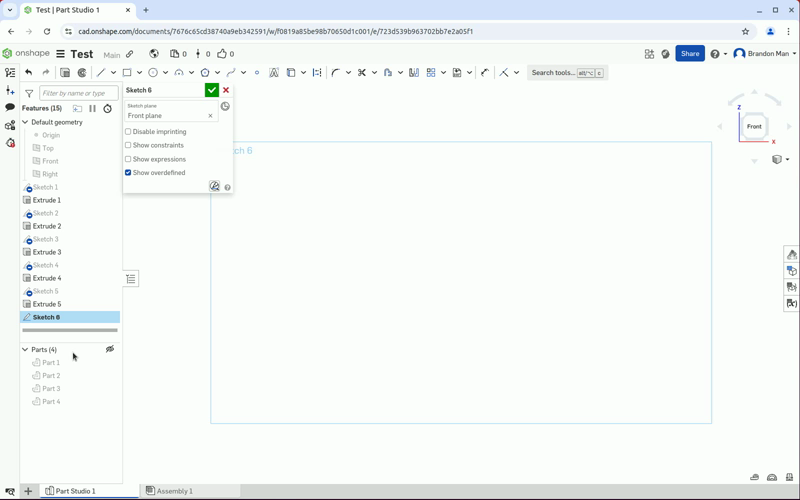
key(c)
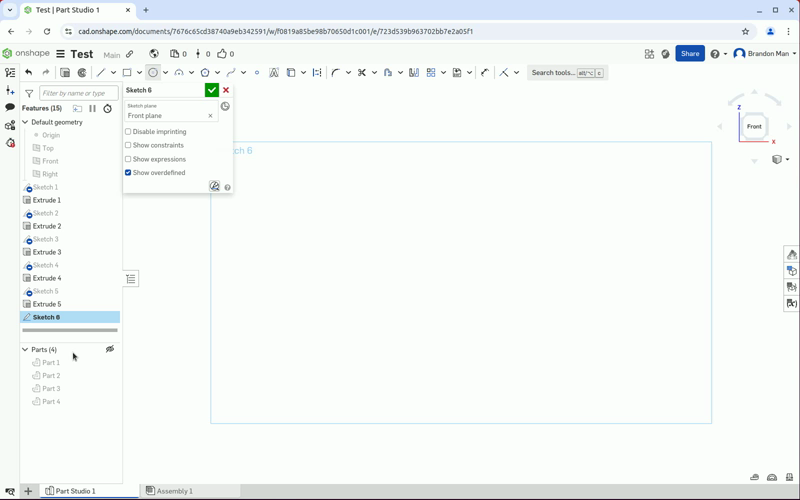
key_down(shift)
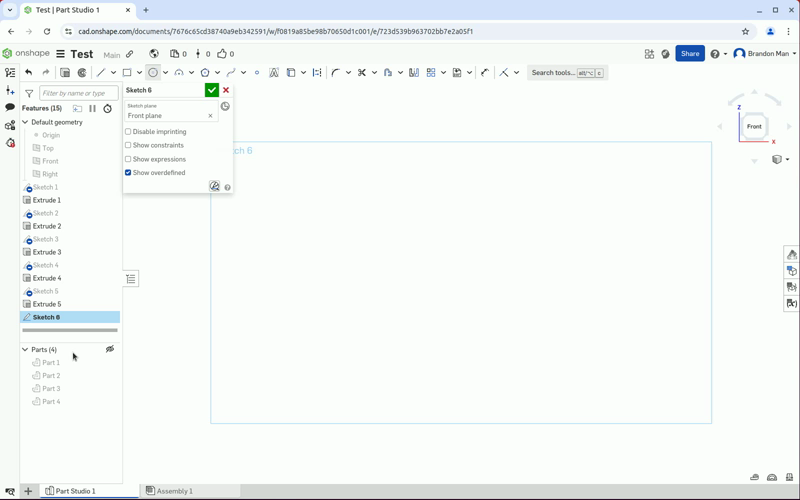
mouse_move(545, 198)
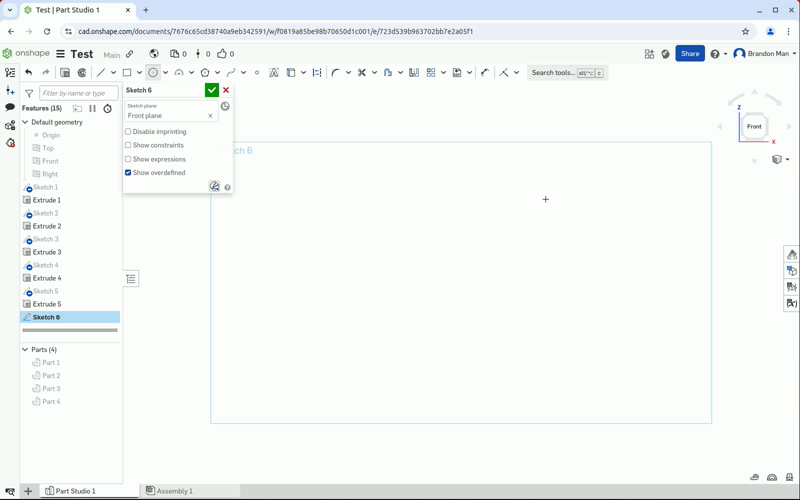
click(545, 198)
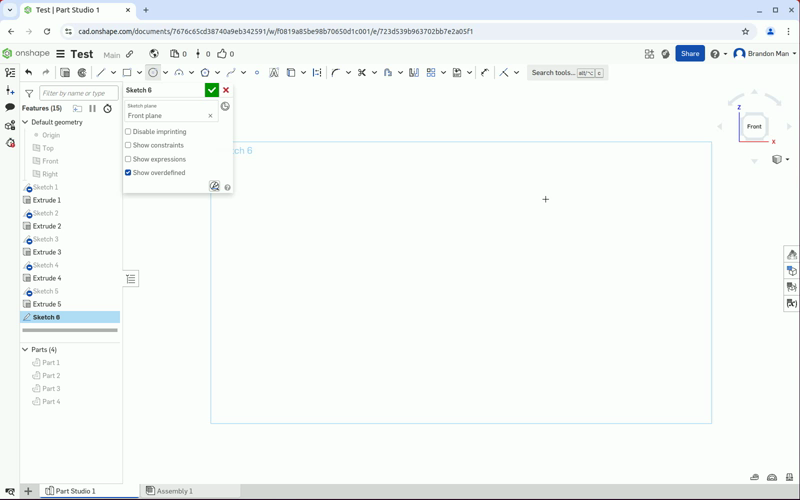
key_up(shift)
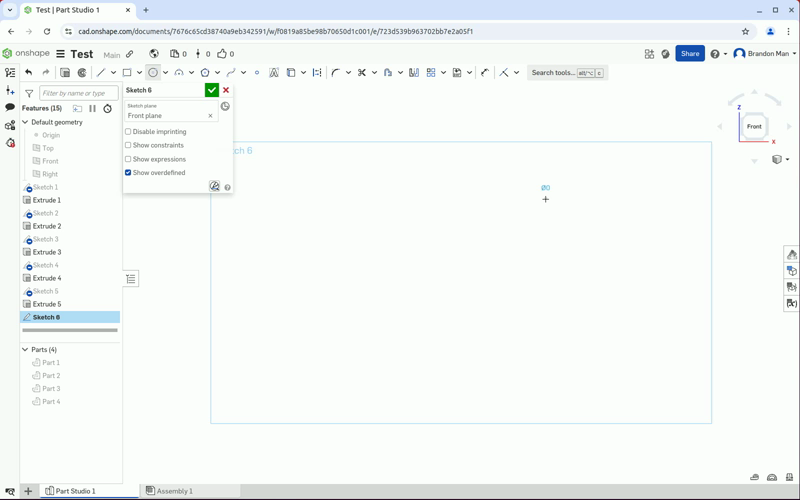
mouse_move(564, 198)
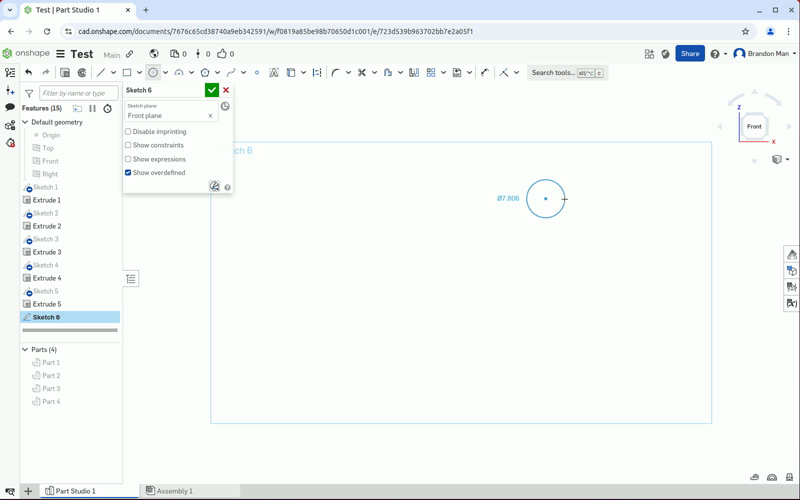
click(564, 198)
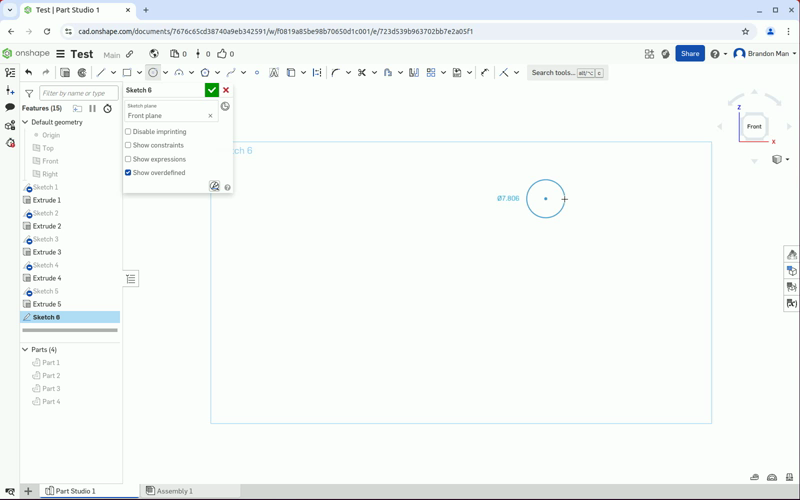
key(esc)
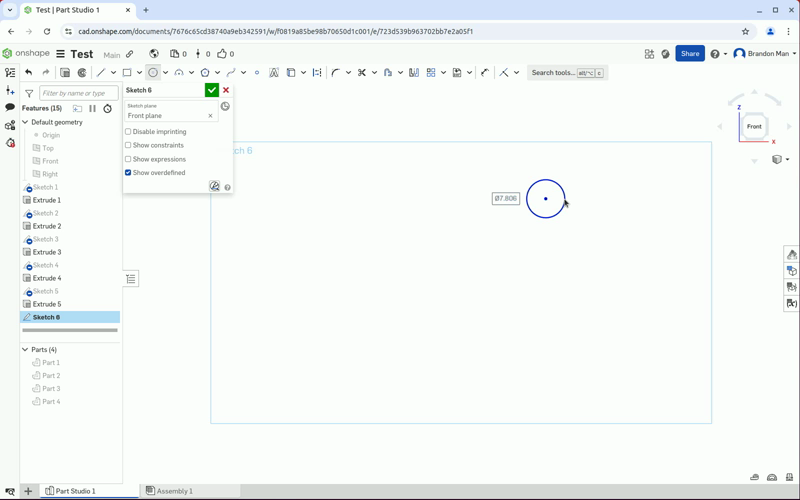
mouse_move(558, 210)
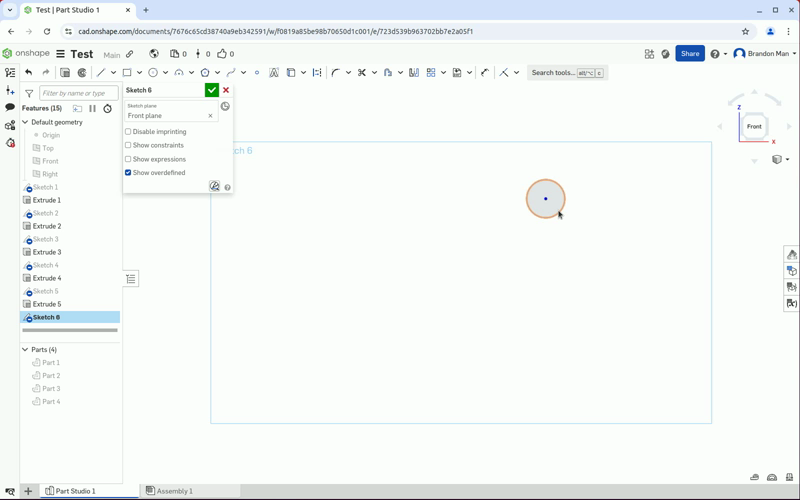
scroll(6)
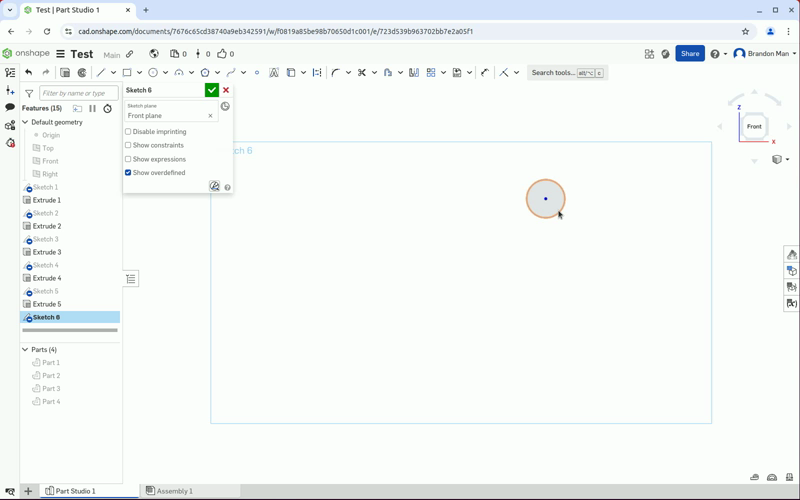
scroll(6)
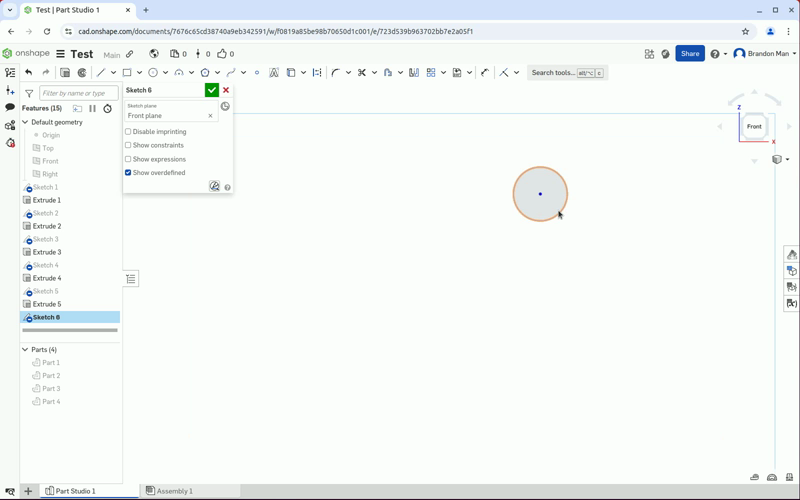
scroll(6)
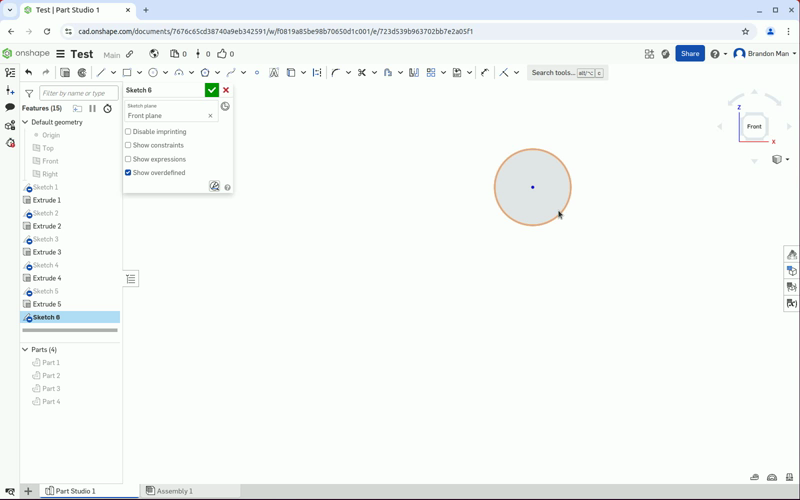
scroll(6)
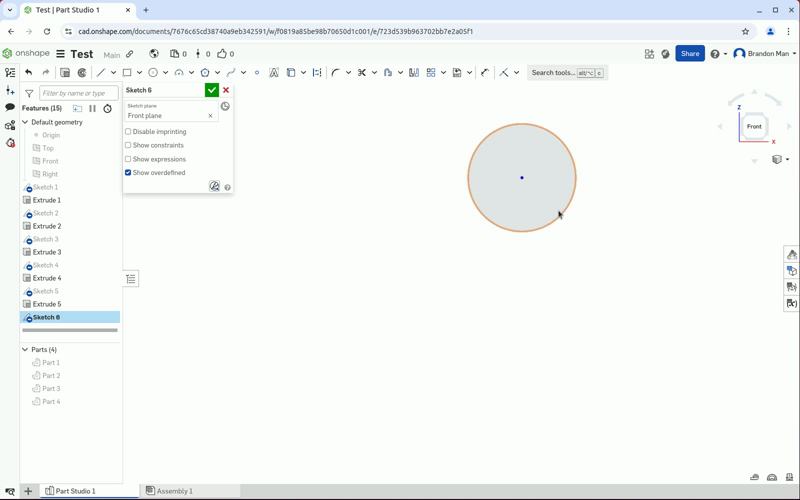
scroll(6)
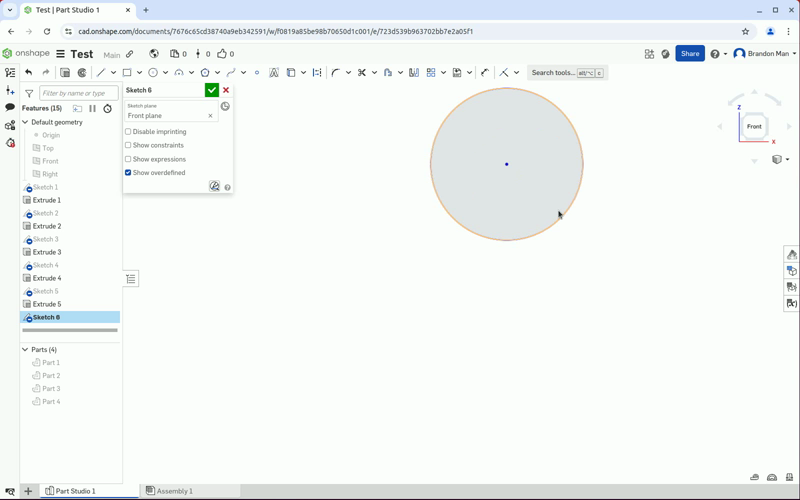
scroll(6)
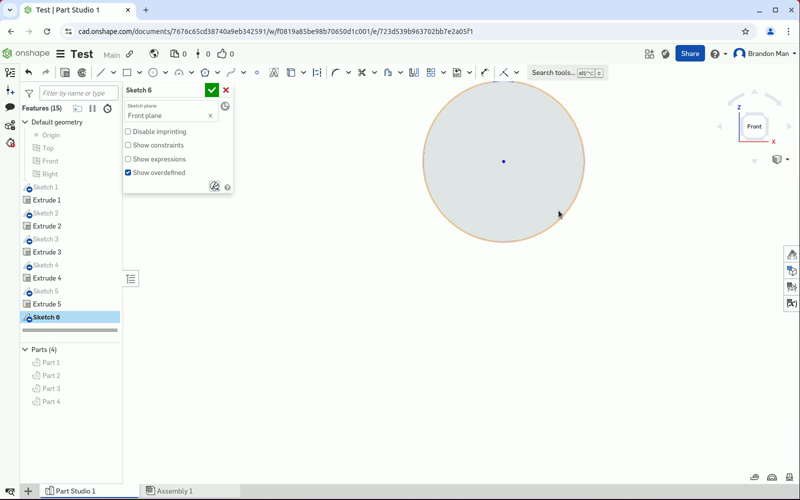
scroll(6)
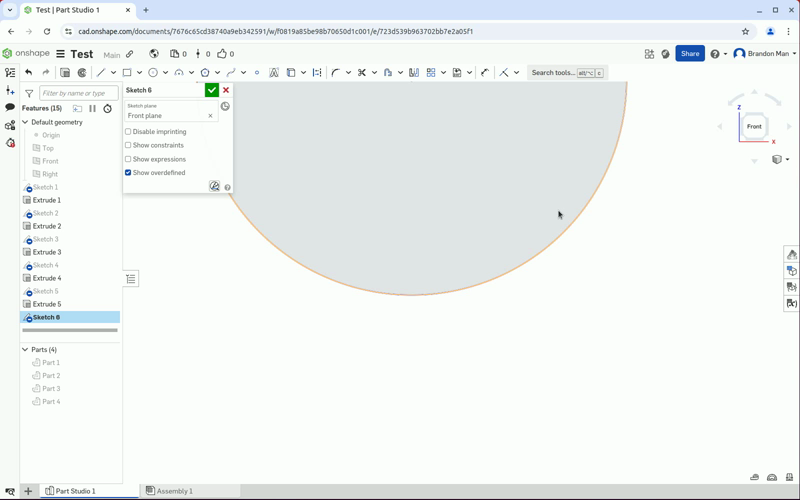
click(558, 210)
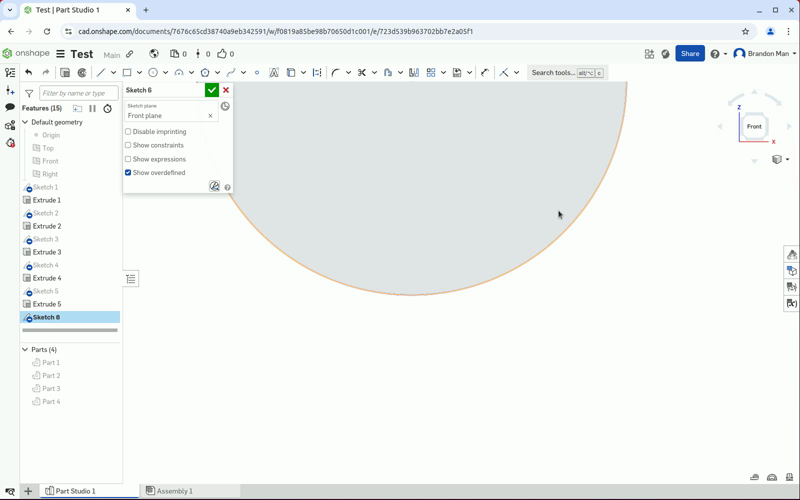
scroll(-6)
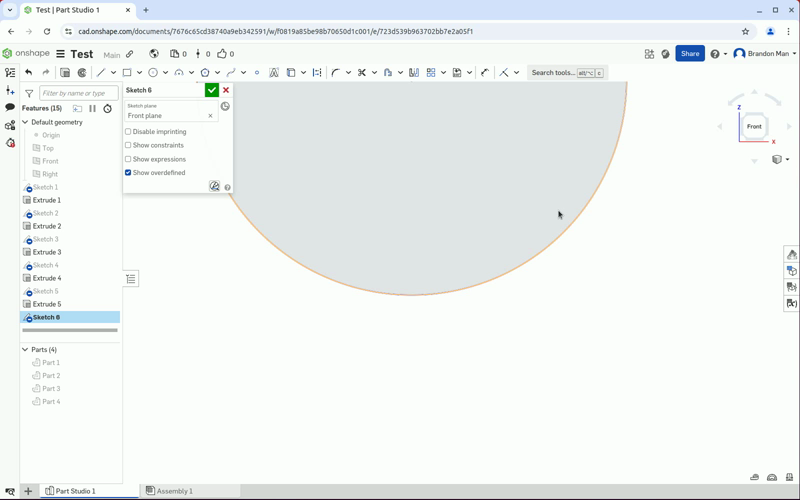
scroll(-6)
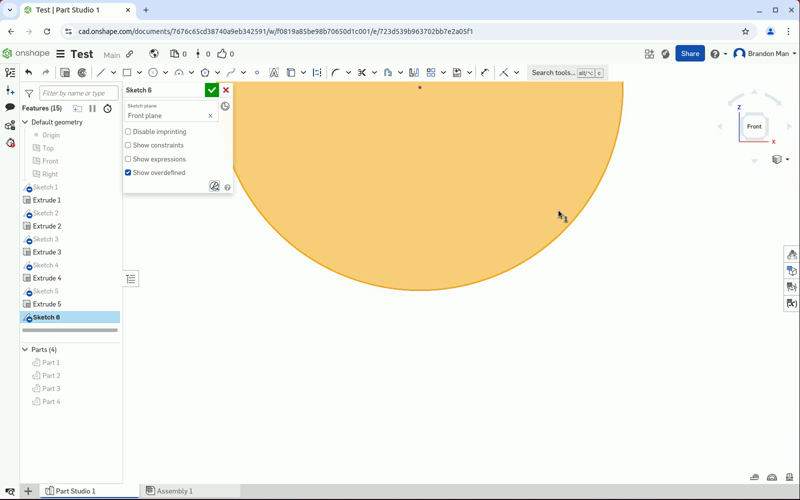
scroll(-6)
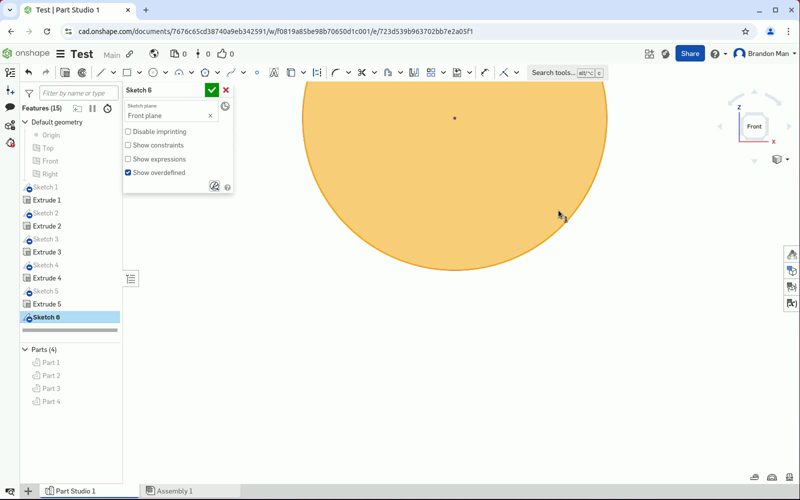
scroll(-6)
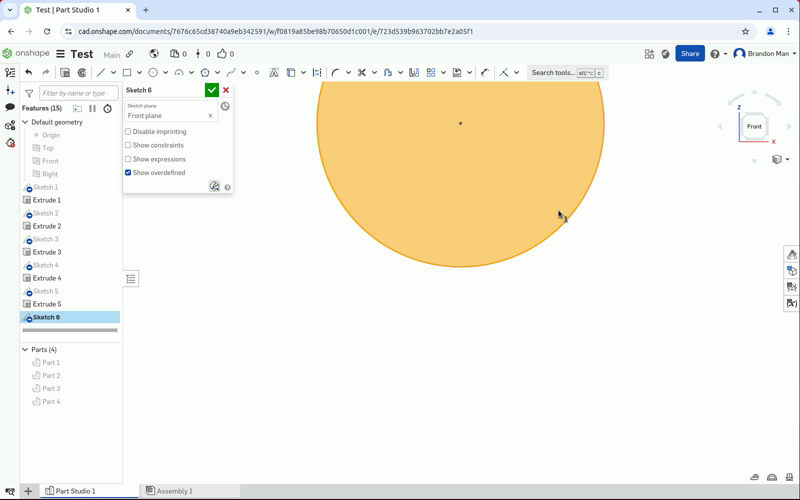
scroll(-6)
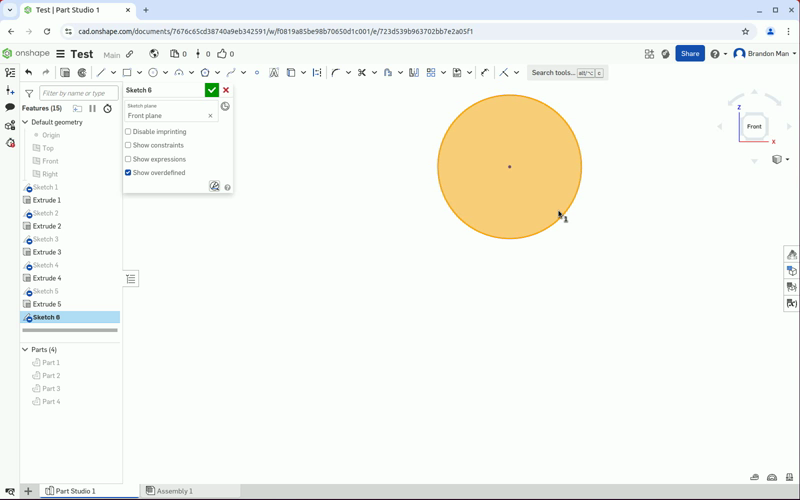
scroll(-6)
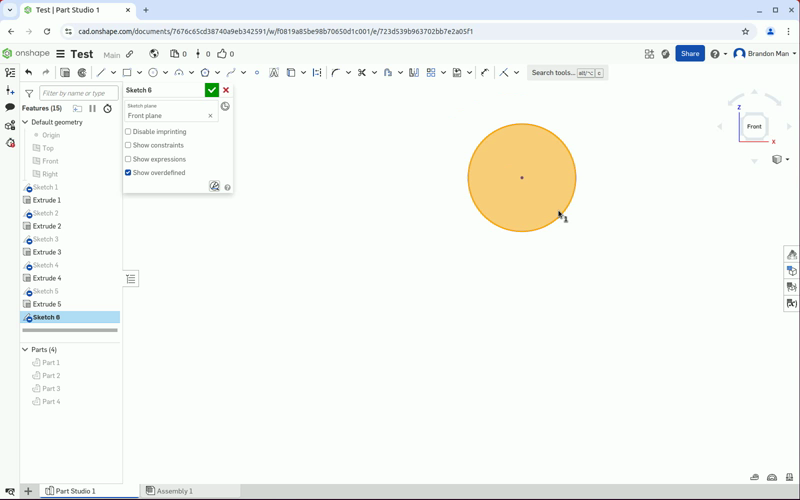
scroll(-6)
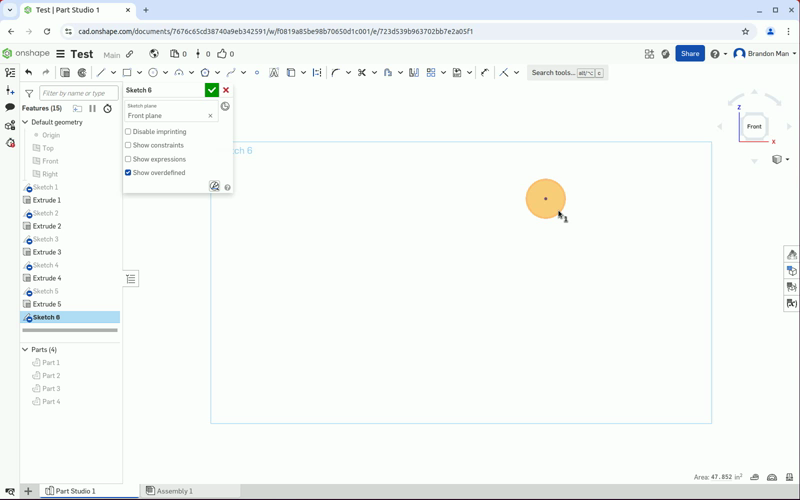
mouse_move(73, 352)
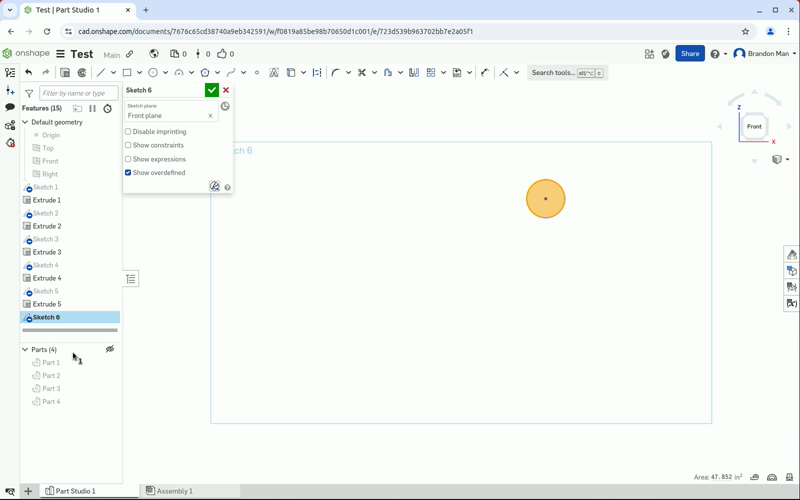
key(shift+y)
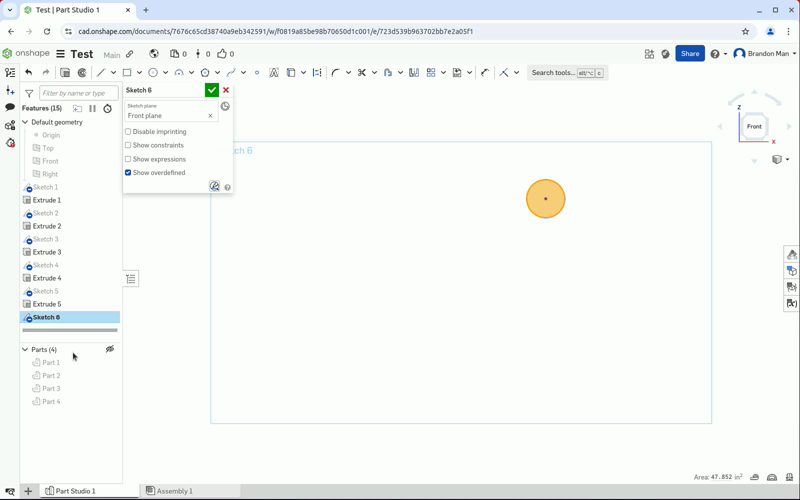
key(shift+e)
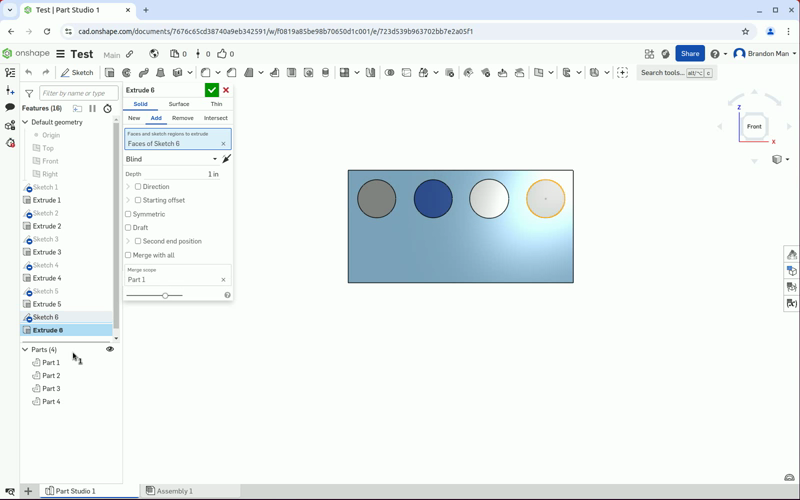
mouse_move(143, 106)
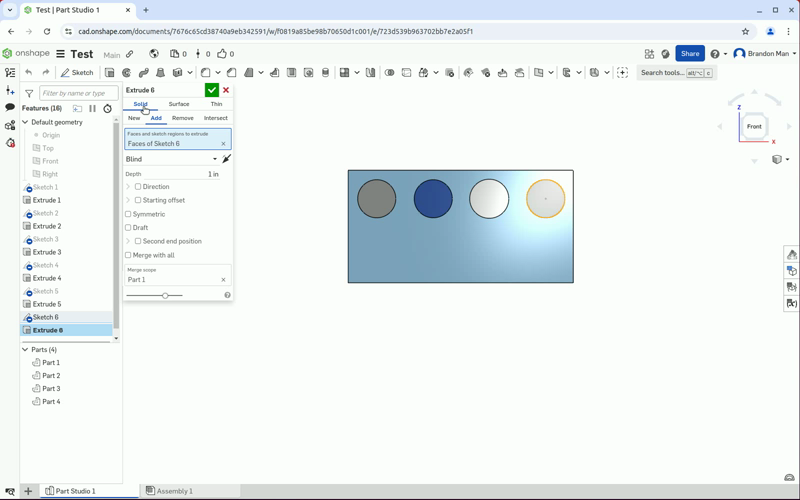
click(143, 106)
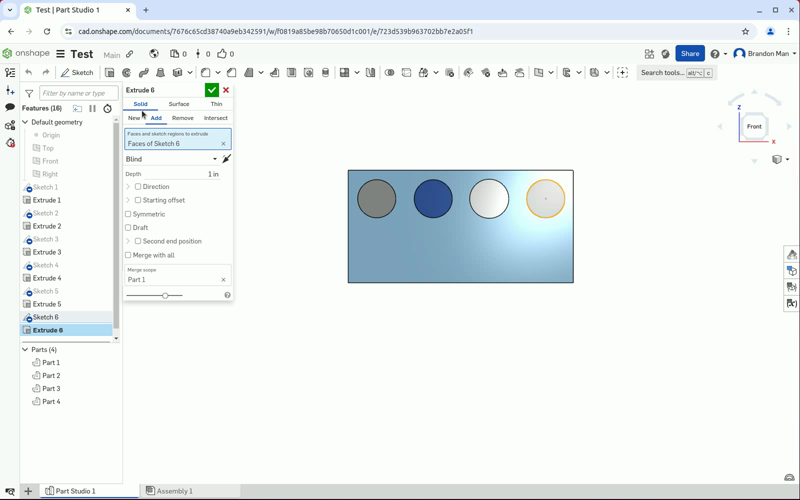
mouse_move(137, 120)
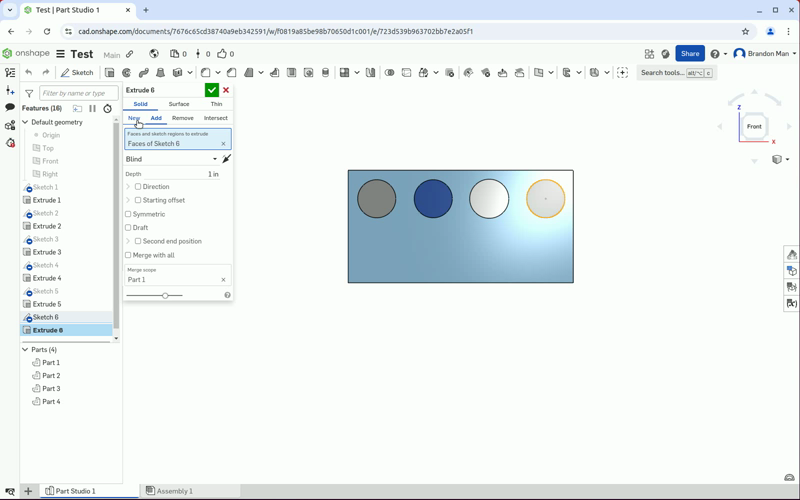
click(137, 120)
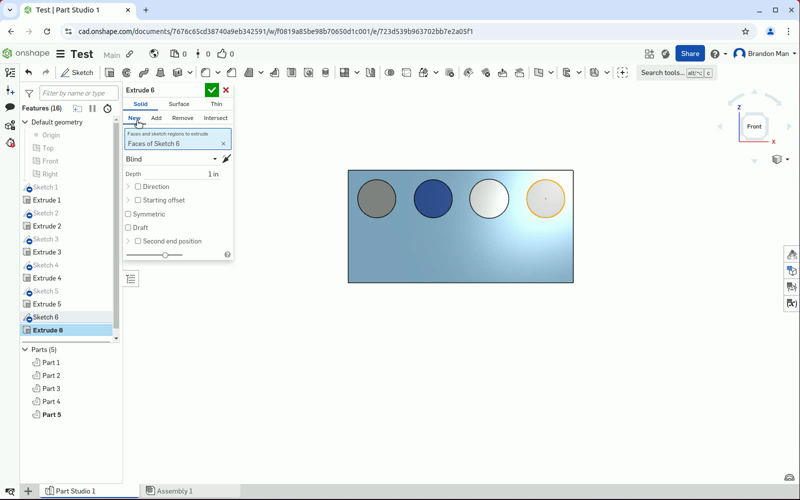
key(tab, 4)
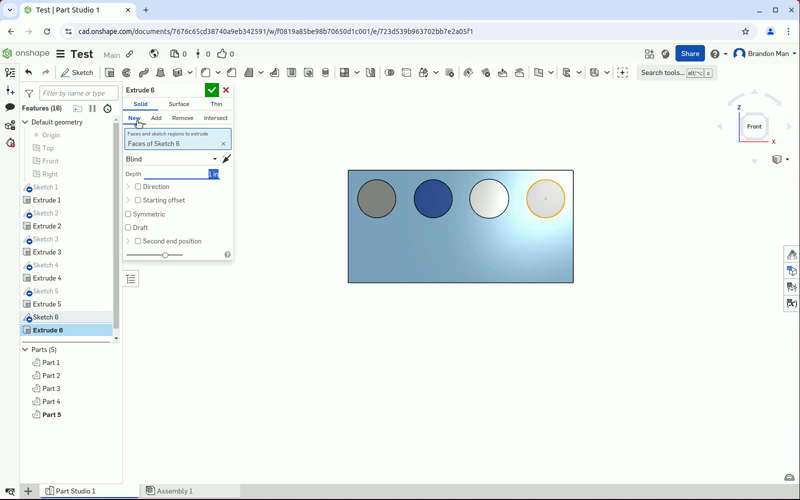
text(1.926)
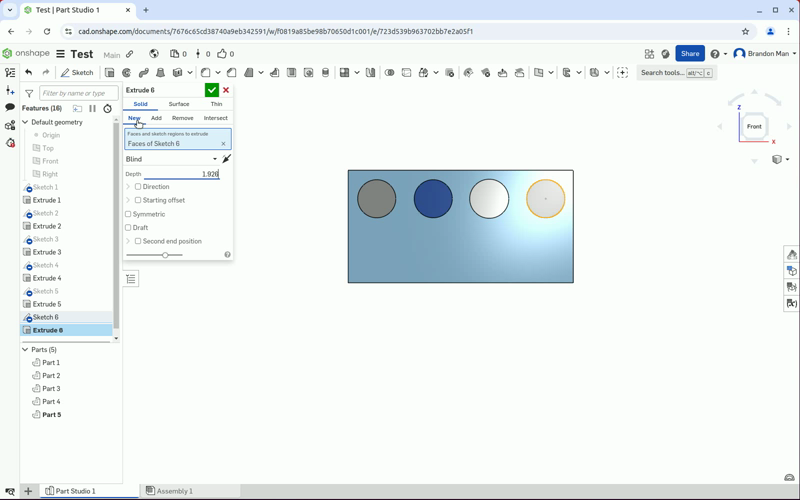
key(enter)
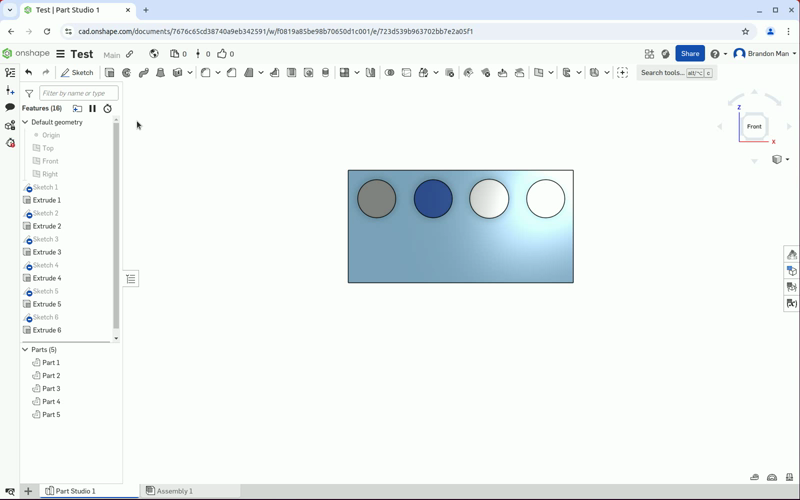
key(shift+h)
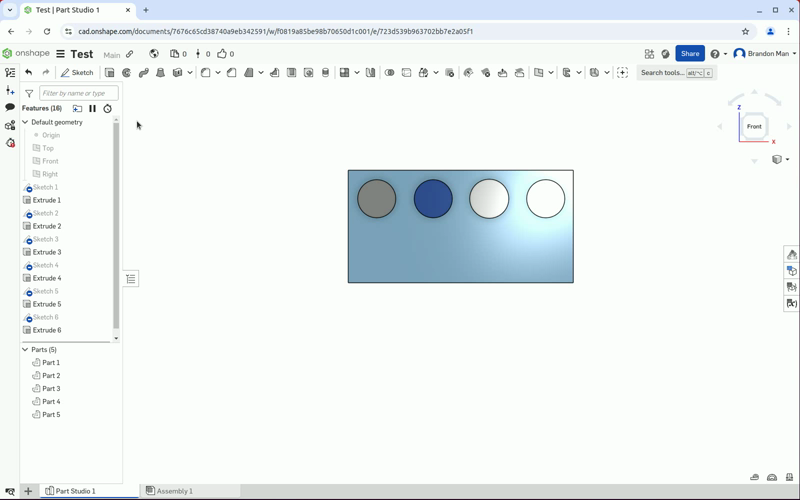
key(shift+h)
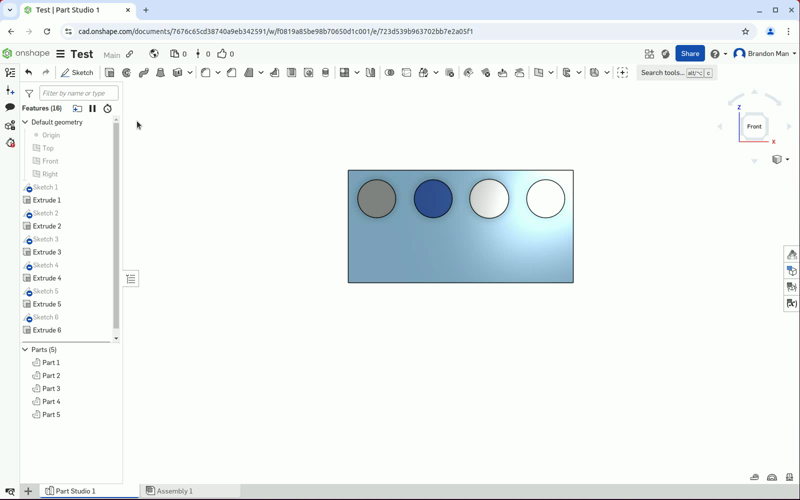
mouse_move(69, 189)
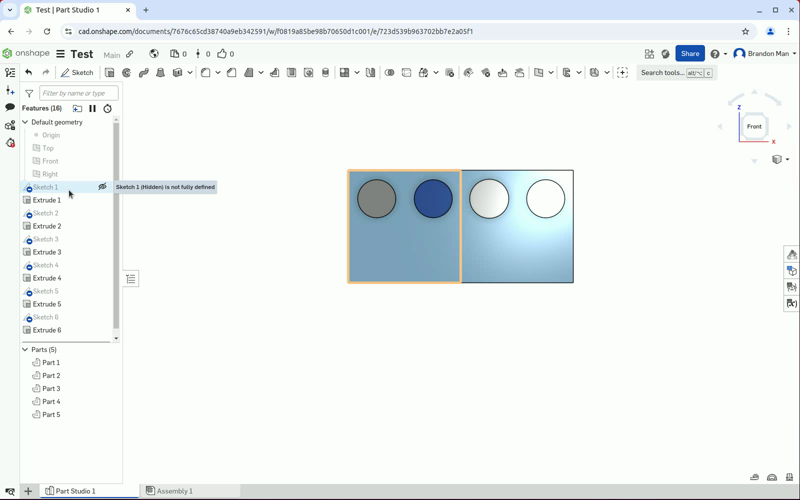
click(69, 189)
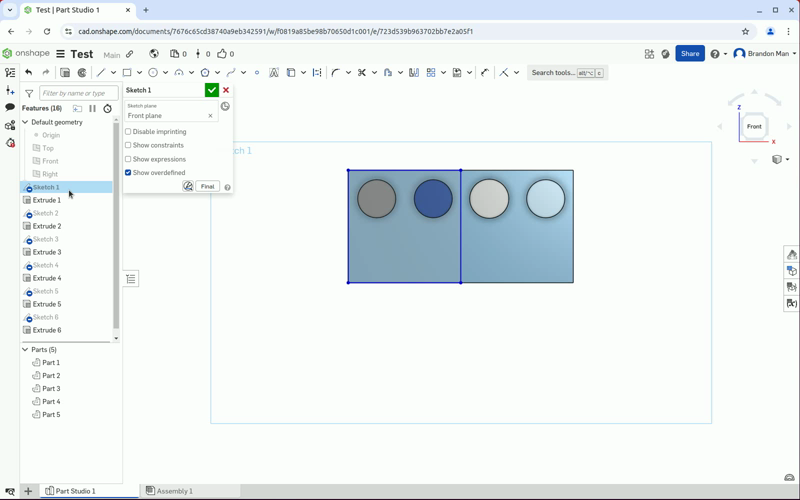
mouse_move(229, 92)
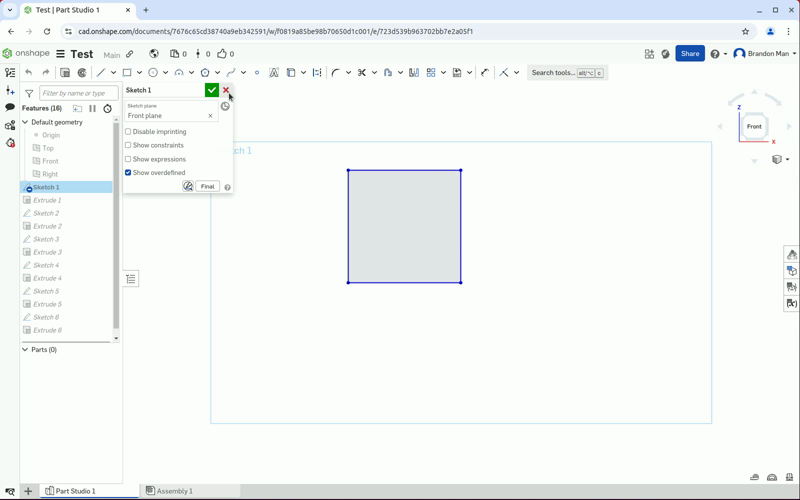
click(229, 92)
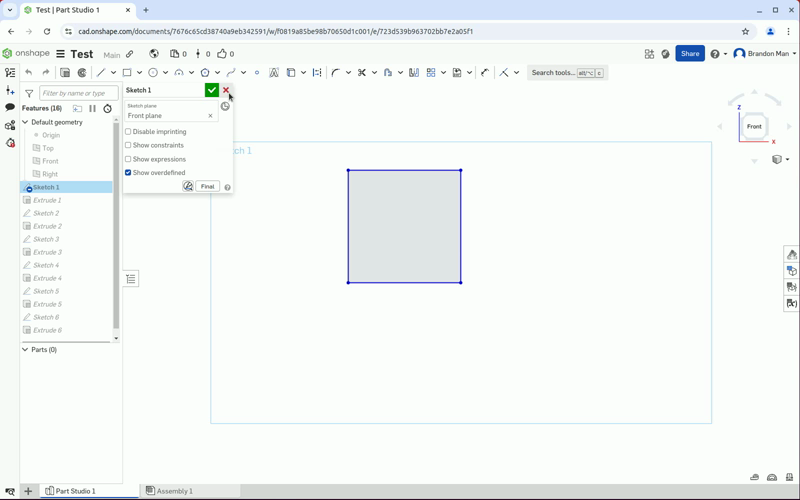
key(shift+s)
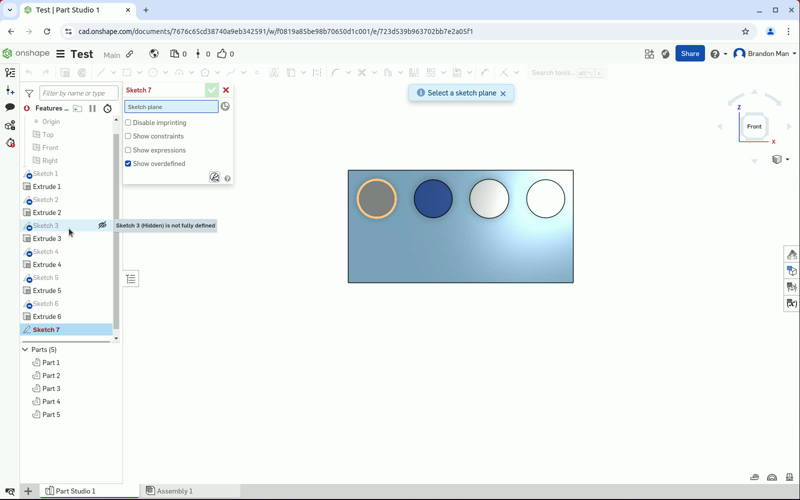
scroll(3)
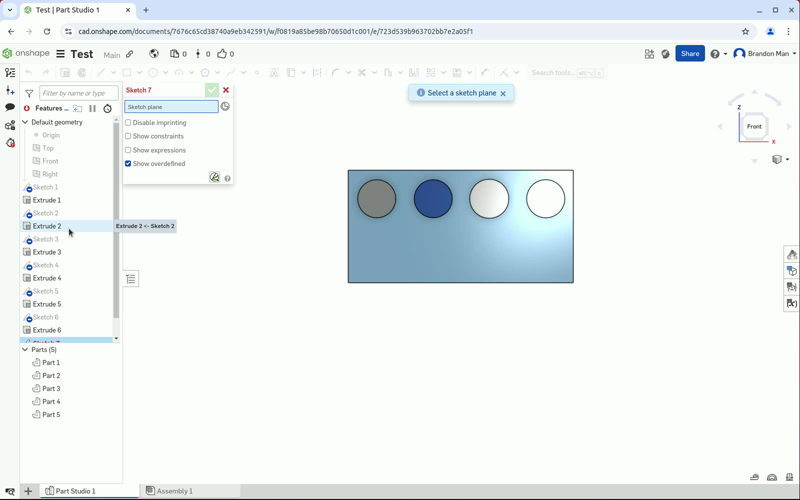
mouse_move(69, 163)
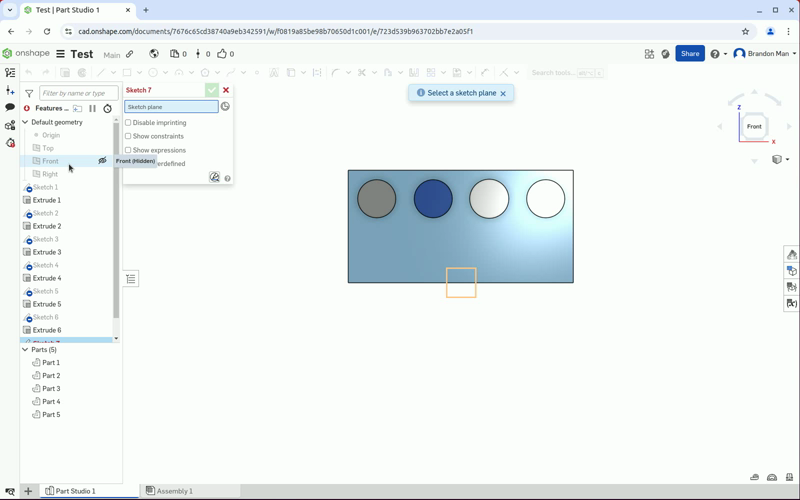
click(69, 163)
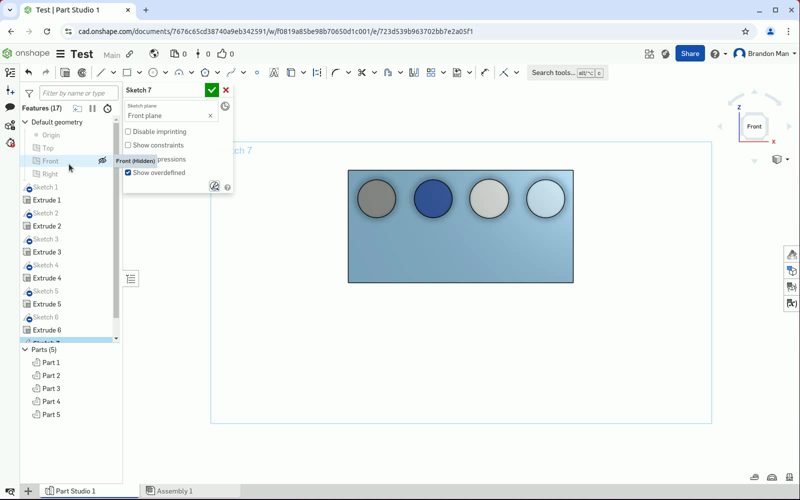
mouse_move(73, 352)
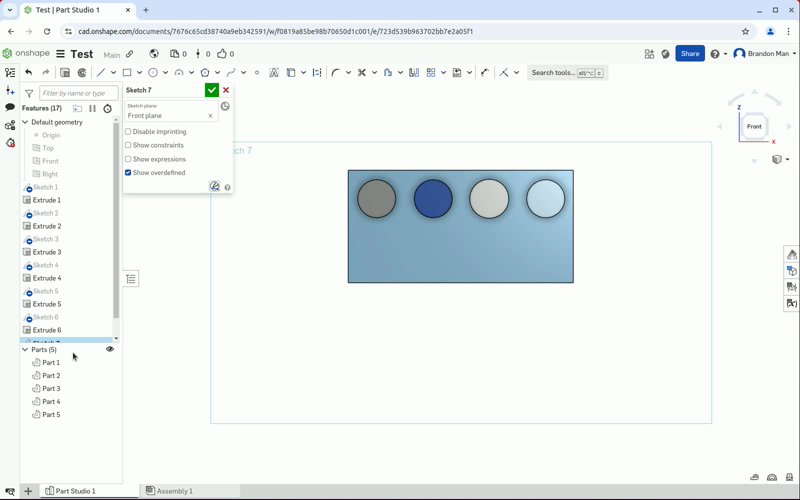
key(y)
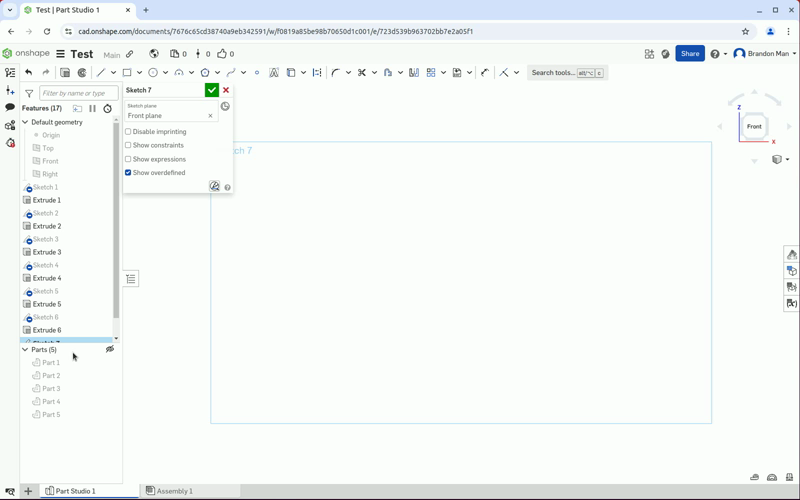
key(c)
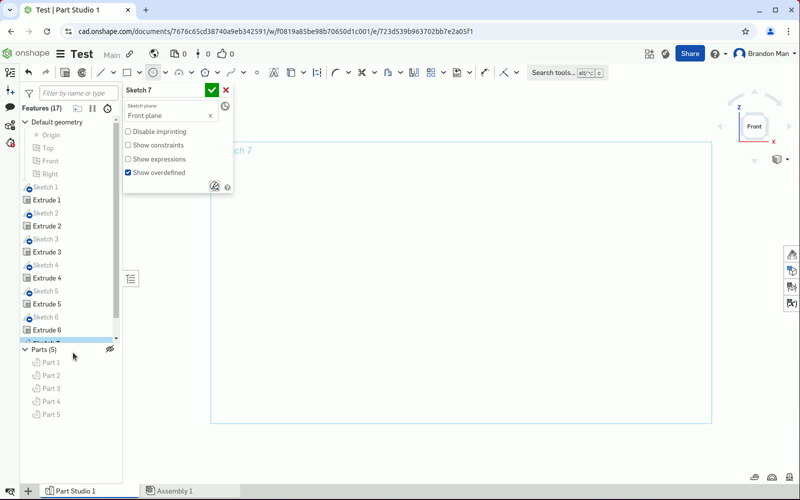
key_down(shift)
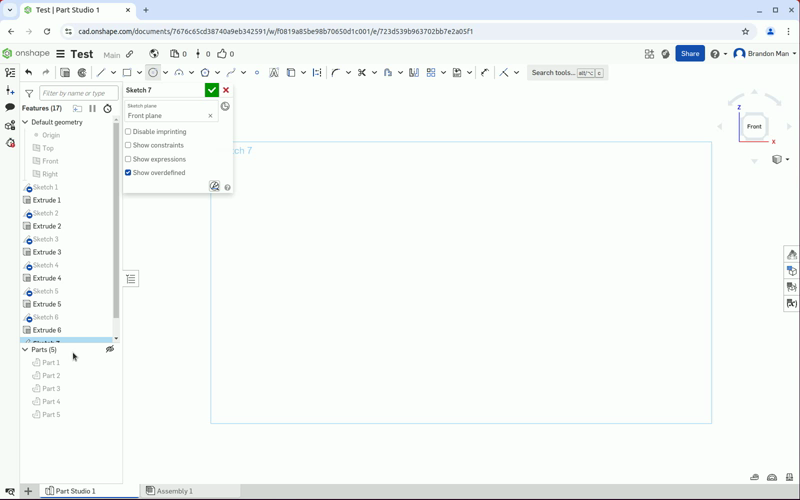
mouse_move(545, 254)
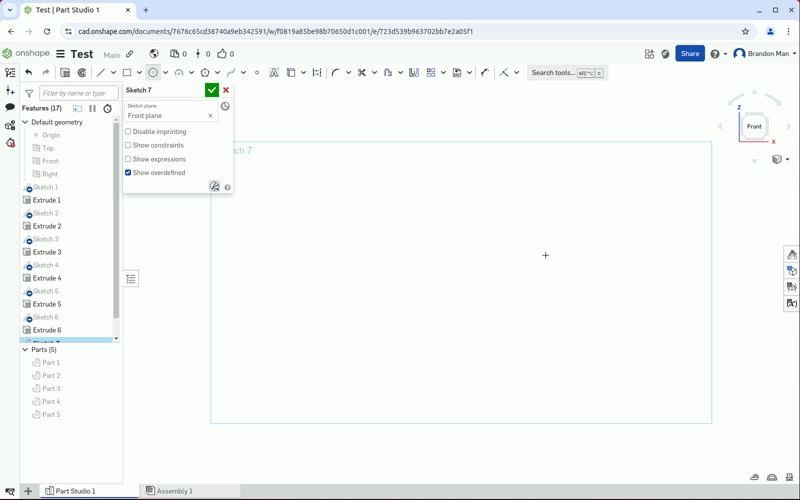
click(545, 254)
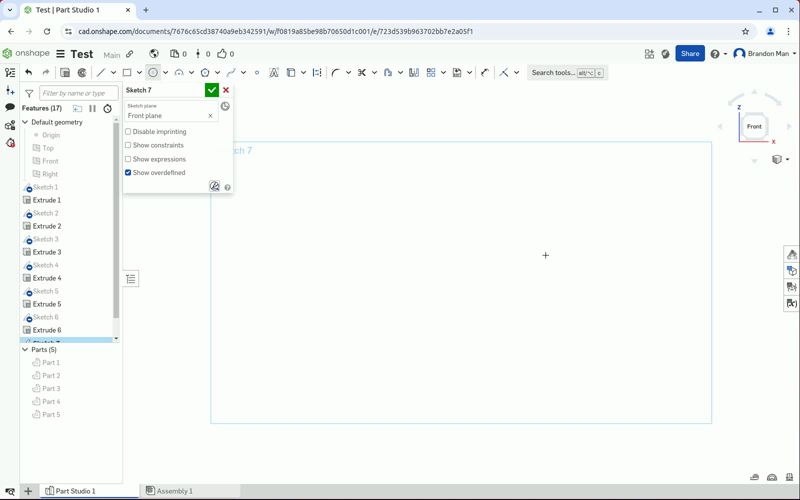
key_up(shift)
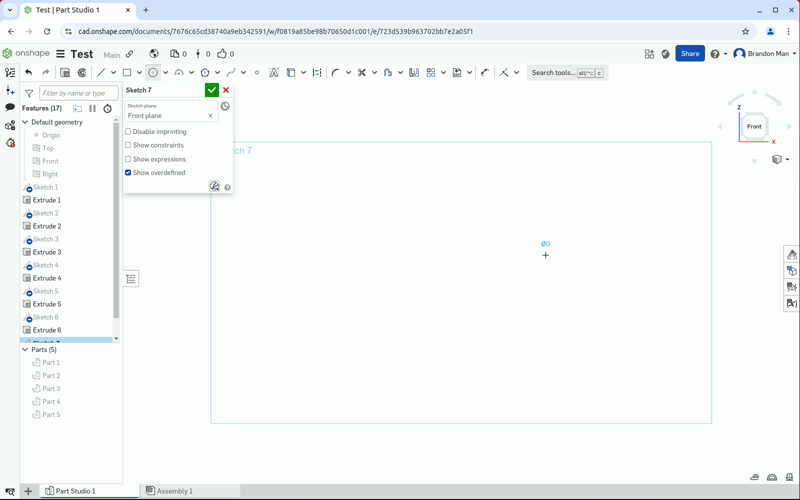
mouse_move(564, 254)
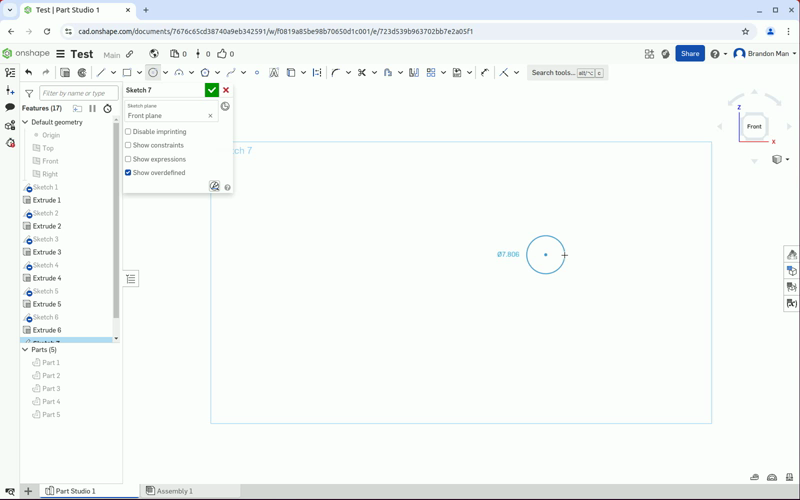
click(564, 254)
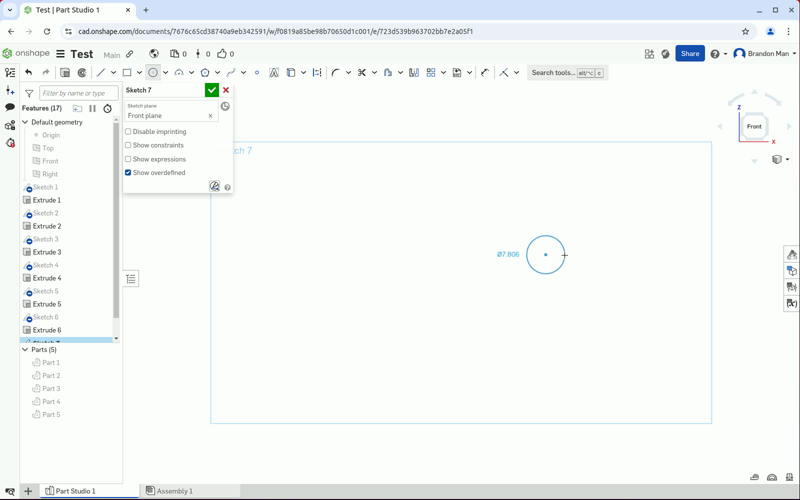
key(esc)
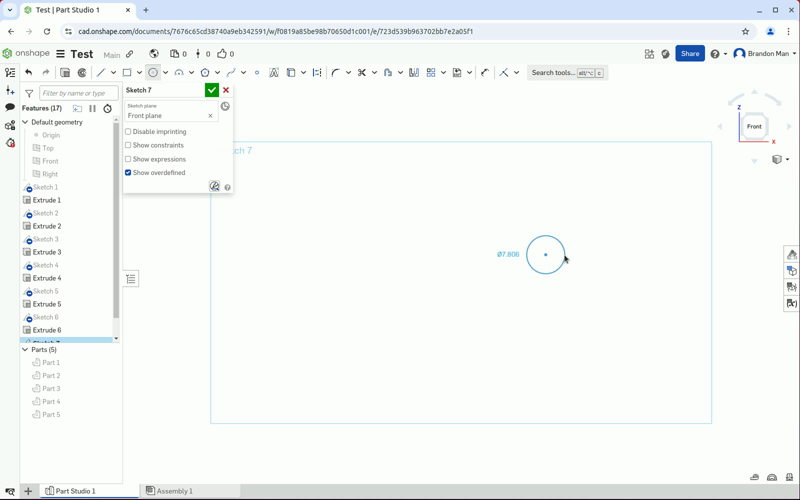
mouse_move(539, 239)
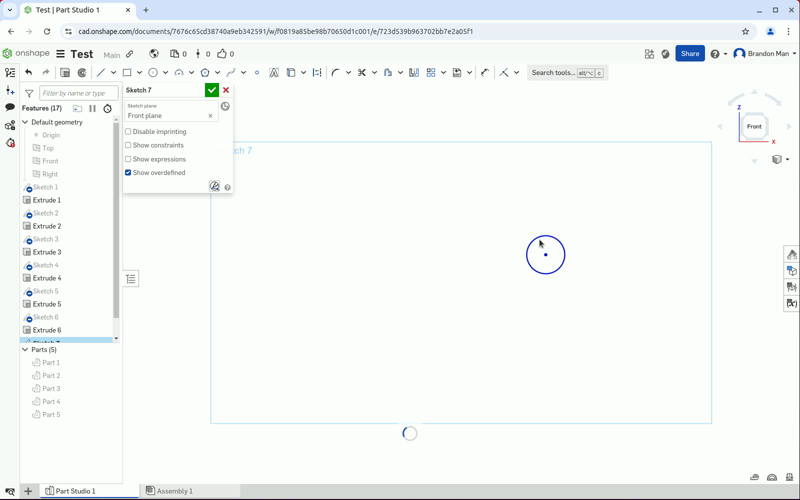
scroll(6)
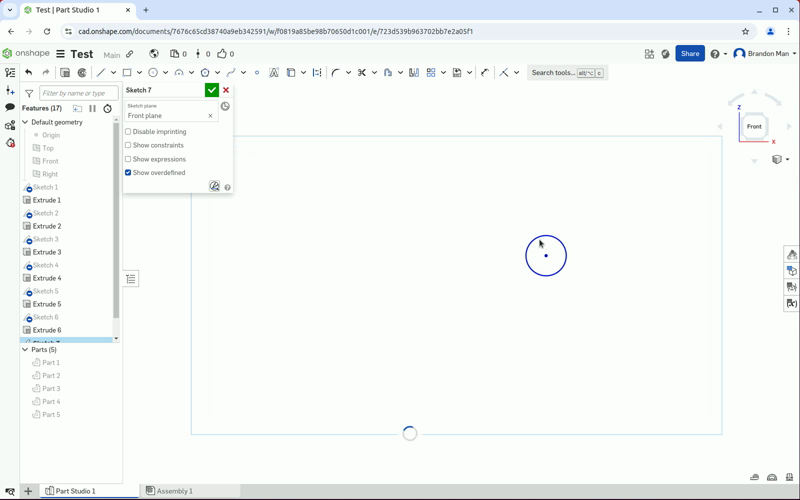
scroll(6)
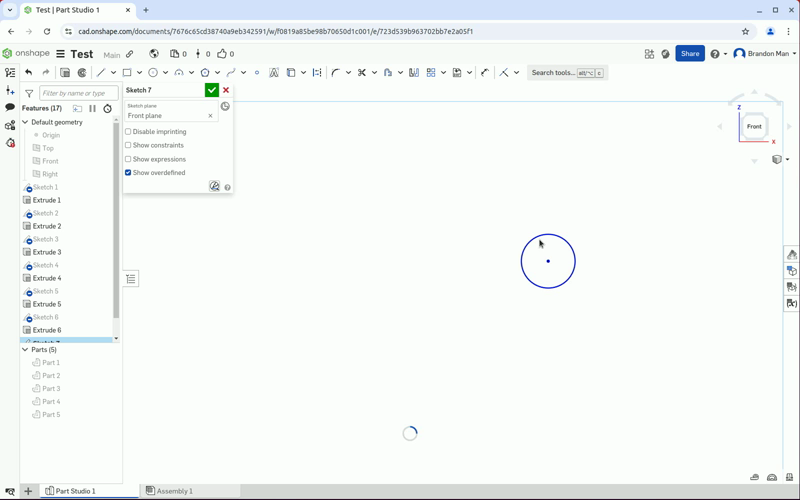
scroll(6)
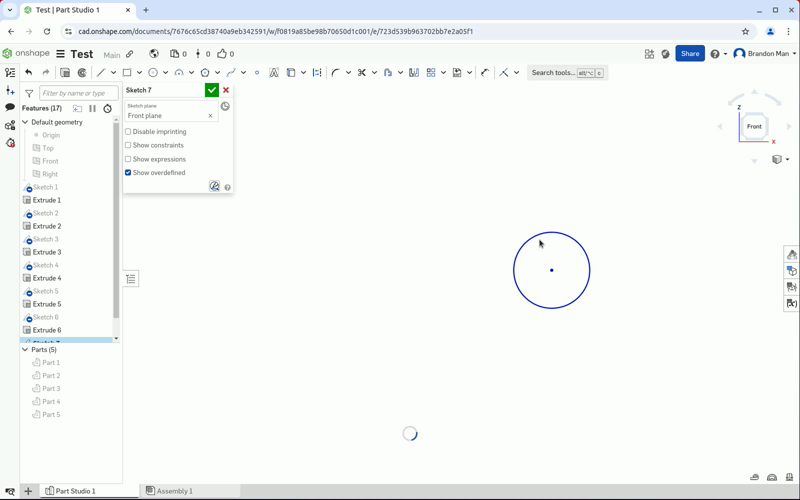
scroll(6)
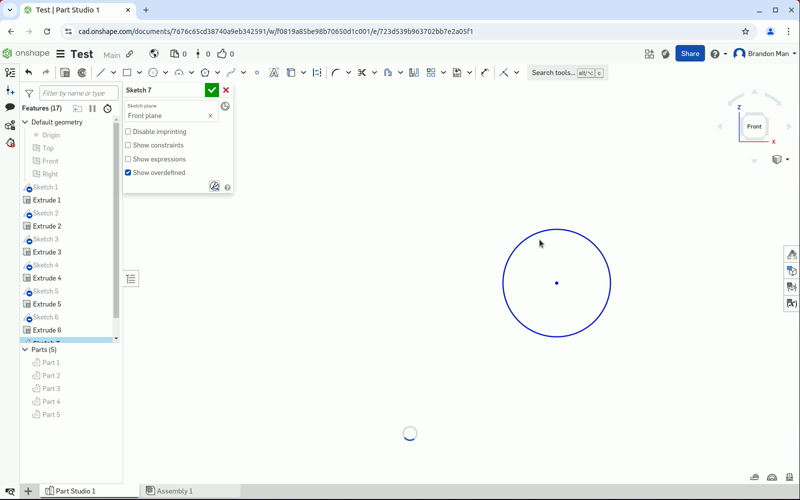
scroll(6)
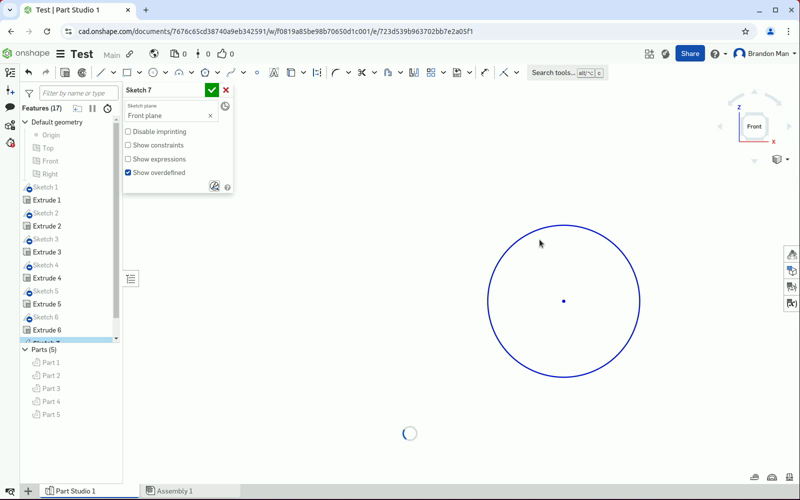
scroll(6)
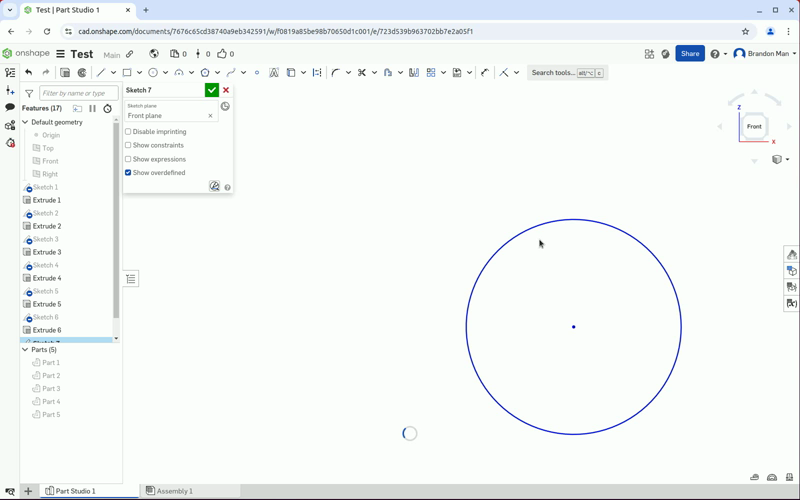
scroll(6)
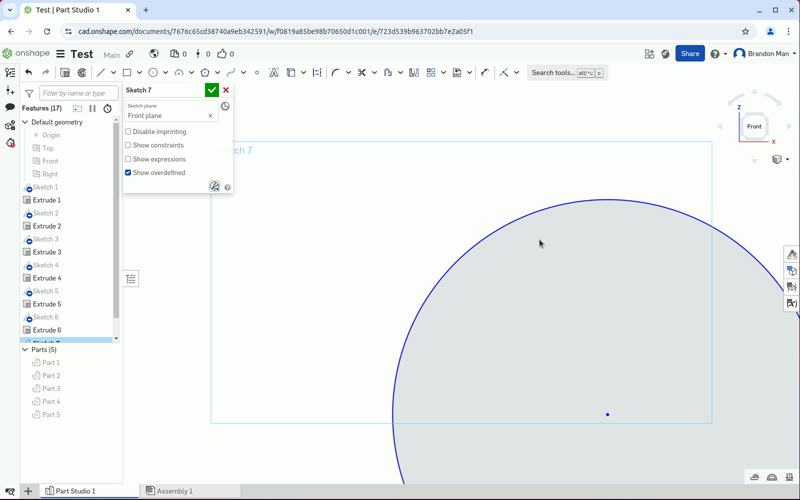
click(539, 239)
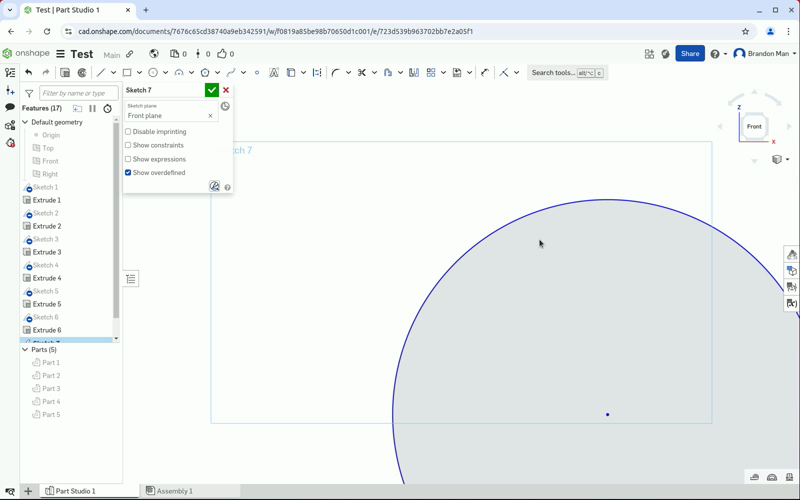
scroll(-6)
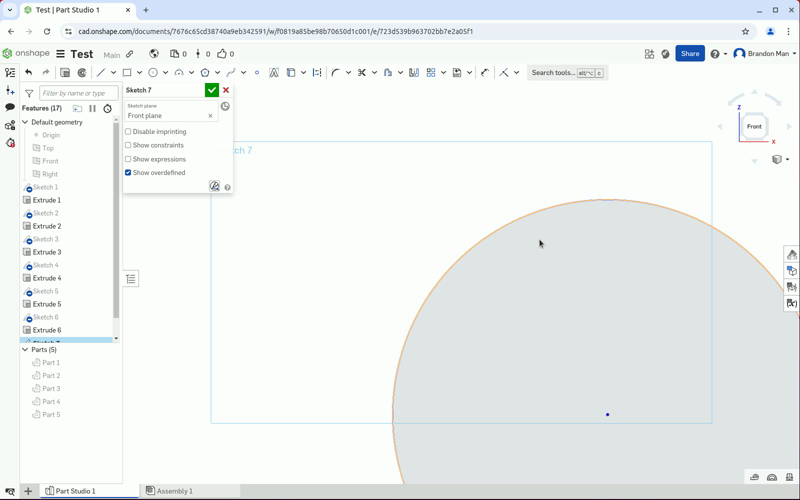
scroll(-6)
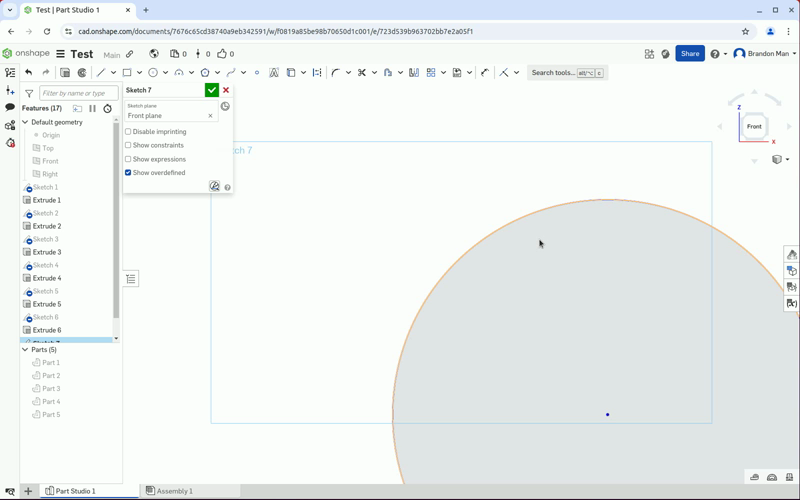
scroll(-6)
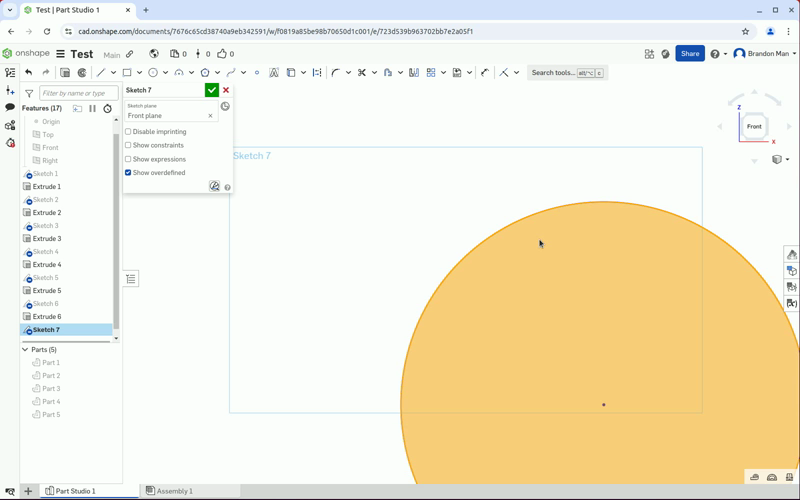
scroll(-6)
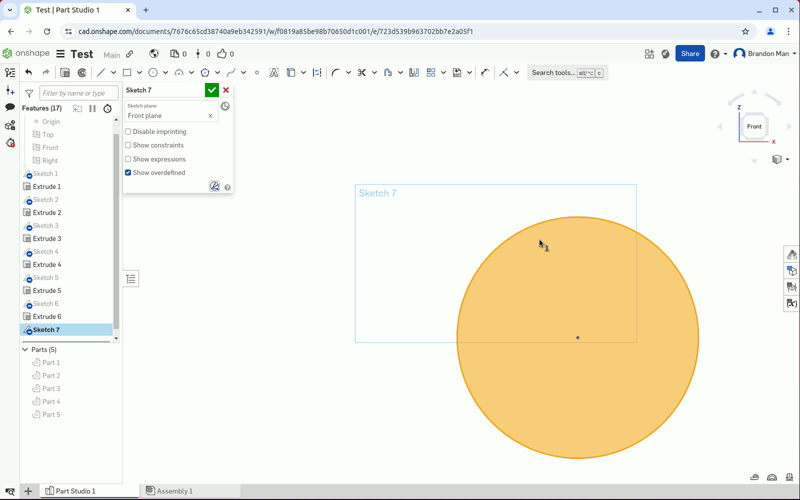
scroll(-6)
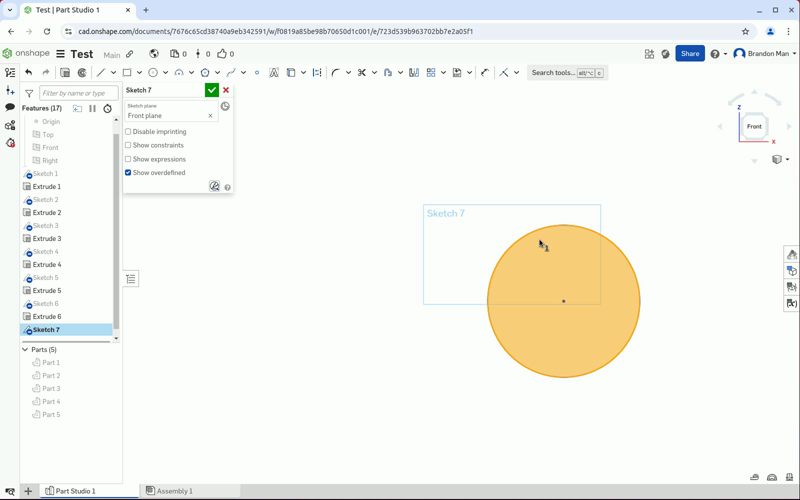
scroll(-6)
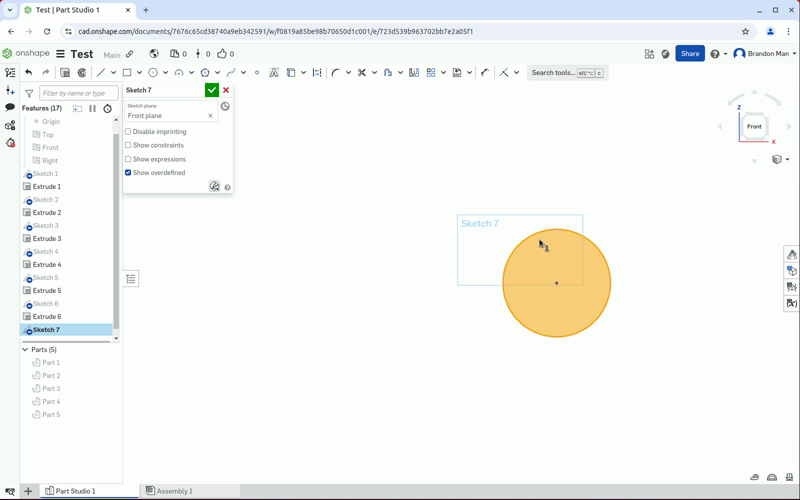
scroll(-6)
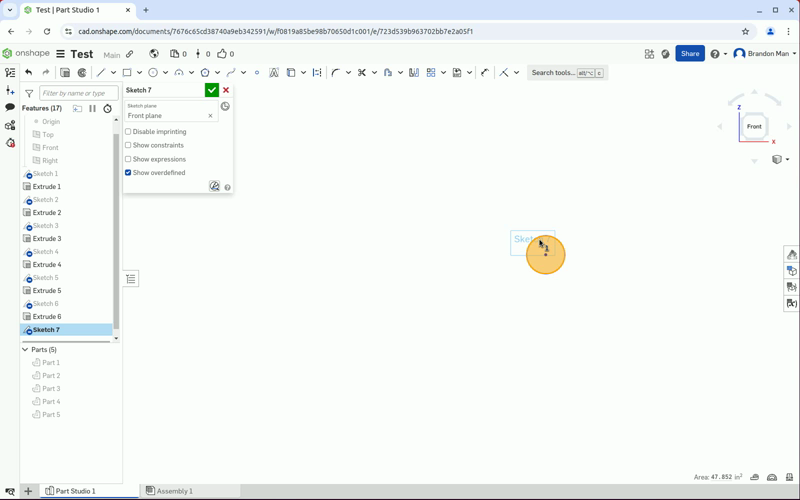
mouse_move(73, 352)
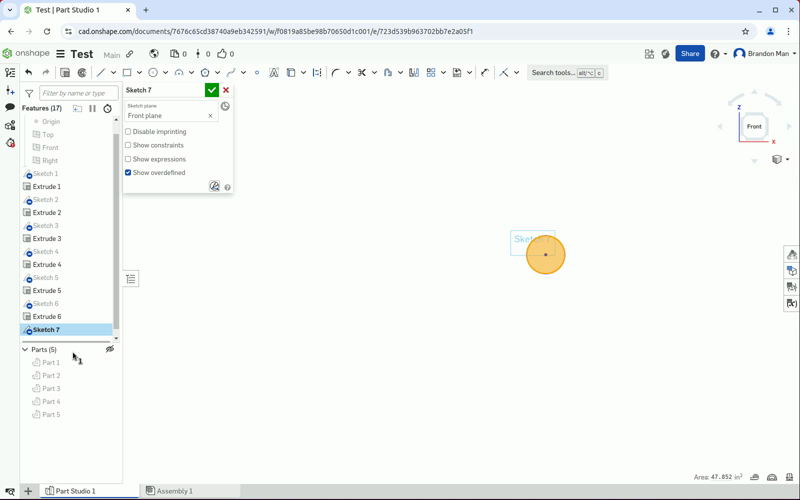
key(shift+y)
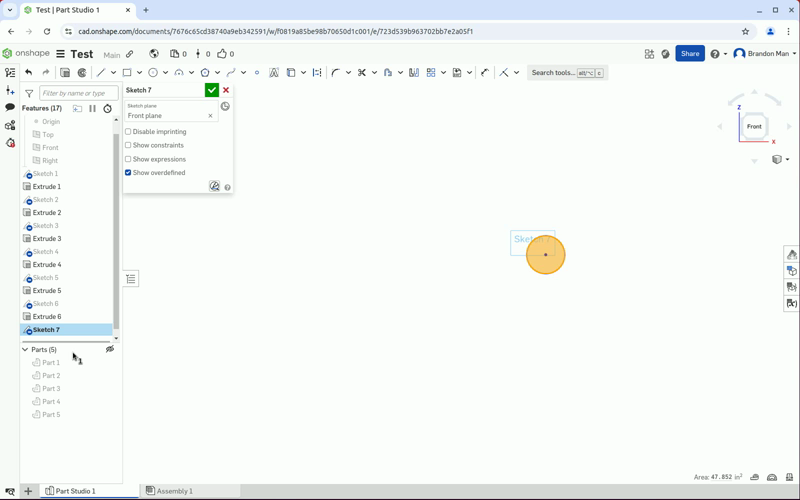
key(shift+e)
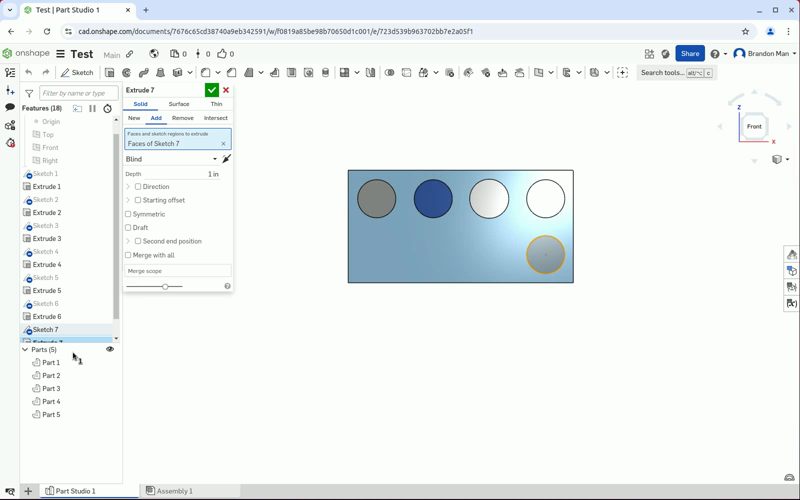
mouse_move(143, 106)
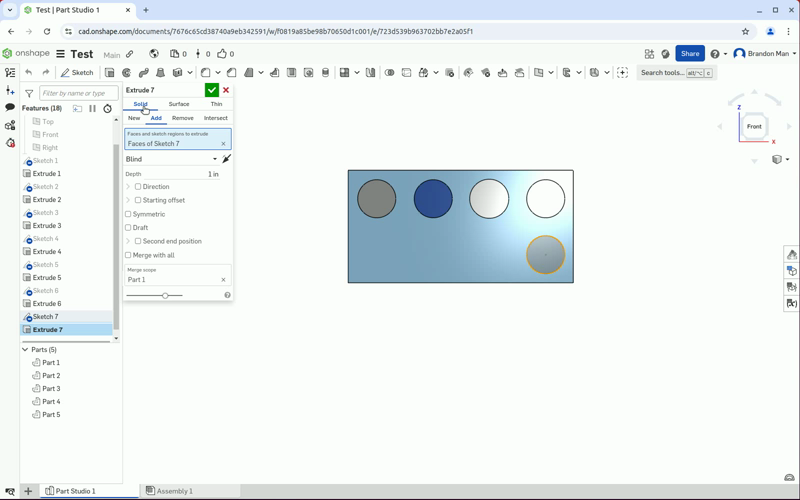
click(143, 106)
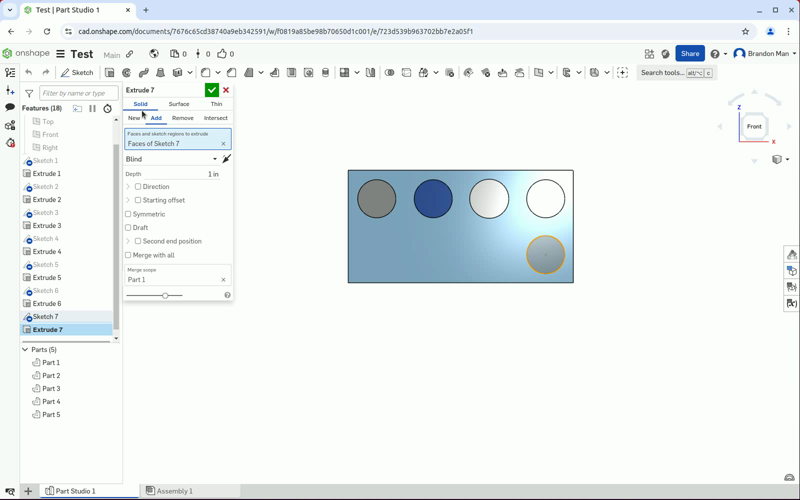
mouse_move(137, 120)
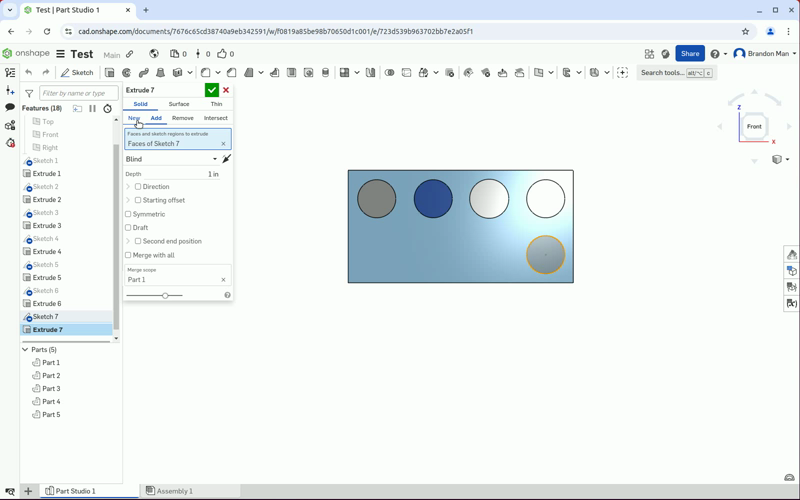
click(137, 120)
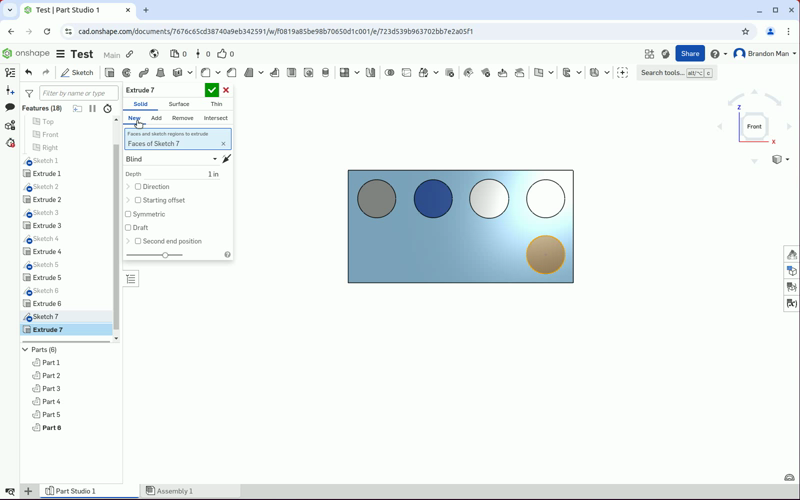
key(tab, 4)
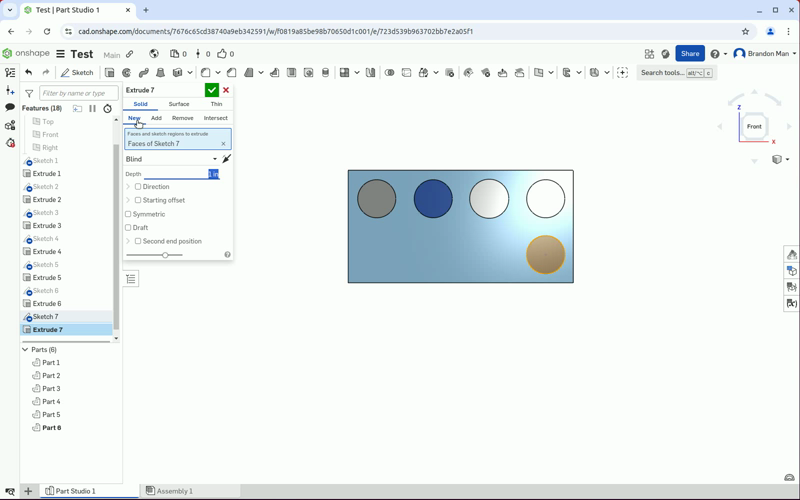
text(1.926)
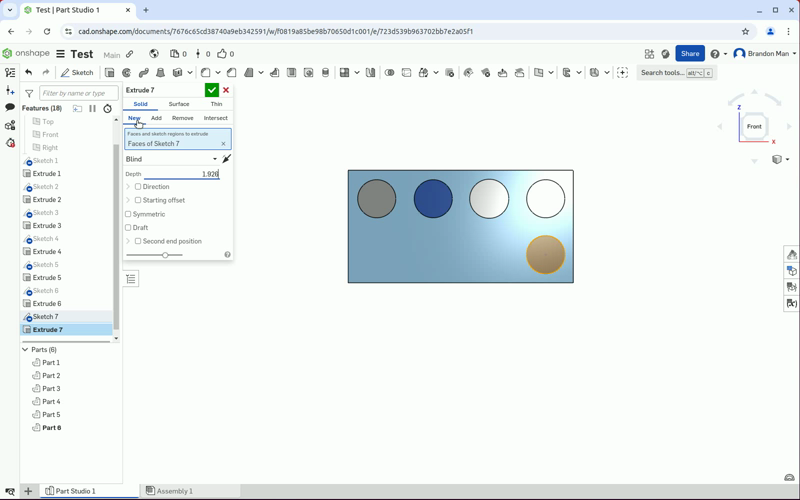
key(enter)
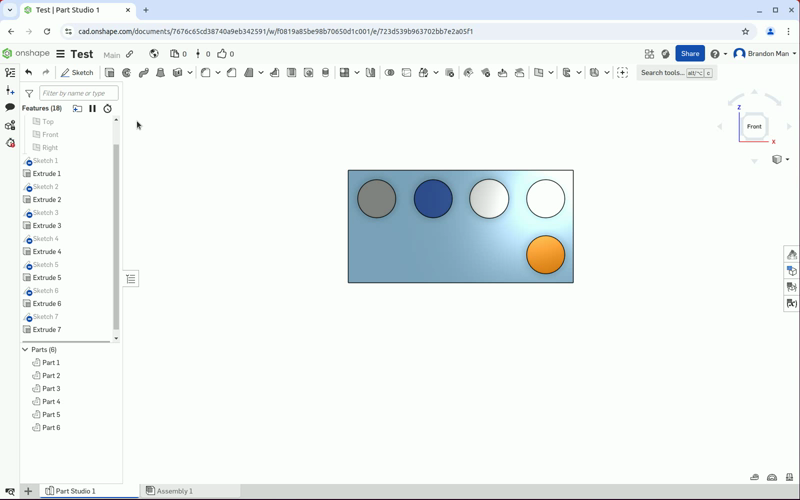
key(shift+h)
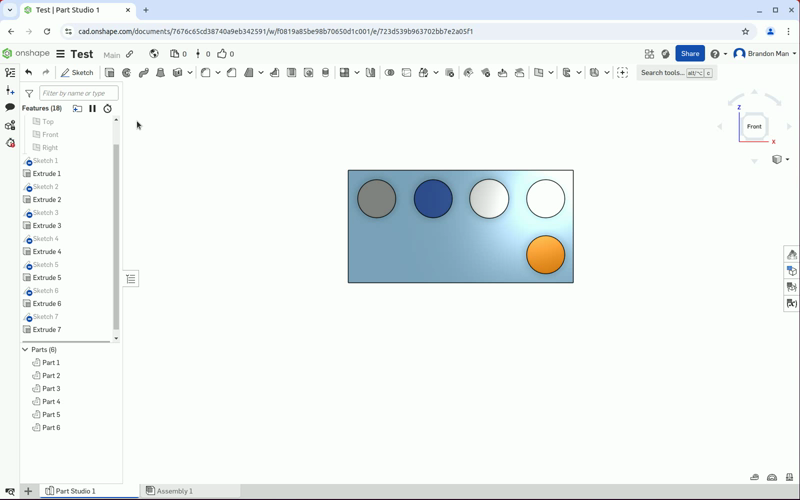
key(shift+h)
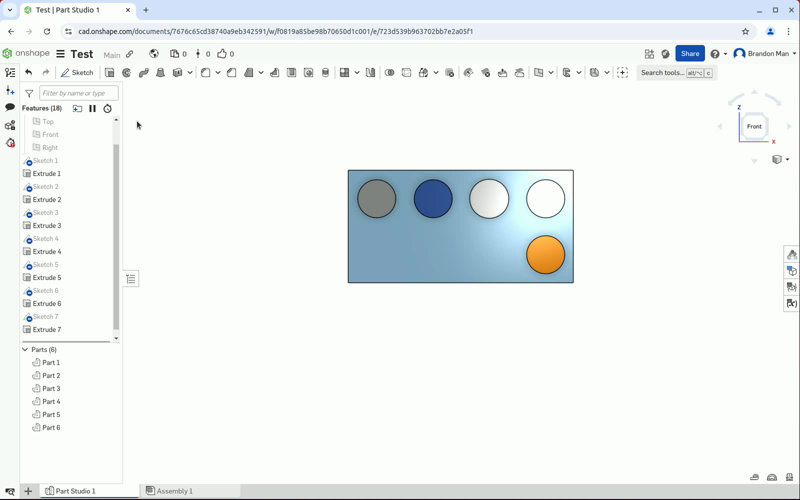
mouse_move(69, 163)
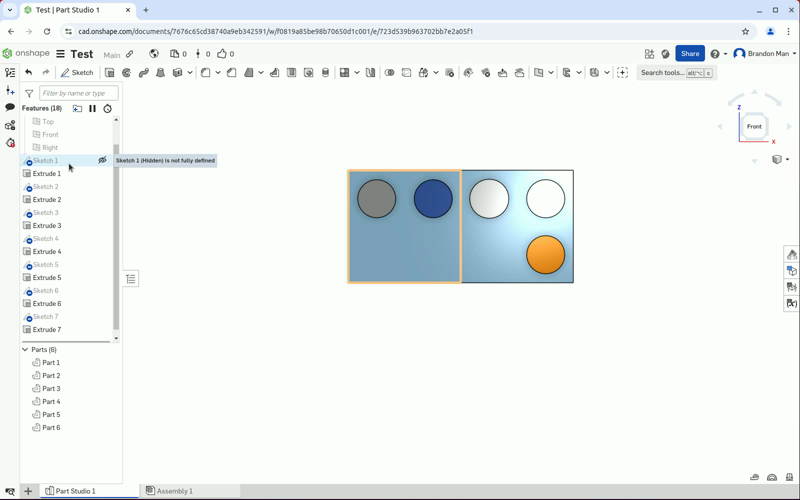
click(69, 163)
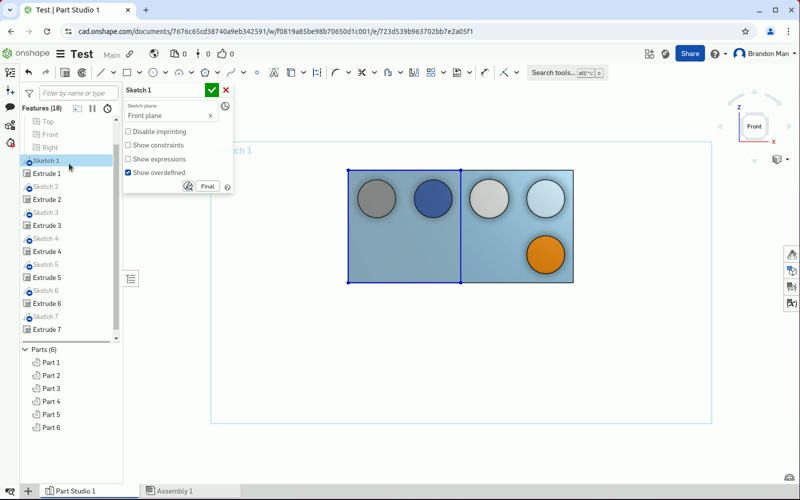
mouse_move(229, 92)
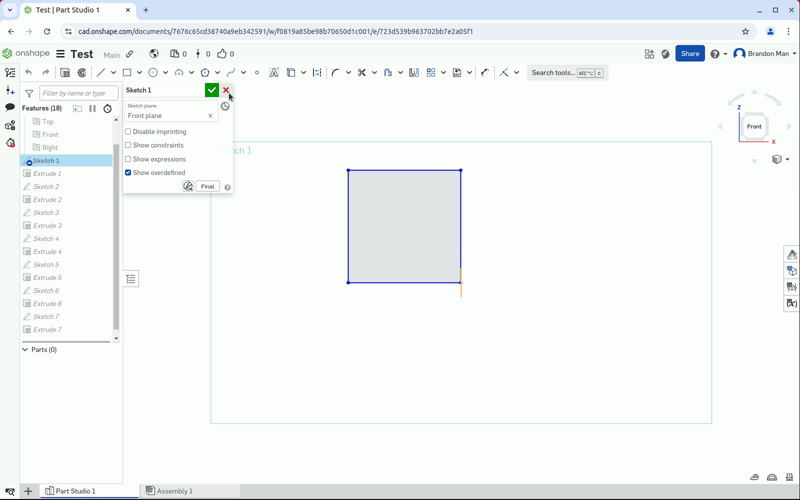
click(229, 92)
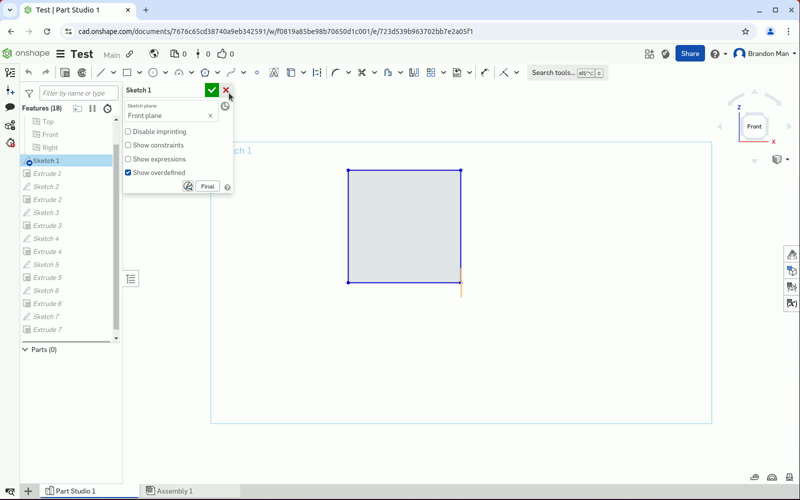
key(shift+s)
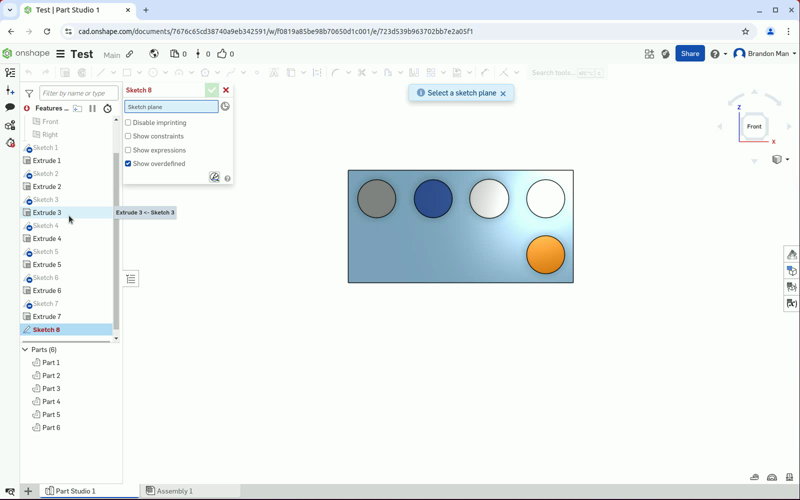
scroll(3)
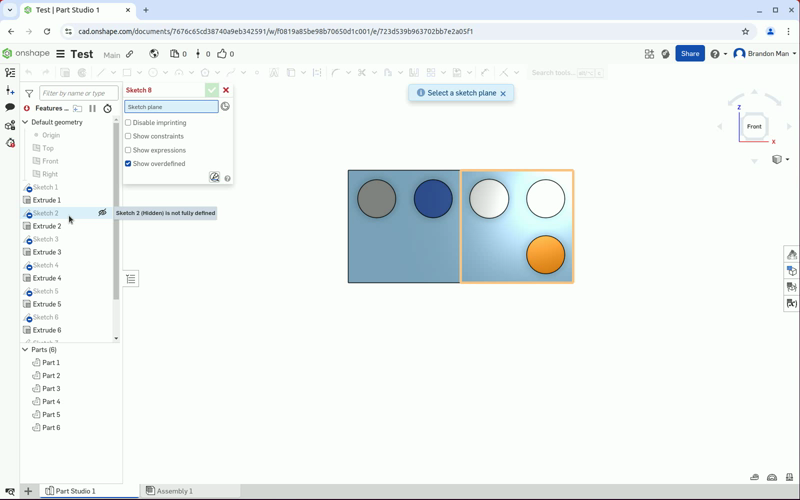
mouse_move(69, 163)
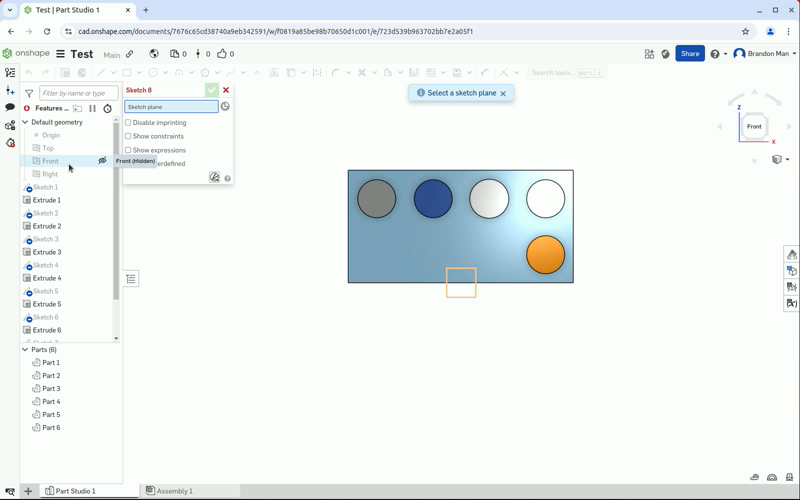
click(69, 163)
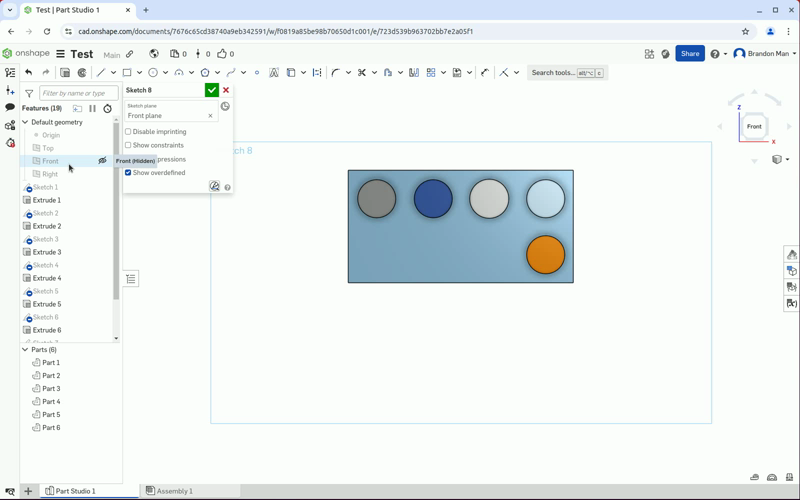
mouse_move(73, 352)
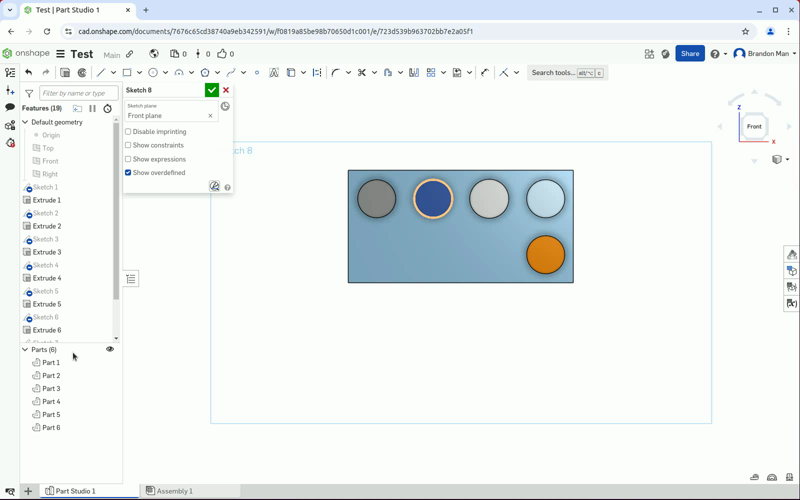
key(y)
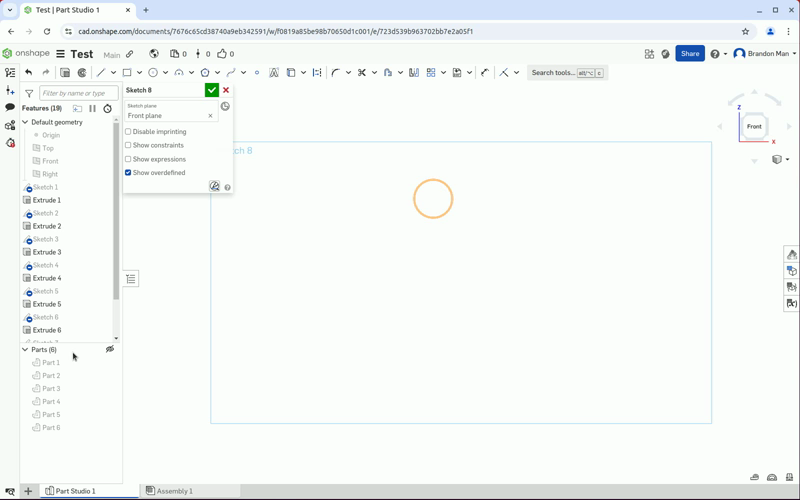
key(c)
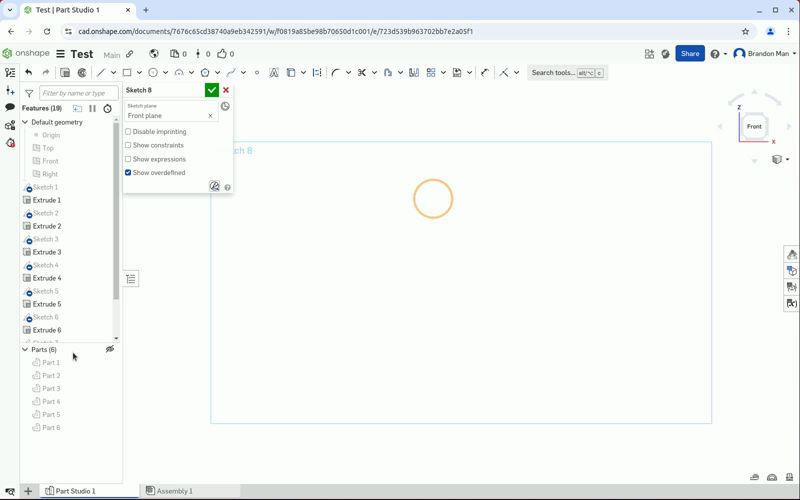
key_down(shift)
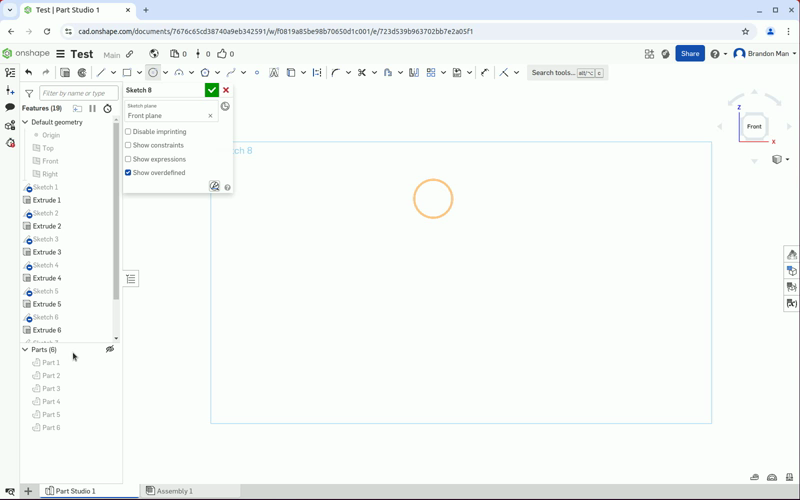
mouse_move(489, 254)
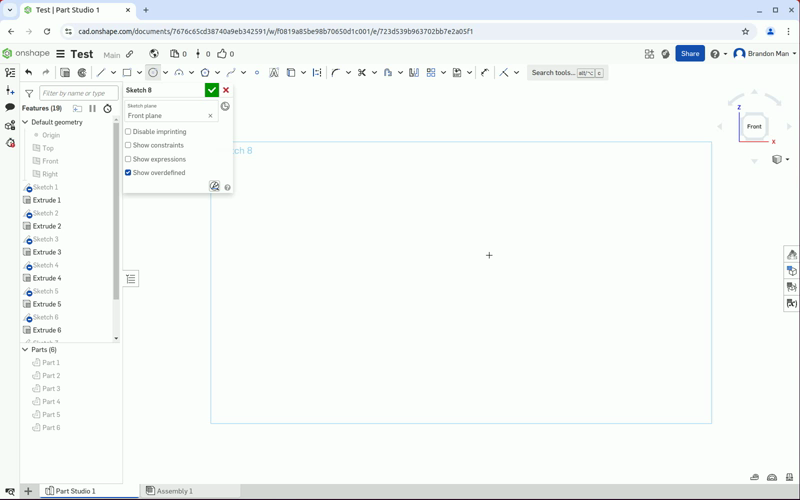
click(489, 254)
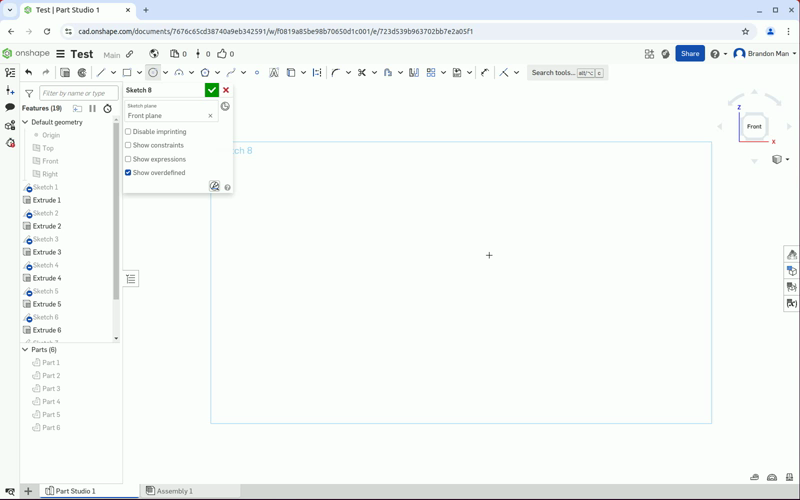
key_up(shift)
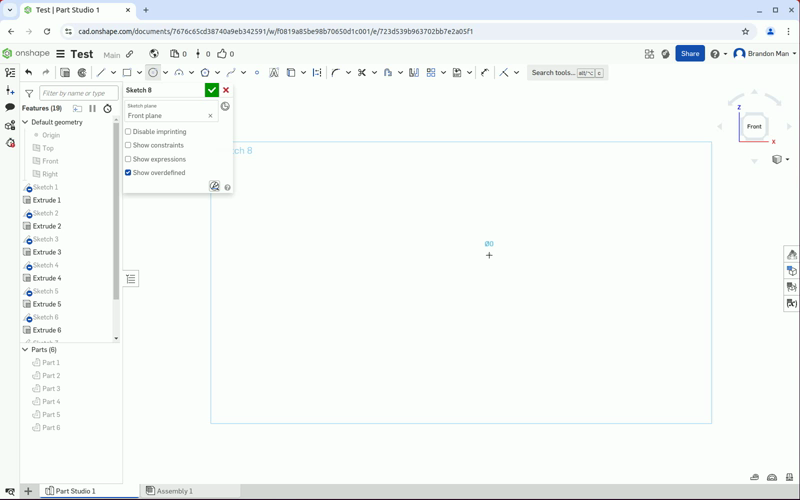
mouse_move(508, 254)
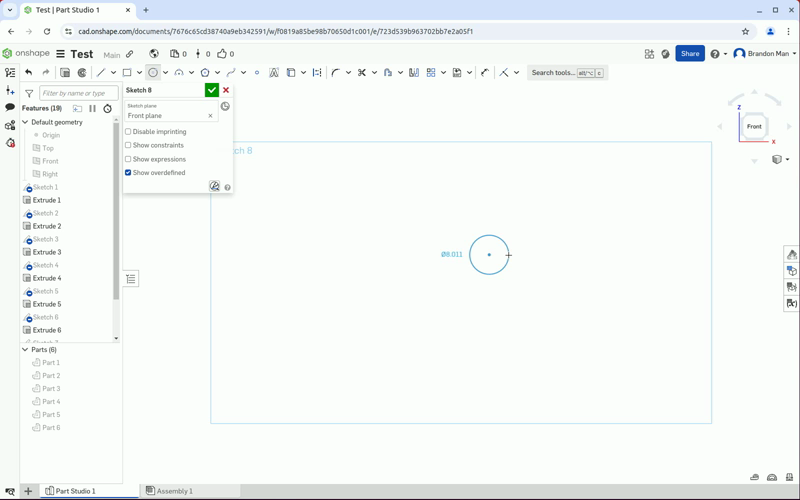
click(508, 254)
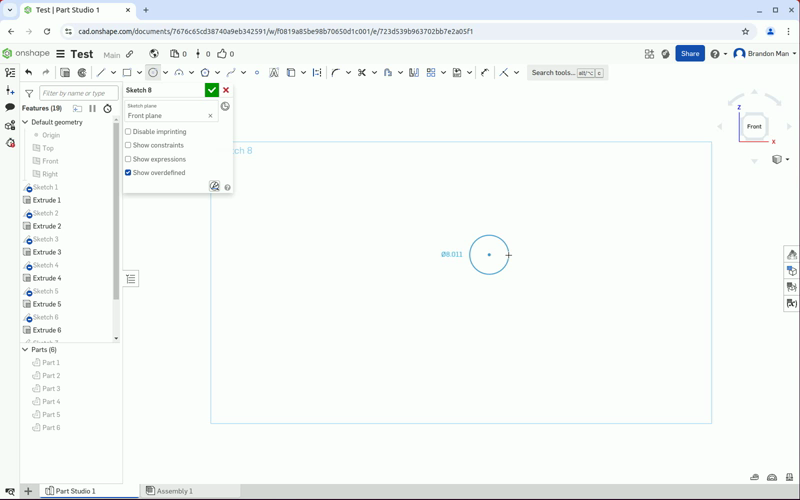
key(esc)
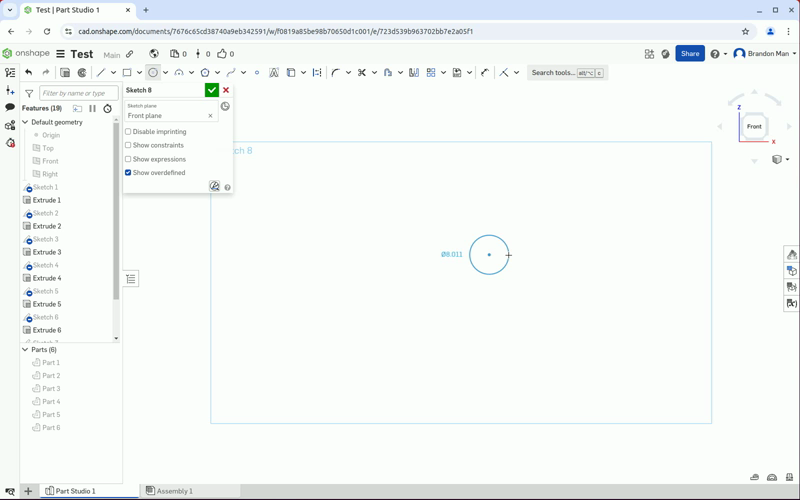
mouse_move(473, 263)
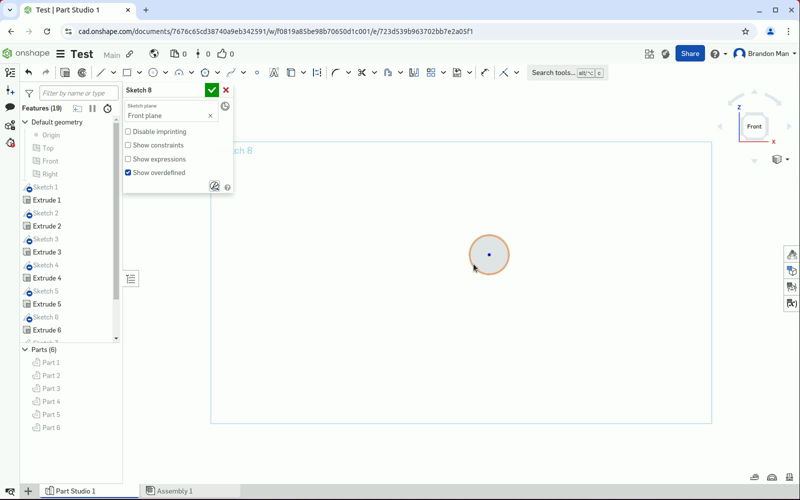
scroll(6)
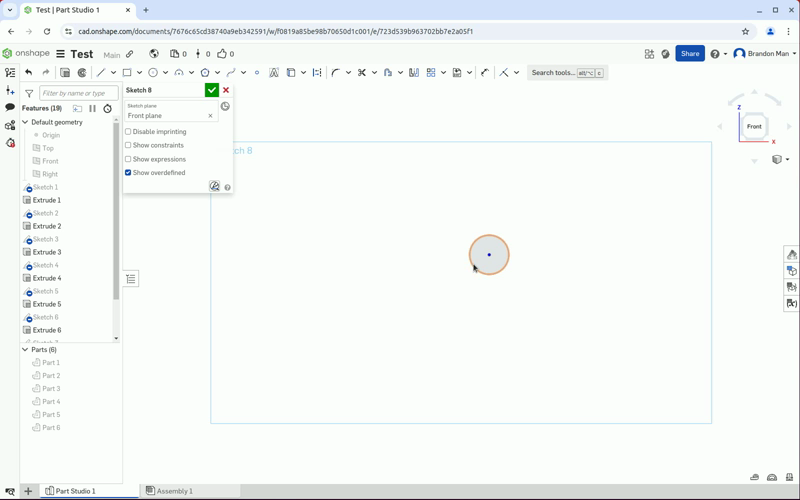
scroll(6)
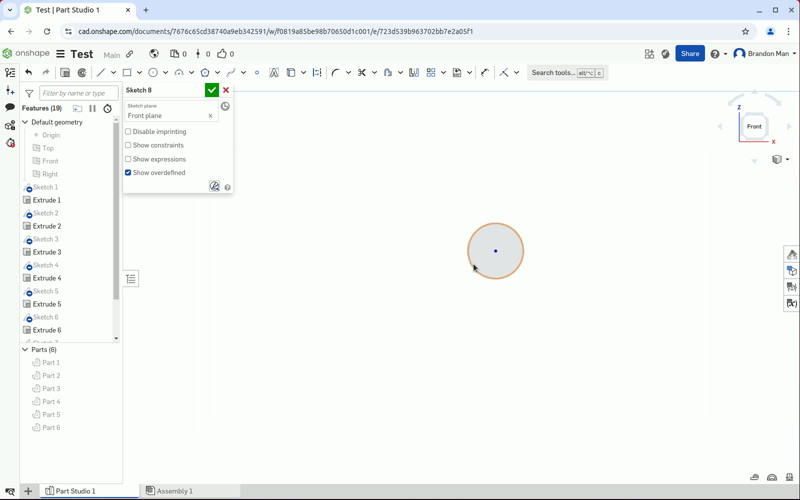
scroll(6)
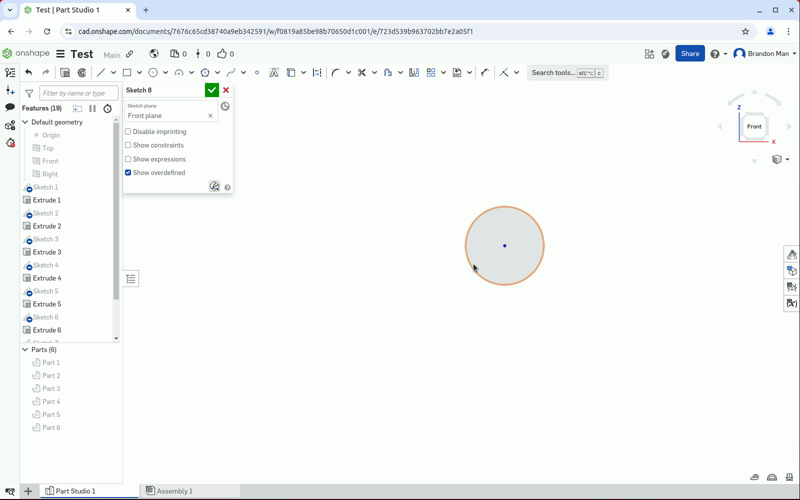
scroll(6)
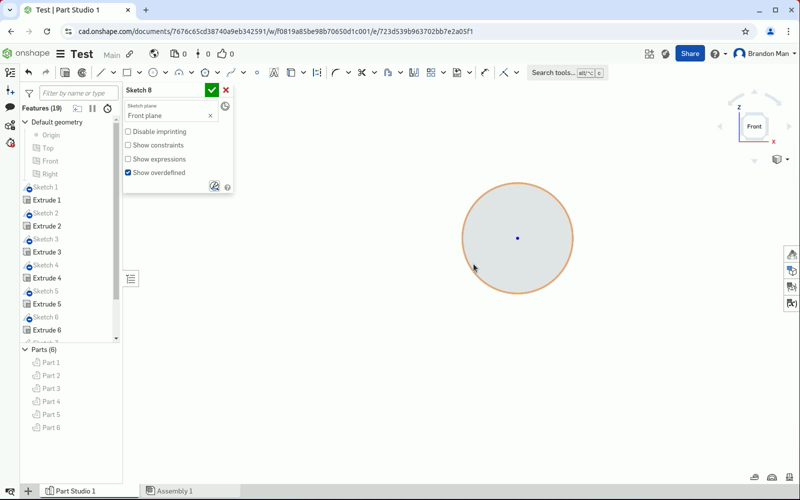
scroll(6)
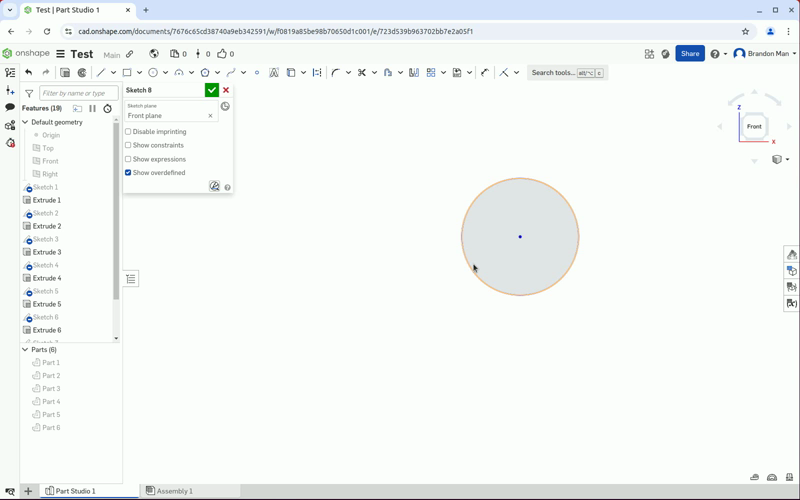
scroll(6)
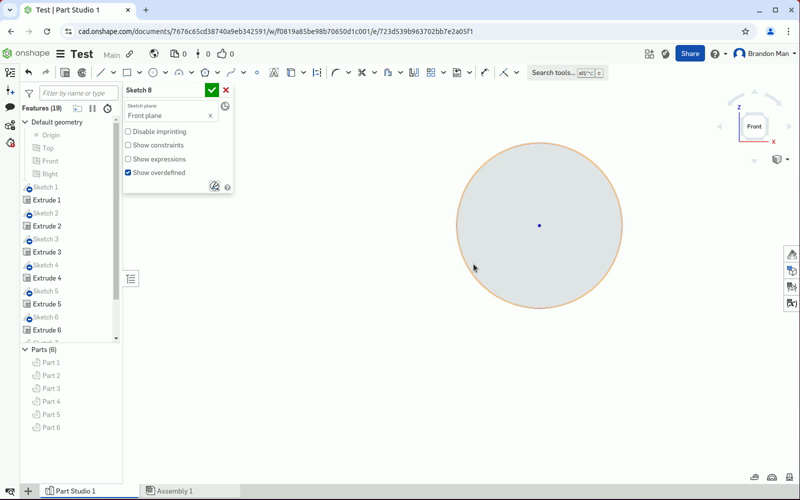
scroll(6)
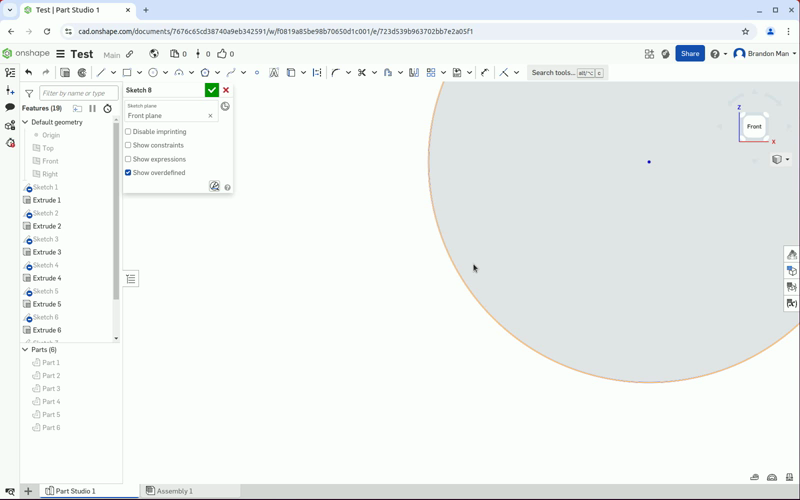
click(473, 263)
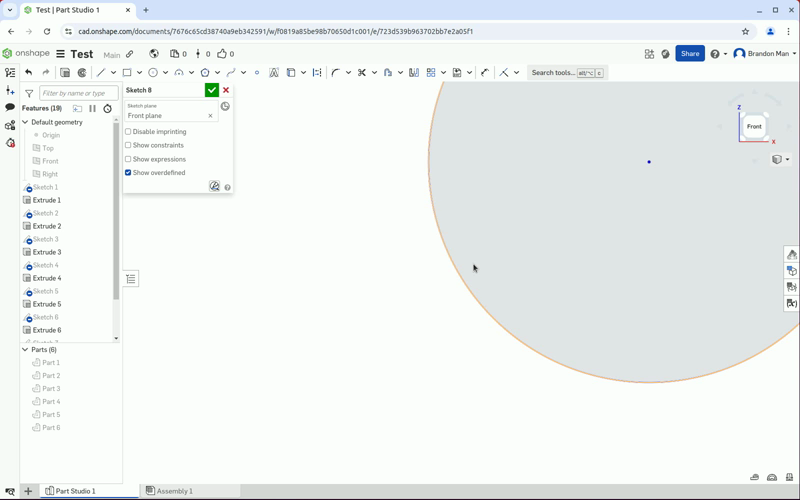
scroll(-6)
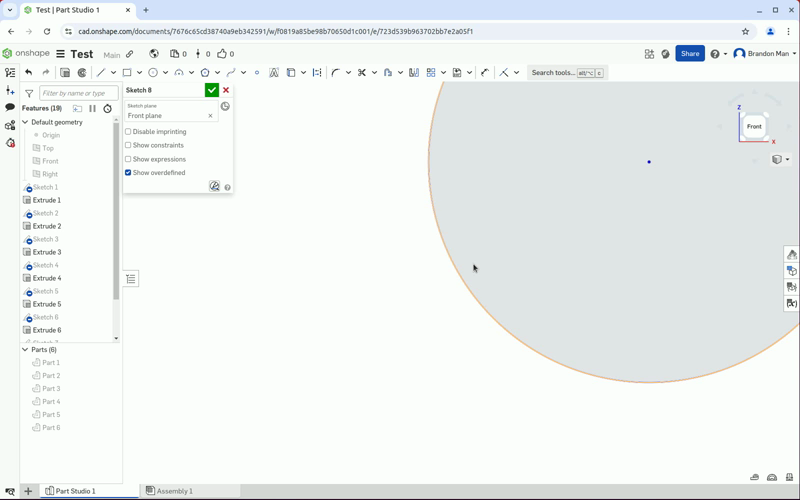
scroll(-6)
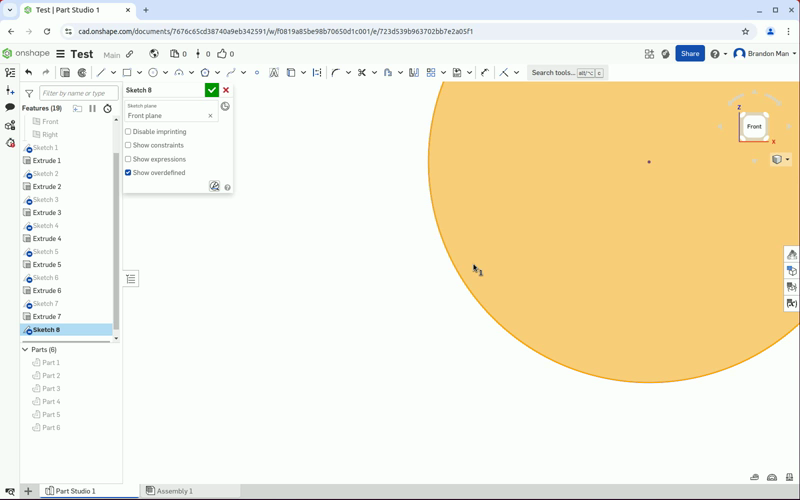
scroll(-6)
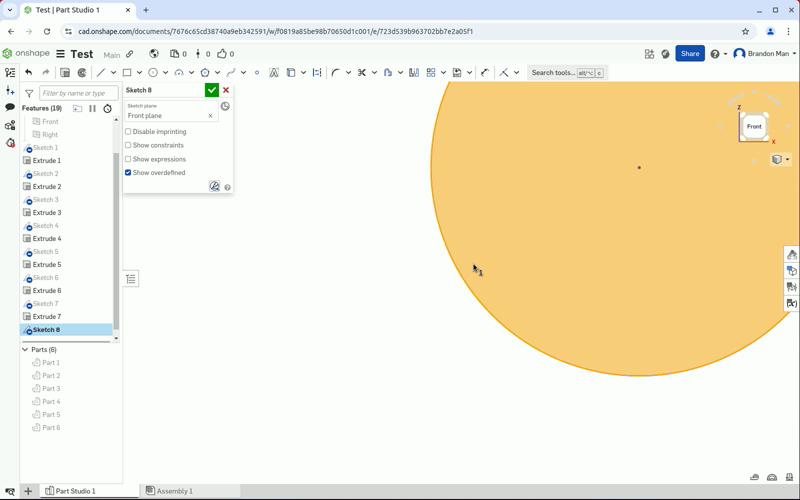
scroll(-6)
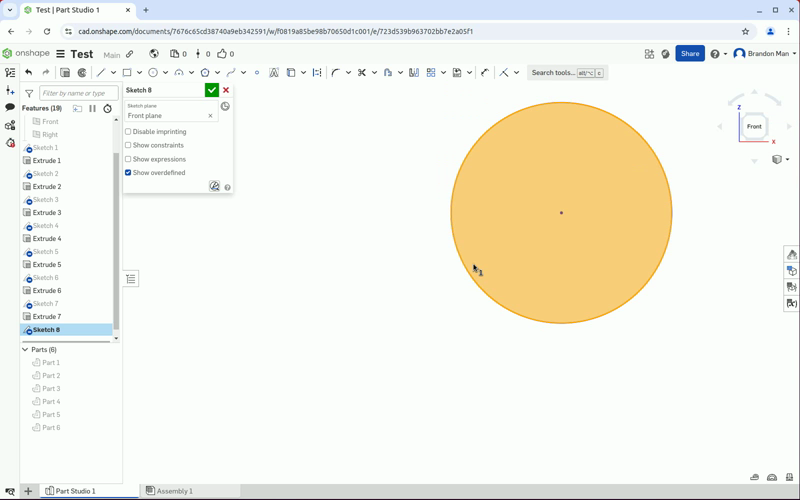
scroll(-6)
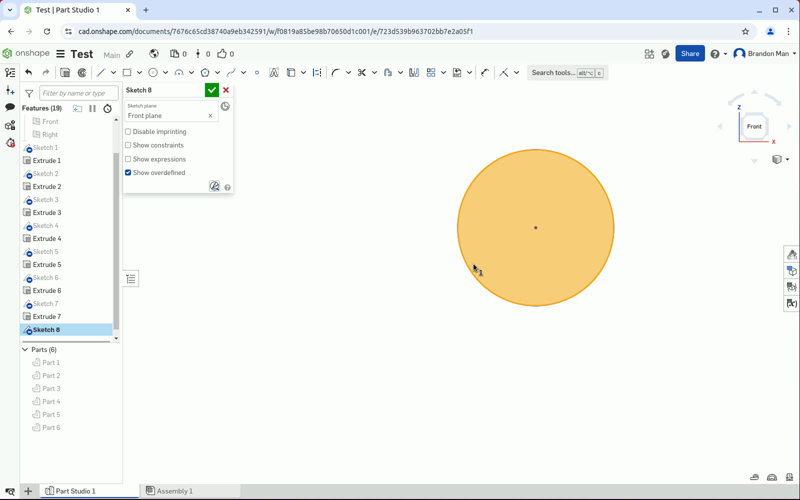
scroll(-6)
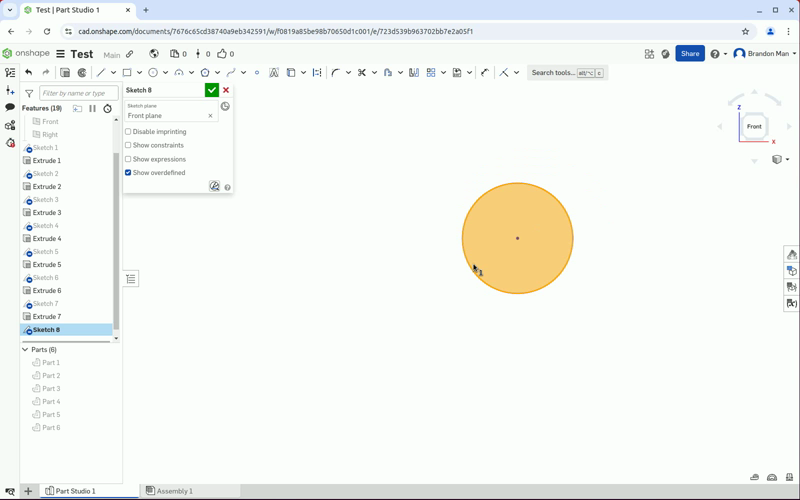
scroll(-6)
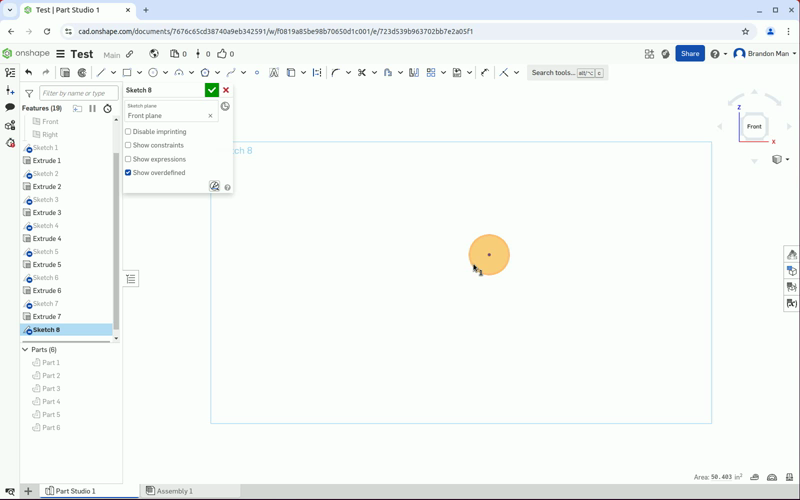
mouse_move(73, 352)
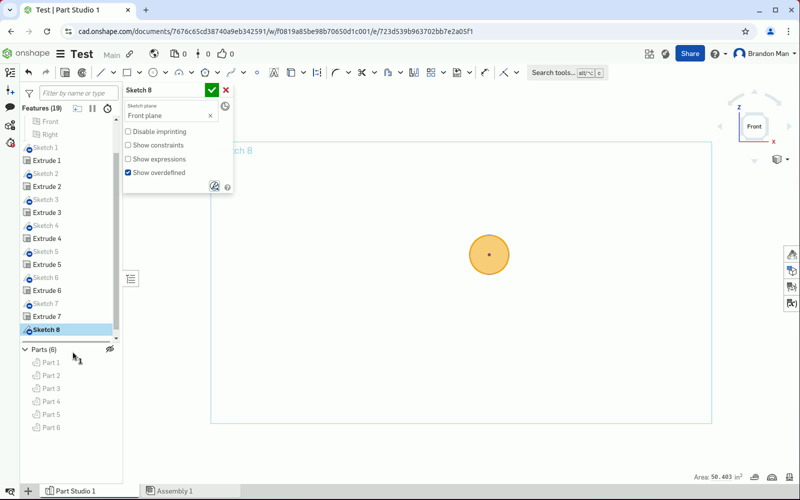
key(shift+y)
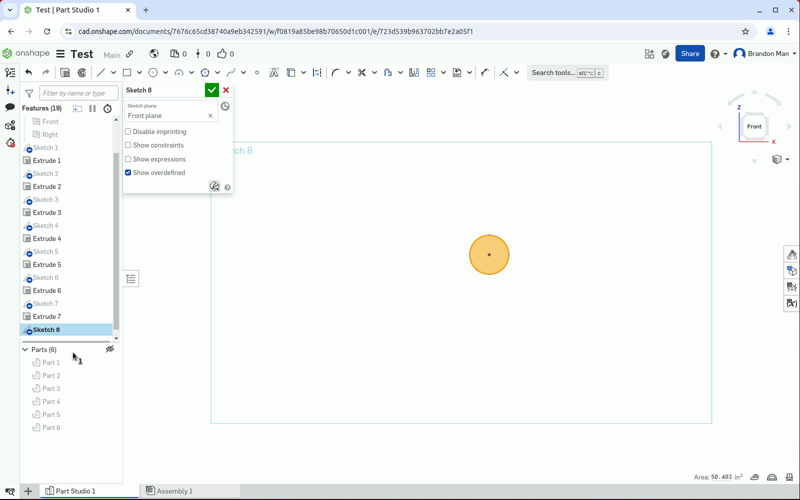
key(shift+e)
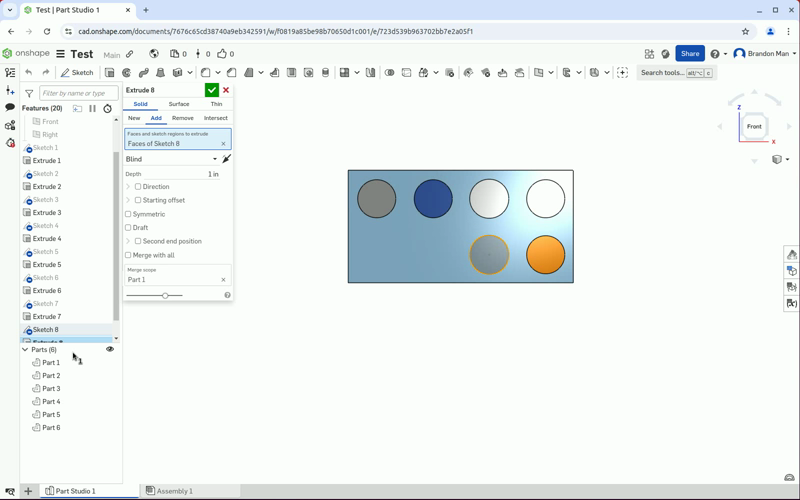
mouse_move(143, 106)
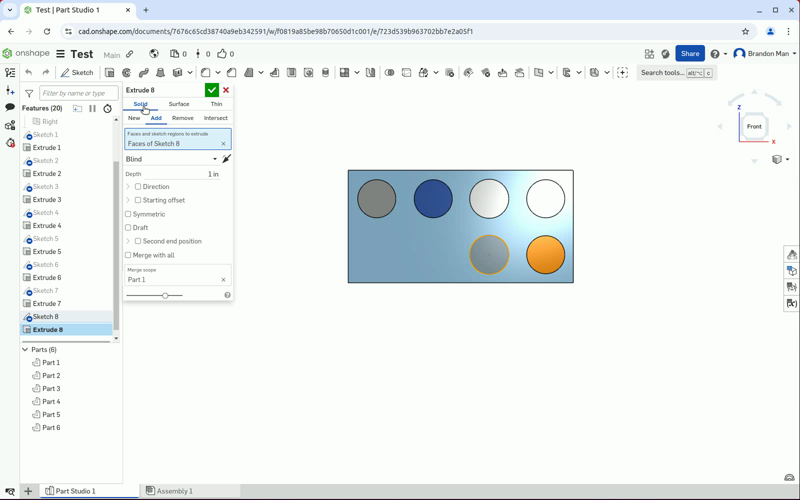
click(143, 106)
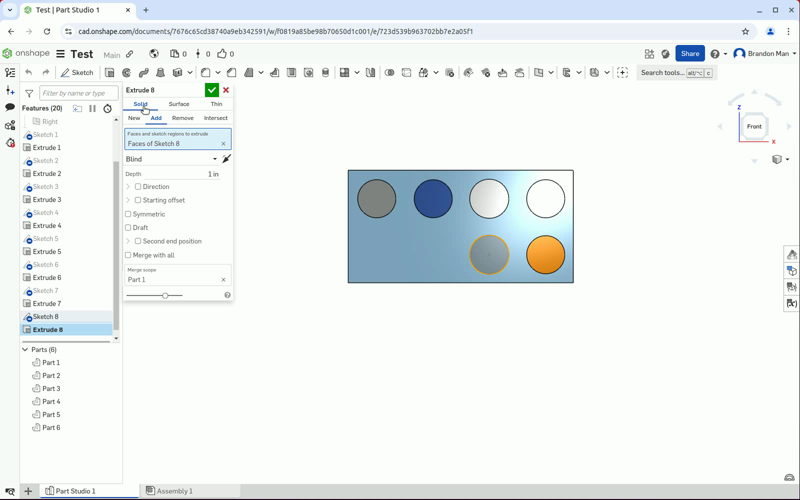
mouse_move(137, 120)
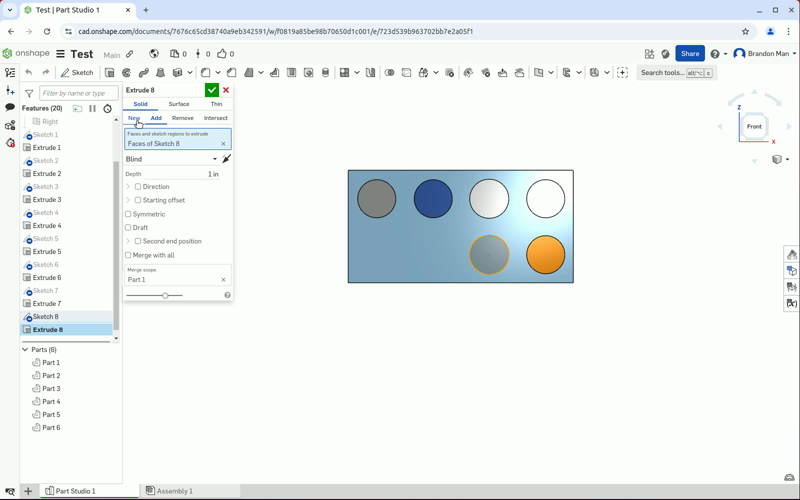
click(137, 120)
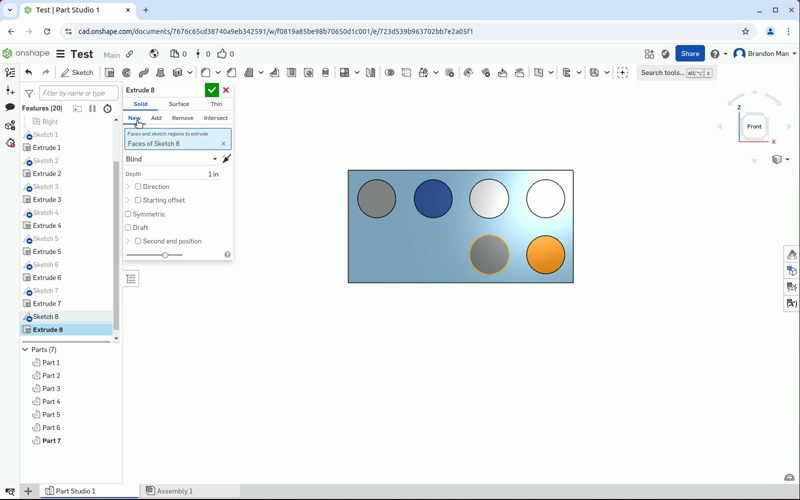
key(tab, 4)
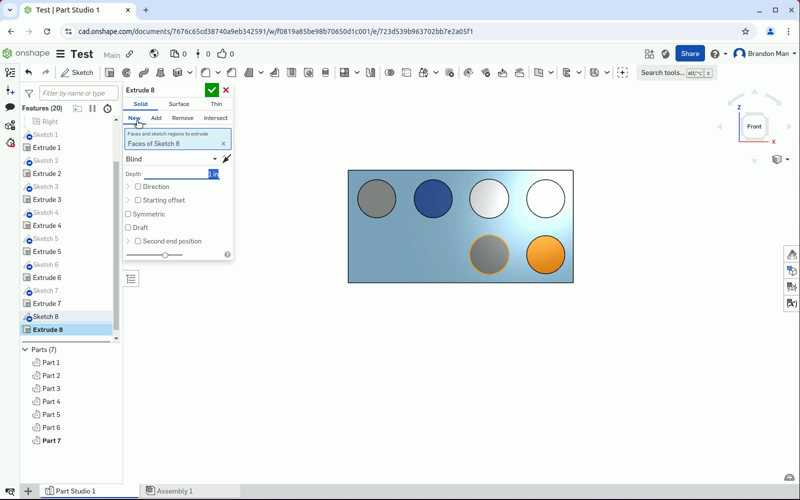
text(1.926)
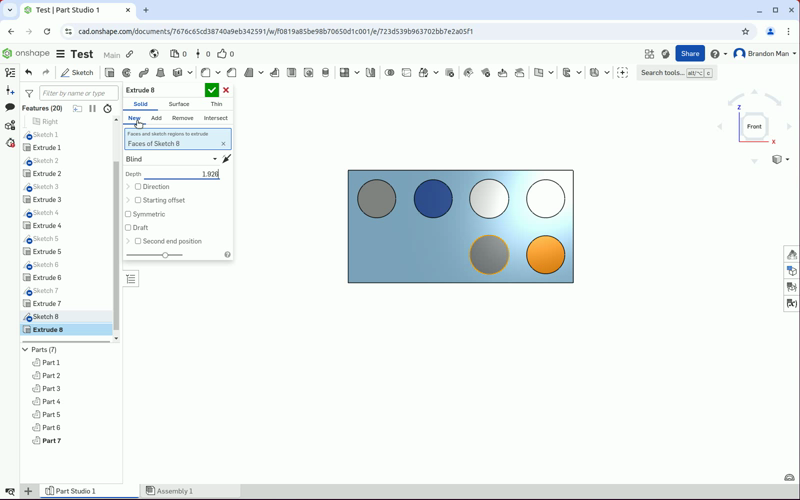
key(enter)
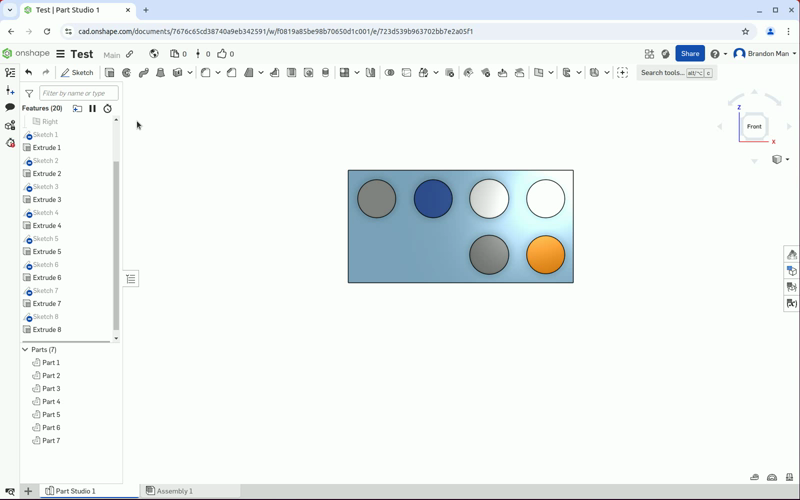
key(shift+h)
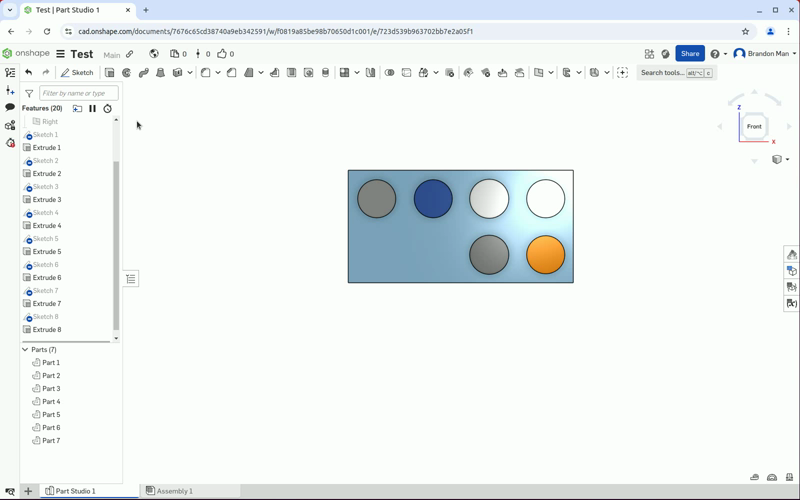
key(shift+h)
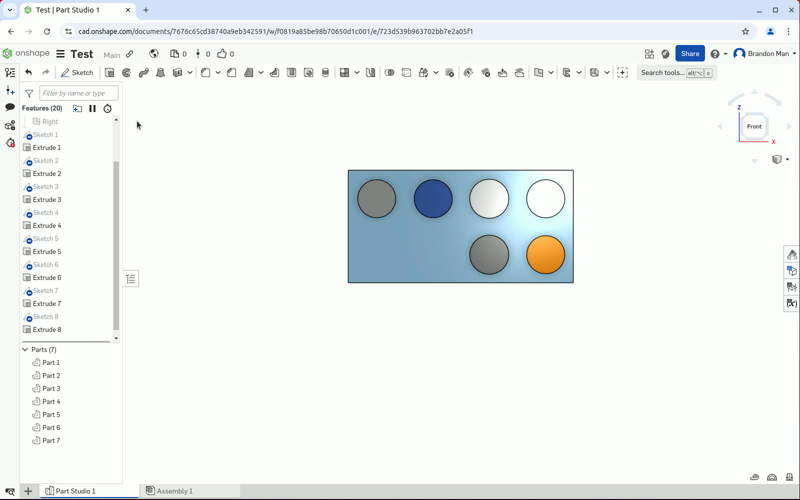
mouse_move(69, 137)
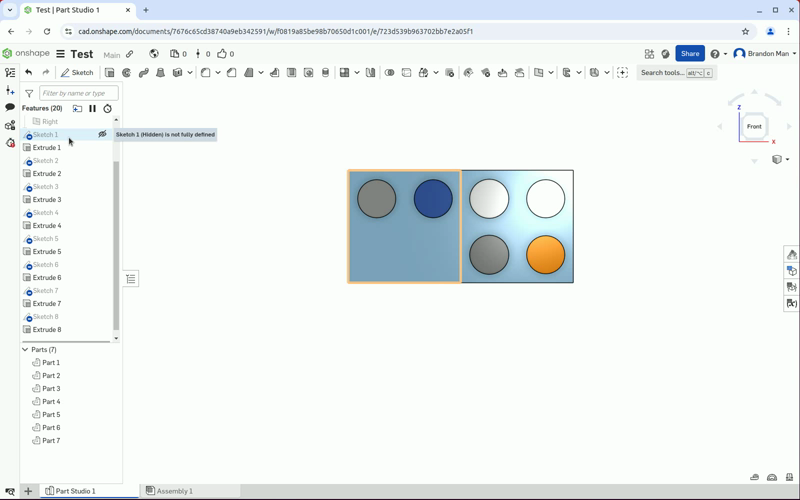
click(69, 137)
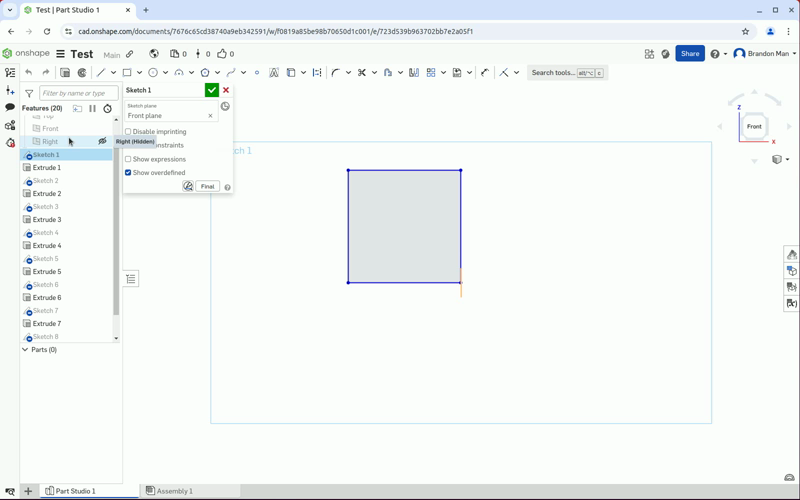
mouse_move(229, 92)
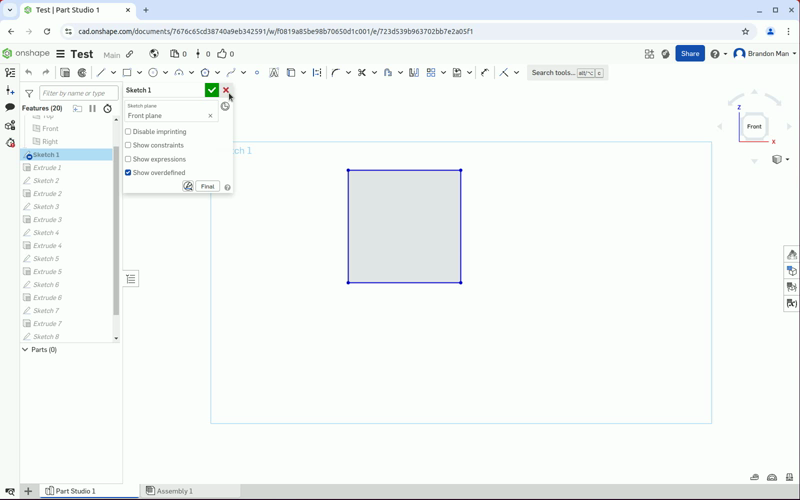
click(229, 92)
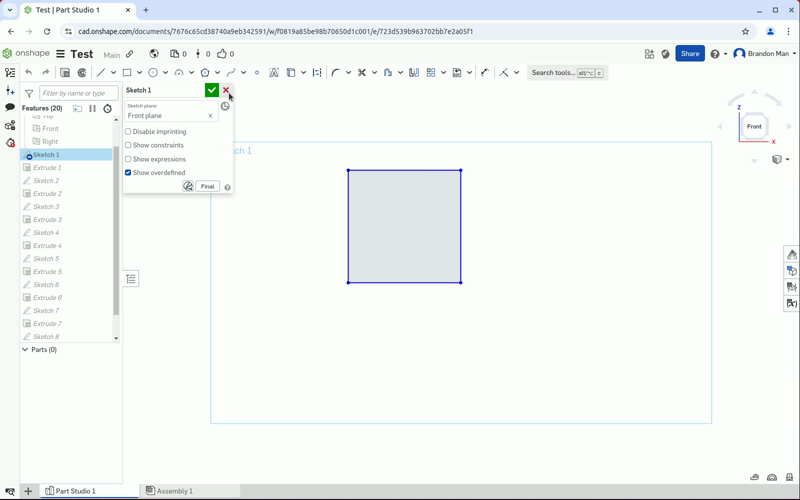
key(shift+s)
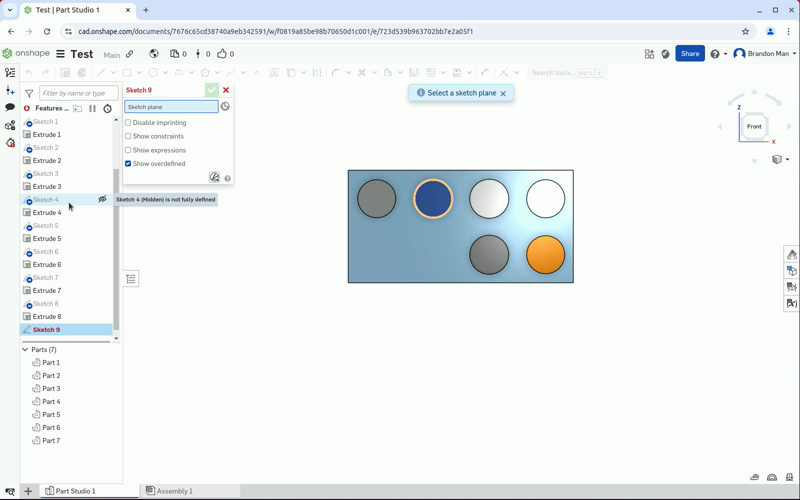
scroll(3)
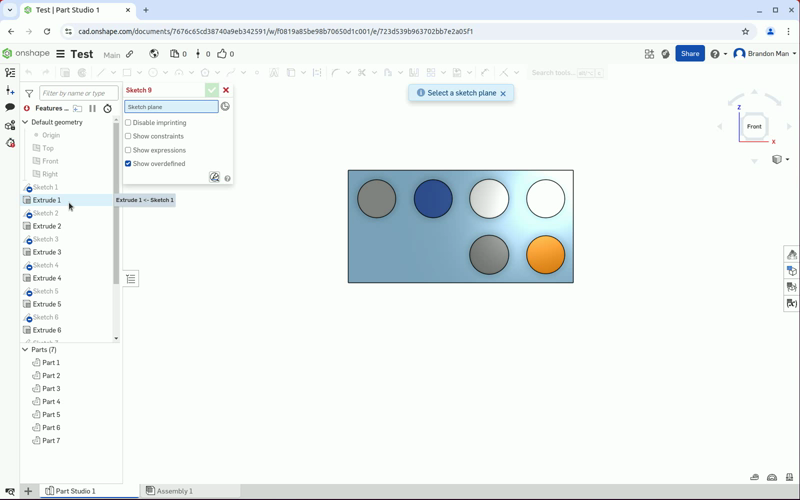
mouse_move(69, 163)
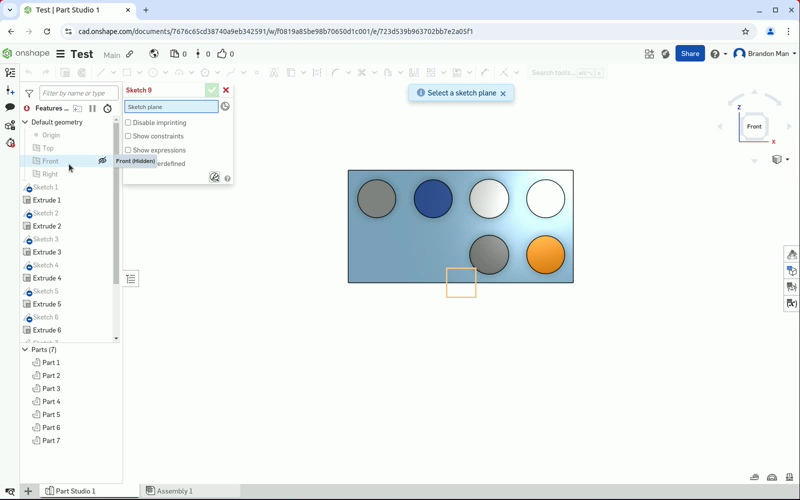
click(69, 163)
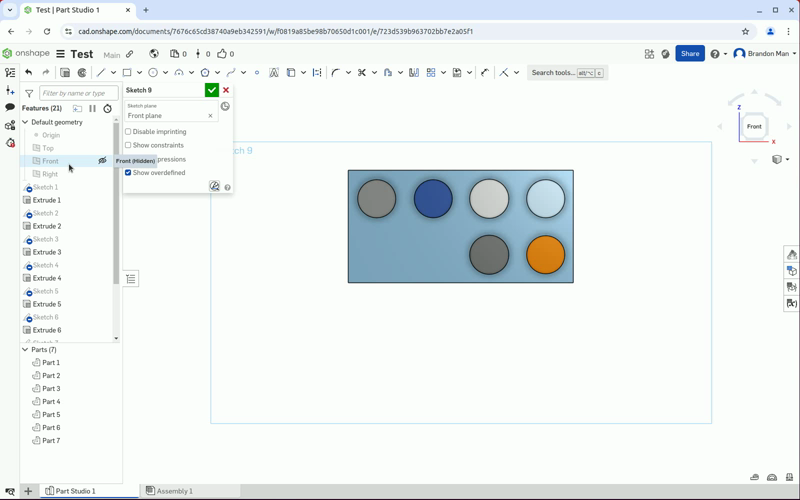
mouse_move(73, 352)
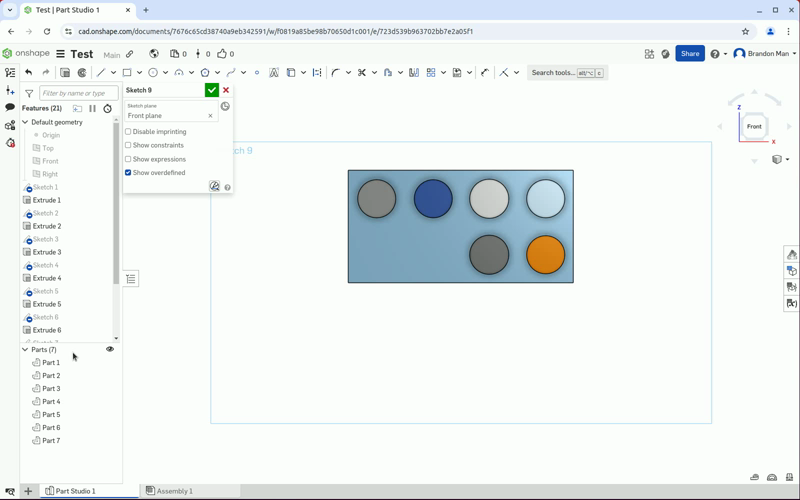
key(y)
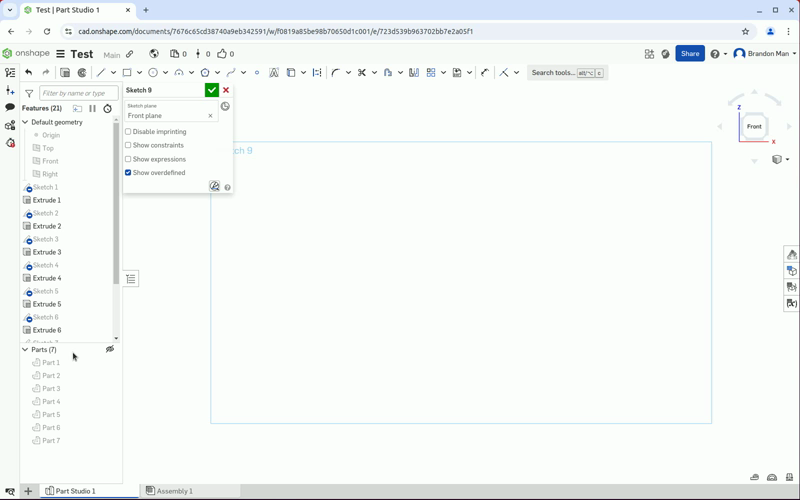
key(c)
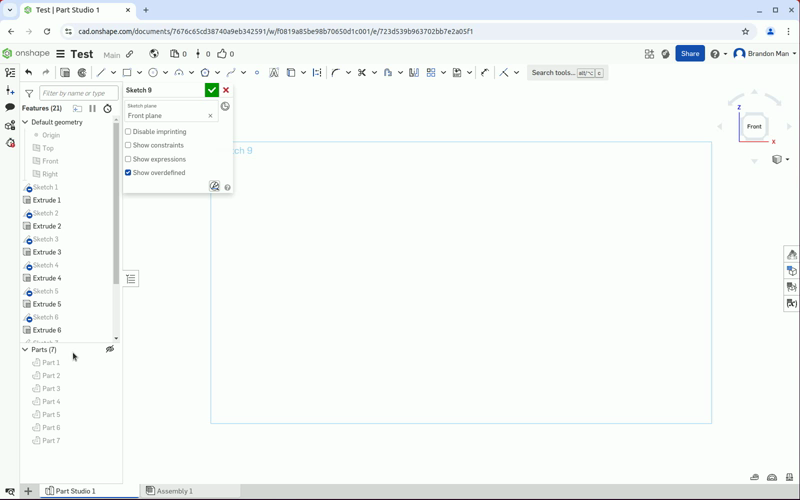
key_down(shift)
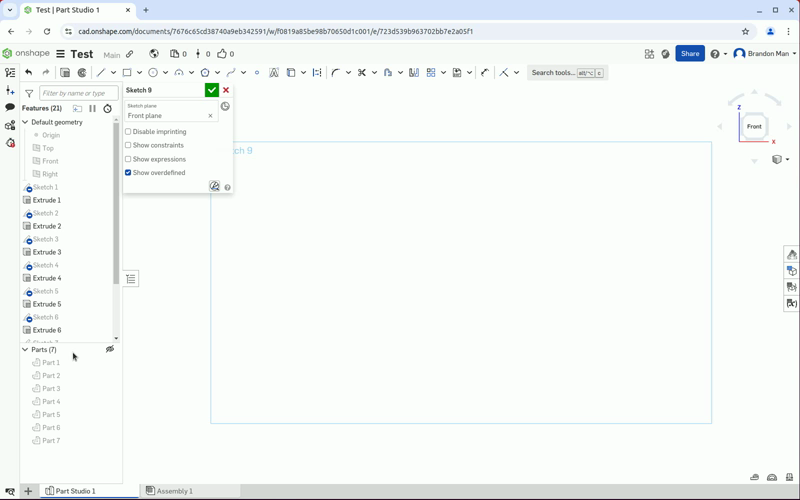
mouse_move(433, 254)
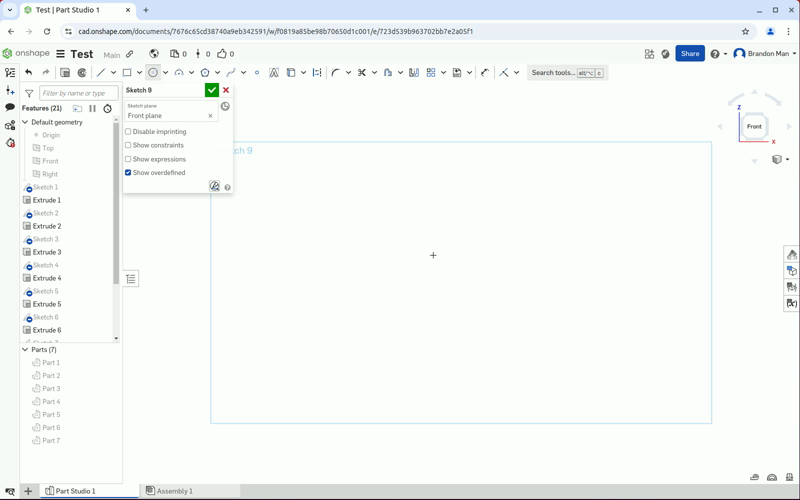
click(433, 254)
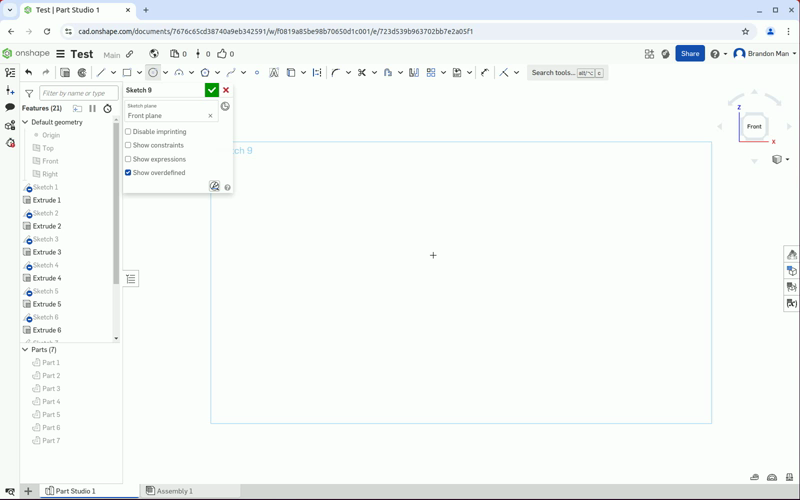
key_up(shift)
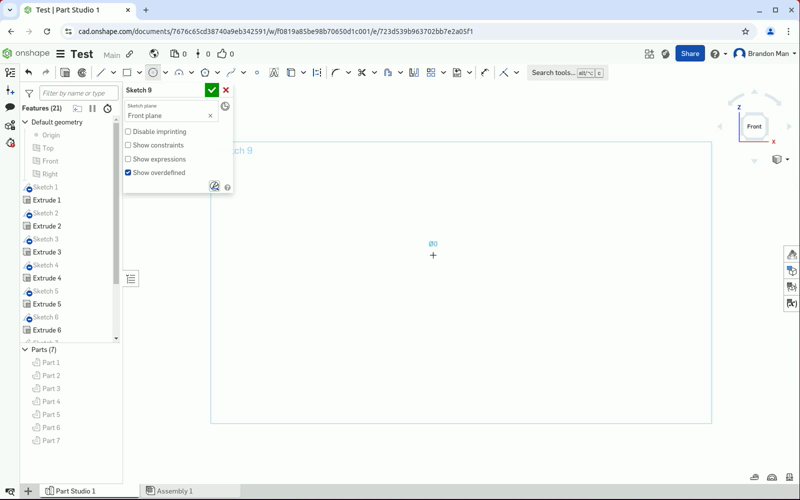
mouse_move(452, 254)
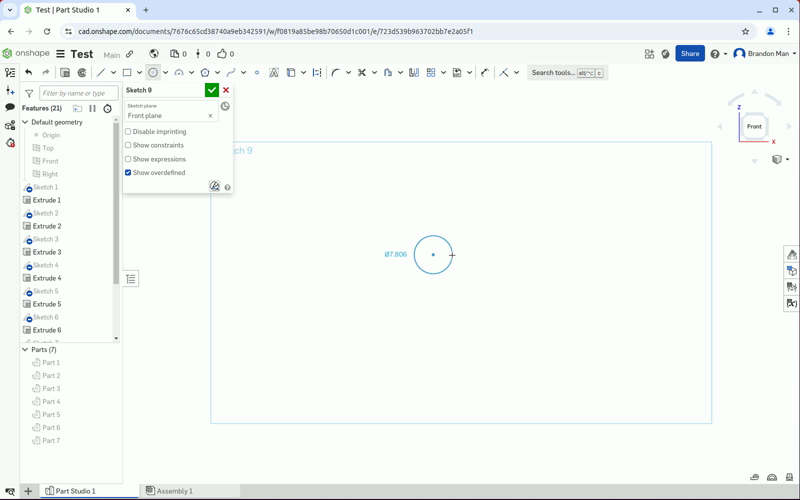
click(452, 254)
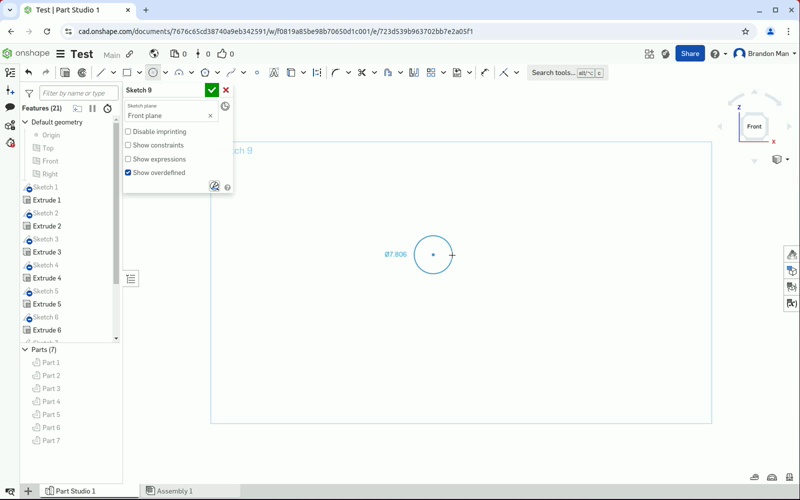
key(esc)
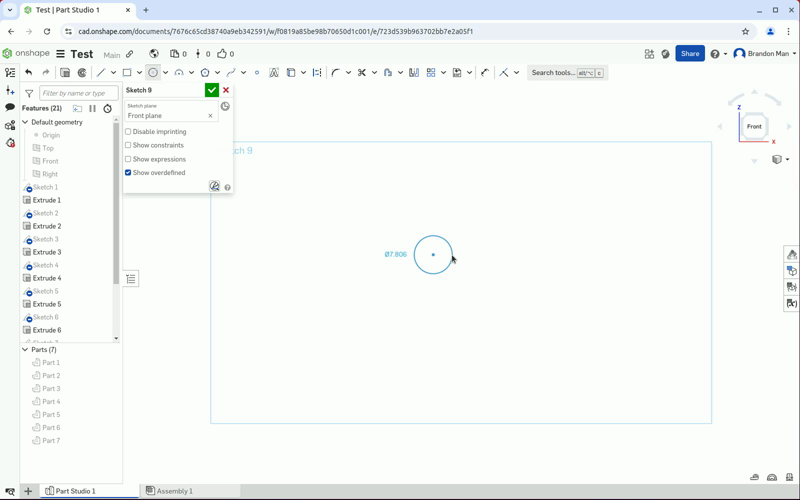
mouse_move(423, 244)
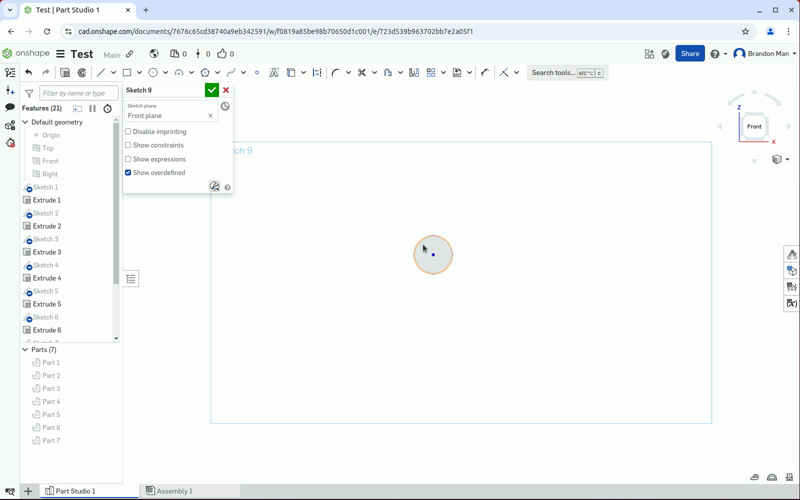
scroll(6)
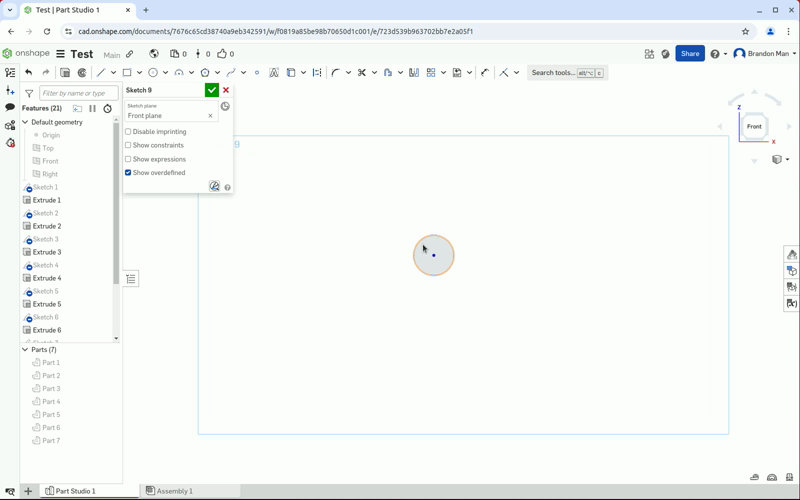
scroll(6)
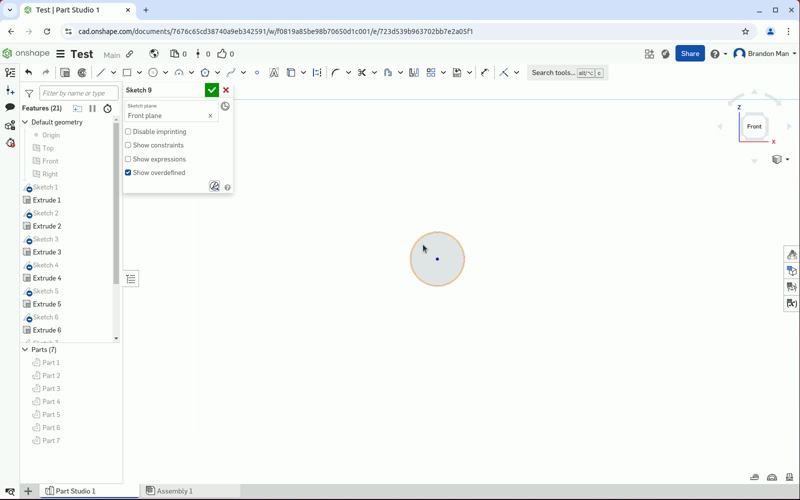
scroll(6)
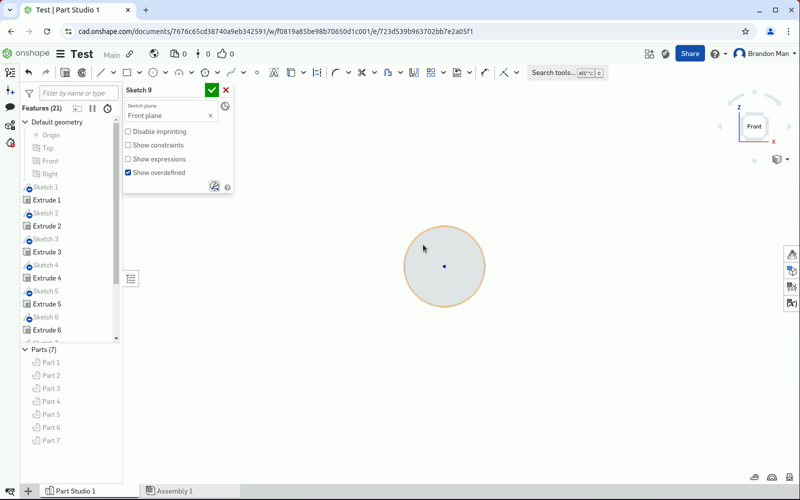
scroll(6)
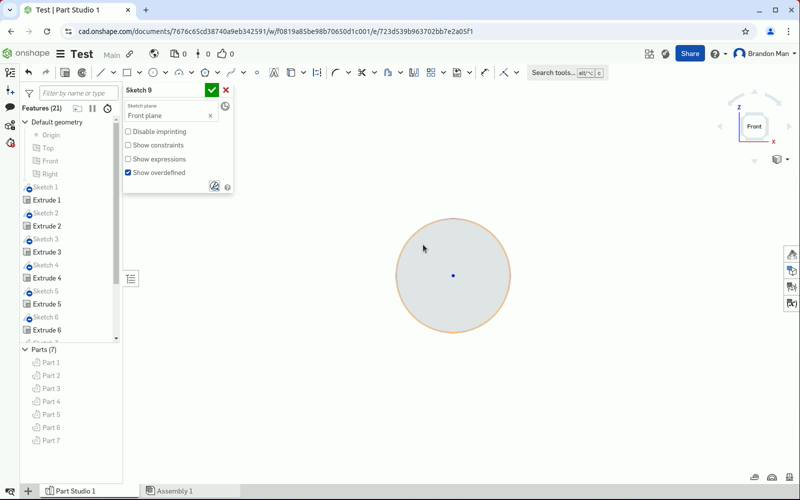
scroll(6)
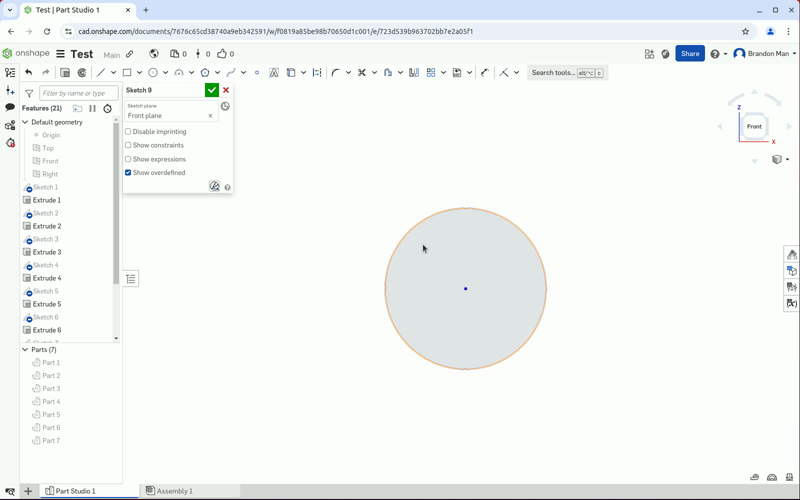
scroll(6)
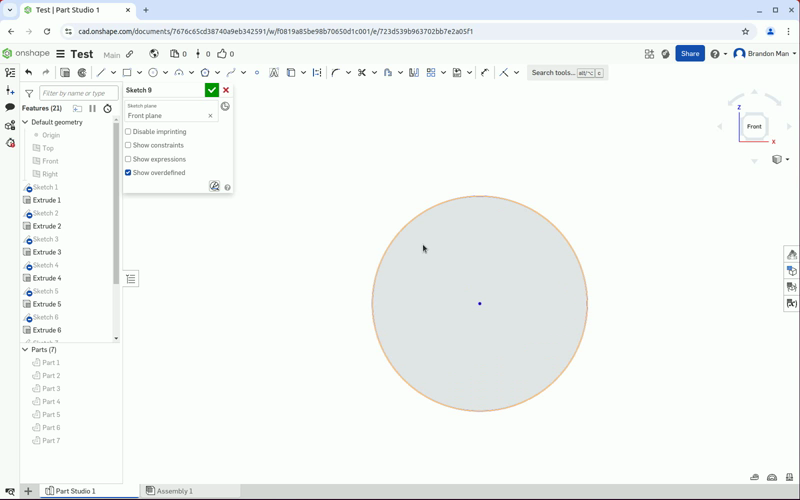
scroll(6)
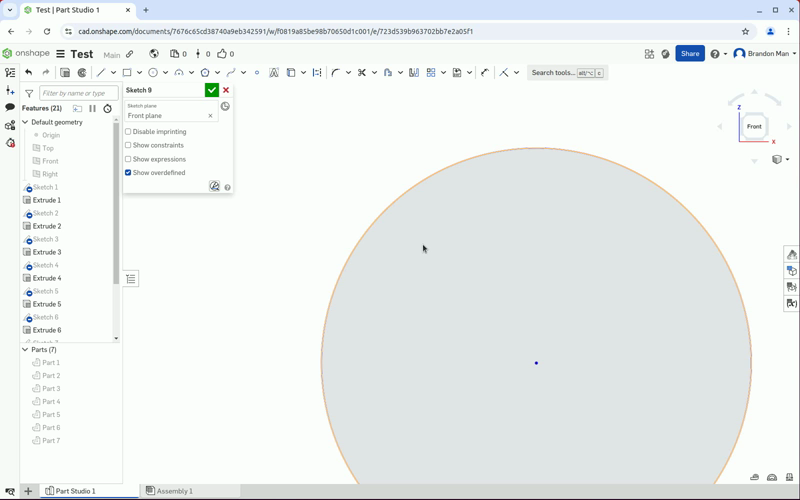
click(423, 244)
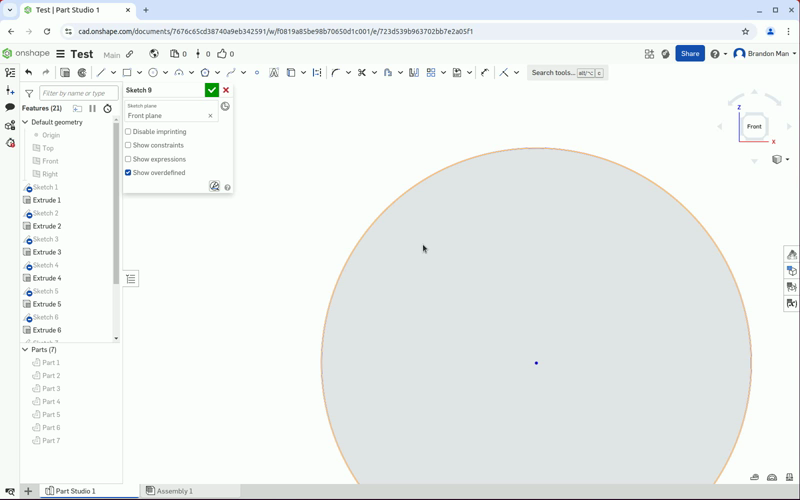
scroll(-6)
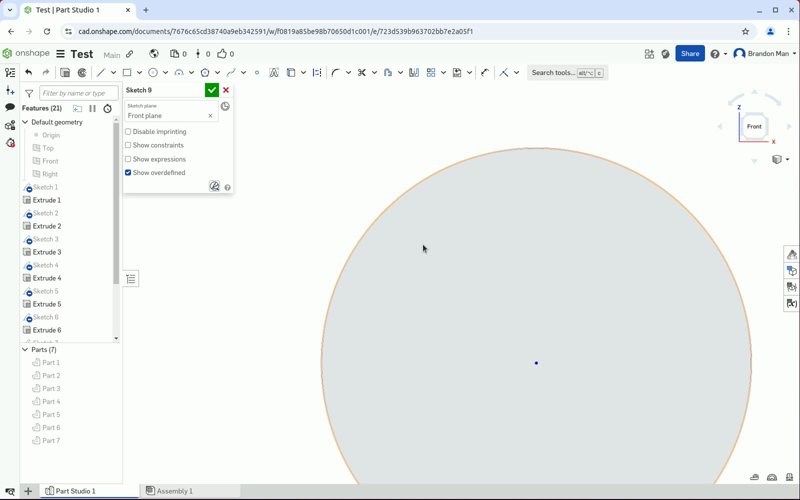
scroll(-6)
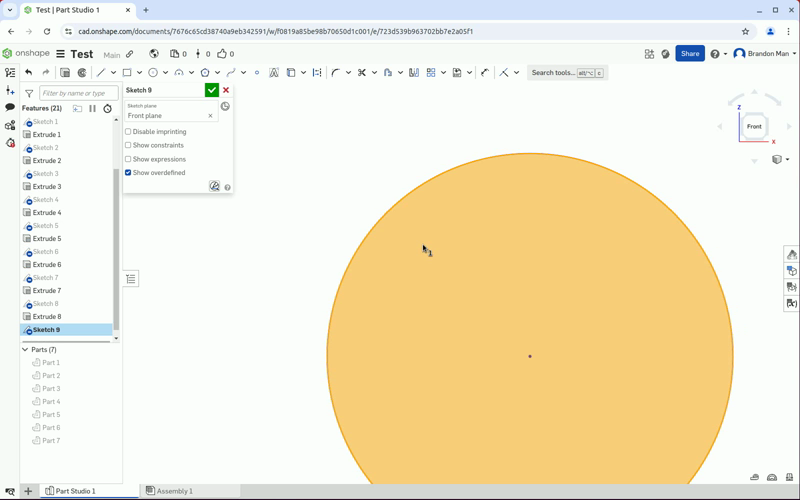
scroll(-6)
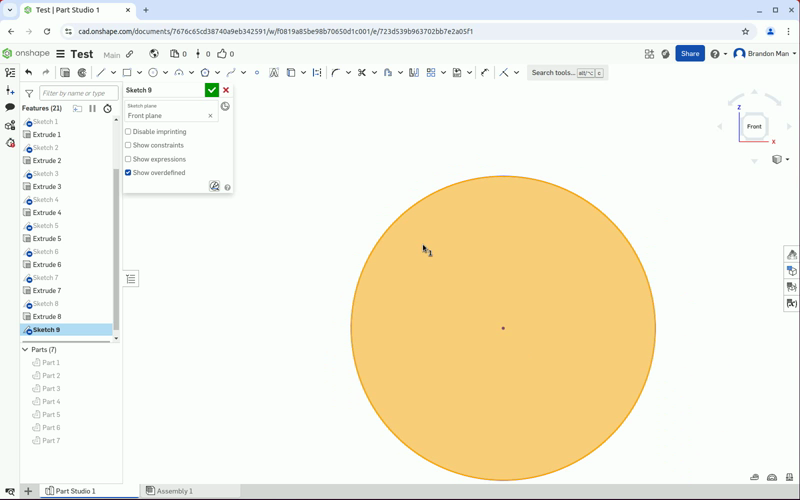
scroll(-6)
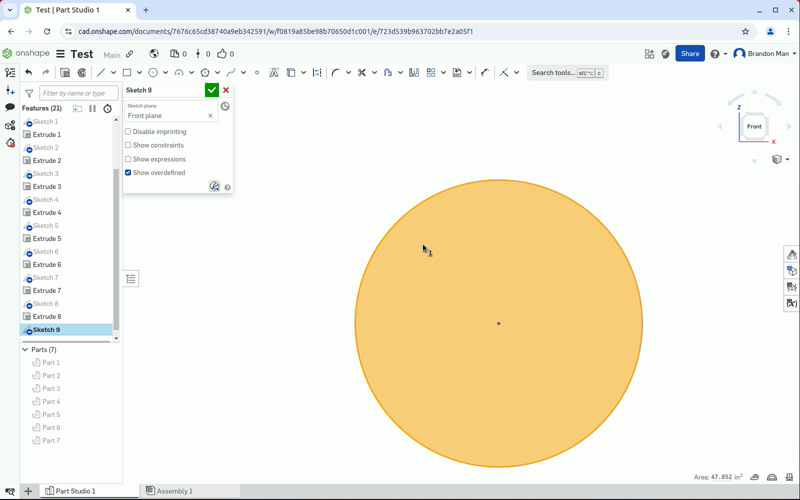
scroll(-6)
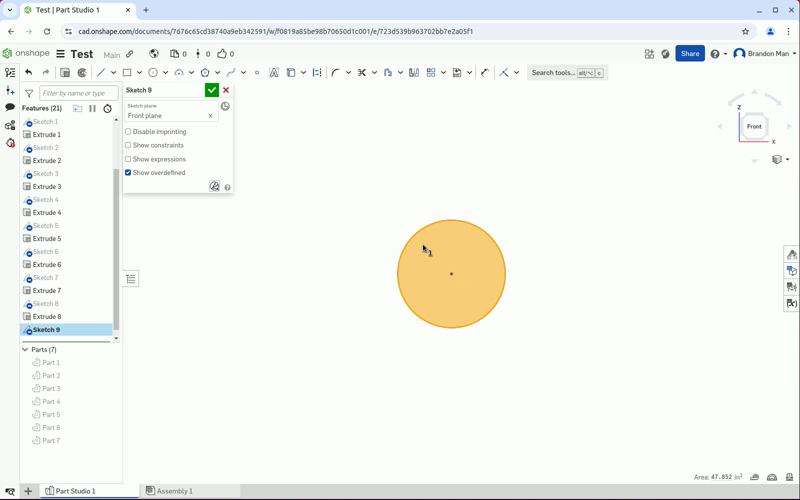
scroll(-6)
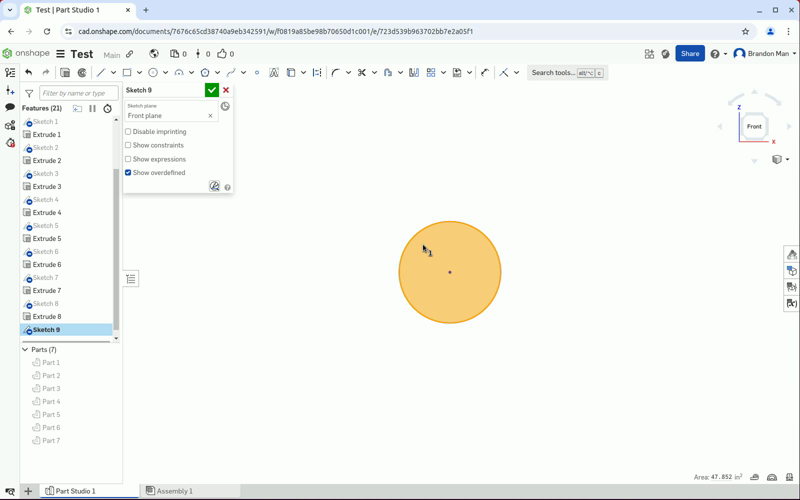
scroll(-6)
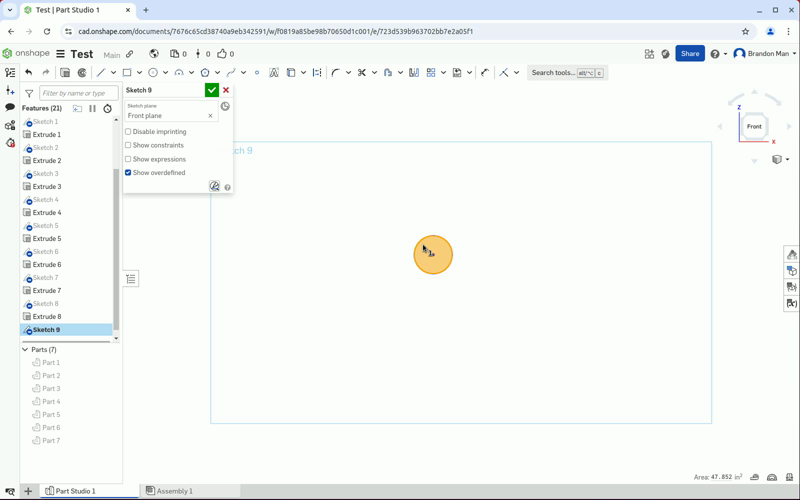
mouse_move(73, 352)
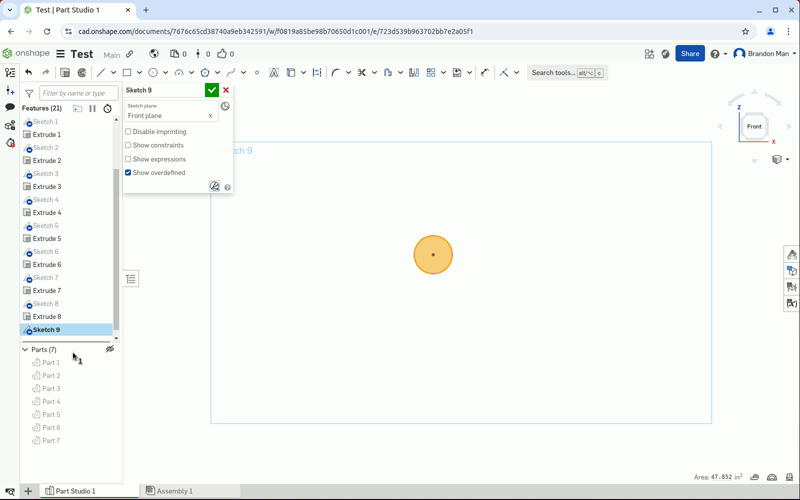
key(shift+y)
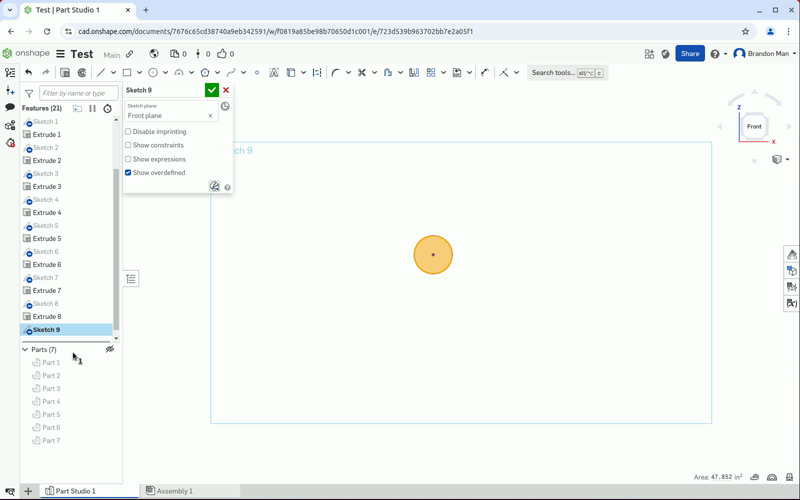
key(shift+e)
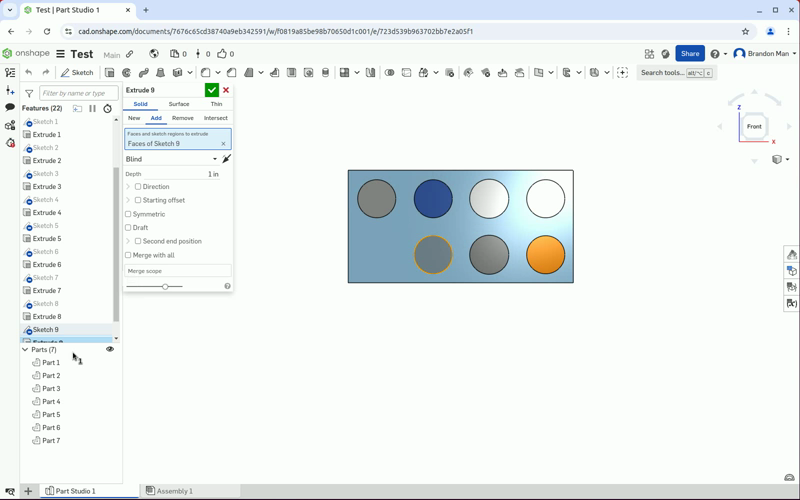
mouse_move(143, 106)
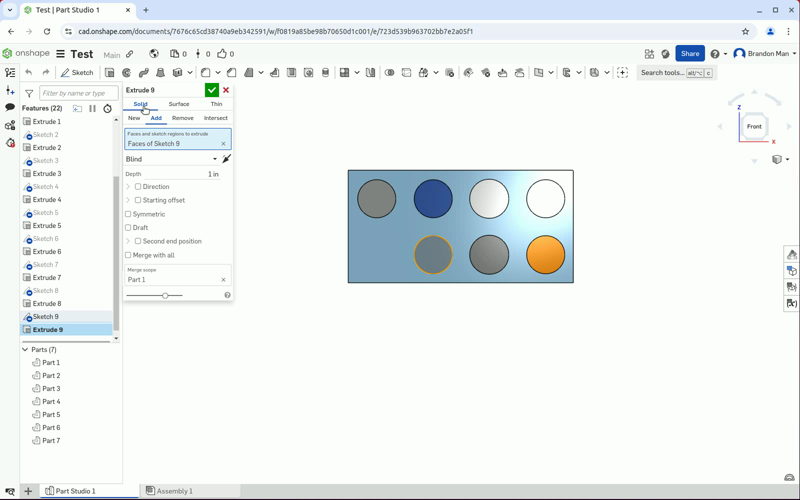
click(143, 106)
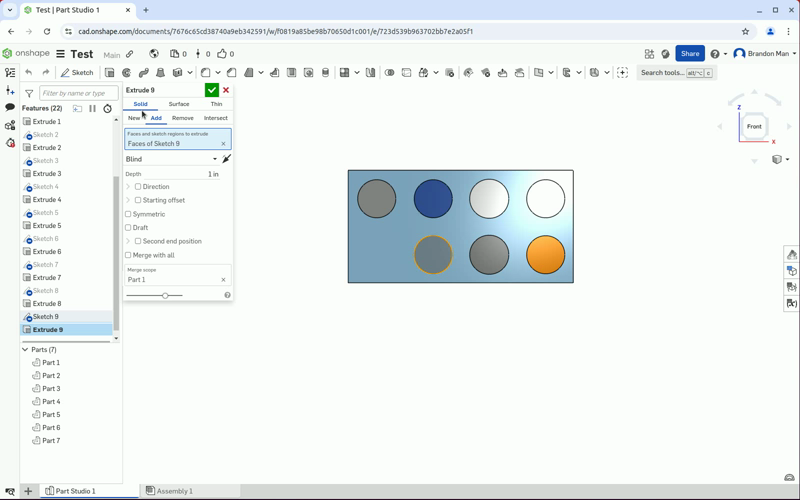
mouse_move(137, 120)
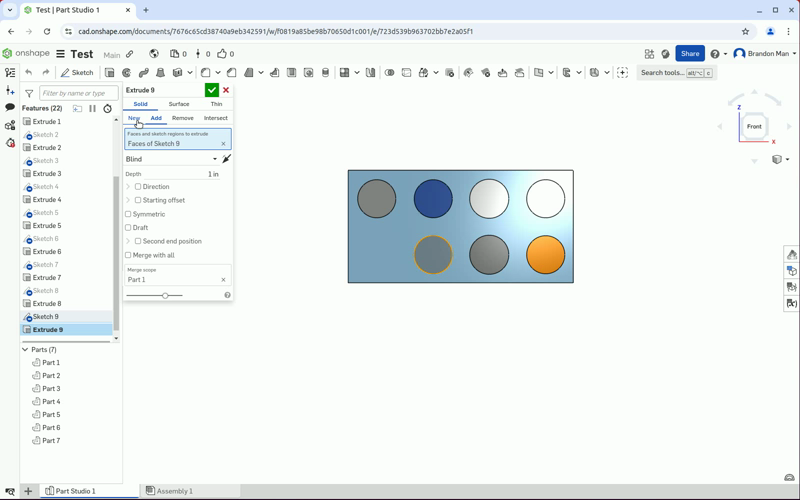
click(137, 120)
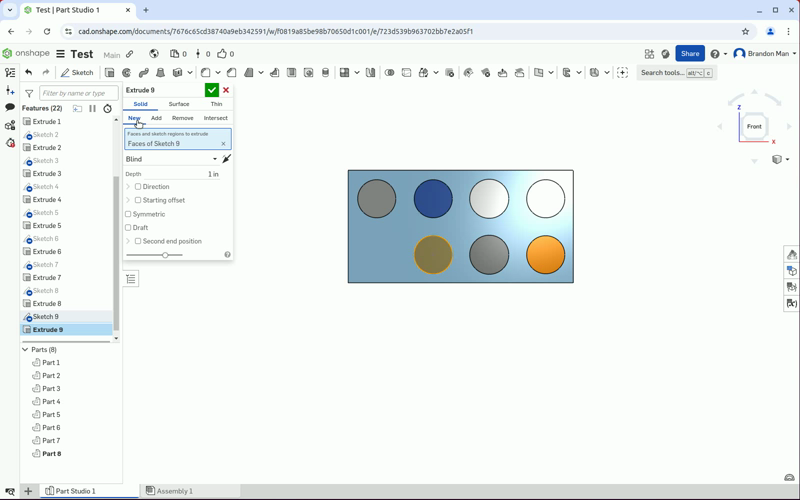
key(tab, 4)
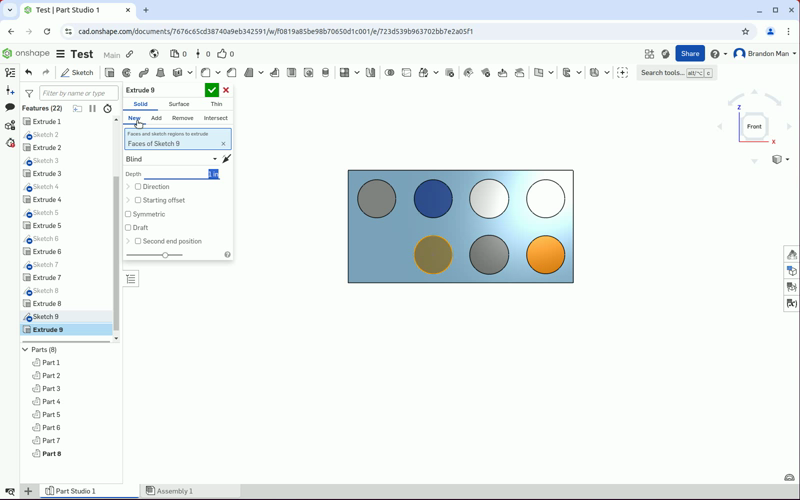
text(1.926)
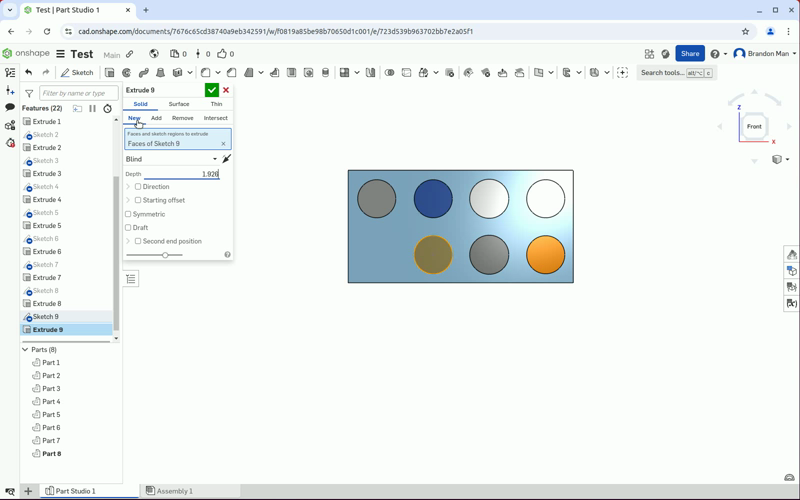
key(enter)
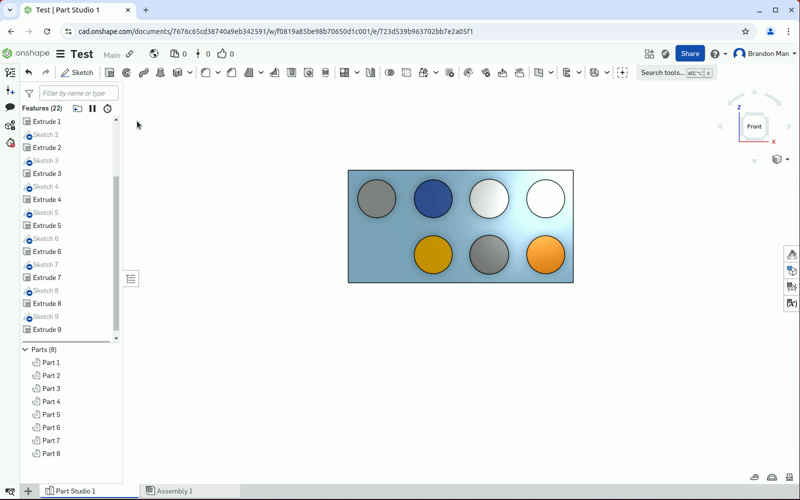
key(shift+h)
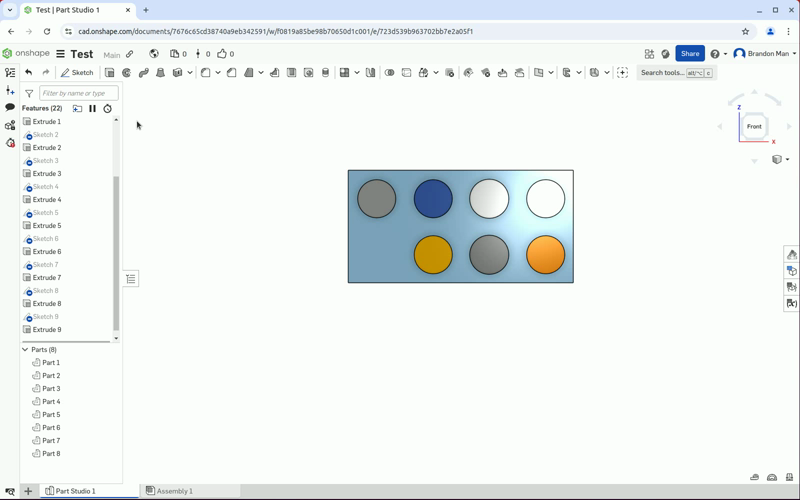
key(shift+h)
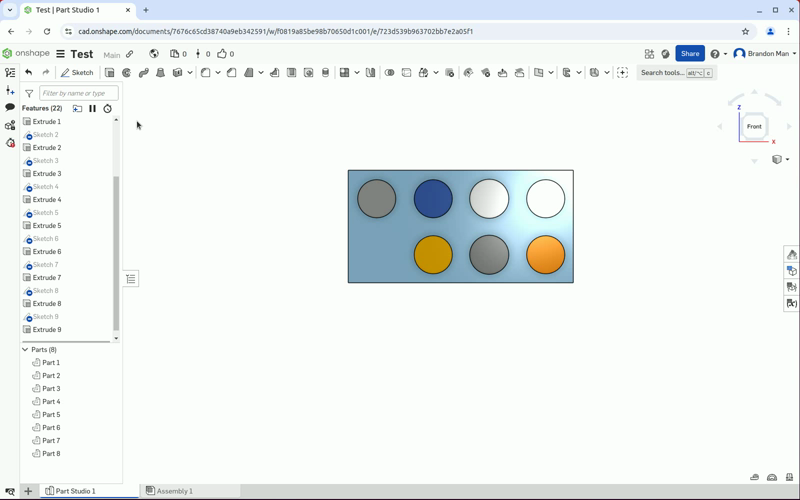
mouse_move(69, 111)
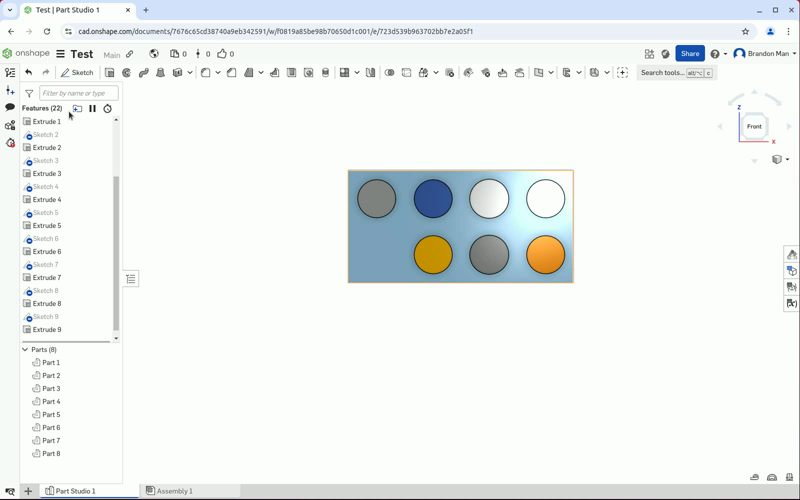
click(69, 111)
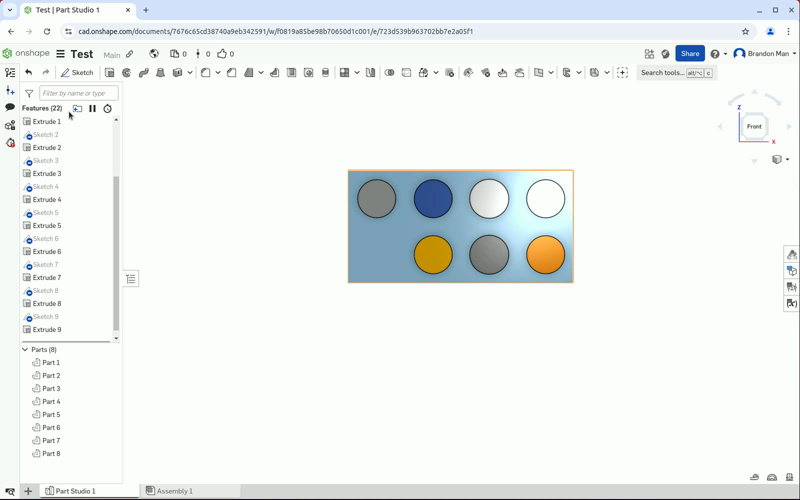
key(shift+s)
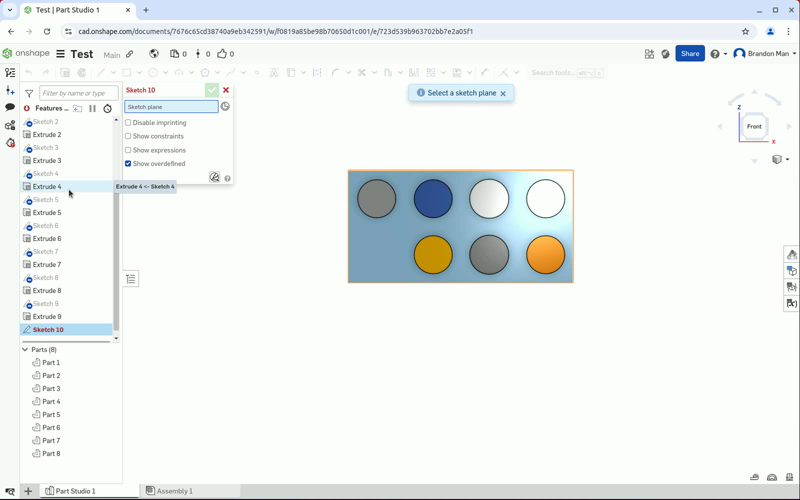
scroll(3)
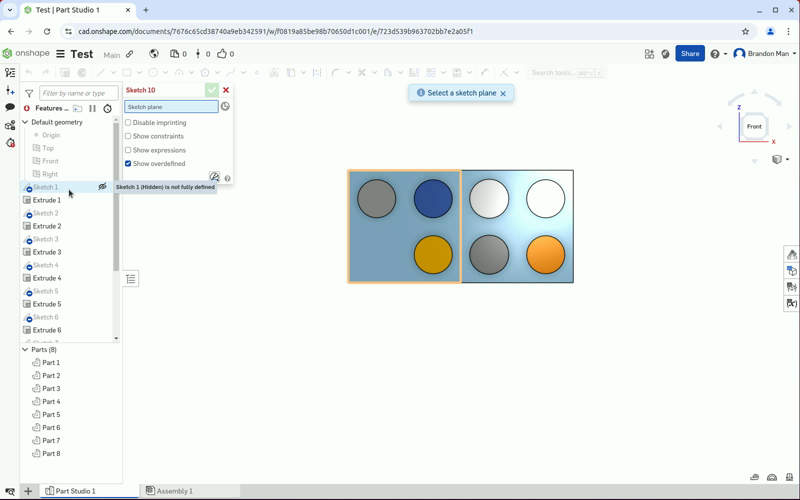
mouse_move(69, 163)
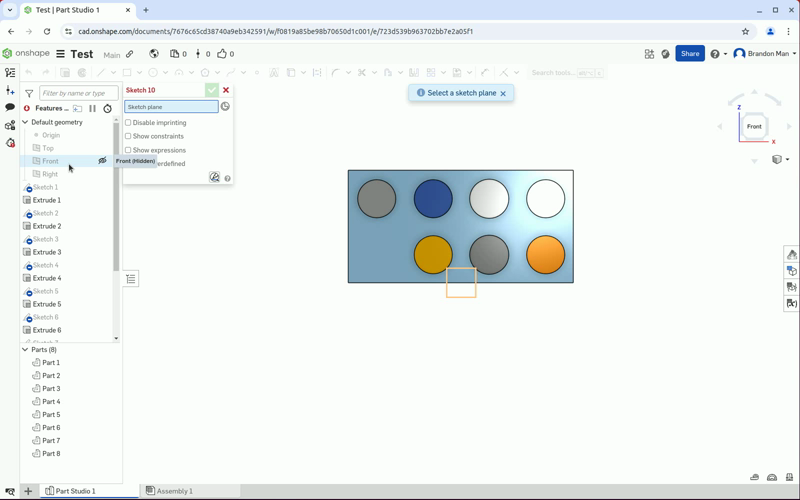
click(69, 163)
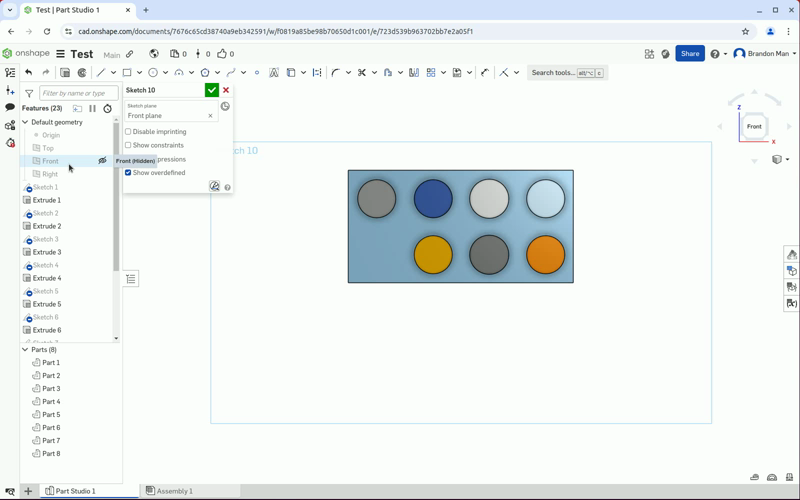
mouse_move(73, 352)
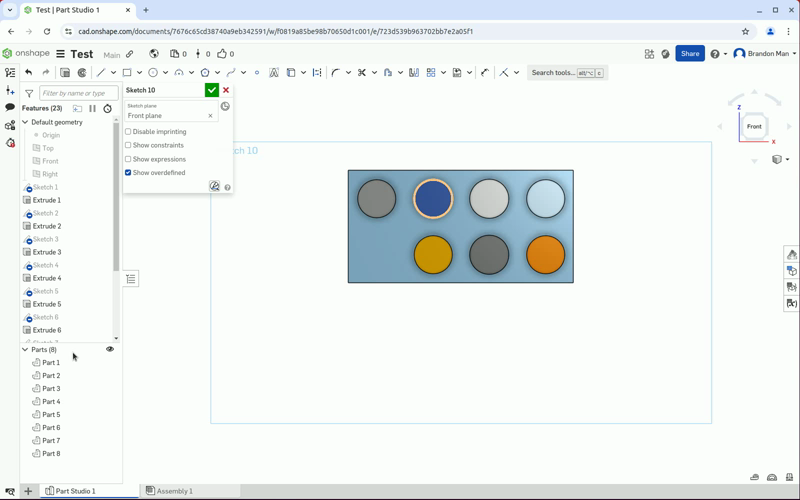
key(y)
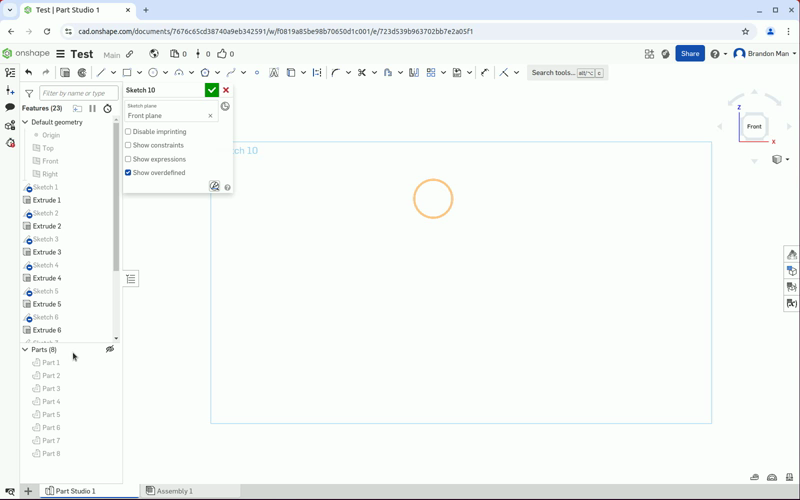
key(c)
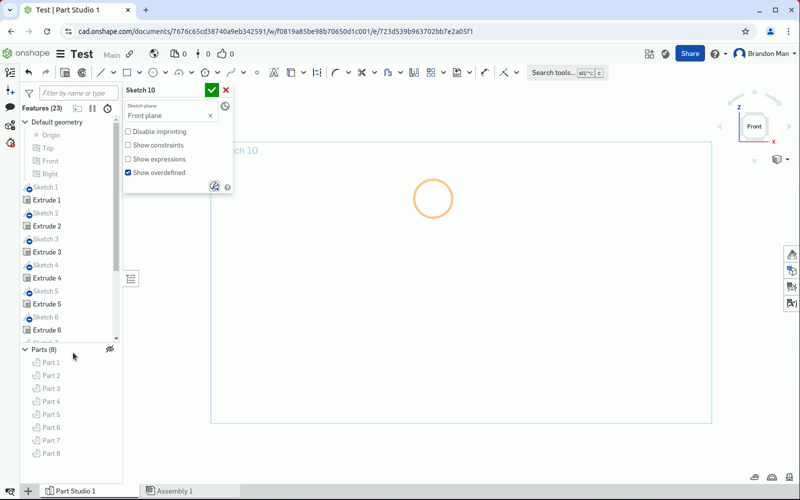
key_down(shift)
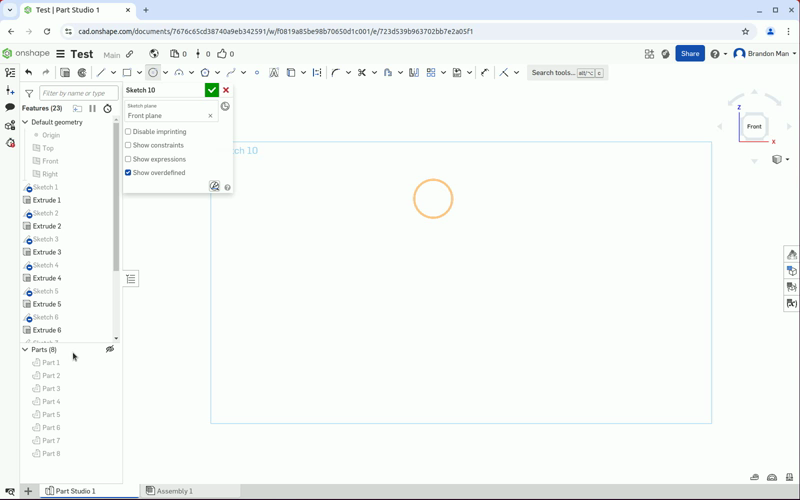
mouse_move(376, 254)
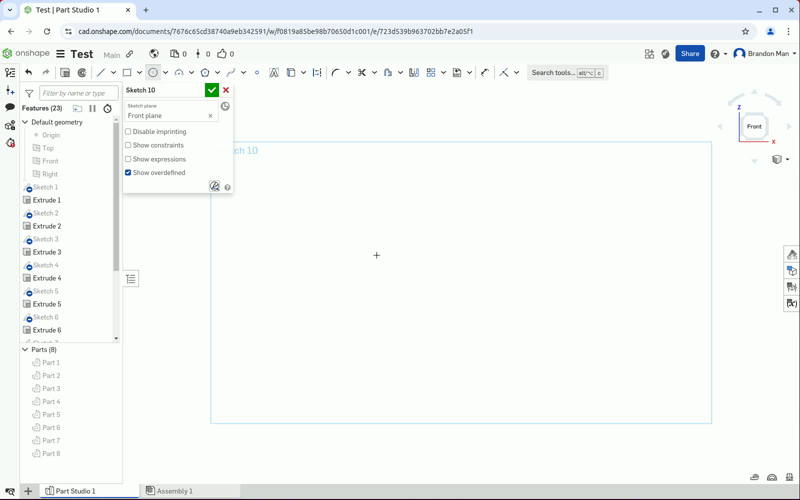
click(376, 254)
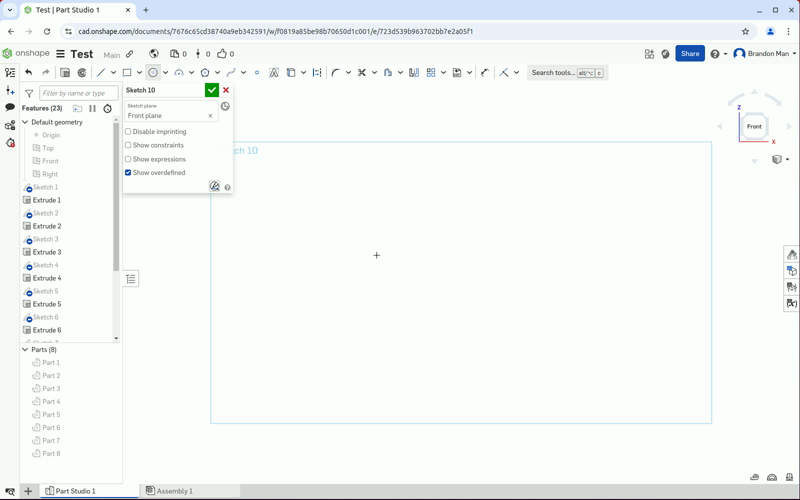
key_up(shift)
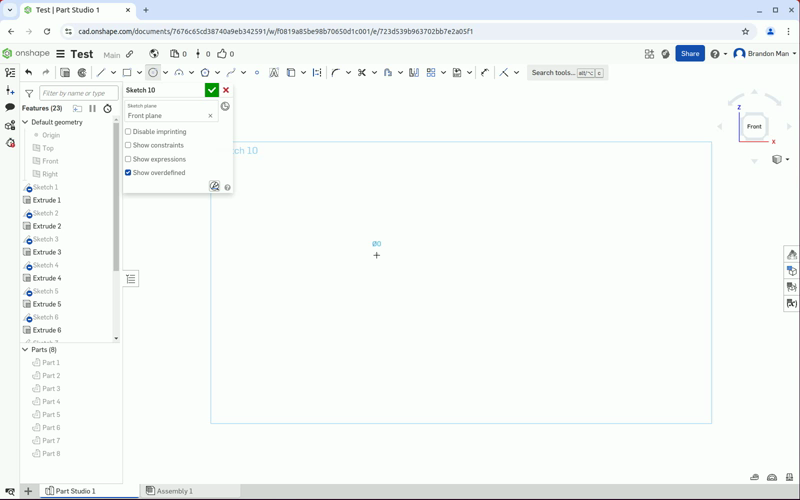
mouse_move(395, 254)
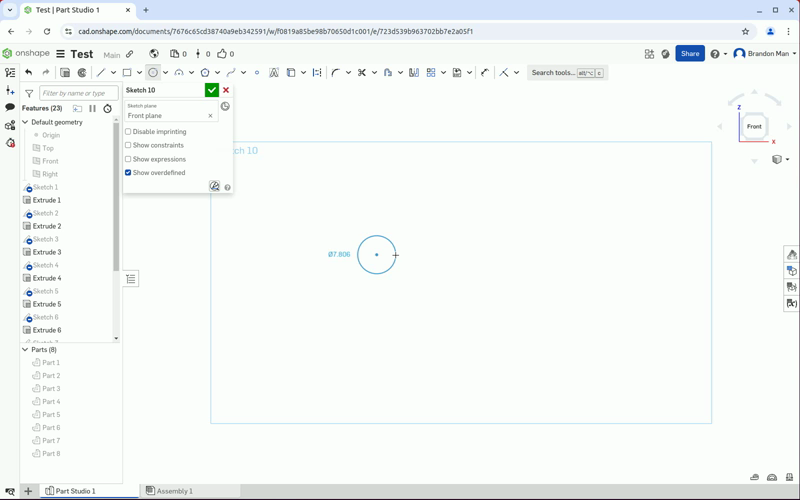
click(395, 254)
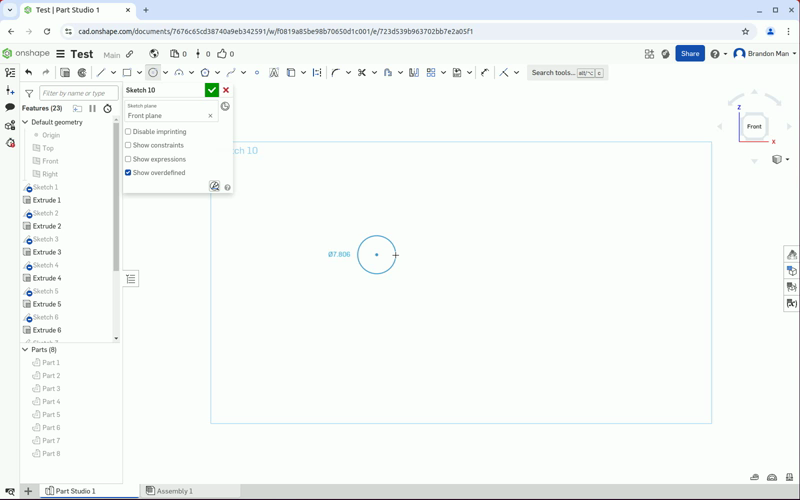
key(esc)
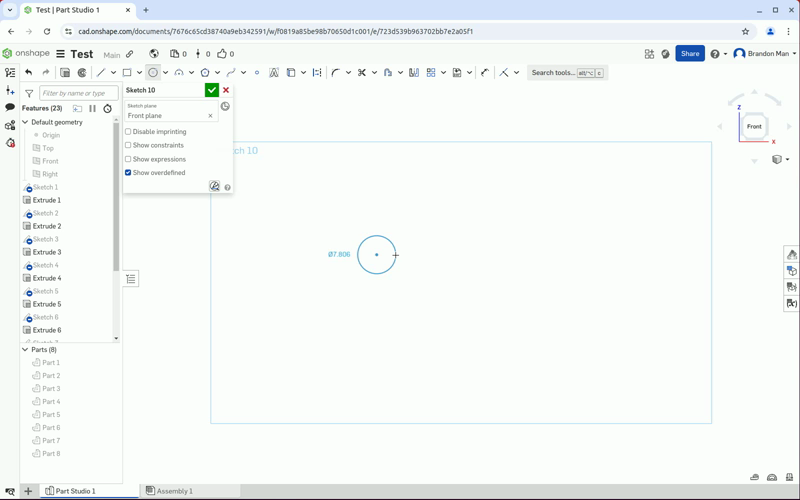
mouse_move(367, 250)
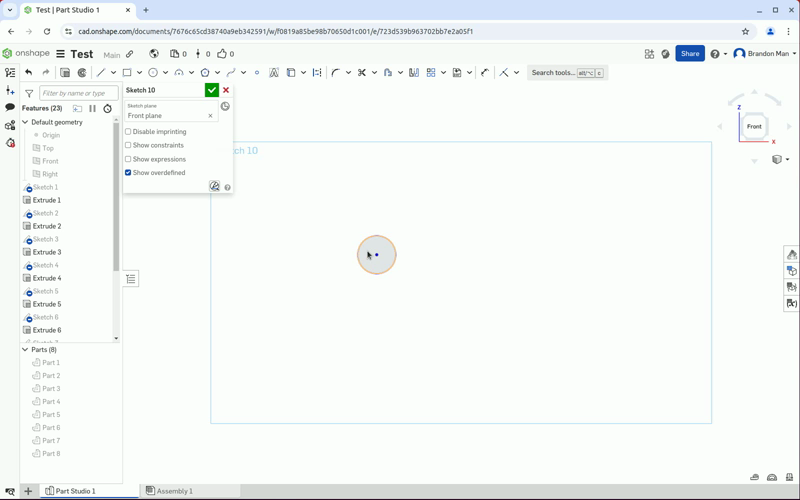
scroll(6)
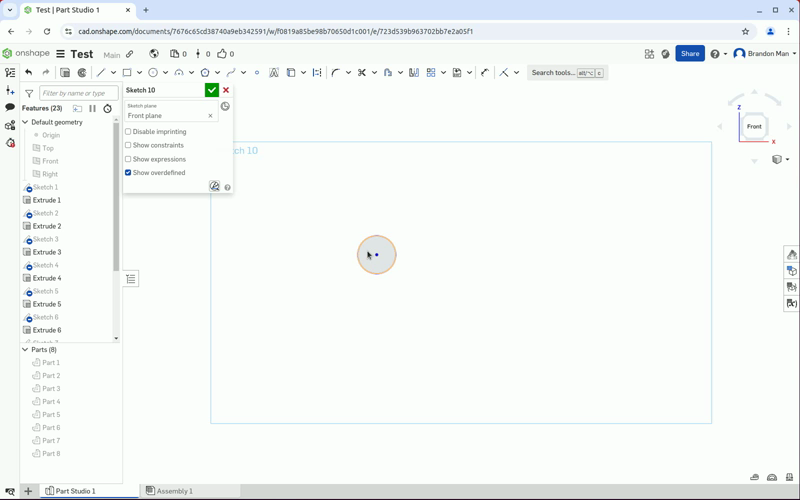
scroll(6)
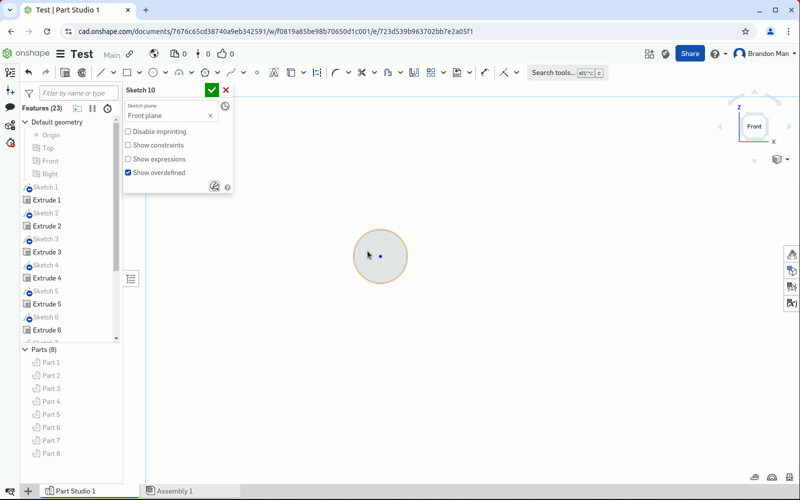
scroll(6)
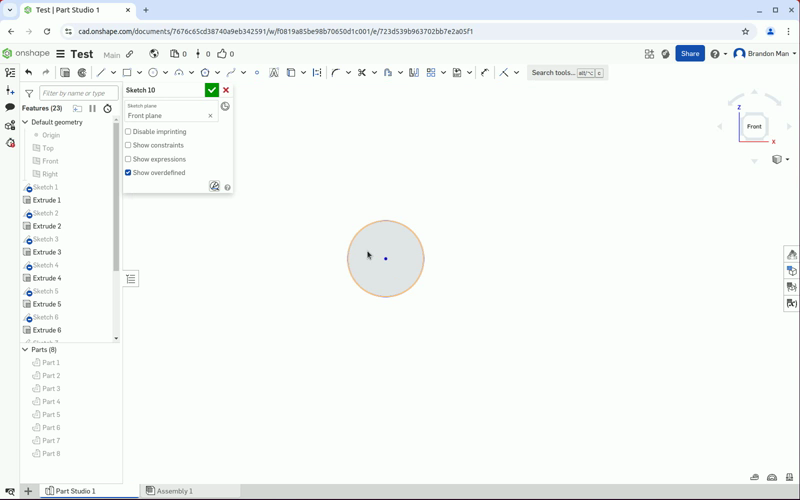
scroll(6)
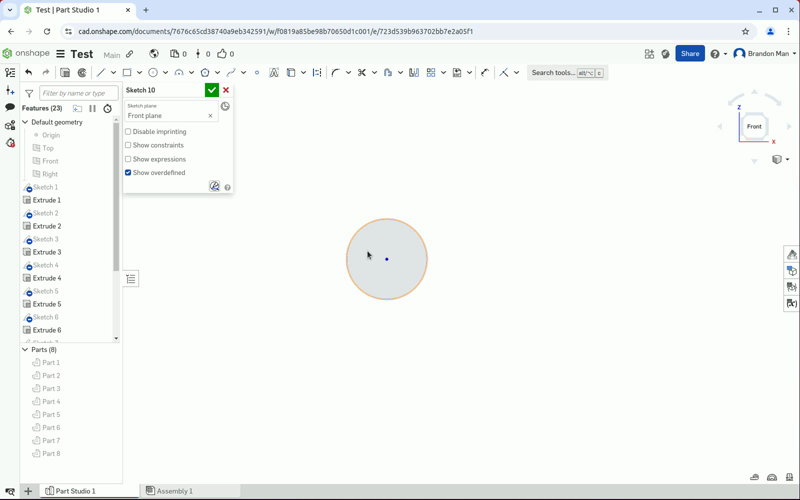
scroll(6)
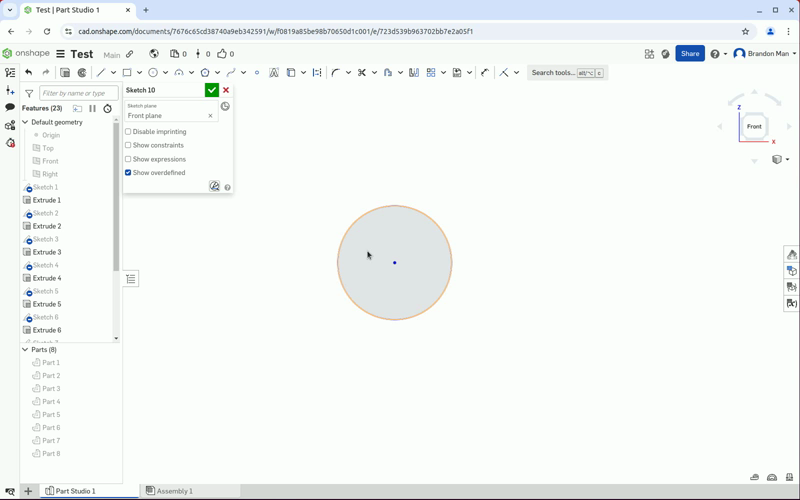
scroll(6)
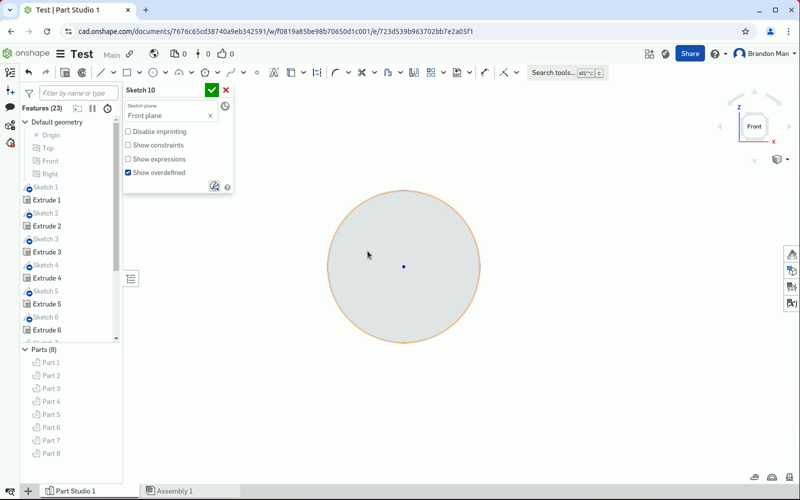
scroll(6)
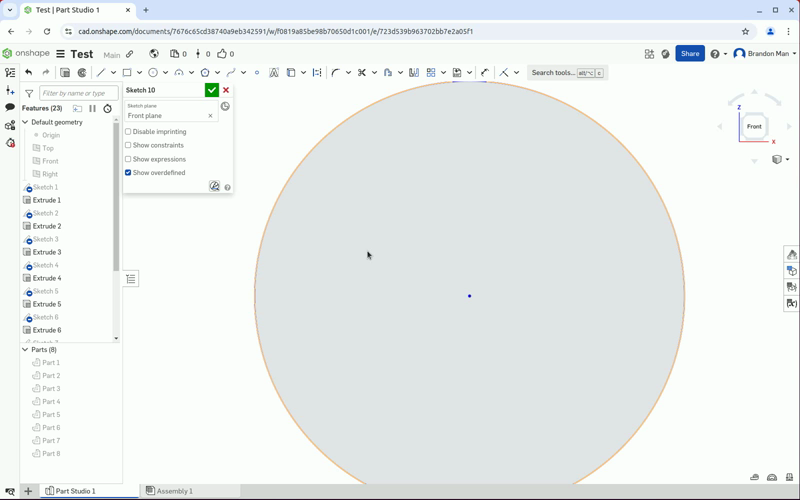
click(367, 250)
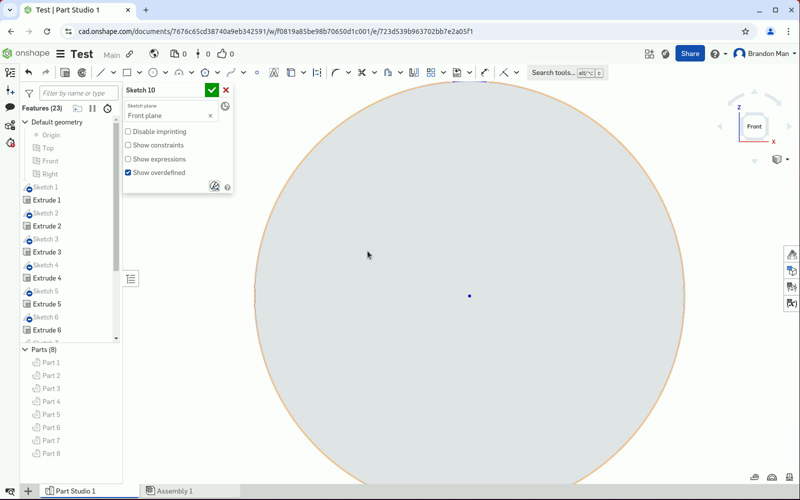
scroll(-6)
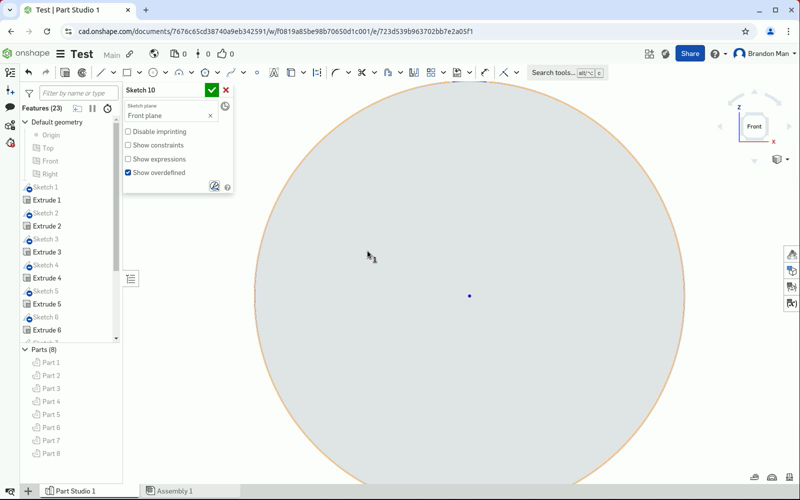
scroll(-6)
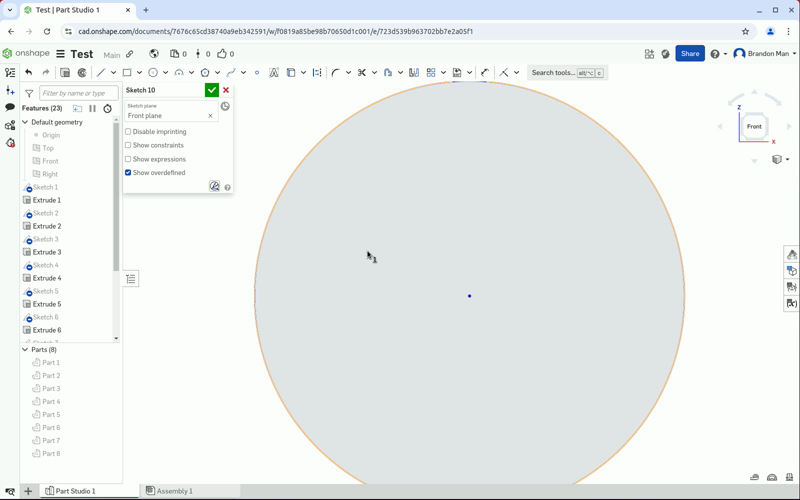
scroll(-6)
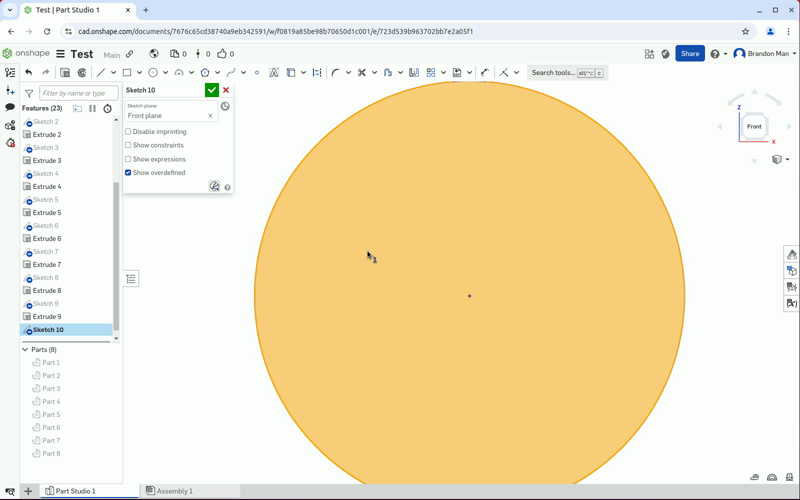
scroll(-6)
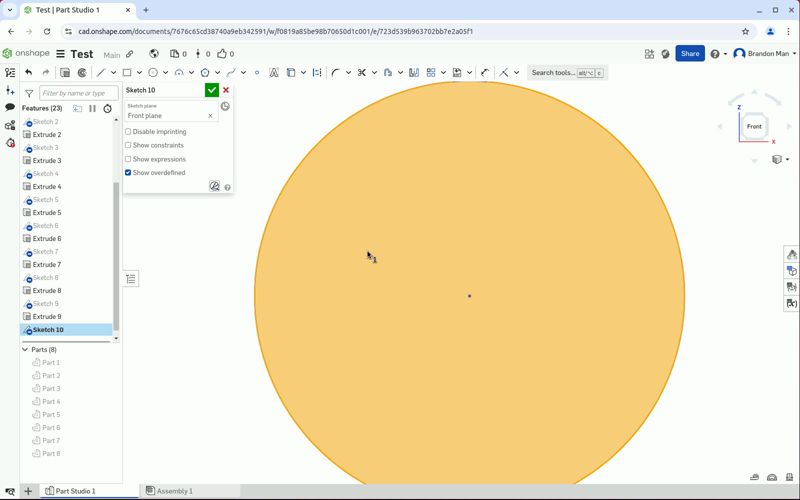
scroll(-6)
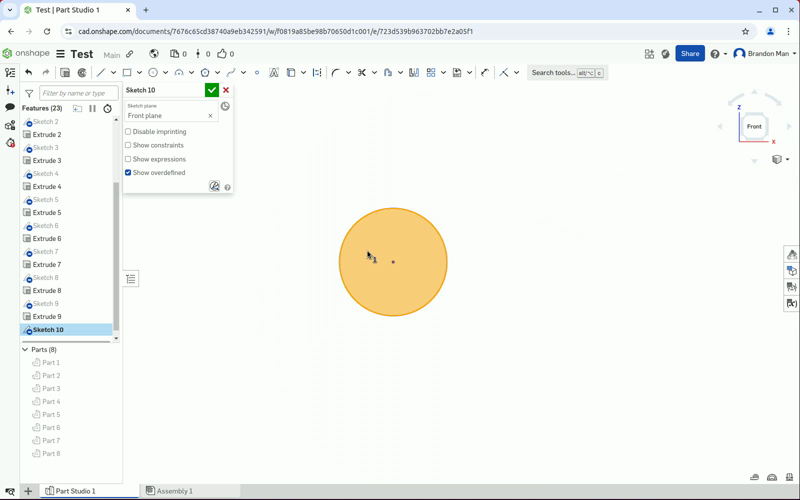
scroll(-6)
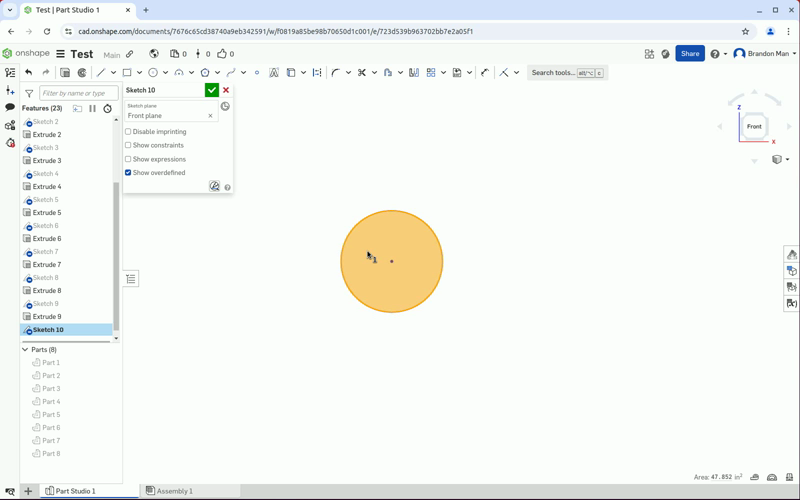
scroll(-6)
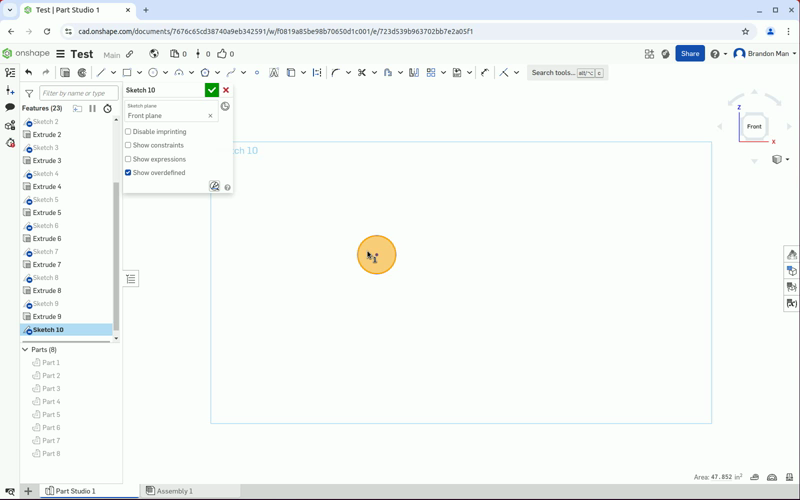
mouse_move(73, 352)
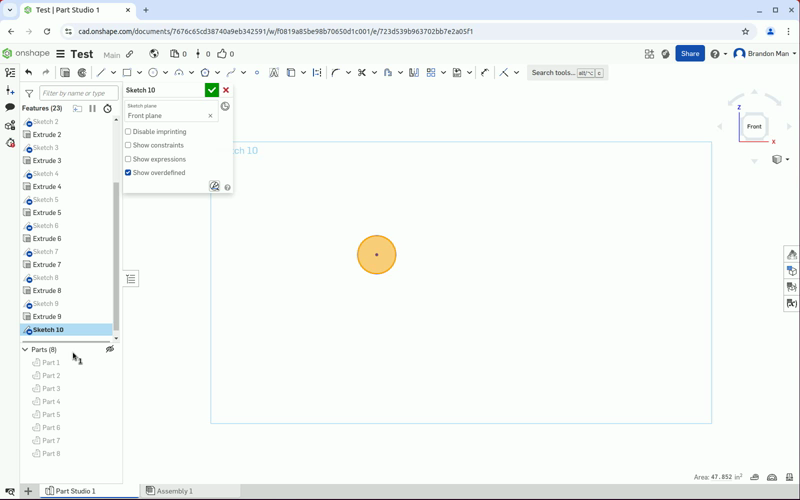
key(shift+y)
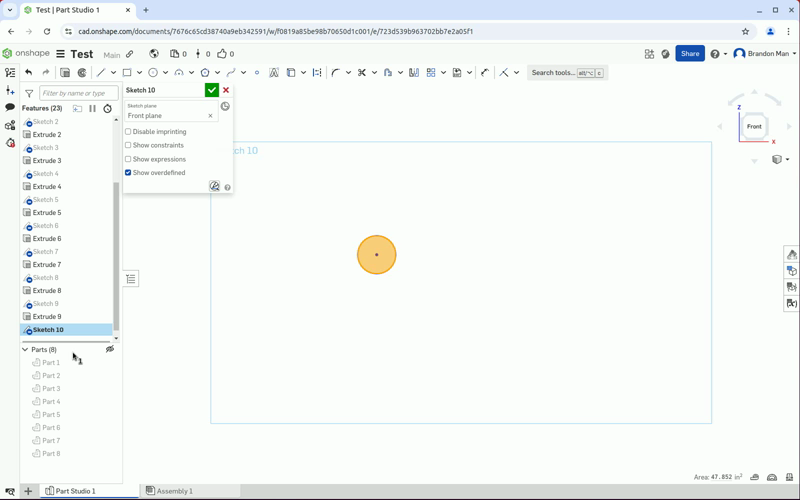
key(shift+e)
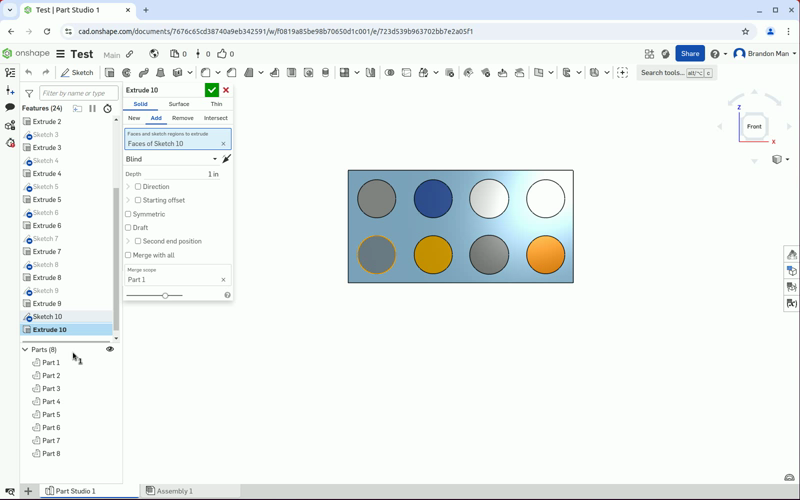
mouse_move(143, 106)
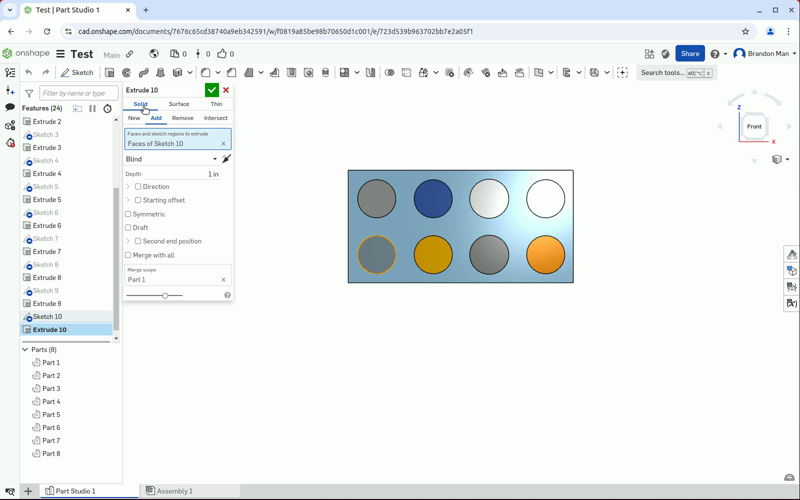
click(143, 106)
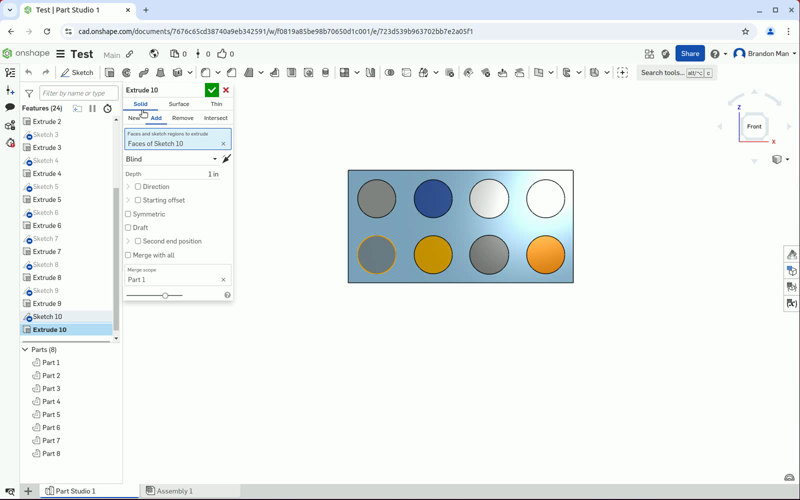
mouse_move(137, 120)
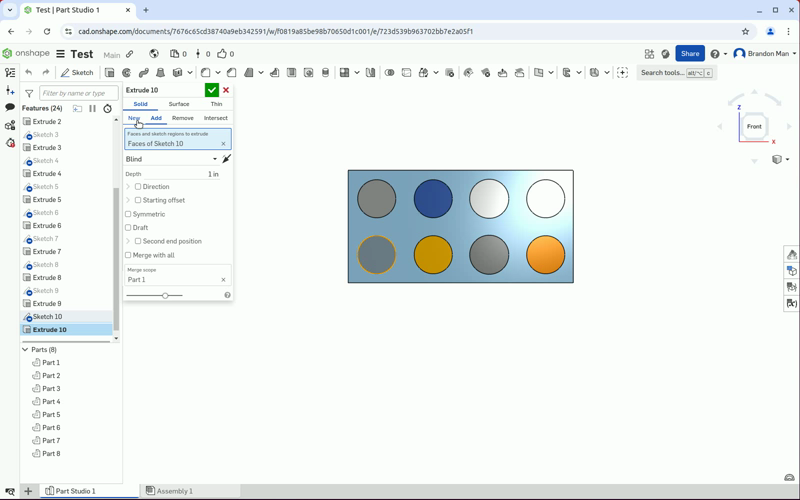
click(137, 120)
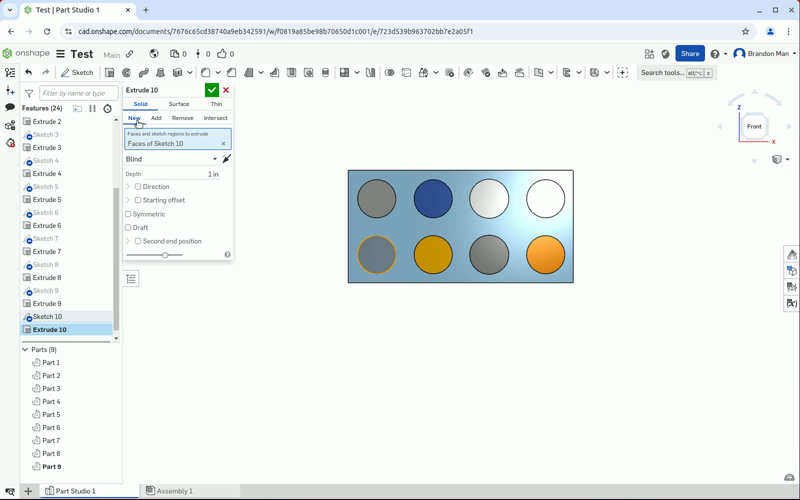
key(tab, 4)
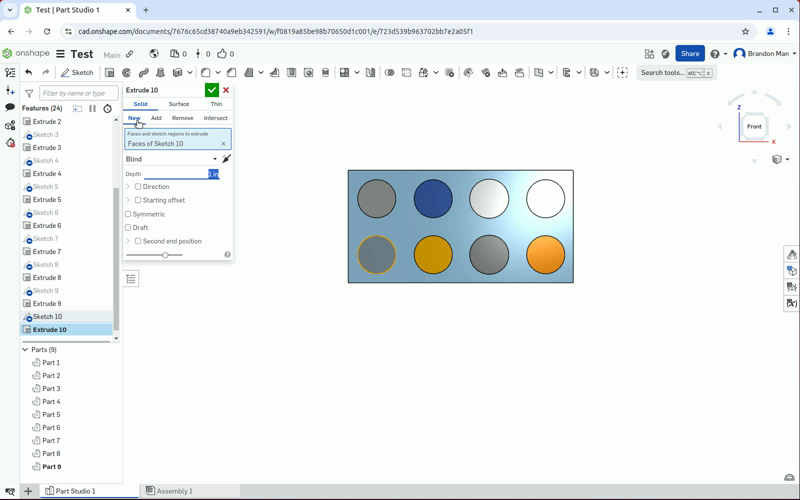
text(1.926)
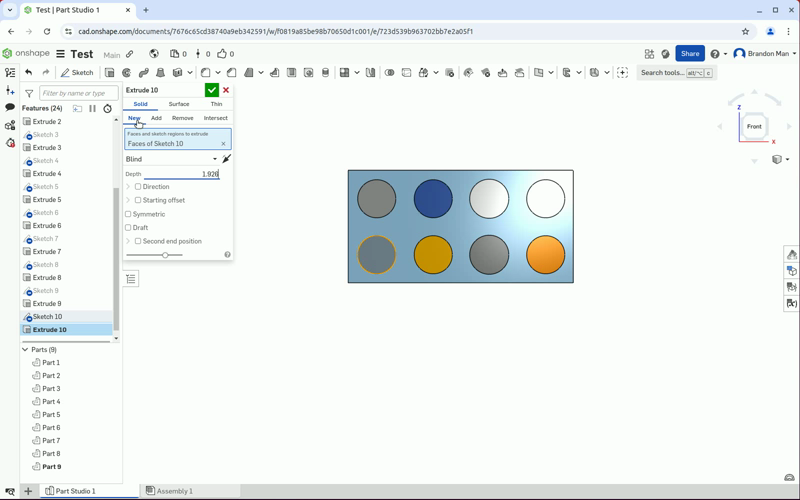
key(enter)
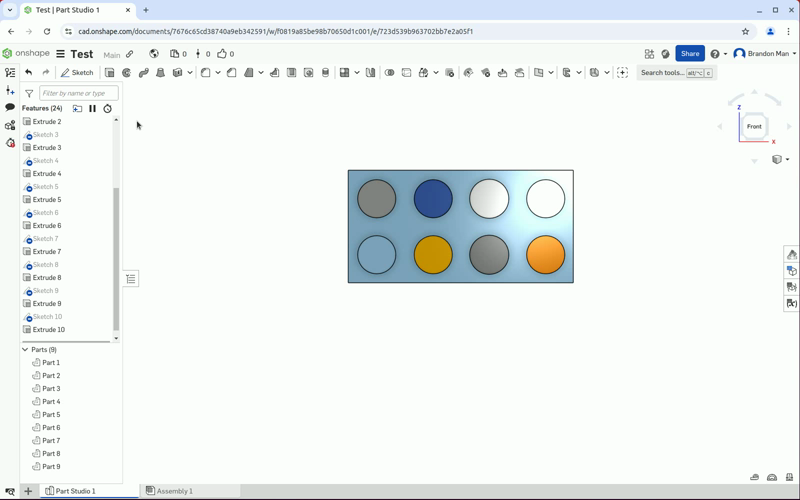
key(shift+h)
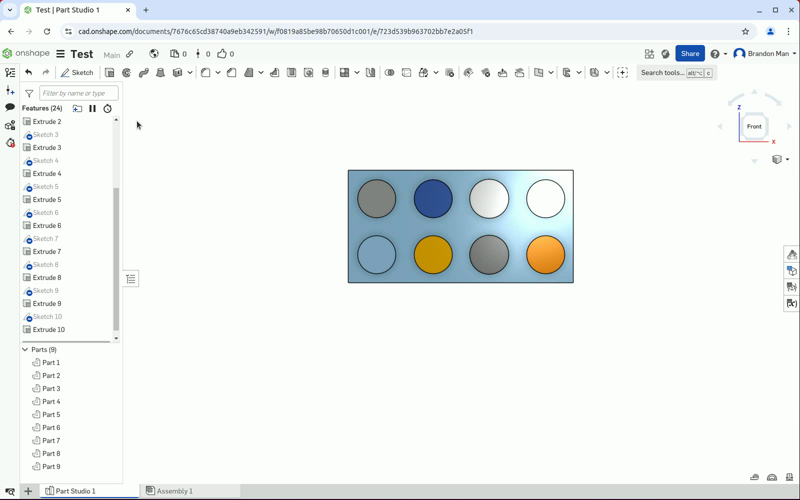
key(shift+h)
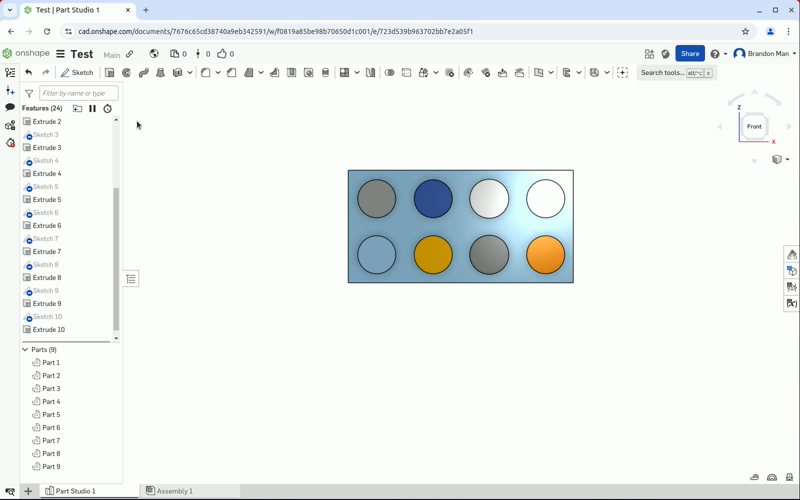
key(shift+7)
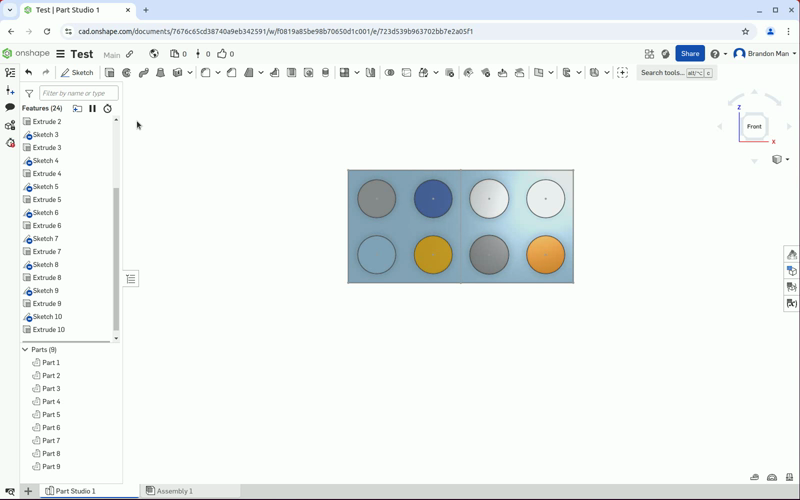
key(left, 2)
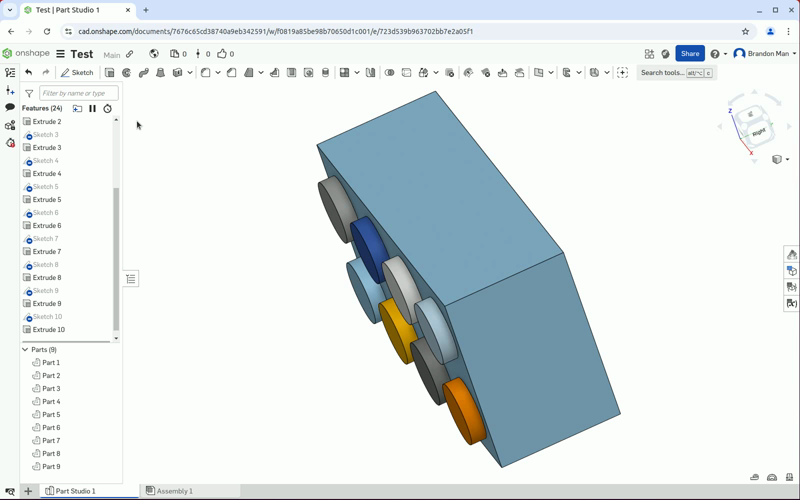
key(down, 2)
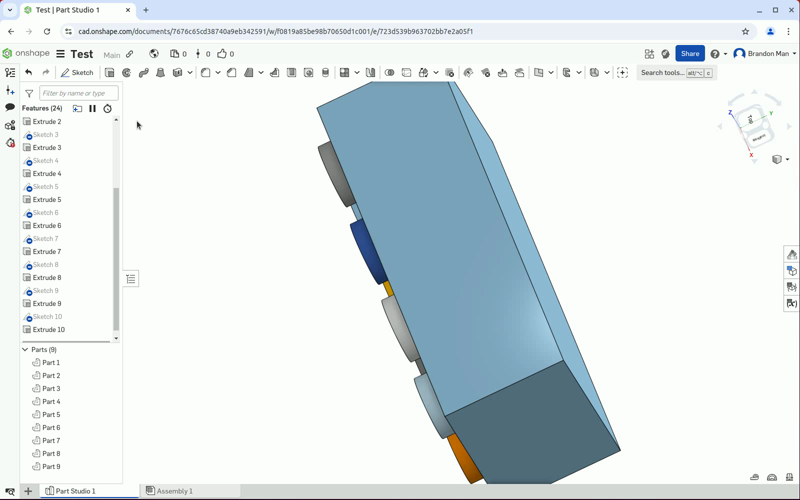
key(up, 2)
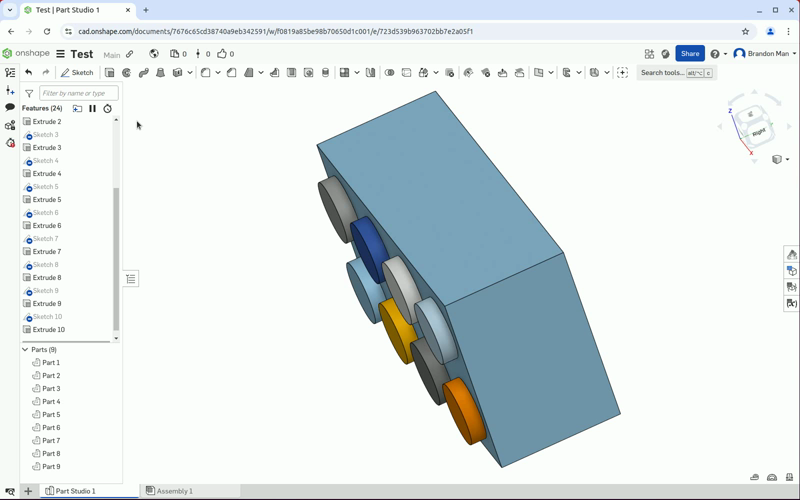
key(right, 2)
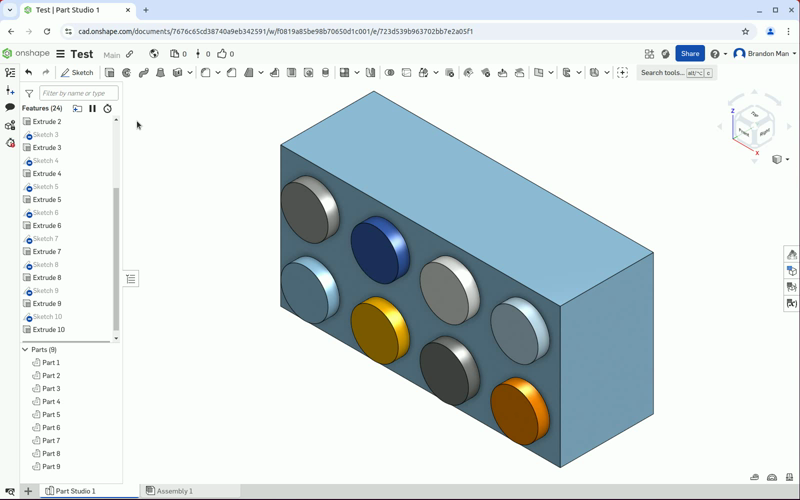
mouse_move(69, 85)
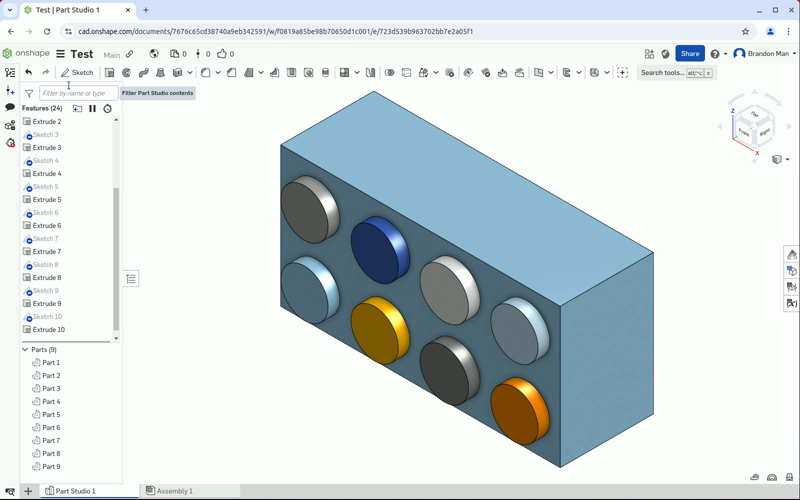
click(69, 85)